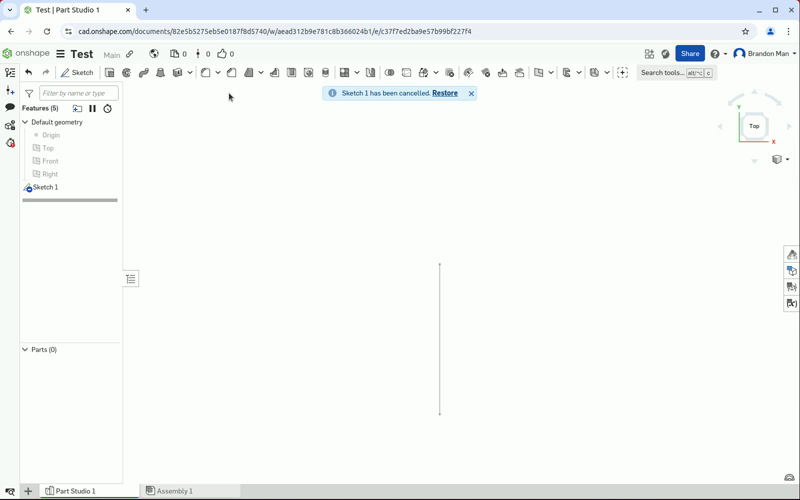
key(shift+h)
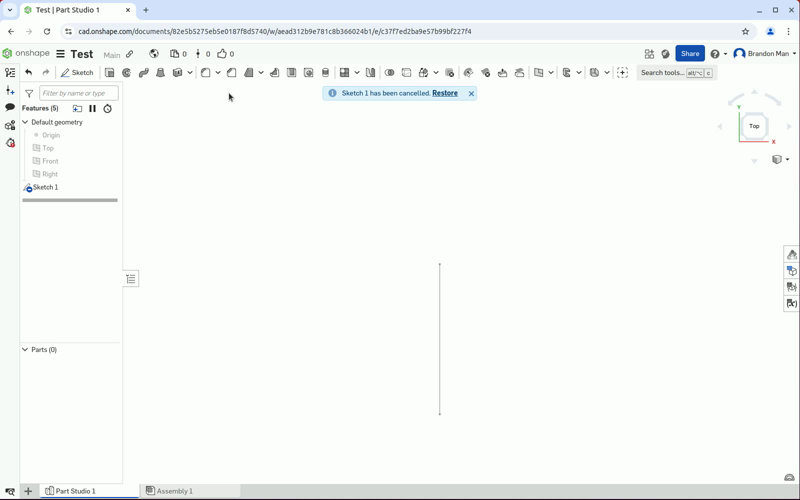
key(shift+s)
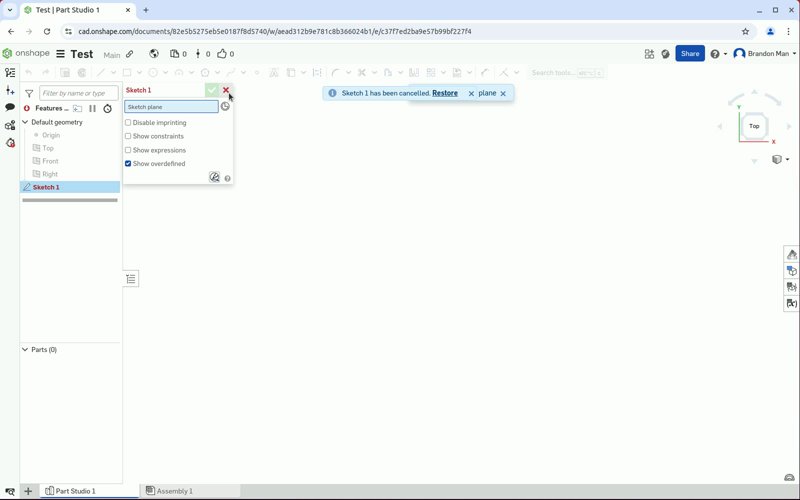
mouse_move(73, 150)
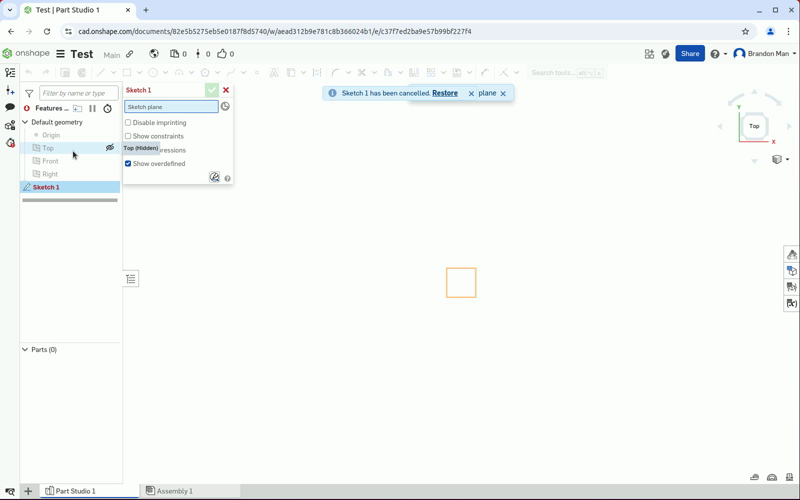
click(73, 150)
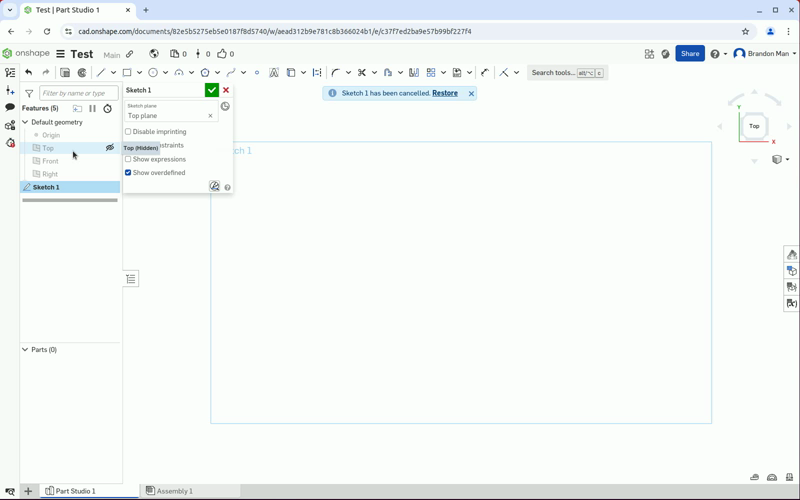
mouse_move(73, 352)
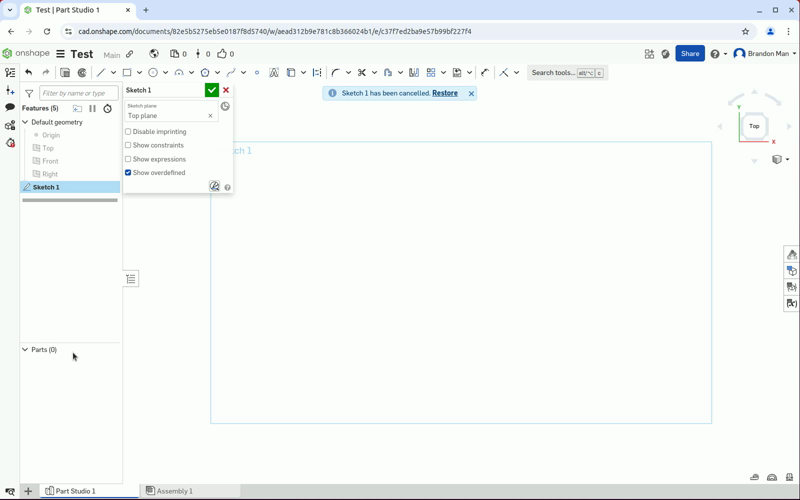
key(y)
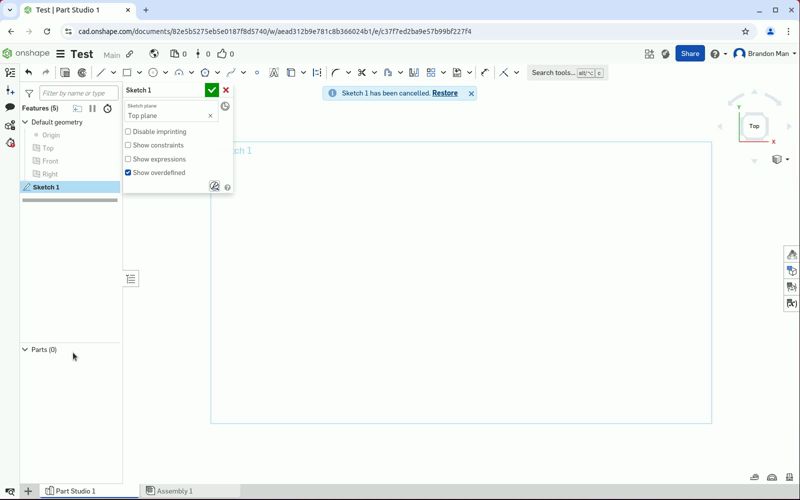
key(l)
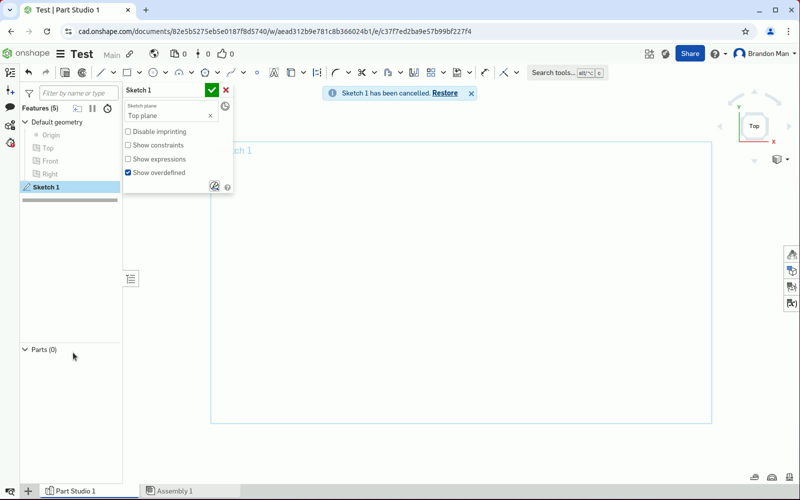
key_down(shift)
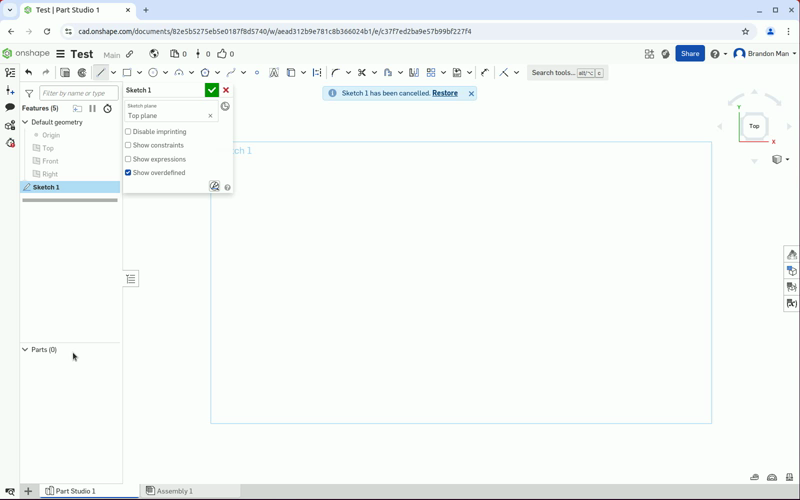
mouse_move(438, 284)
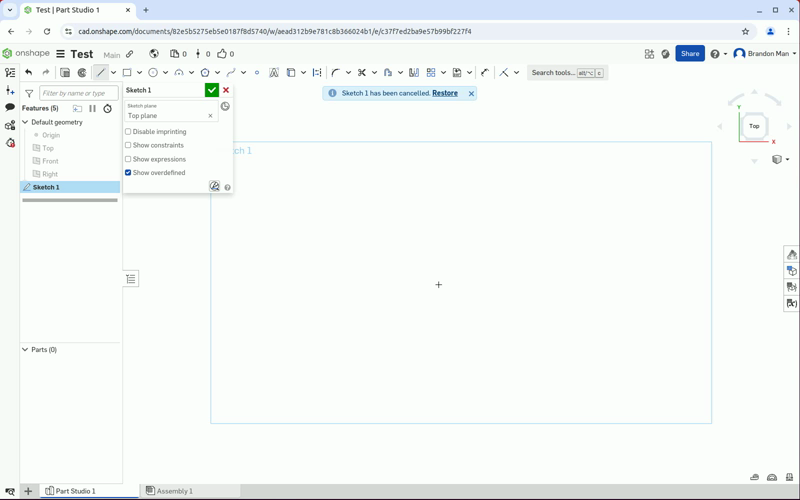
click(438, 284)
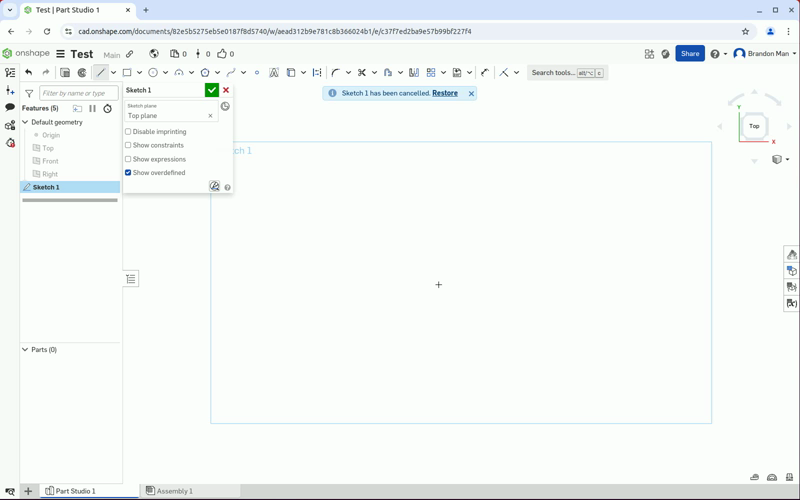
key_up(shift)
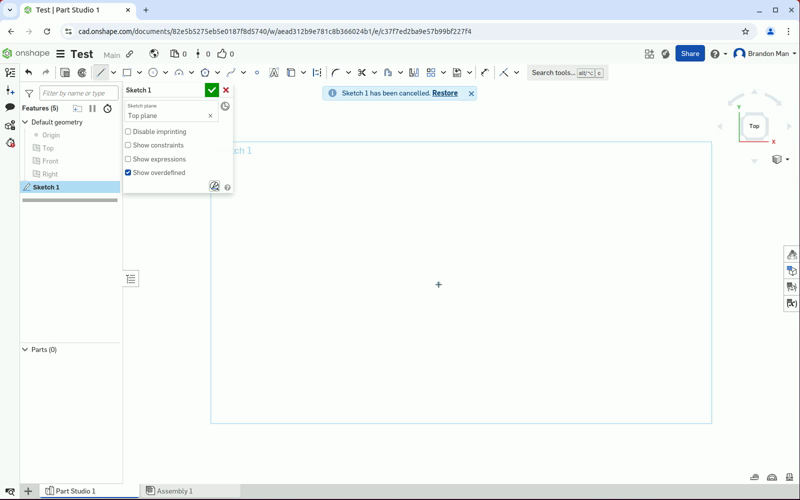
key_down(shift)
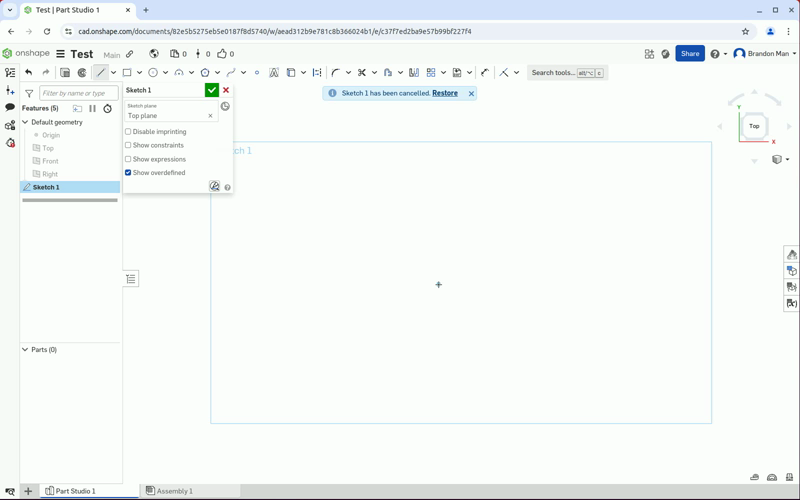
mouse_move(468, 284)
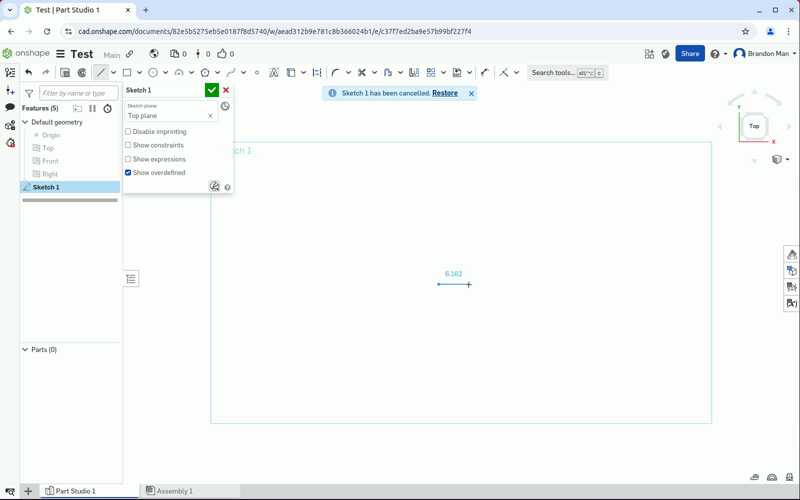
mouse_move(490, 284)
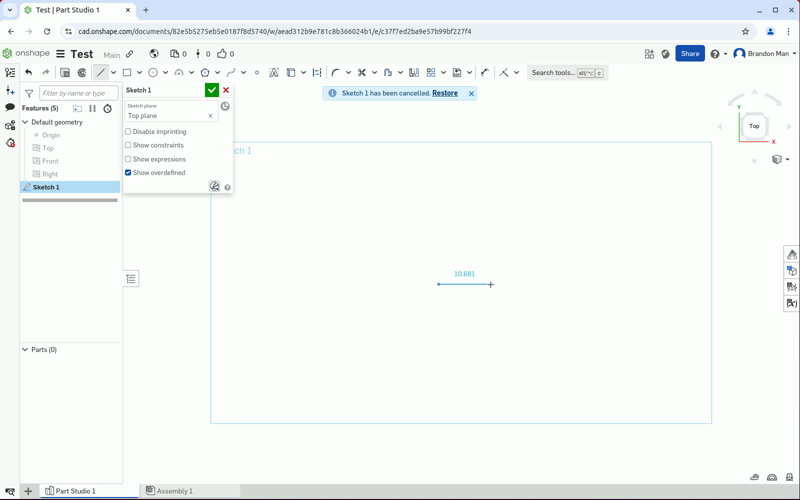
click(490, 284)
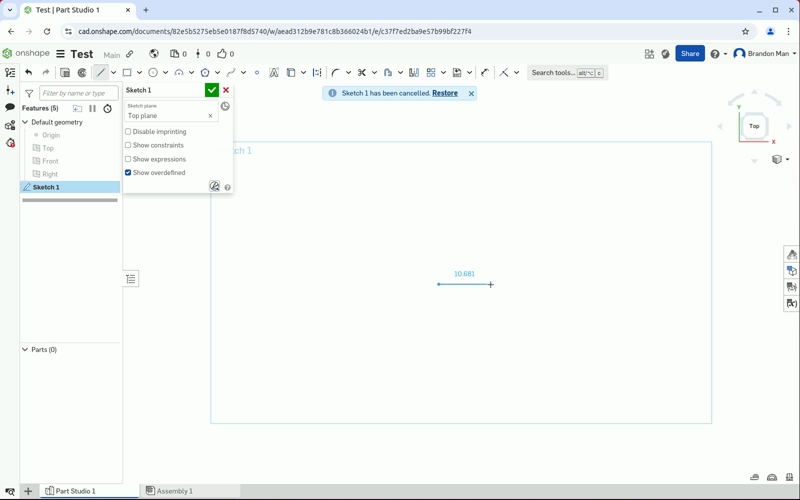
key_up(shift)
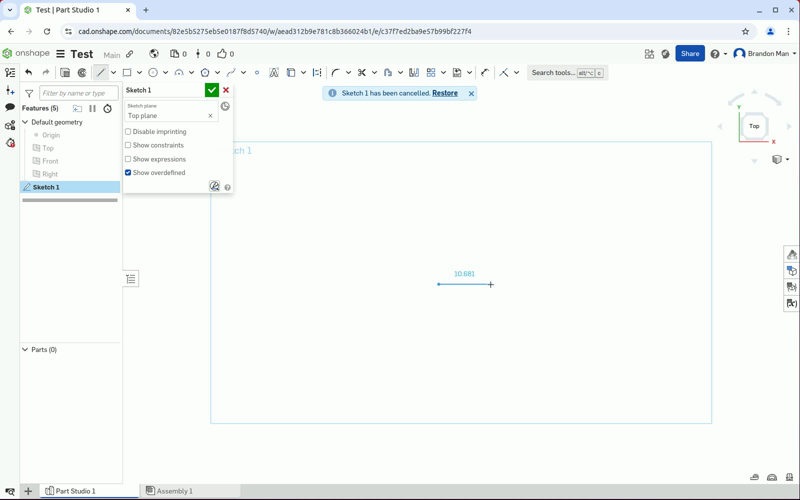
key_down(shift)
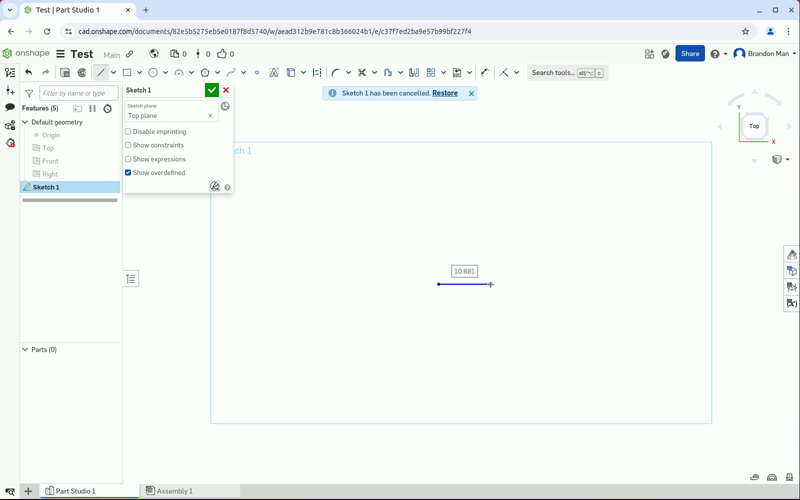
mouse_move(520, 284)
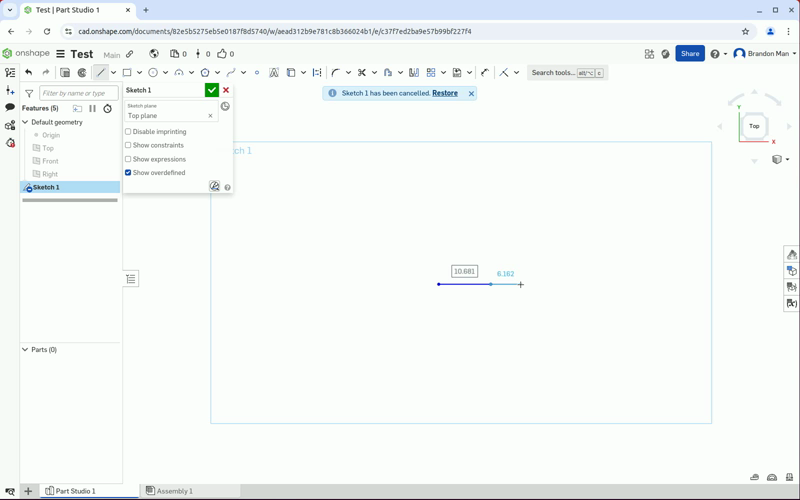
mouse_move(490, 282)
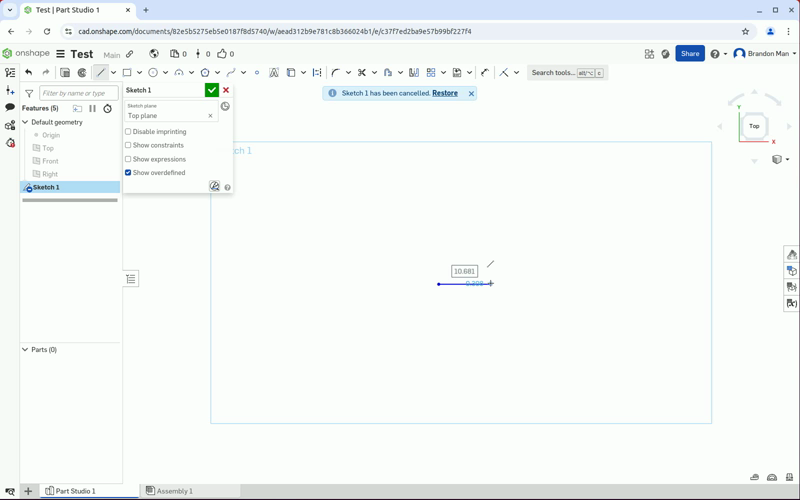
scroll(6)
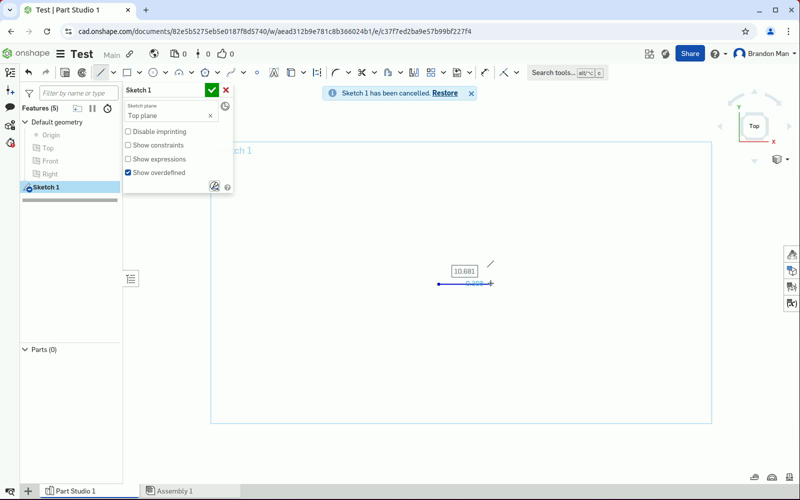
scroll(6)
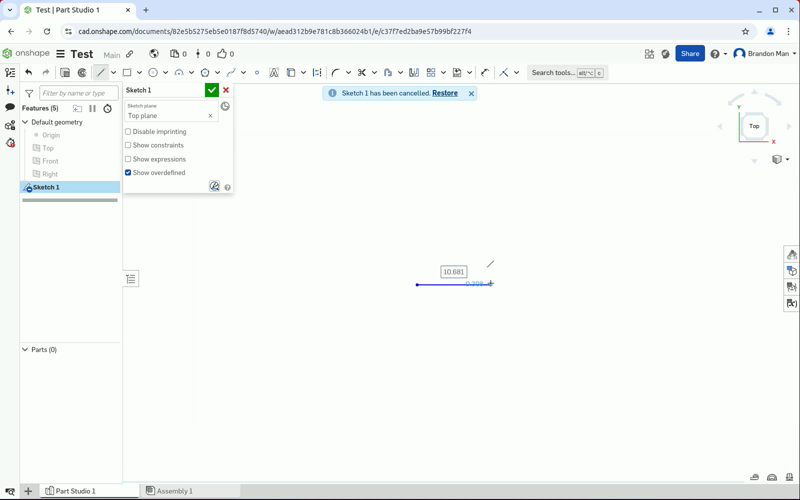
scroll(6)
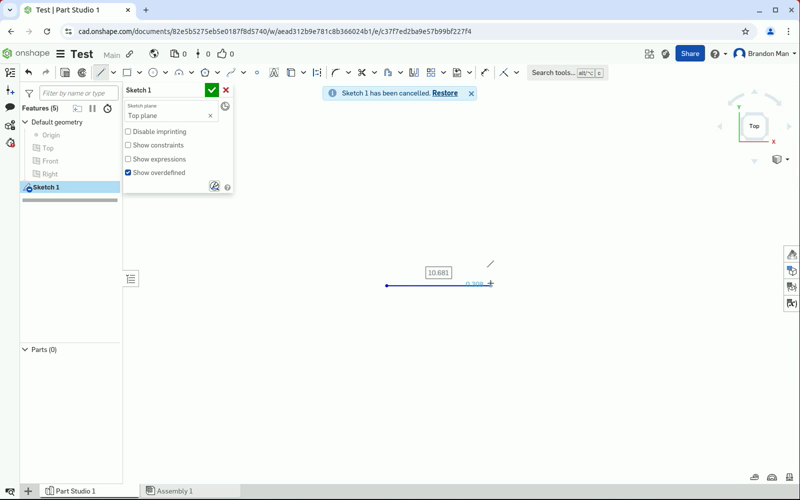
scroll(6)
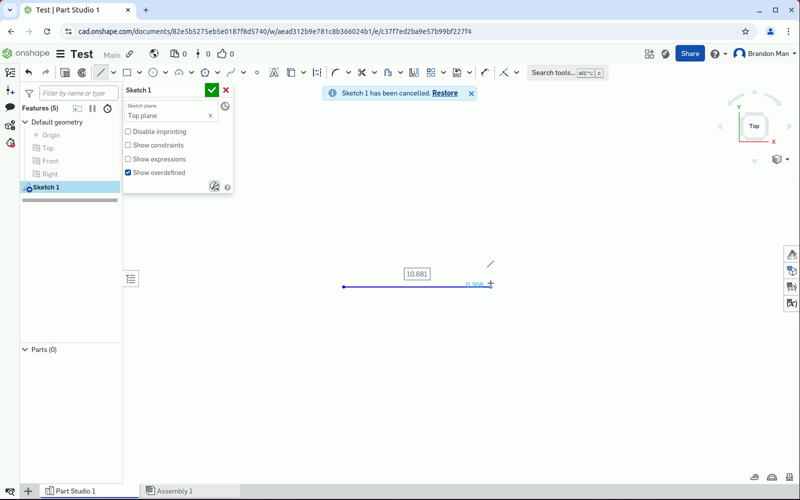
scroll(6)
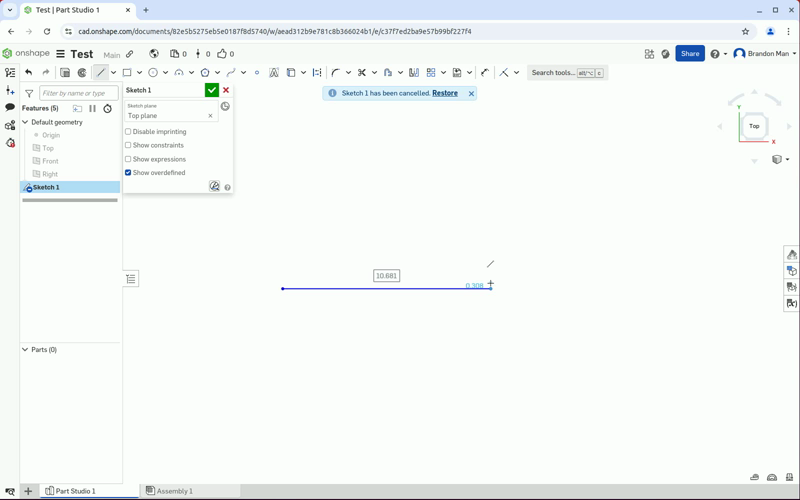
scroll(6)
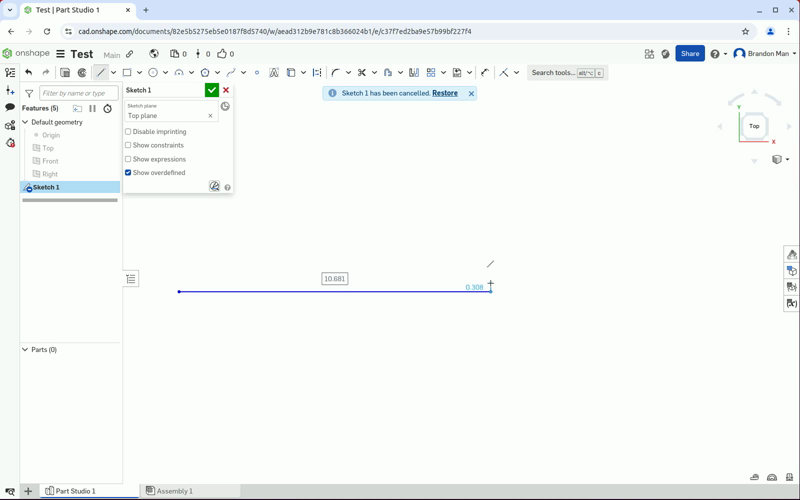
scroll(6)
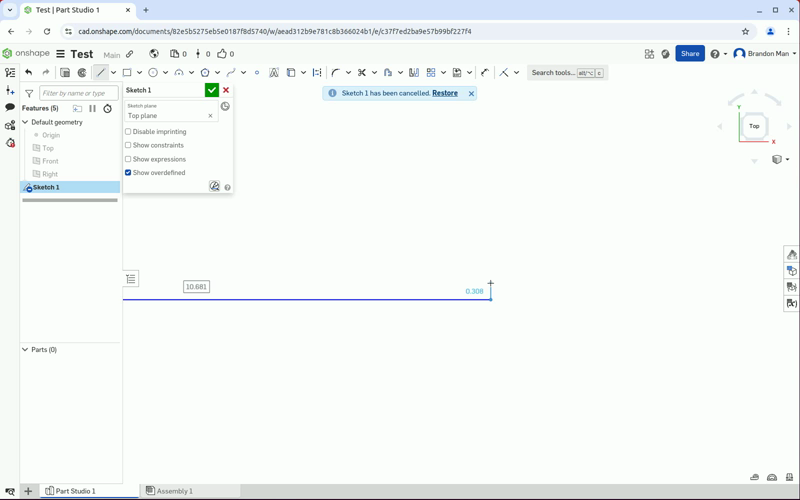
click(490, 282)
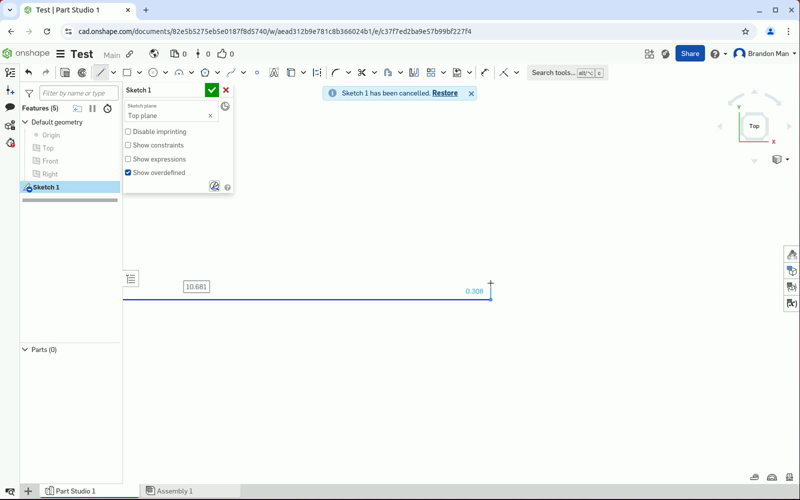
scroll(-6)
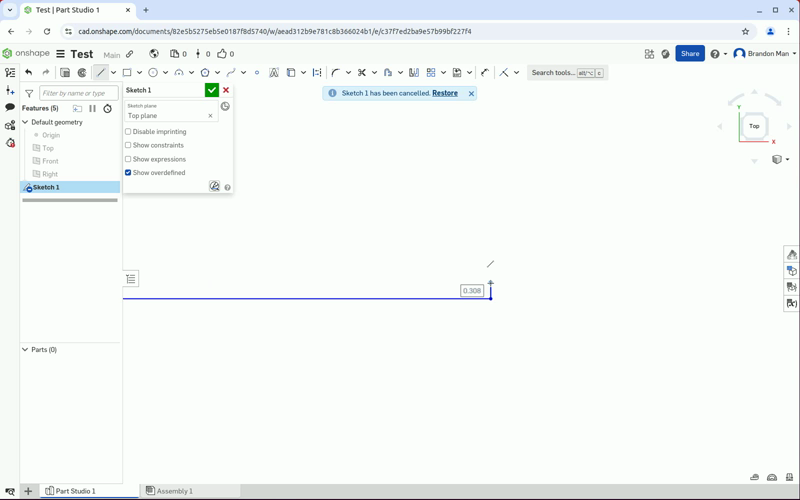
scroll(-6)
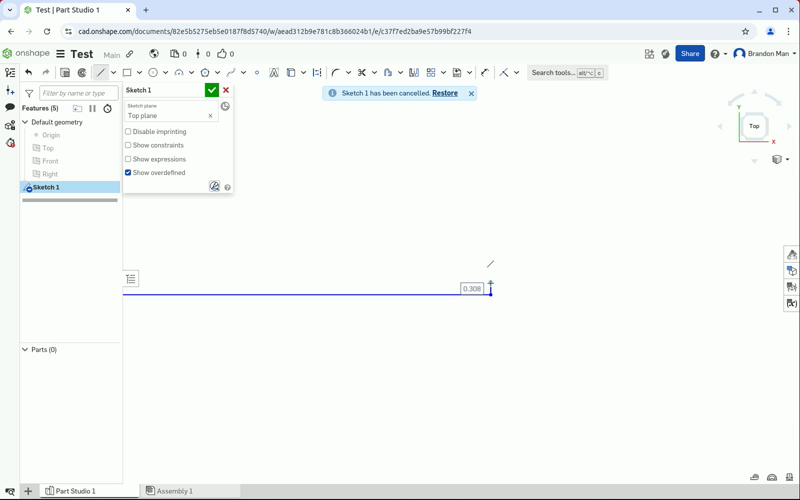
scroll(-6)
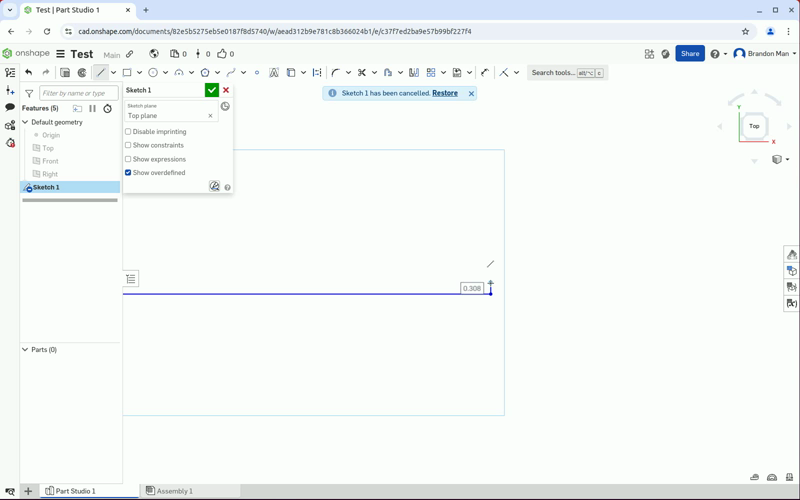
scroll(-6)
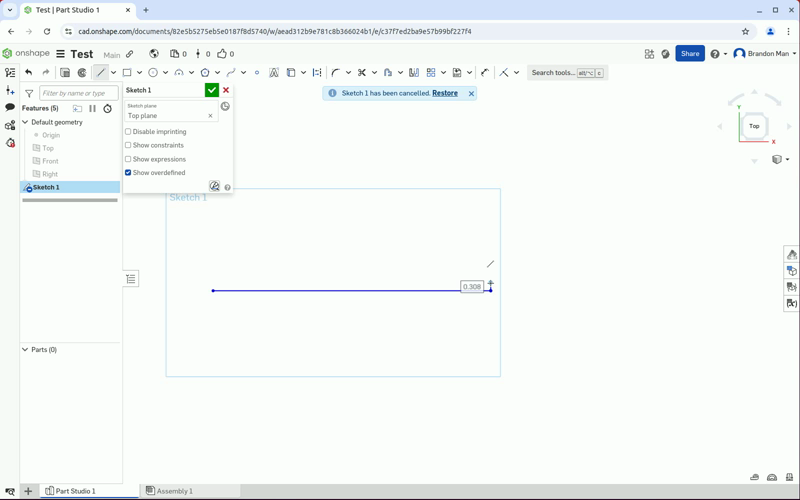
scroll(-6)
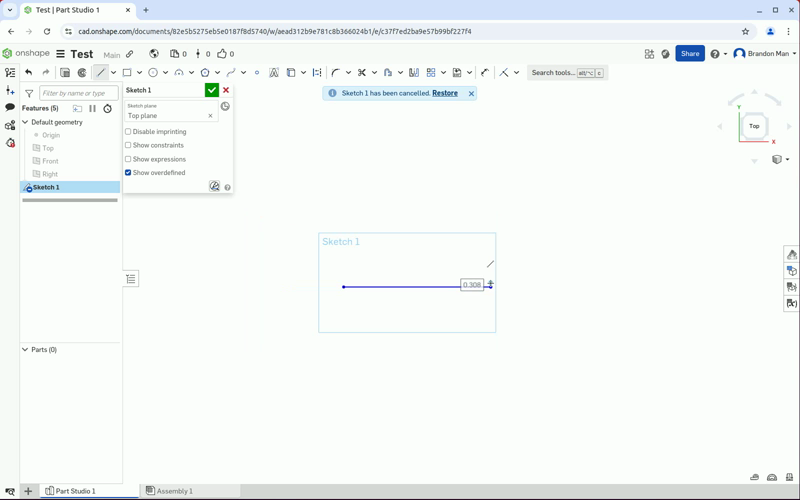
scroll(-6)
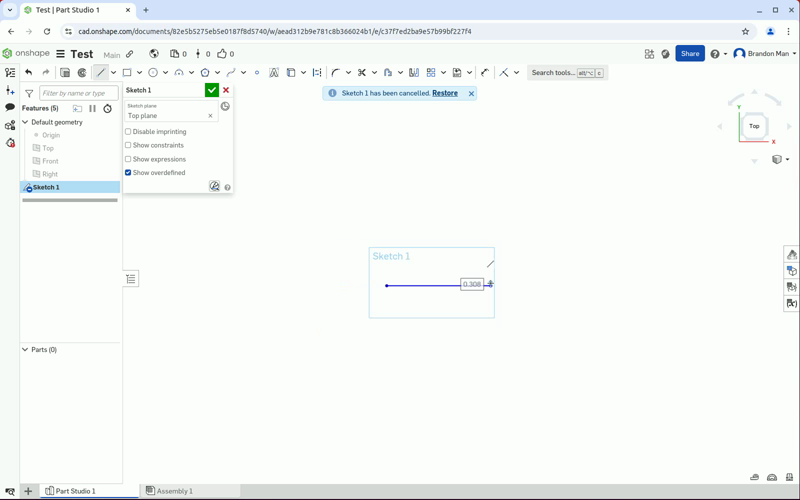
scroll(-6)
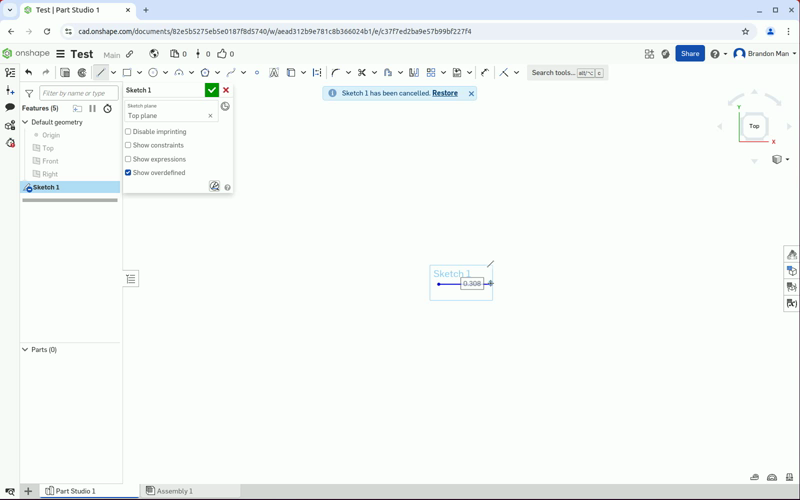
key_up(shift)
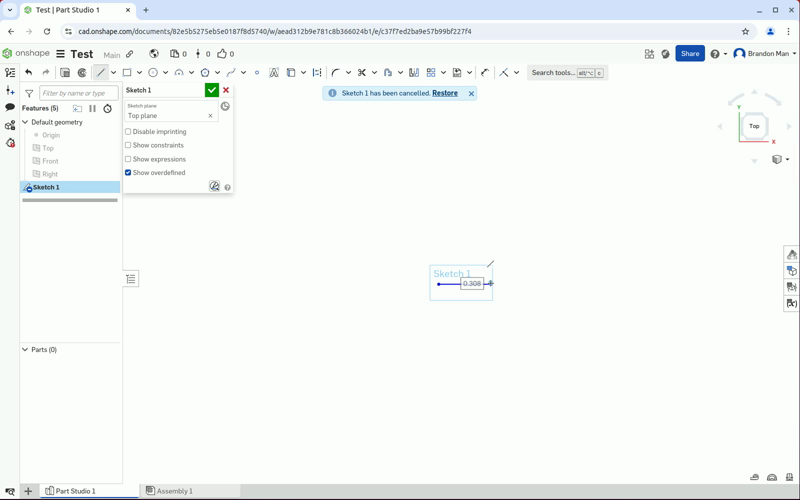
key_down(shift)
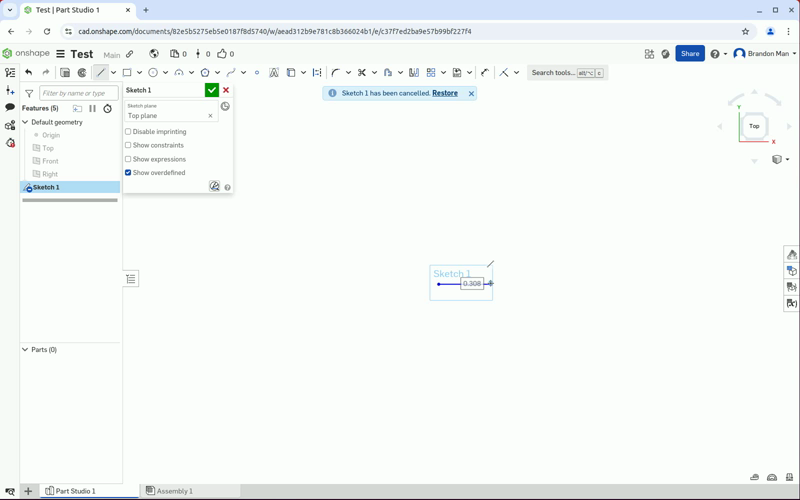
mouse_move(520, 282)
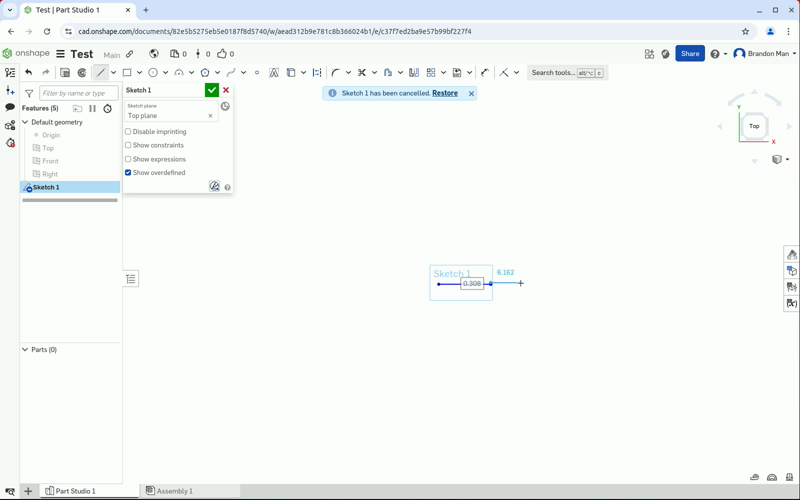
mouse_move(438, 282)
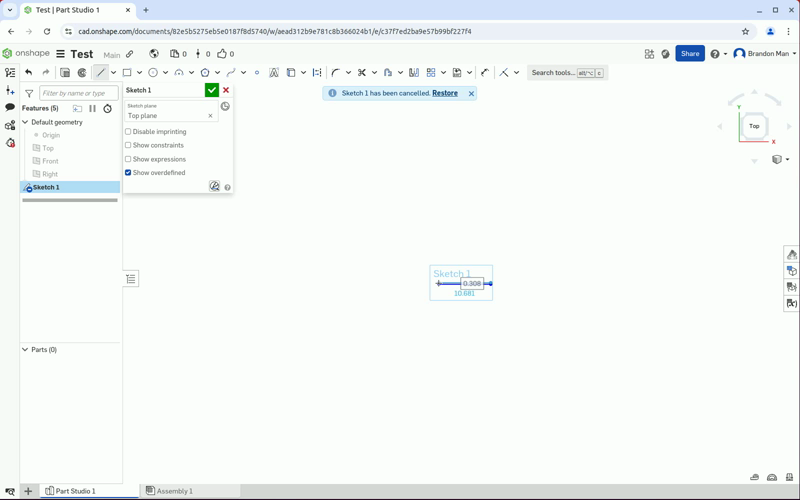
scroll(6)
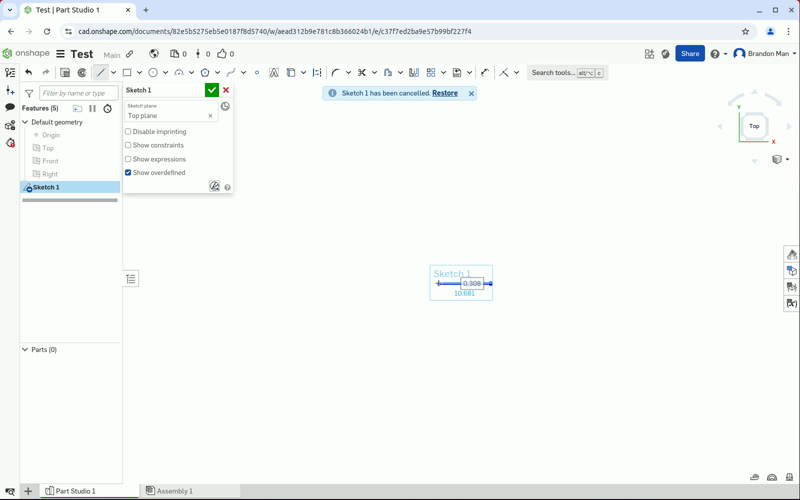
scroll(6)
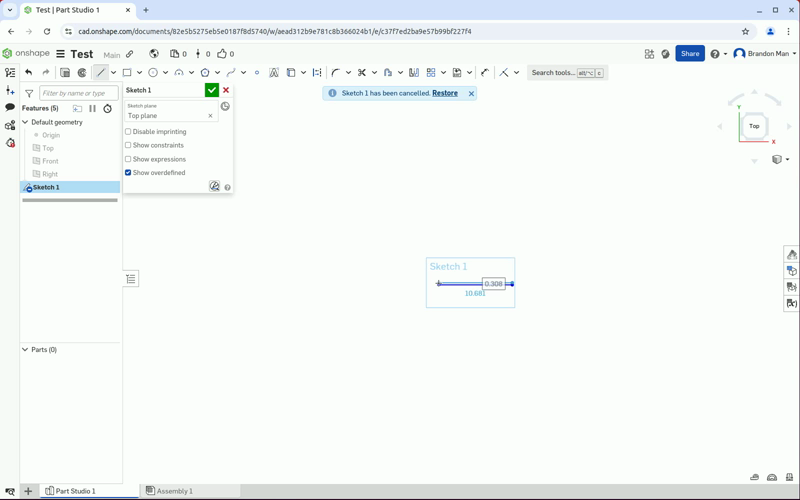
scroll(6)
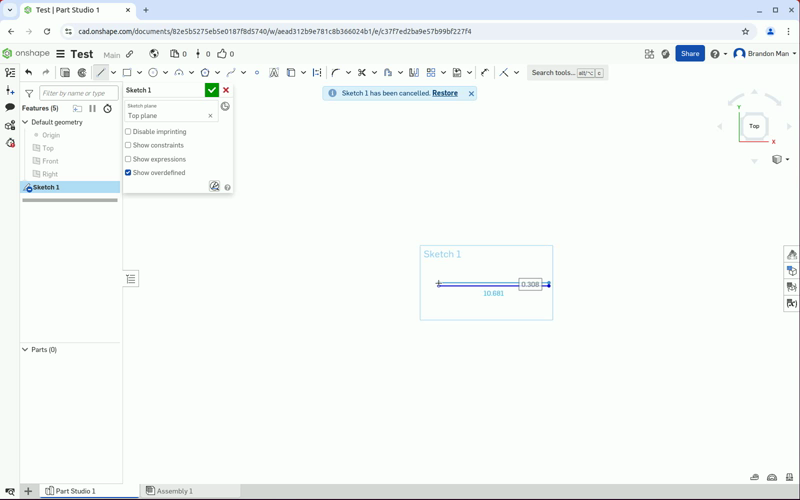
scroll(6)
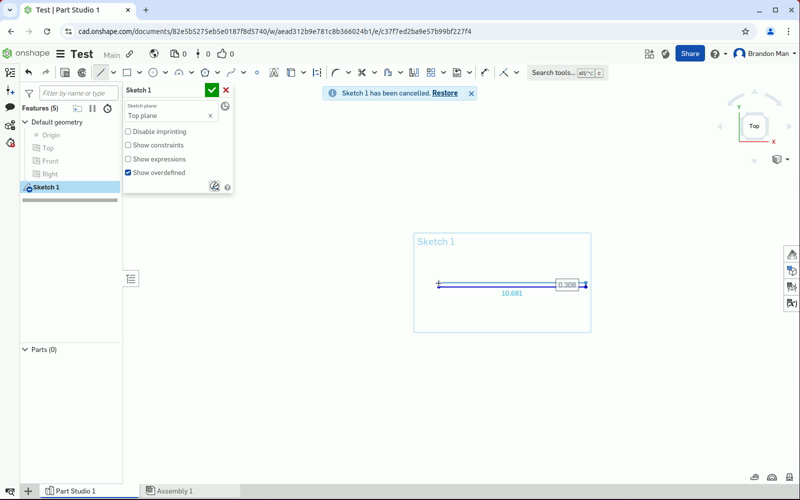
scroll(6)
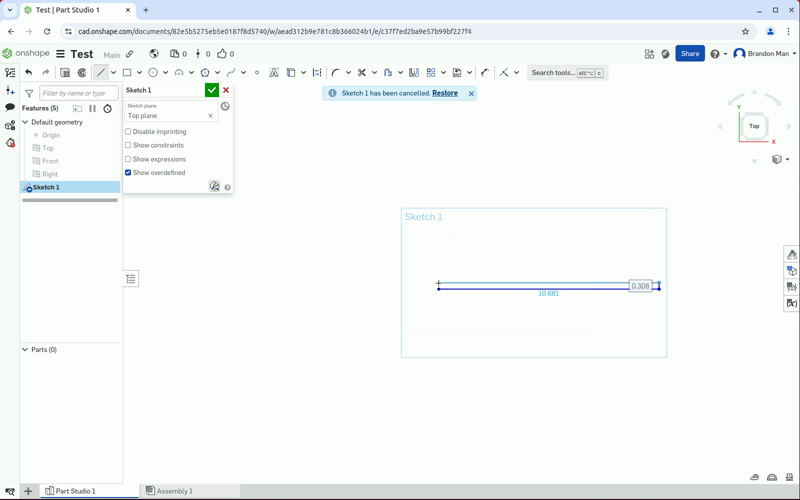
scroll(6)
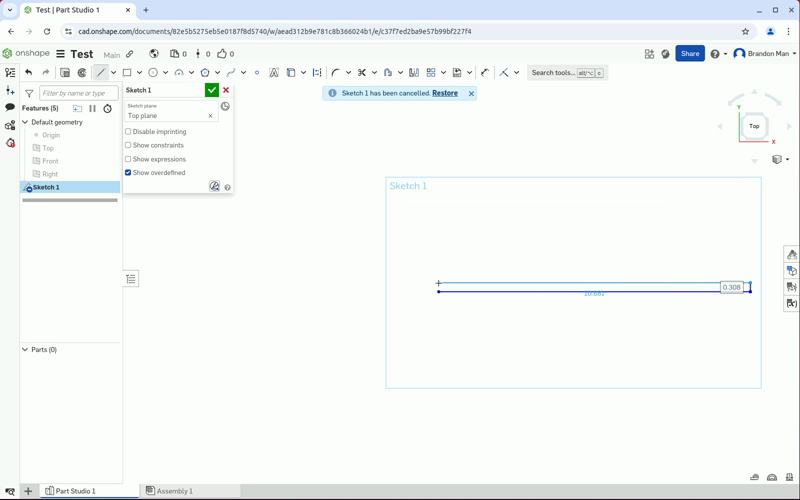
scroll(6)
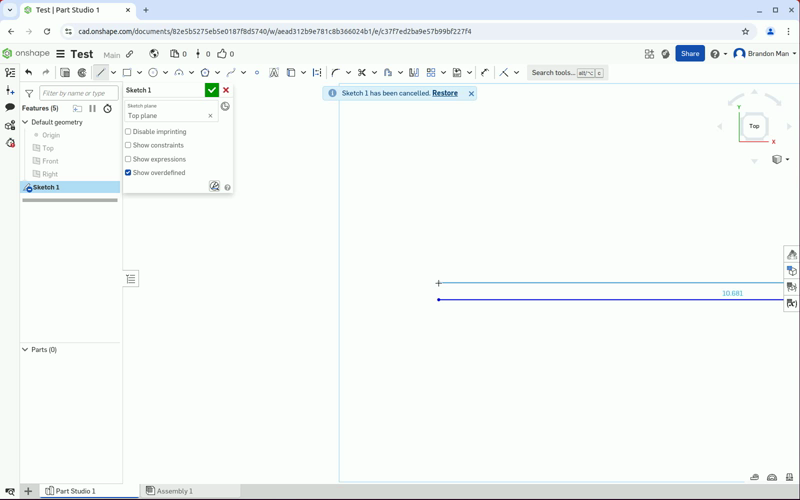
click(438, 282)
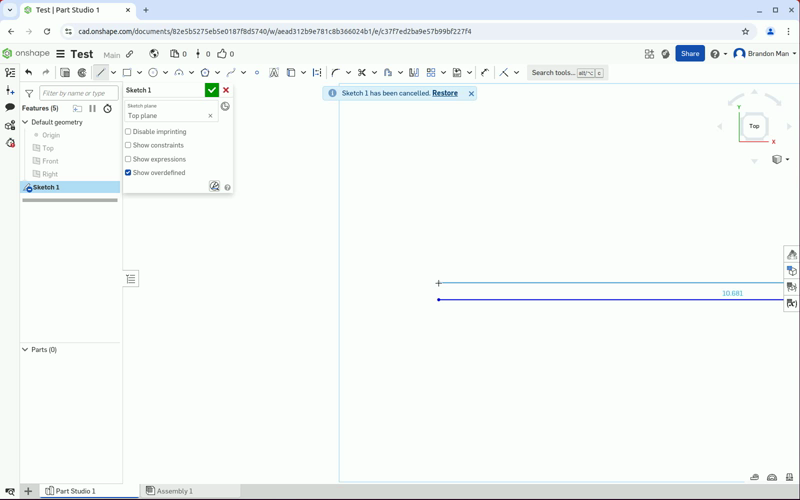
scroll(-6)
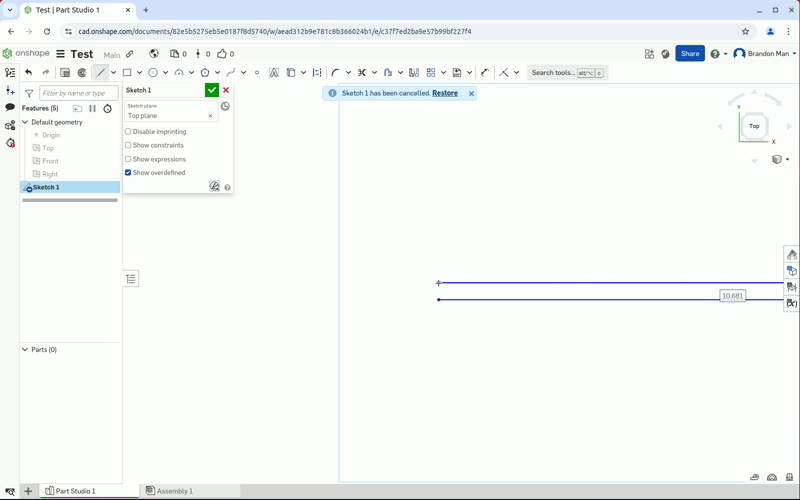
scroll(-6)
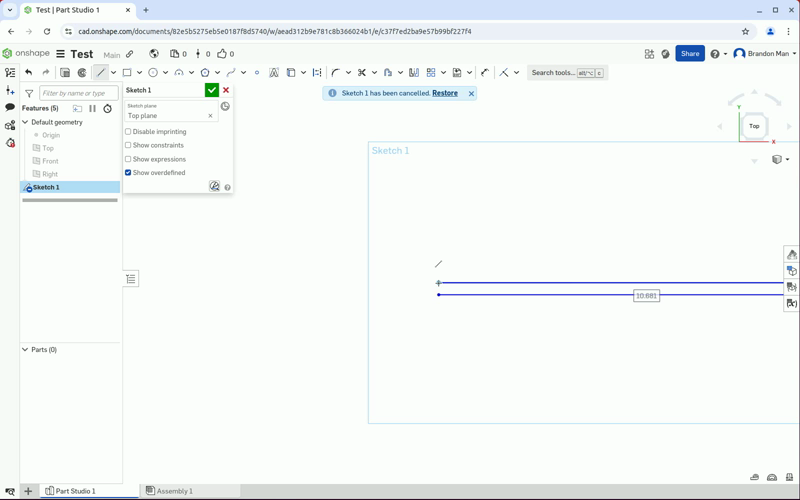
scroll(-6)
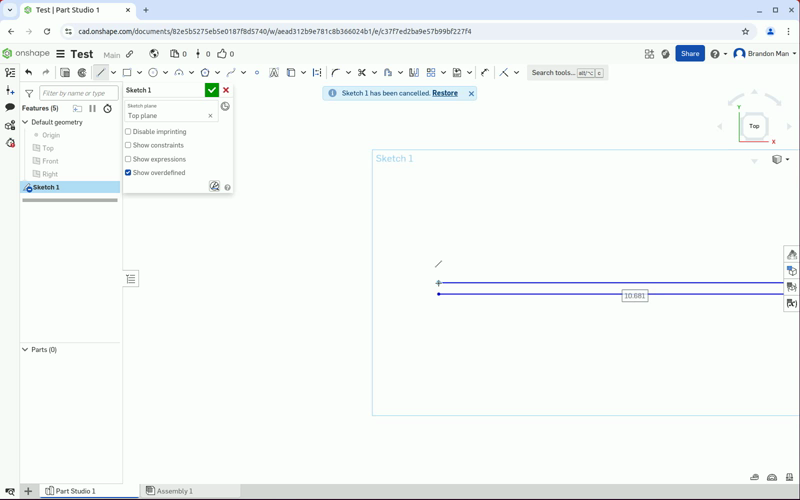
scroll(-6)
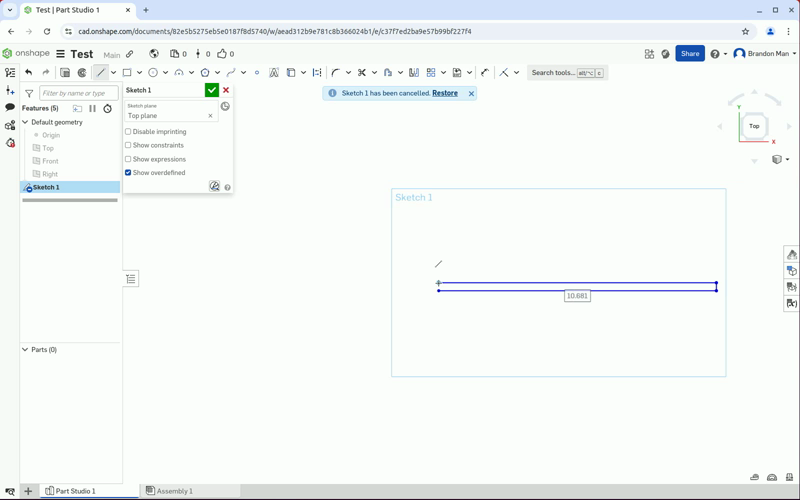
scroll(-6)
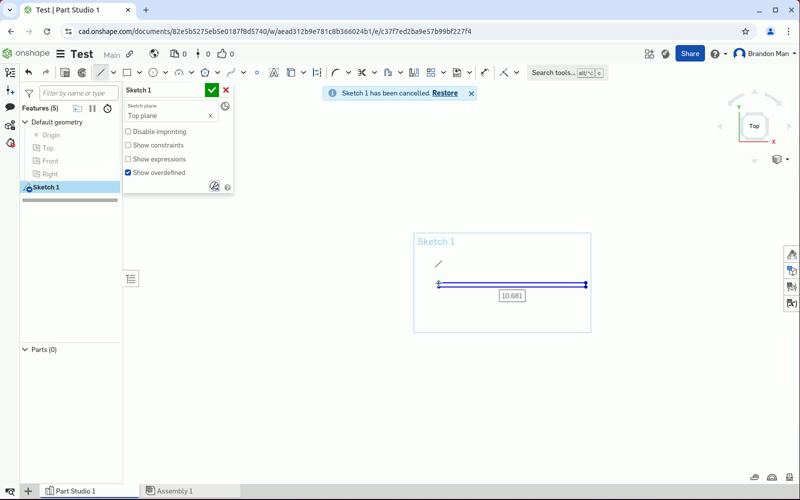
scroll(-6)
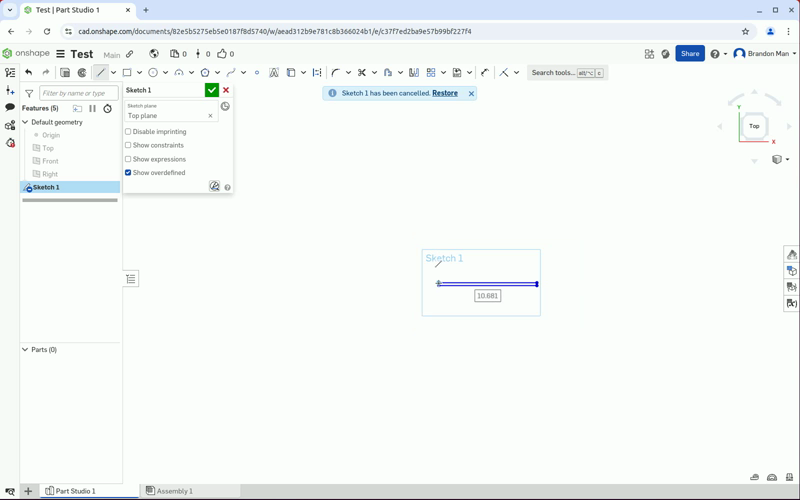
scroll(-6)
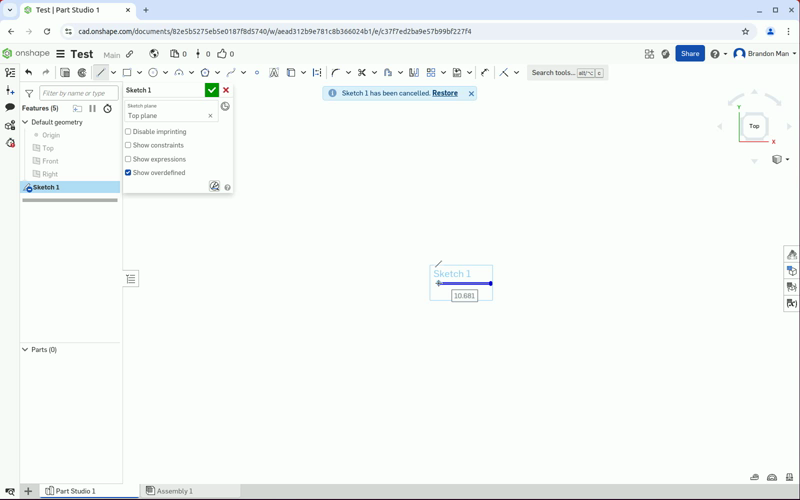
key_up(shift)
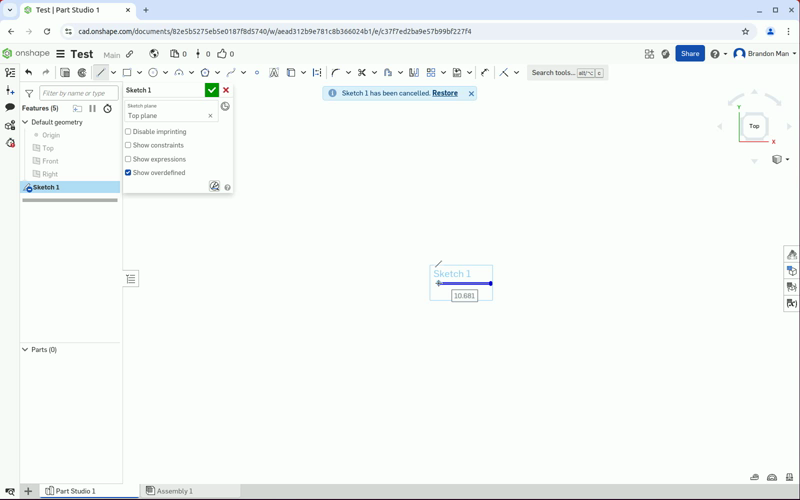
mouse_move(468, 282)
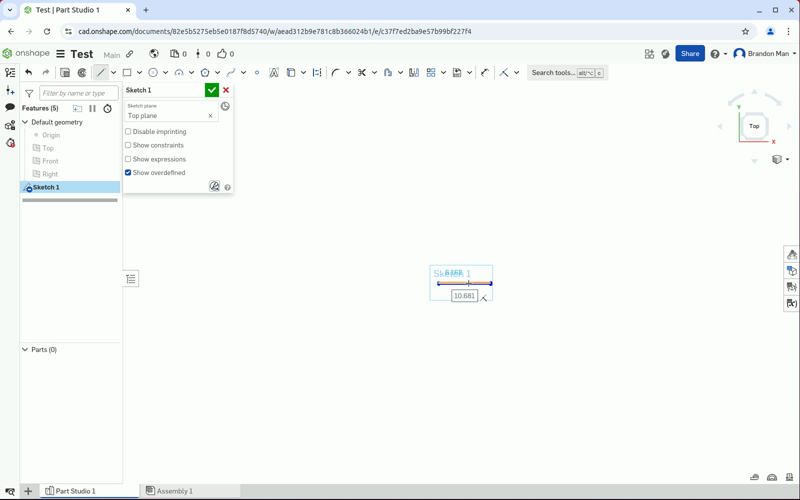
key_down(shift)
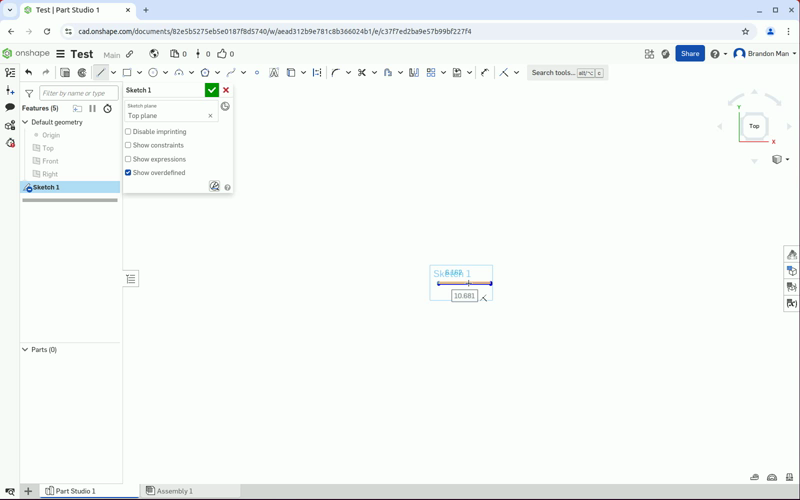
mouse_move(438, 284)
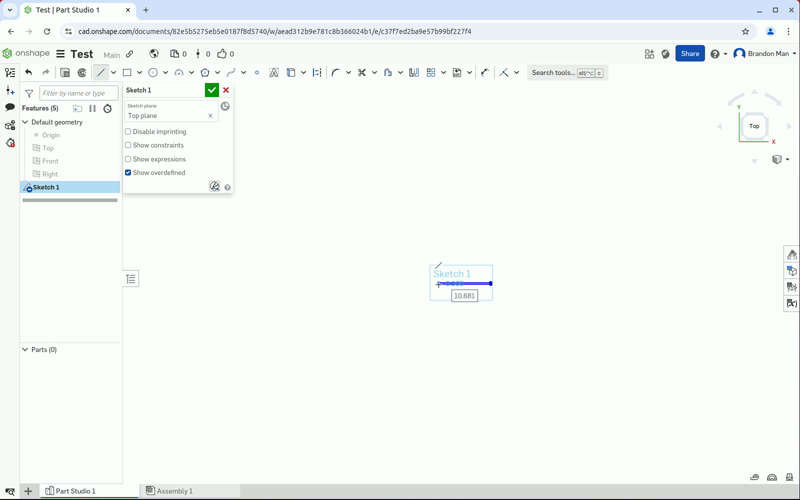
scroll(6)
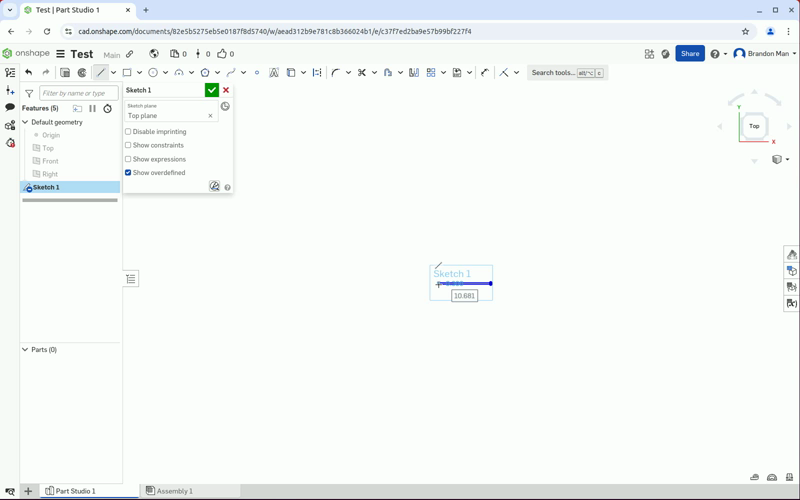
scroll(6)
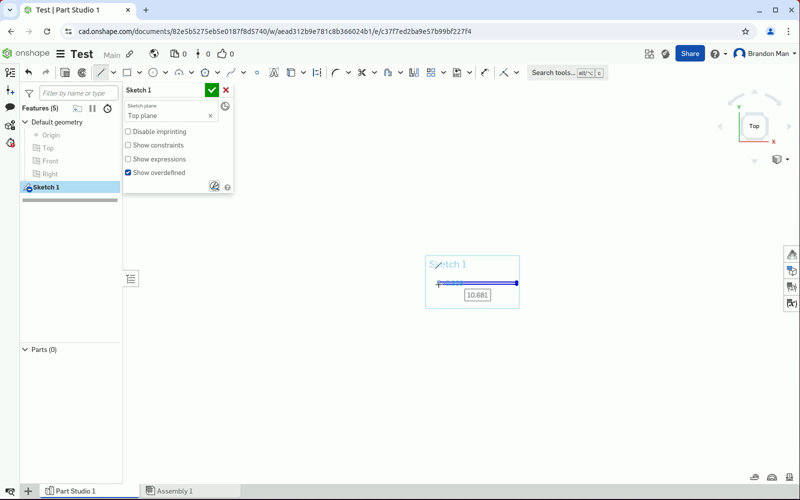
scroll(6)
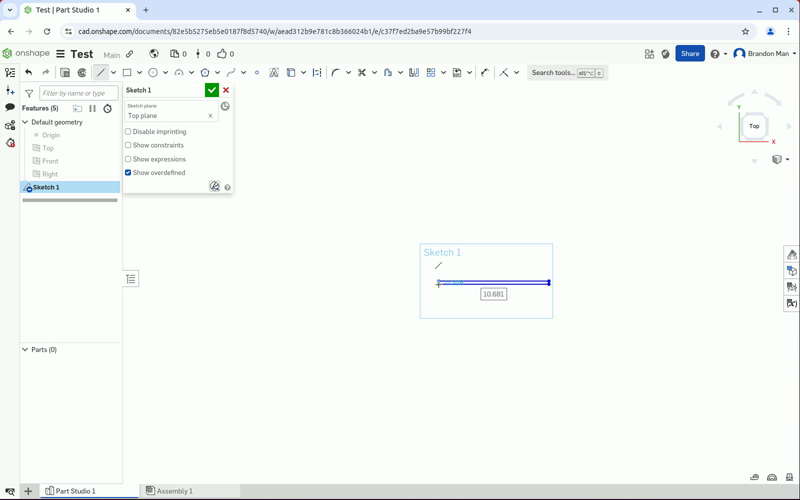
scroll(6)
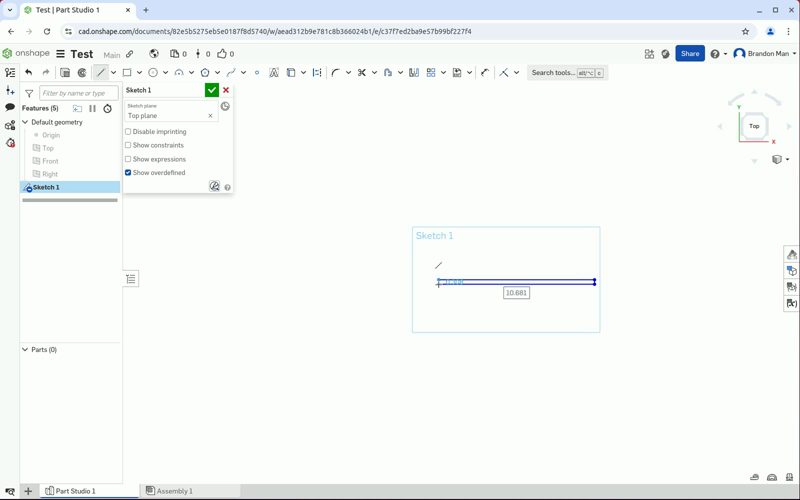
scroll(6)
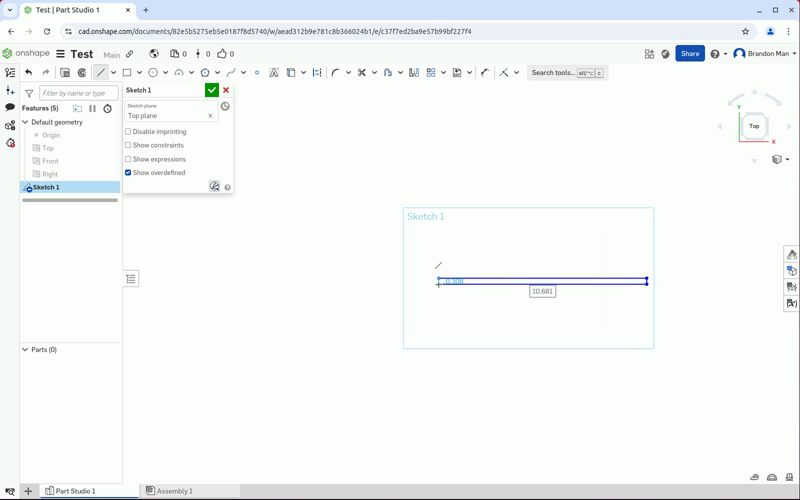
scroll(6)
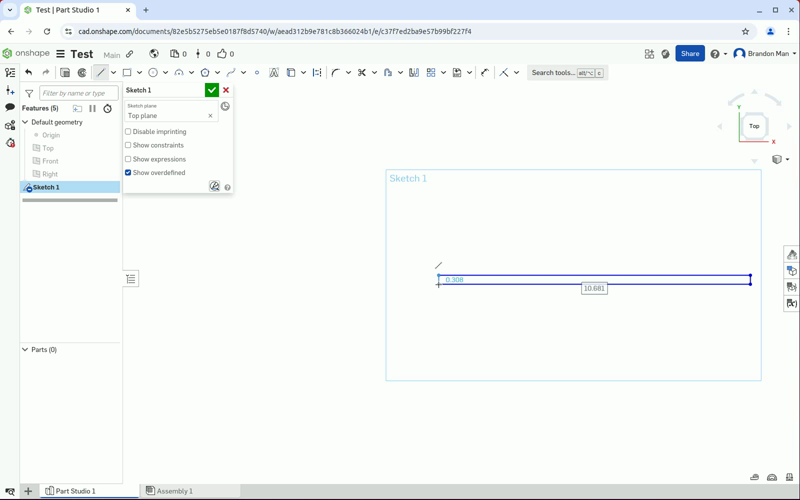
scroll(6)
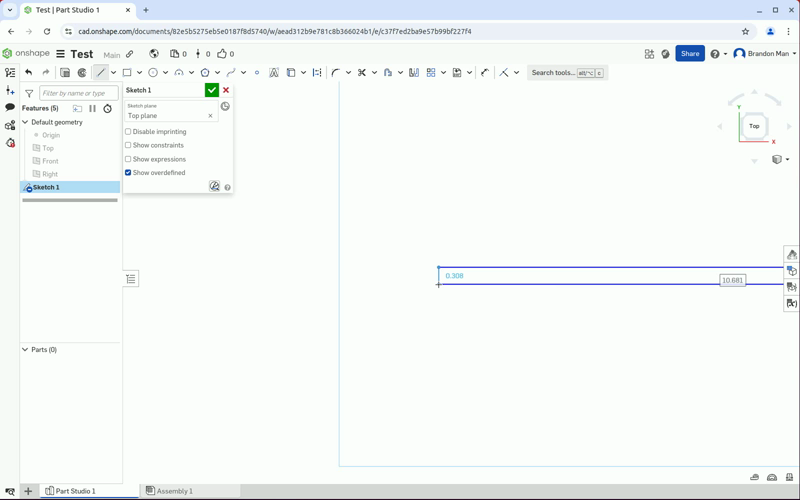
key_up(shift)
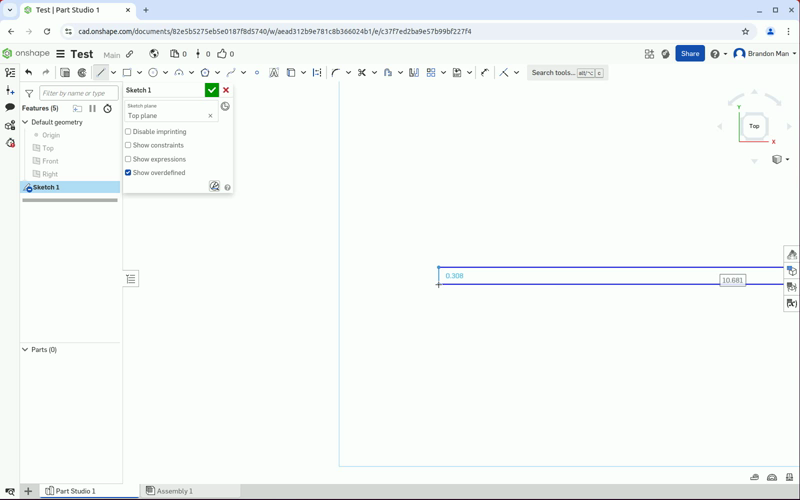
click(438, 284)
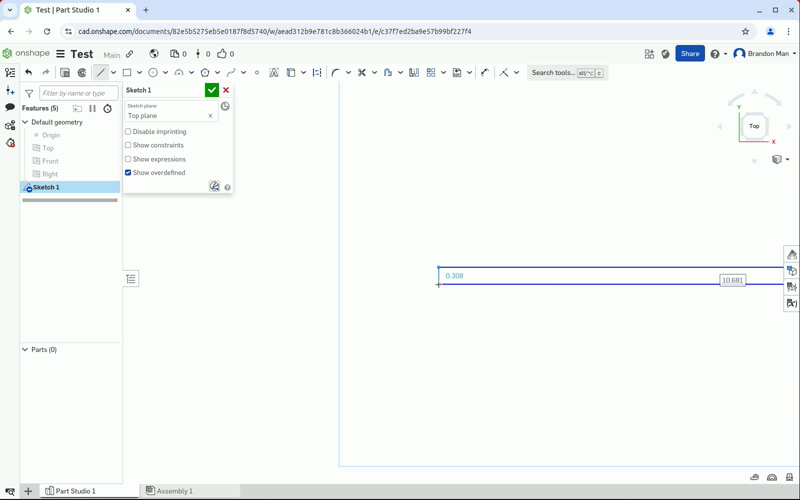
scroll(-6)
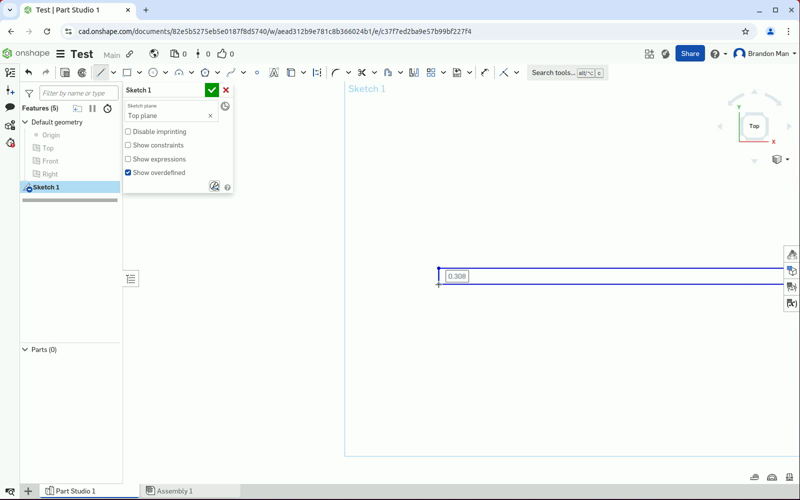
scroll(-6)
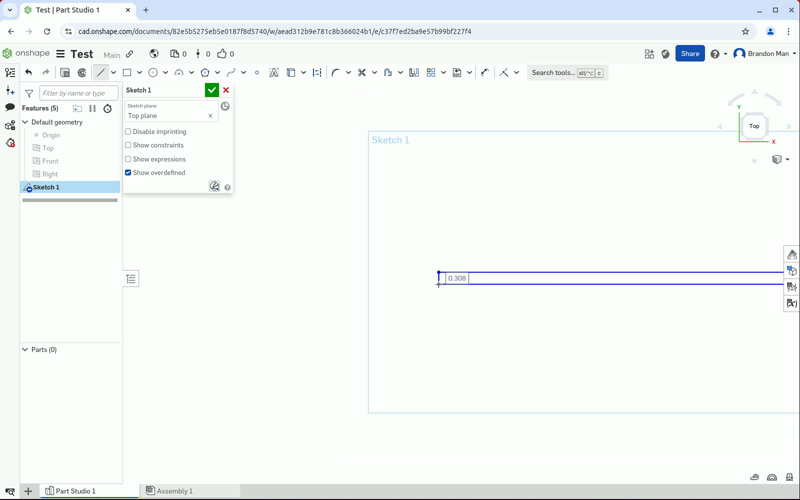
scroll(-6)
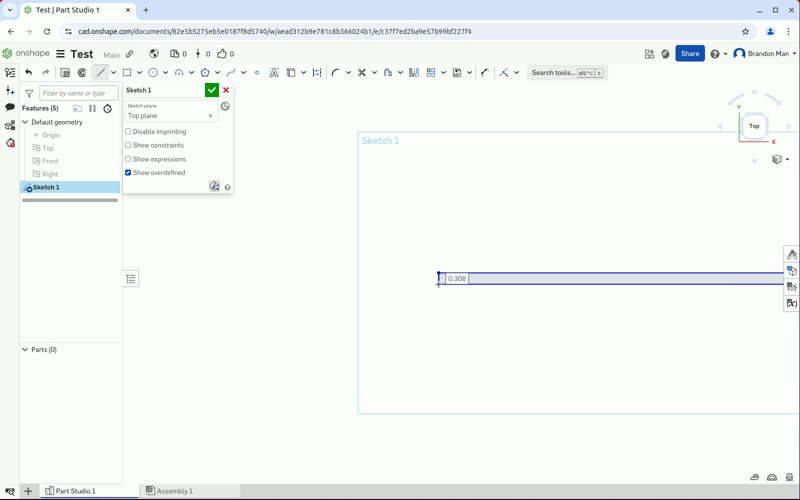
scroll(-6)
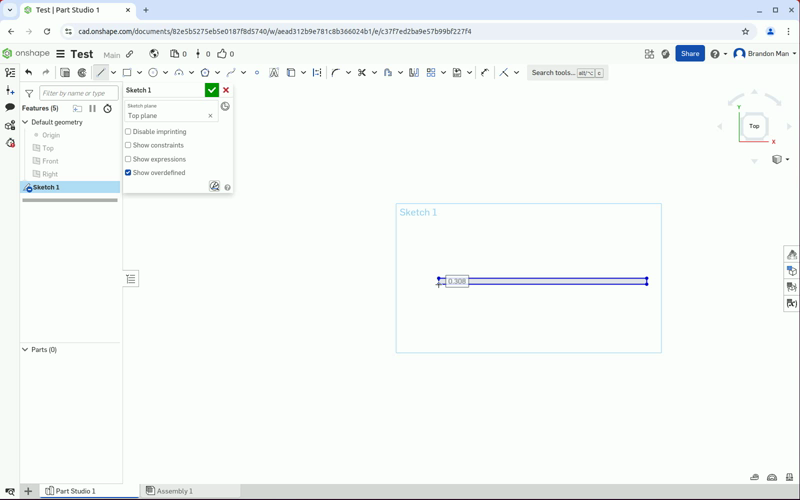
scroll(-6)
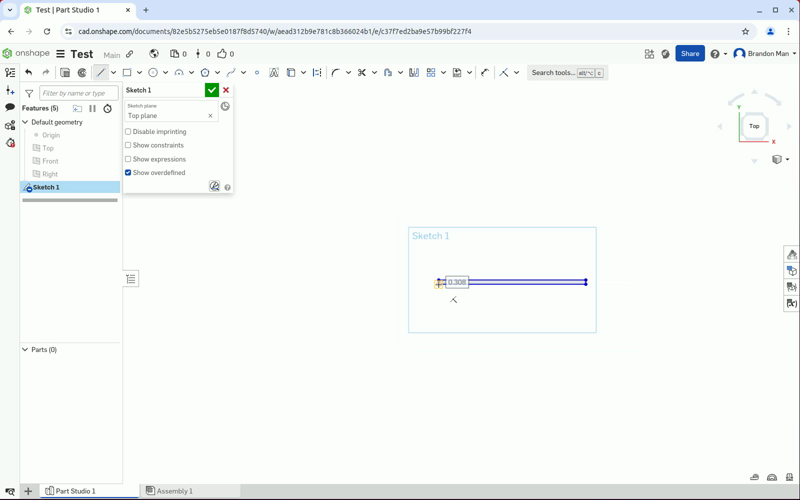
scroll(-6)
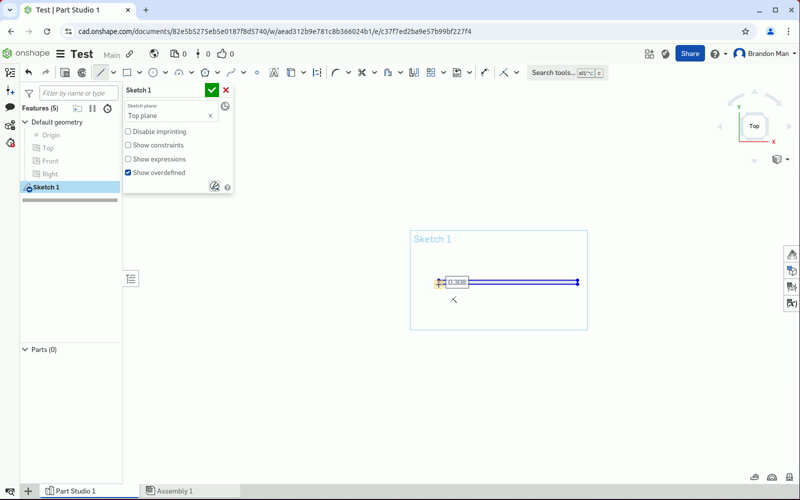
scroll(-6)
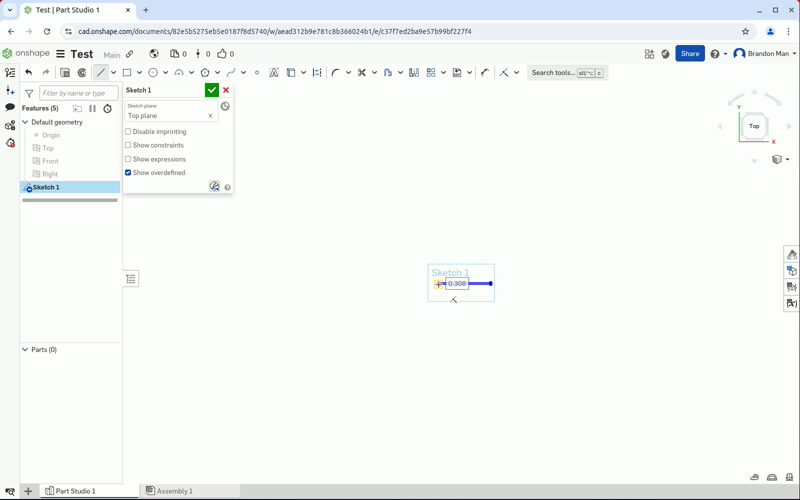
key(esc)
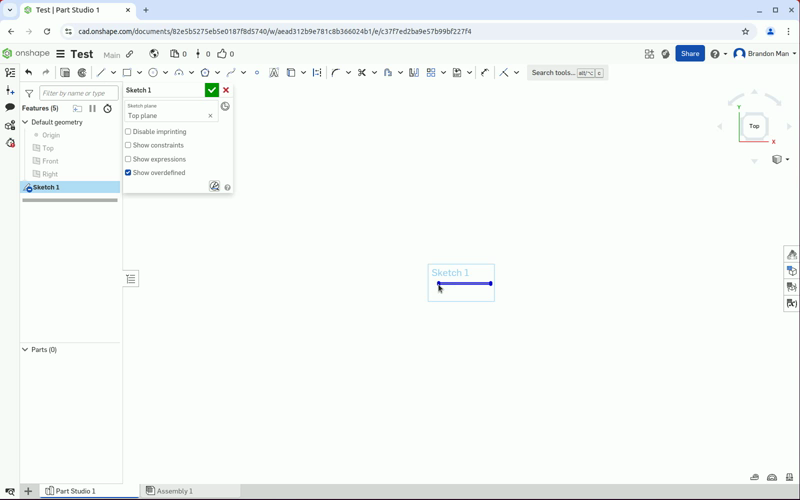
mouse_move(466, 283)
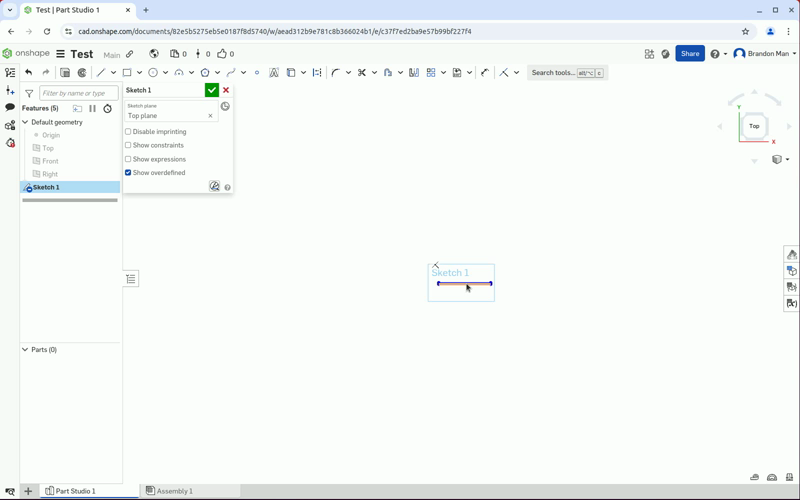
scroll(6)
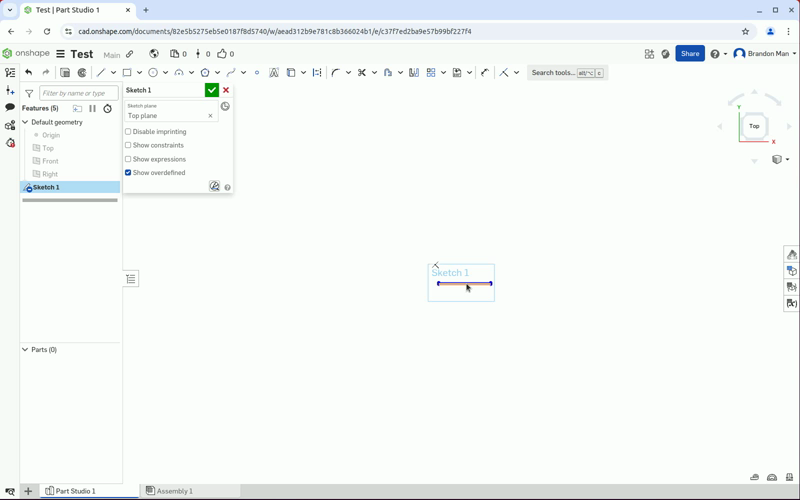
scroll(6)
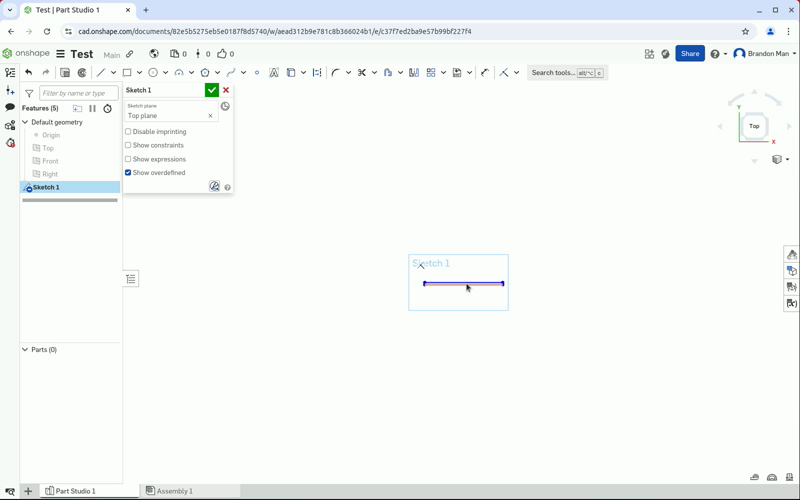
scroll(6)
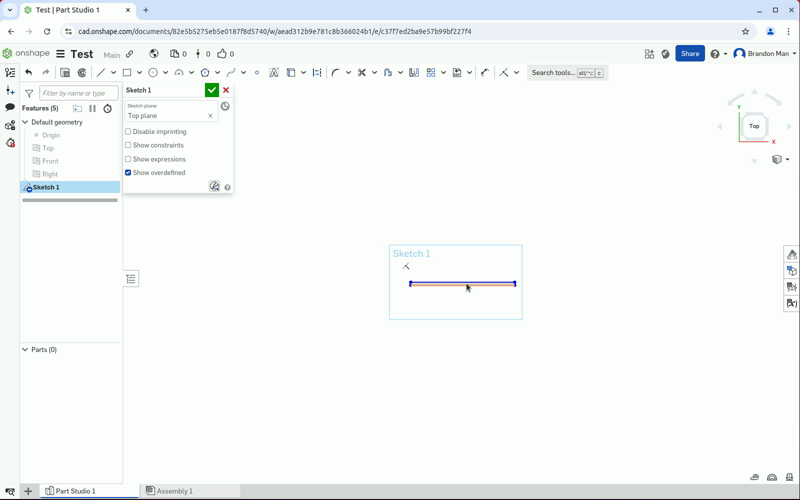
scroll(6)
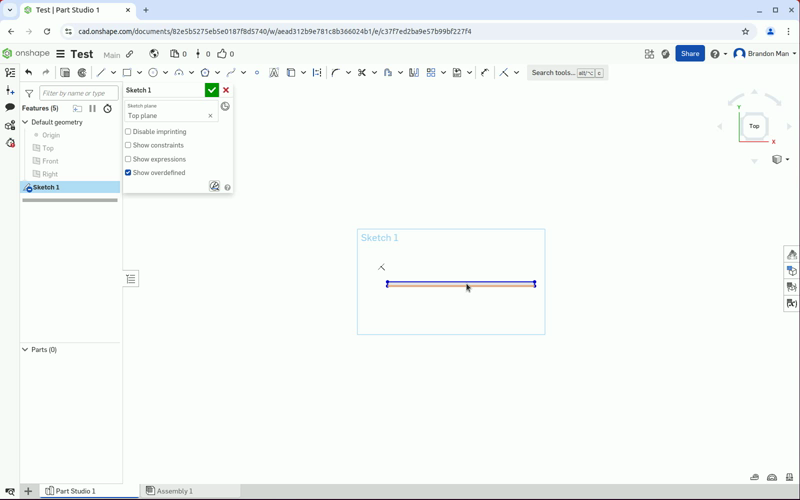
scroll(6)
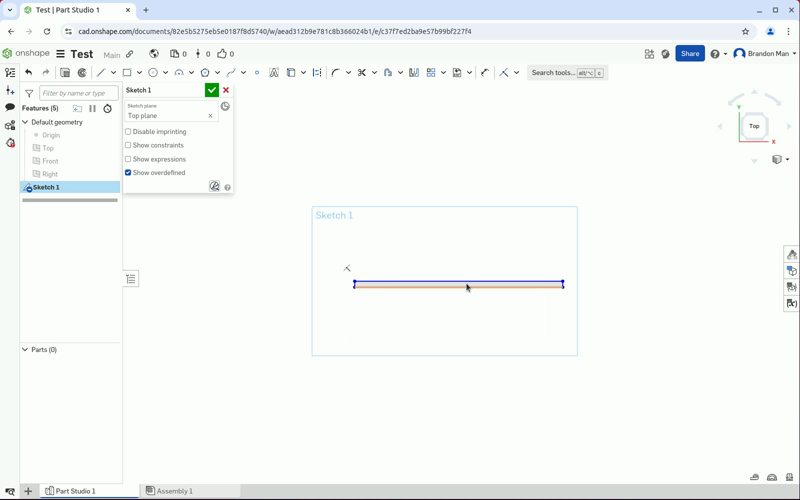
scroll(6)
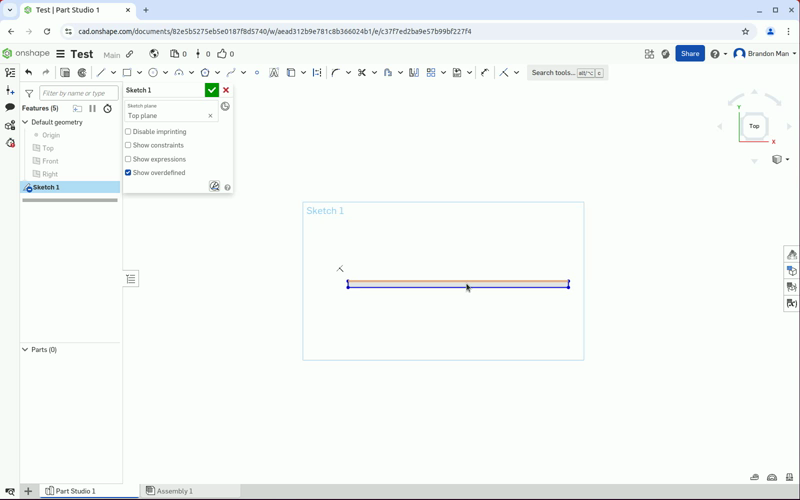
scroll(6)
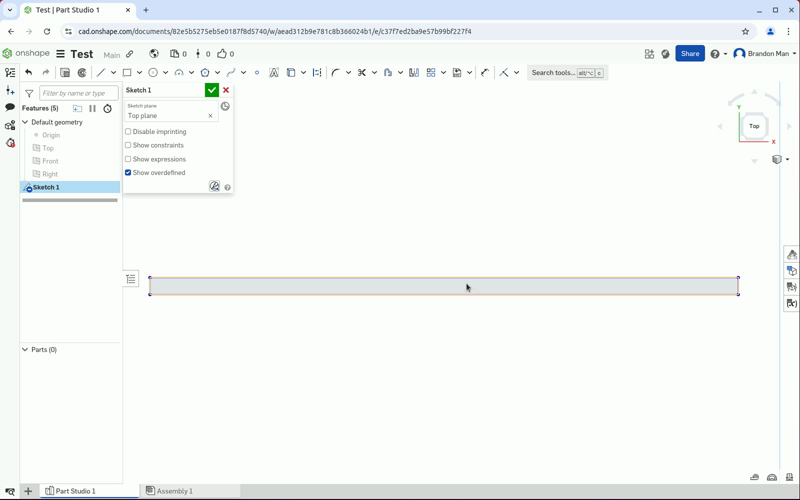
click(466, 283)
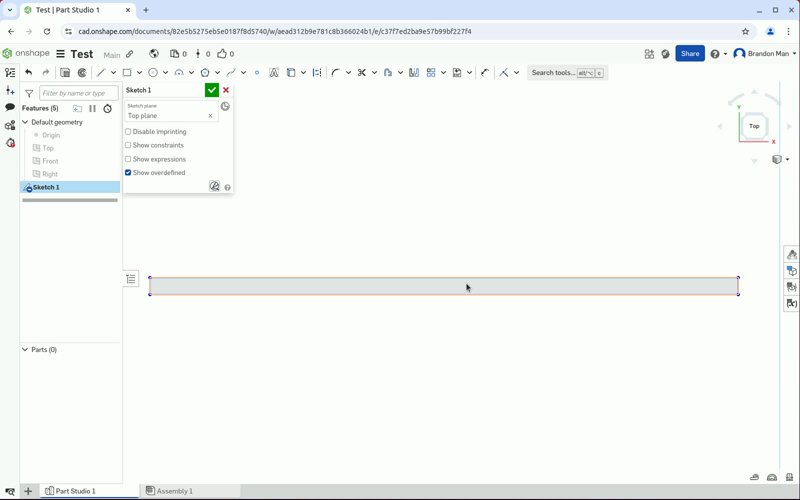
scroll(-6)
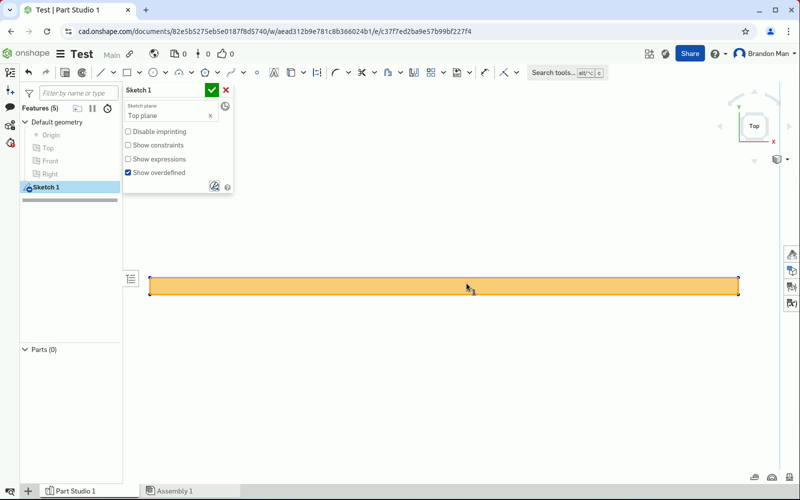
scroll(-6)
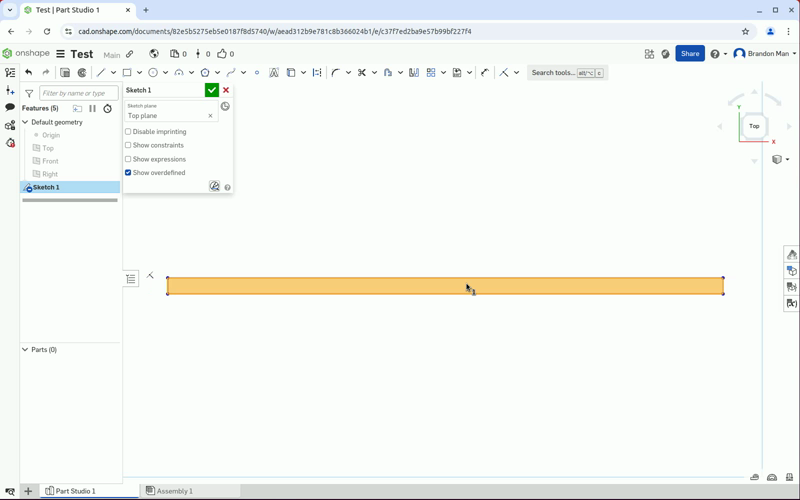
scroll(-6)
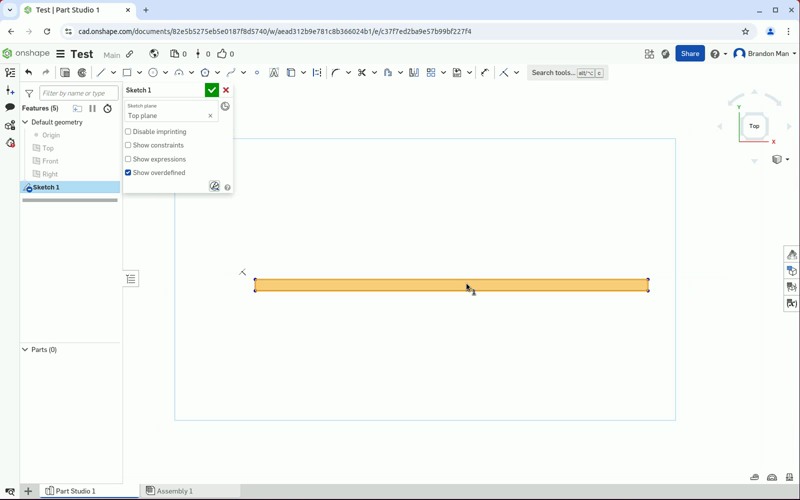
scroll(-6)
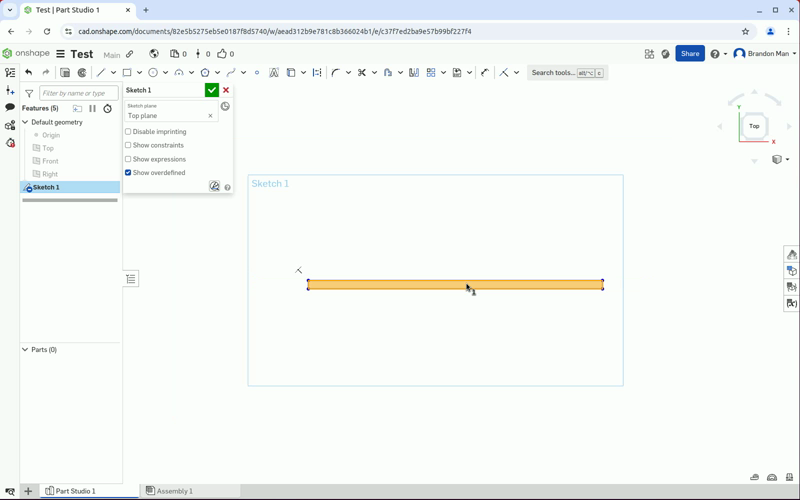
scroll(-6)
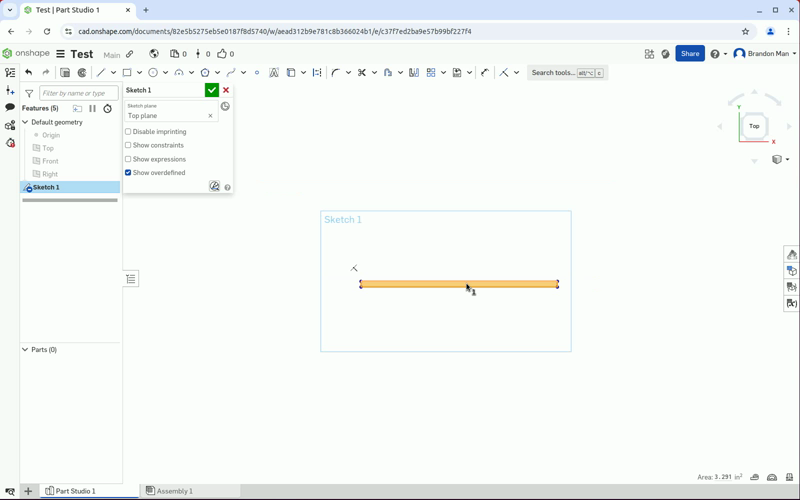
scroll(-6)
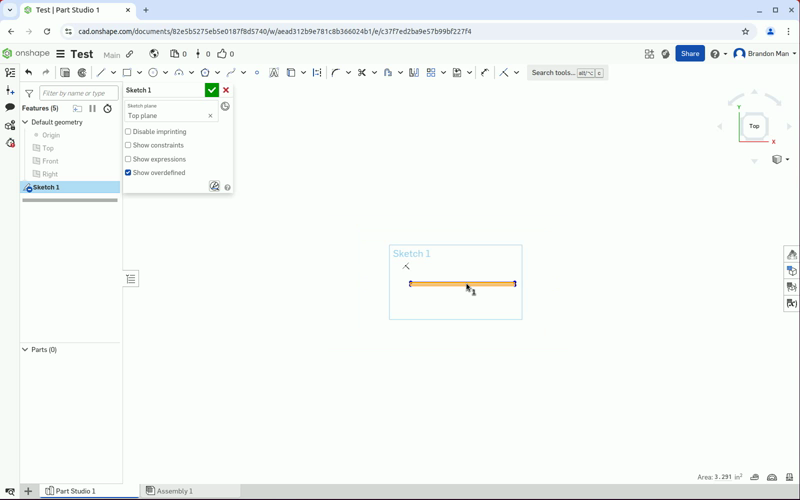
scroll(-6)
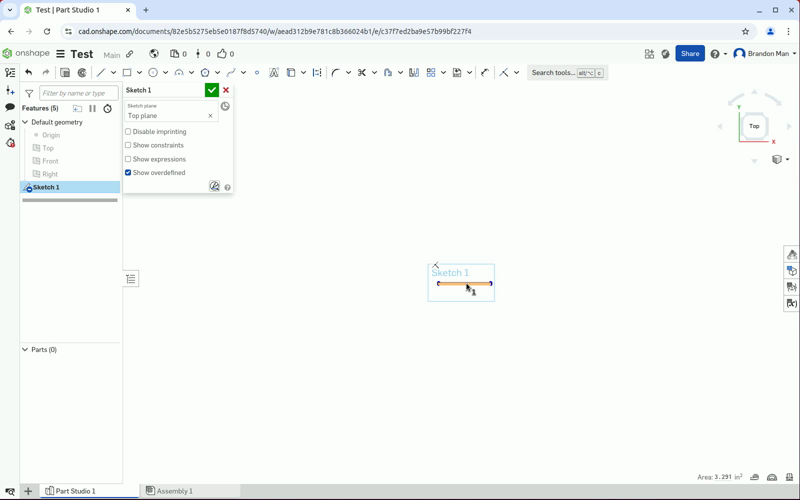
mouse_move(73, 352)
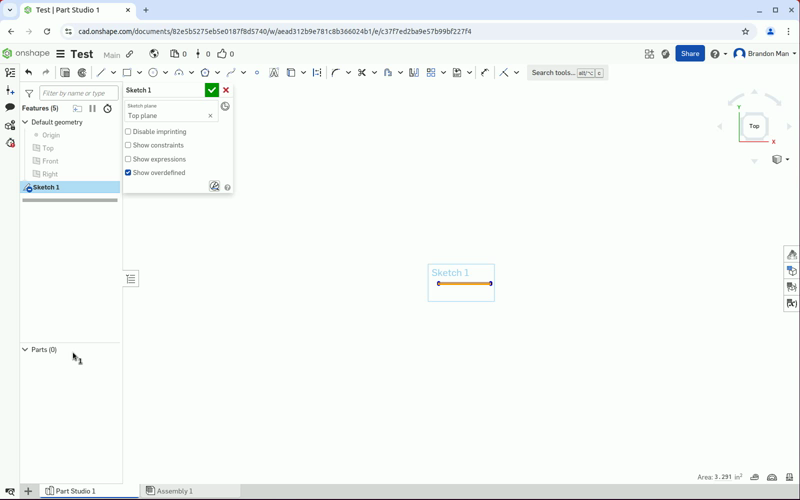
key(shift+y)
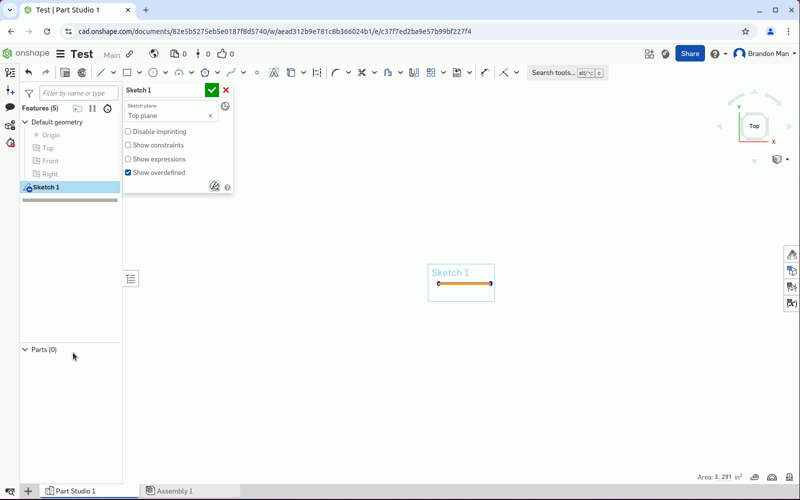
key(shift+e)
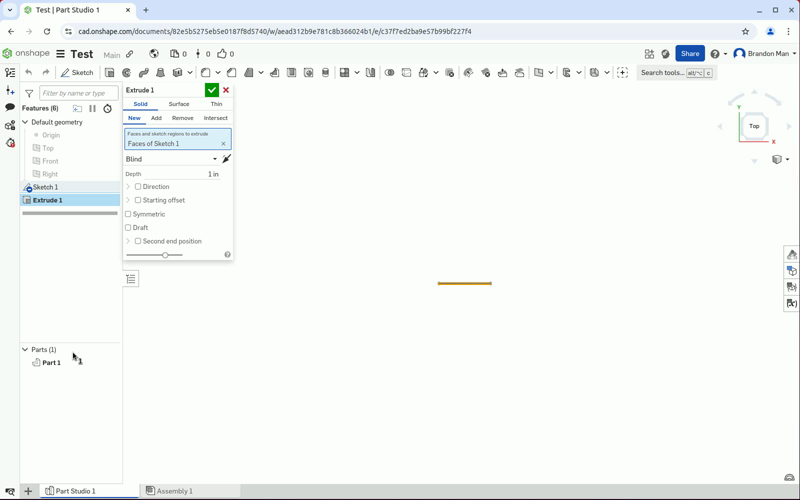
mouse_move(143, 106)
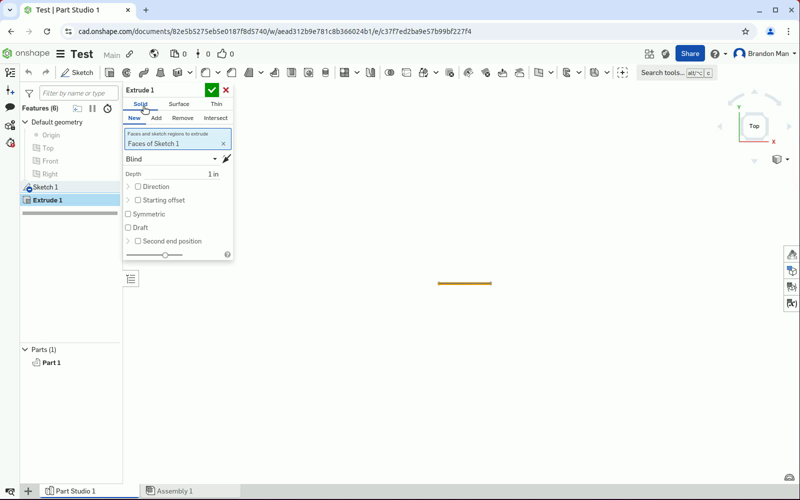
click(143, 106)
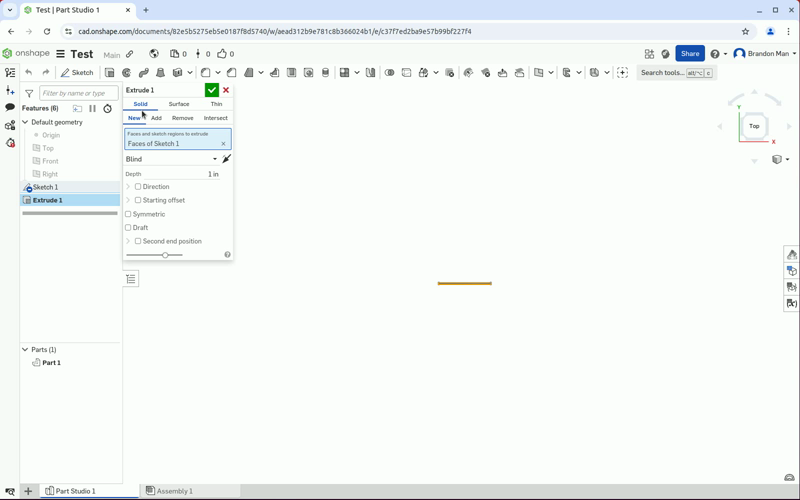
mouse_move(137, 120)
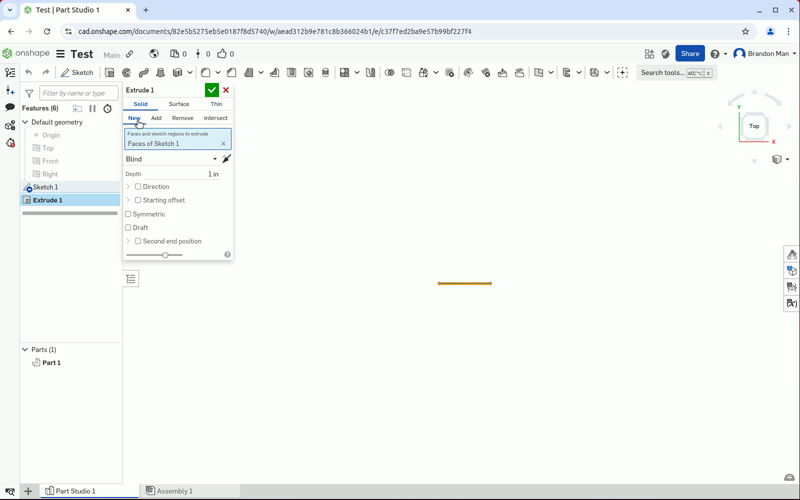
click(137, 120)
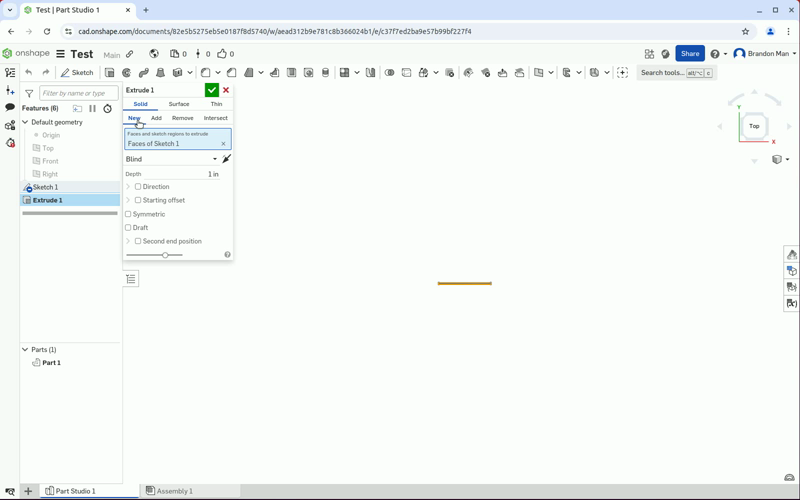
key(tab, 4)
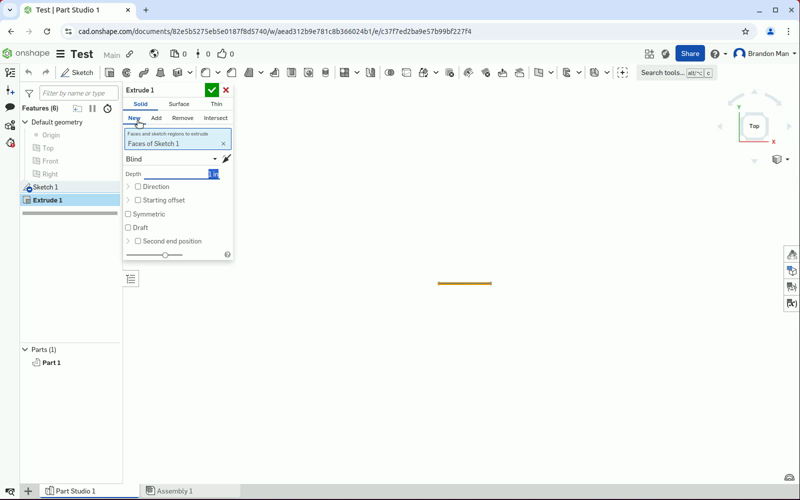
text(-10.591)
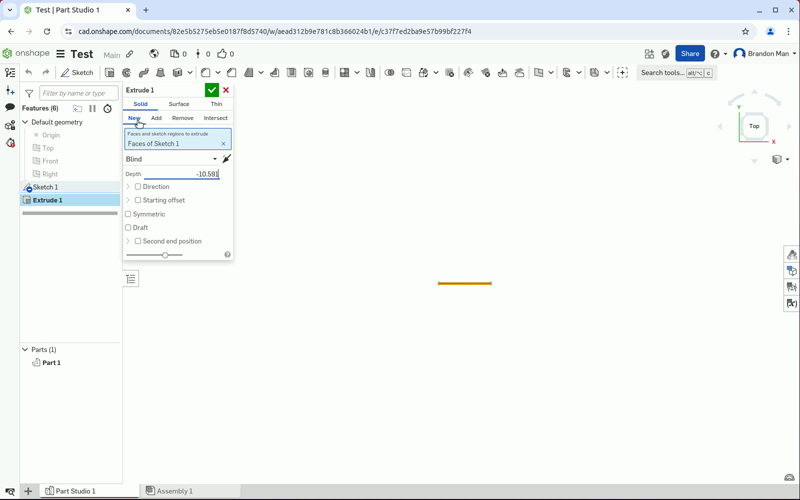
key(enter)
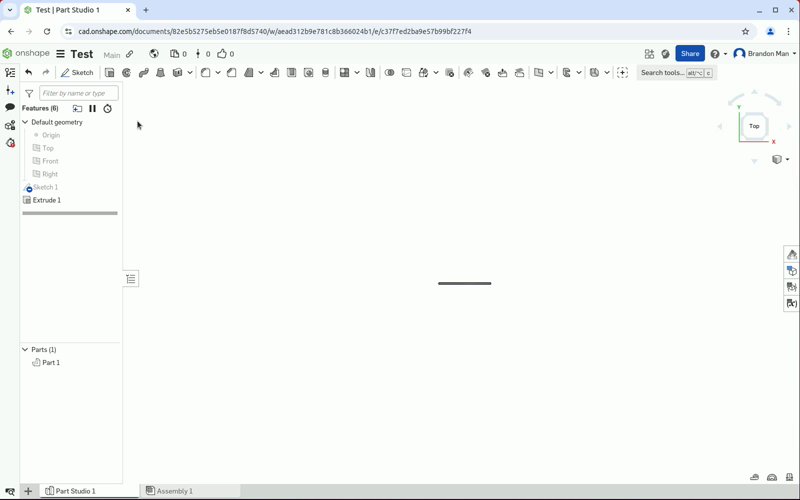
key(shift+h)
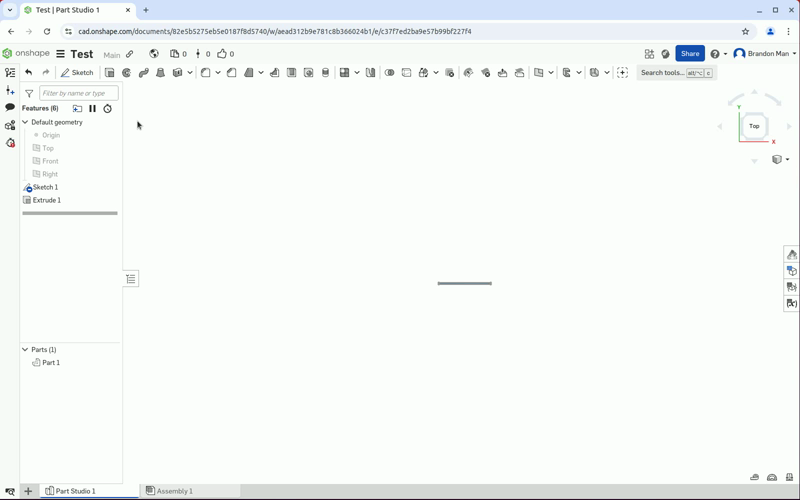
key(shift+h)
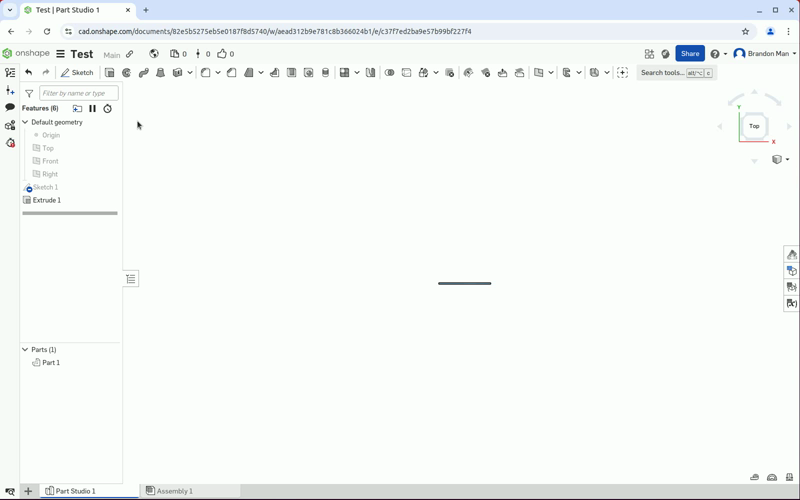
mouse_move(73, 189)
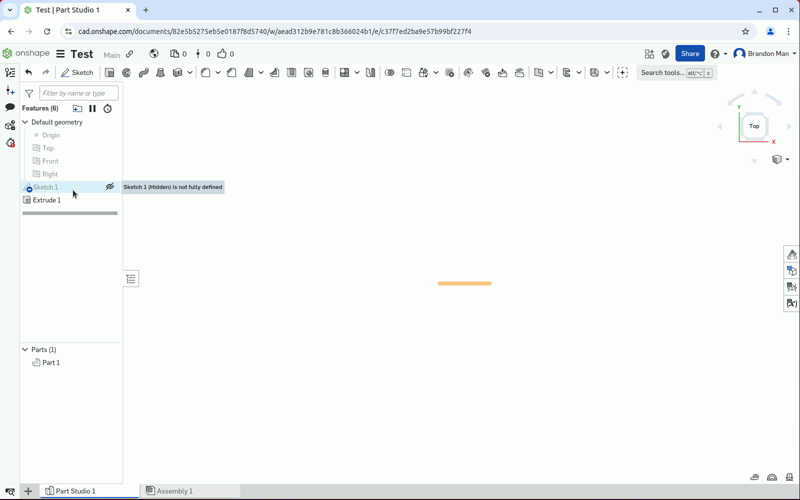
click(73, 189)
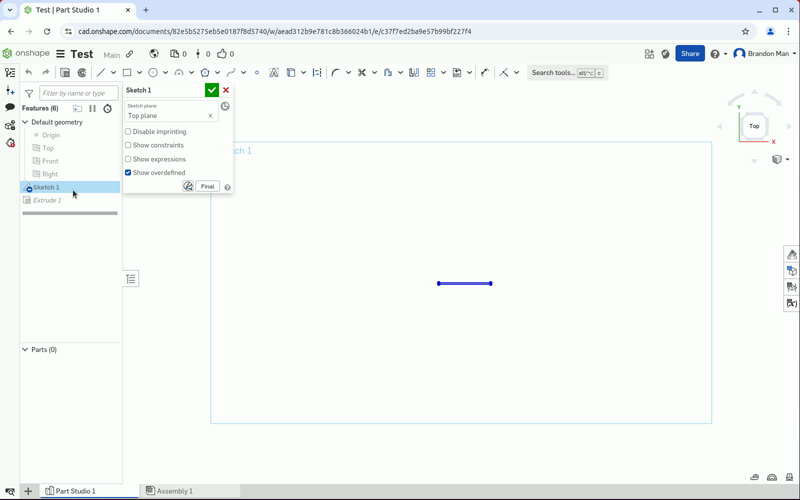
mouse_move(229, 92)
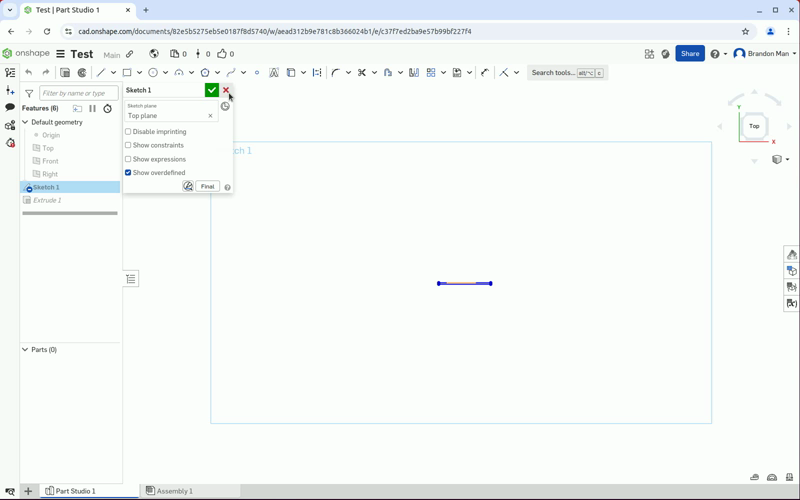
click(229, 92)
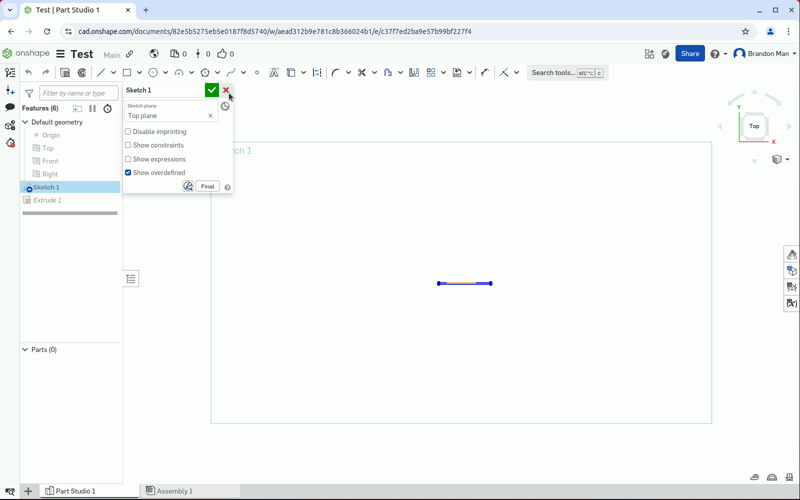
key(shift+s)
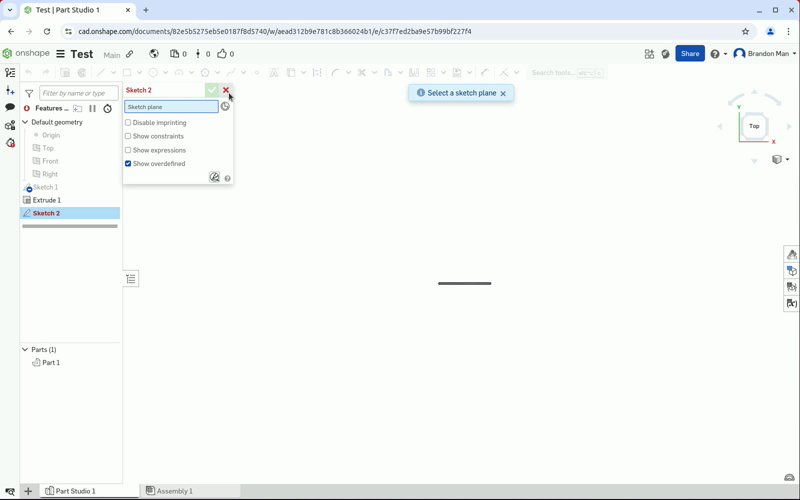
mouse_move(73, 150)
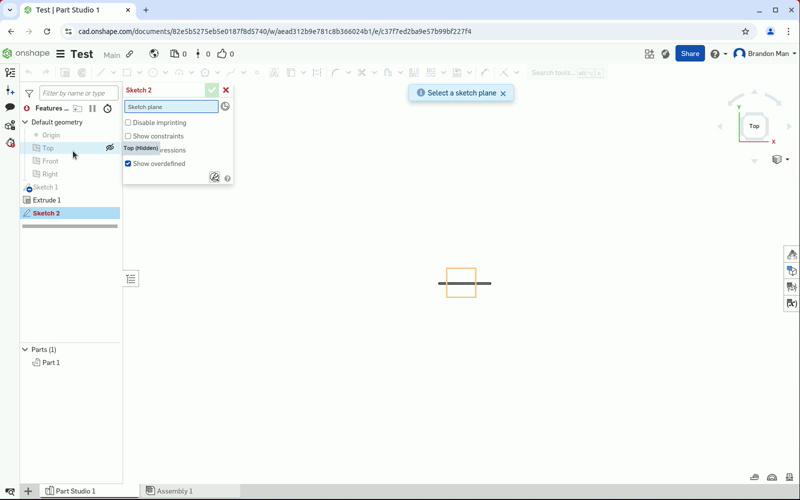
click(73, 150)
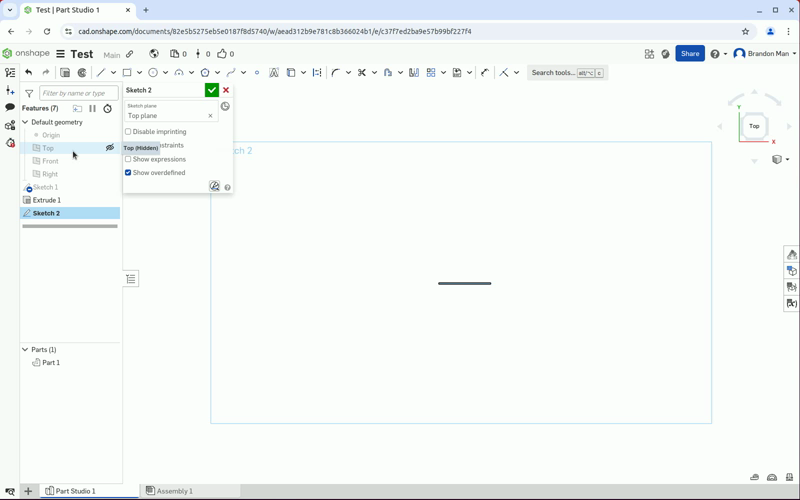
mouse_move(73, 352)
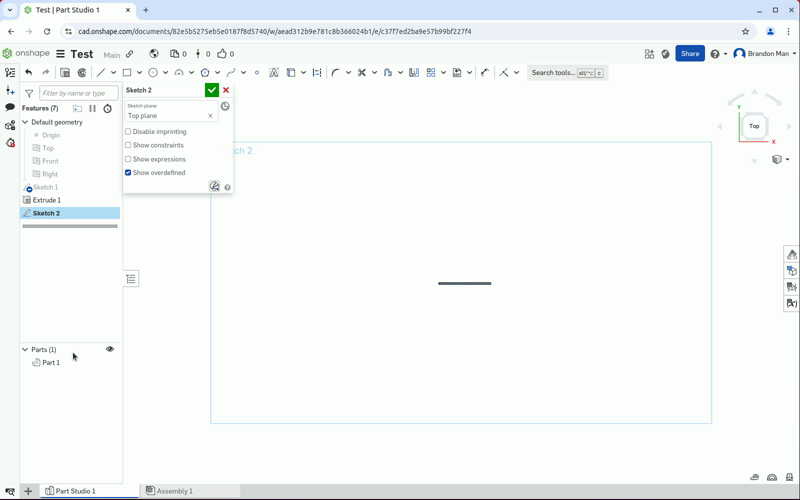
key(y)
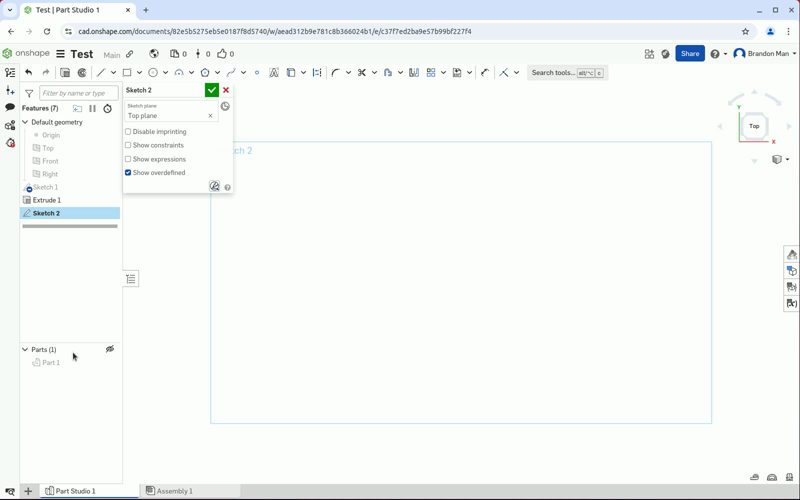
key(l)
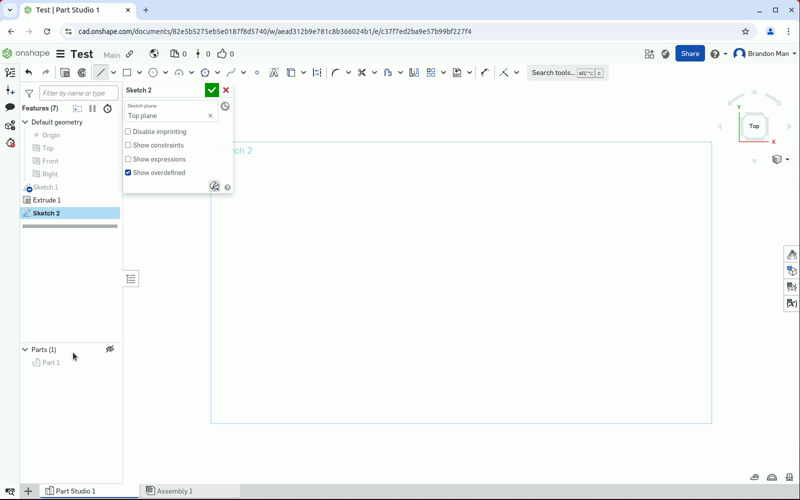
key_down(shift)
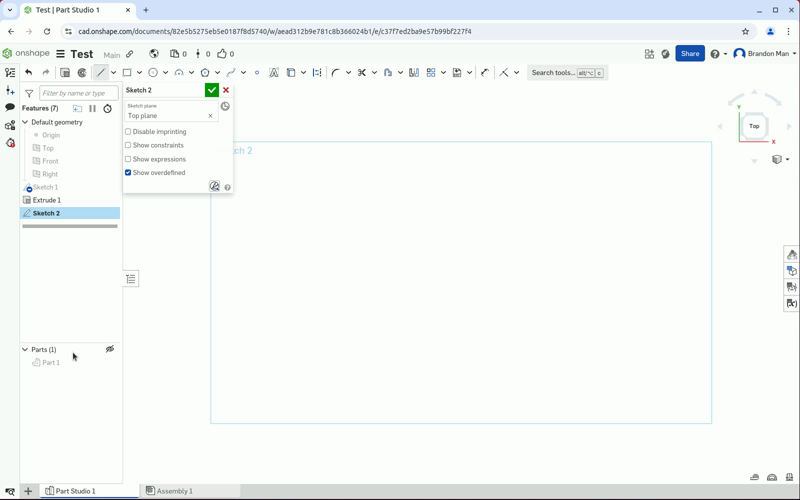
mouse_move(438, 282)
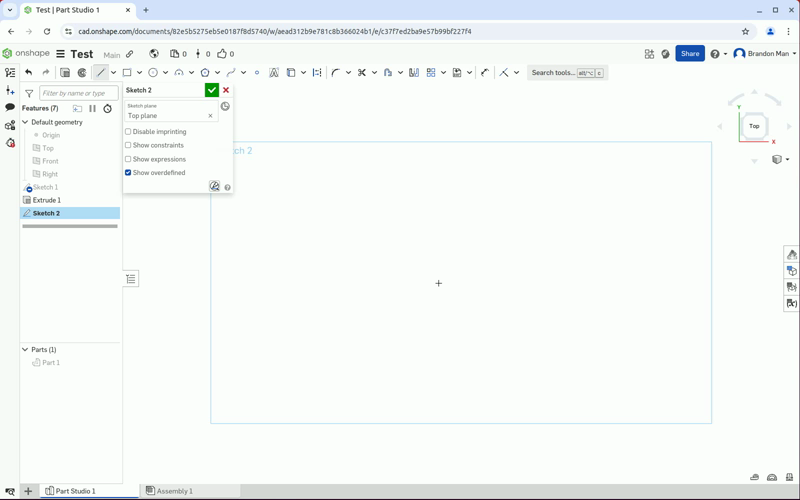
click(438, 282)
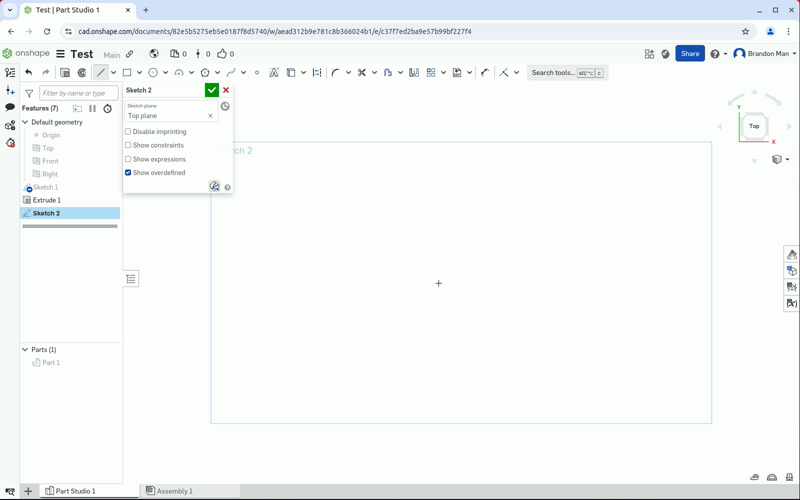
key_up(shift)
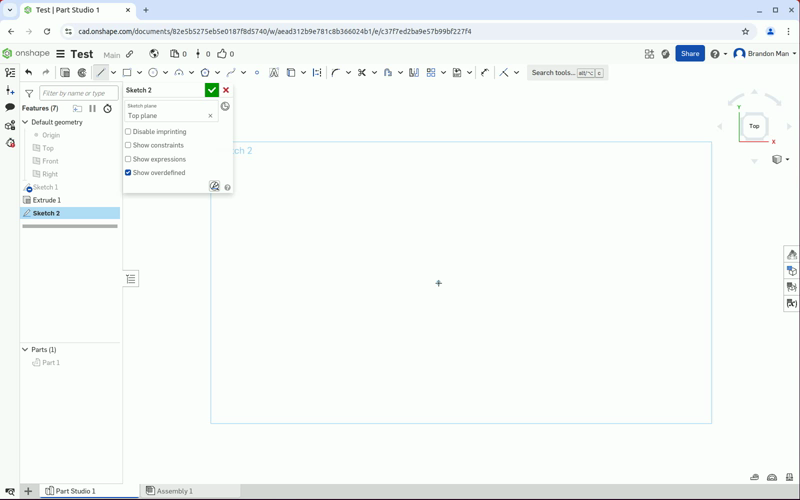
key_down(shift)
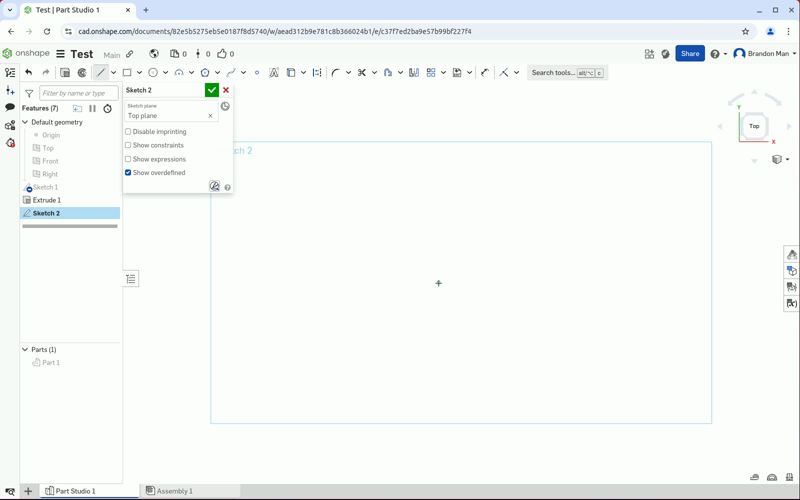
mouse_move(468, 282)
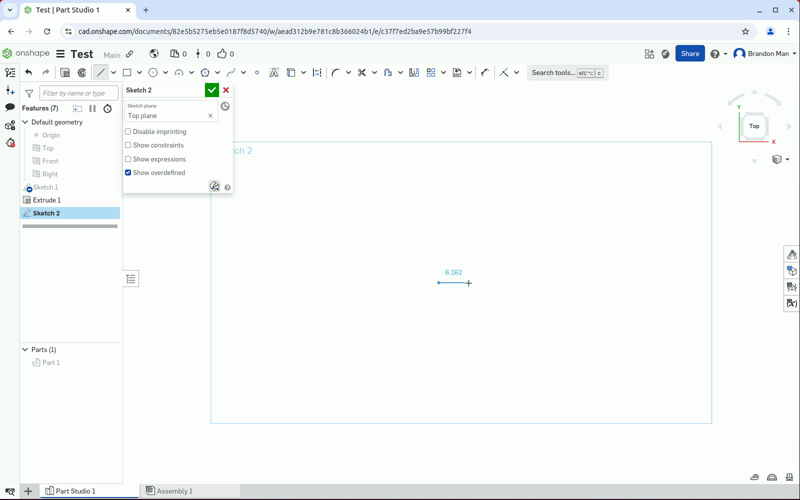
mouse_move(490, 282)
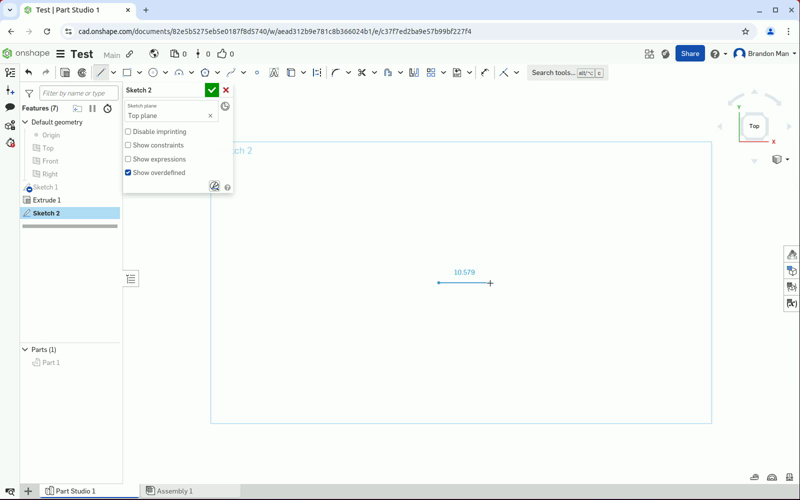
click(490, 282)
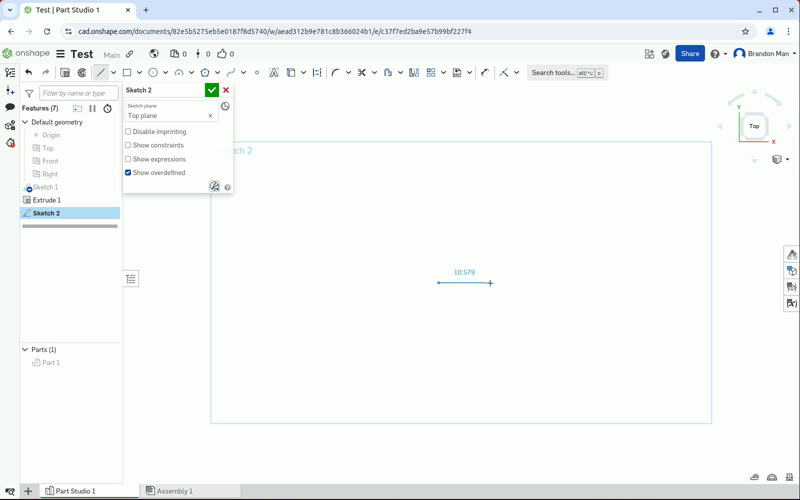
key_up(shift)
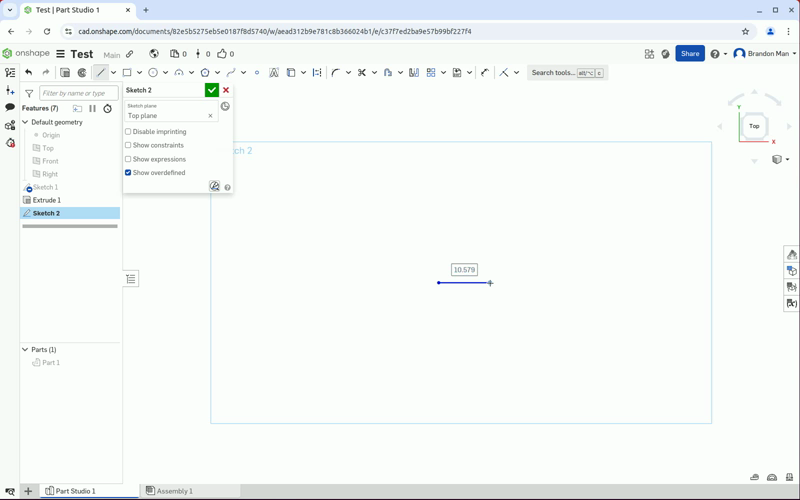
key_down(shift)
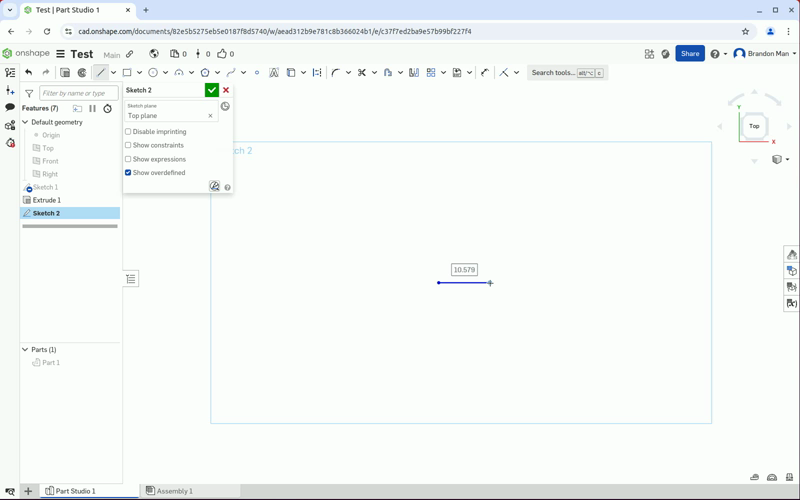
mouse_move(520, 282)
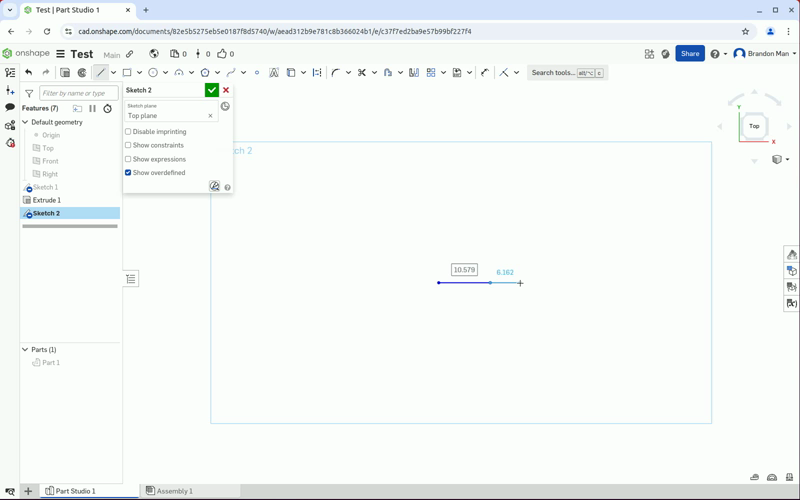
mouse_move(490, 280)
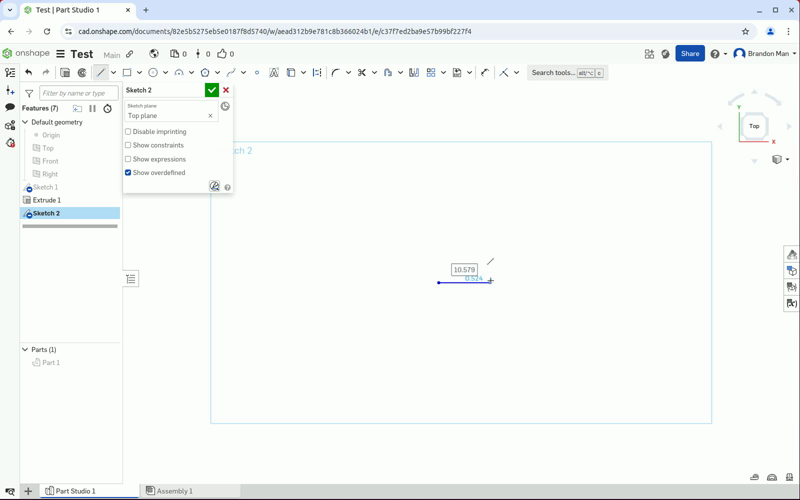
scroll(6)
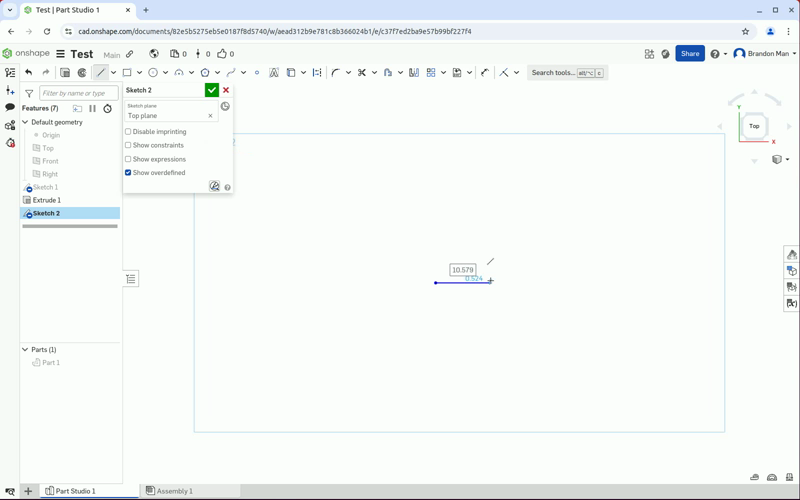
scroll(6)
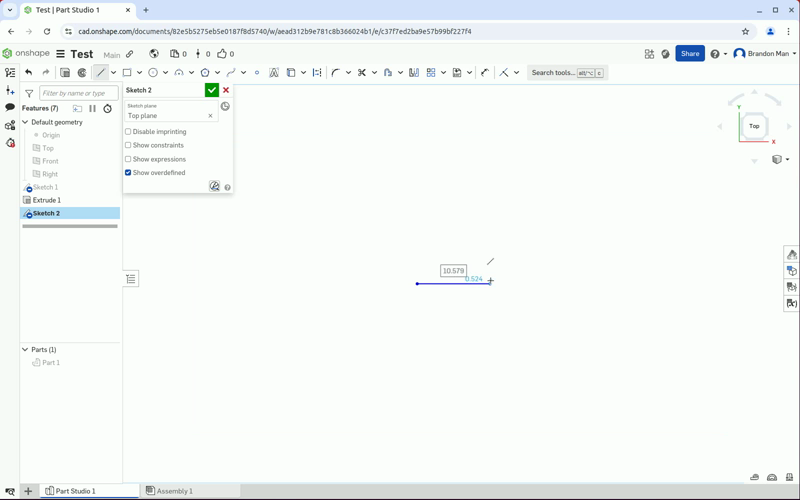
scroll(6)
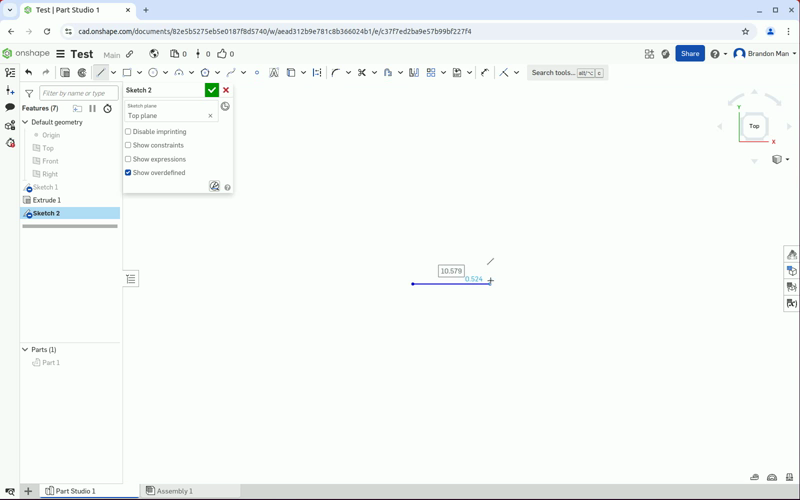
scroll(6)
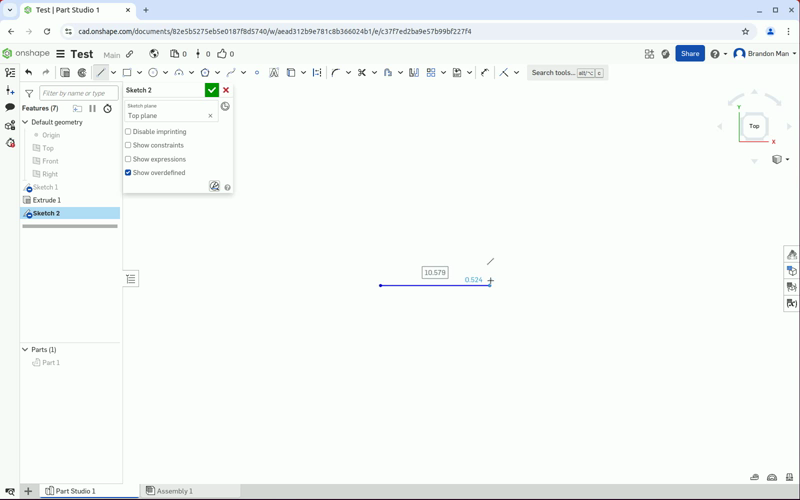
scroll(6)
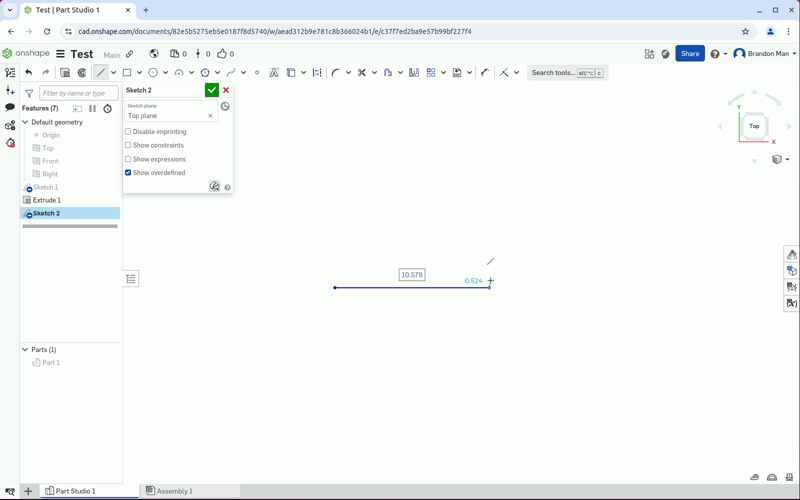
scroll(6)
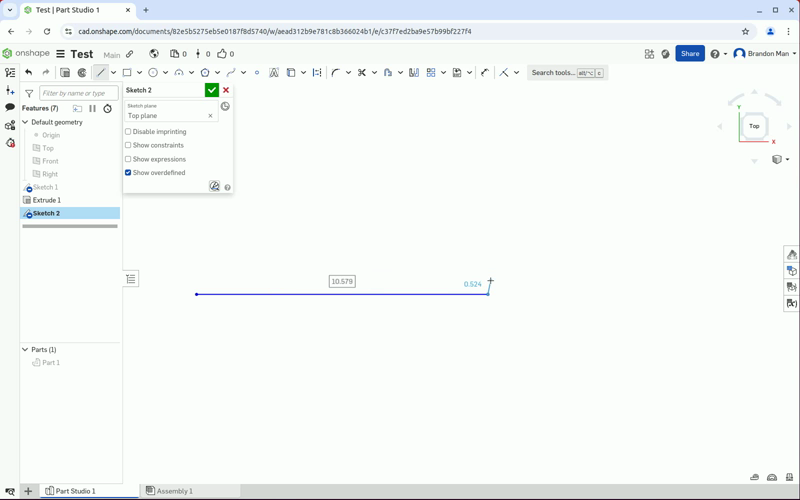
scroll(6)
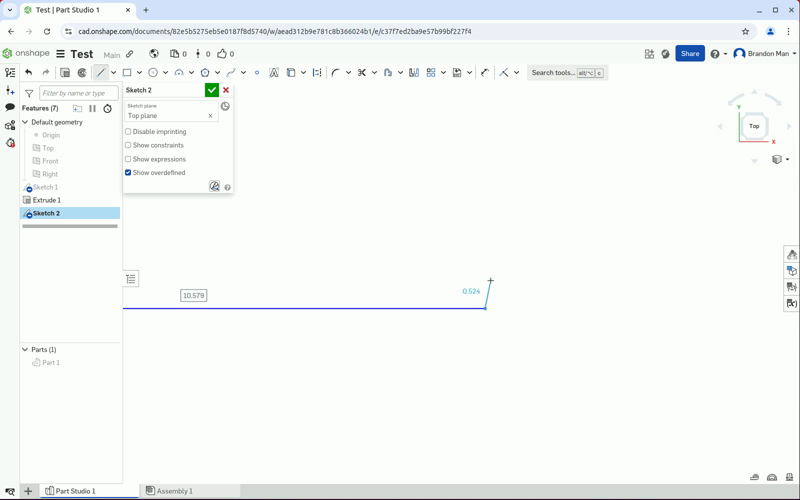
click(490, 280)
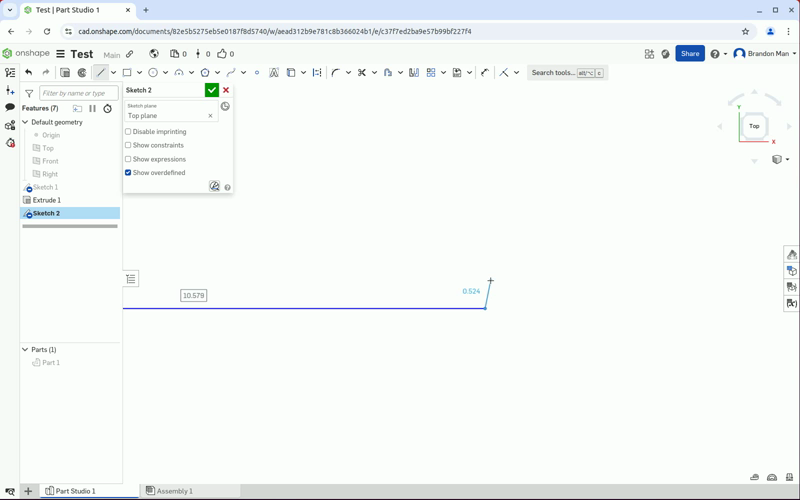
scroll(-6)
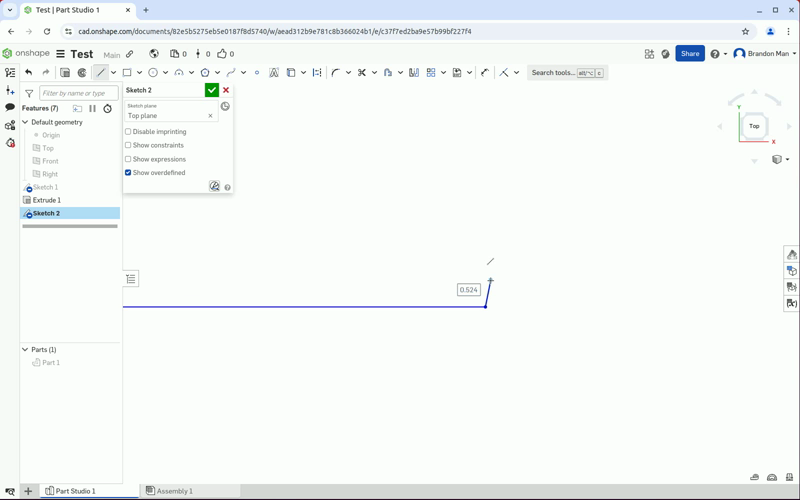
scroll(-6)
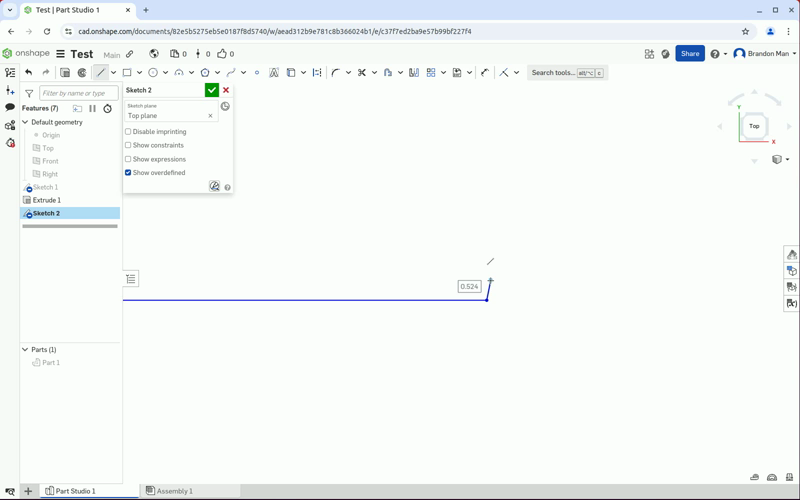
scroll(-6)
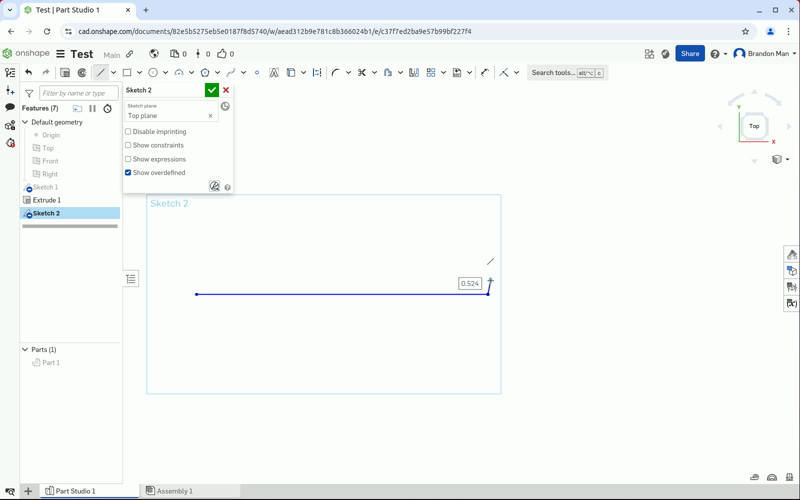
scroll(-6)
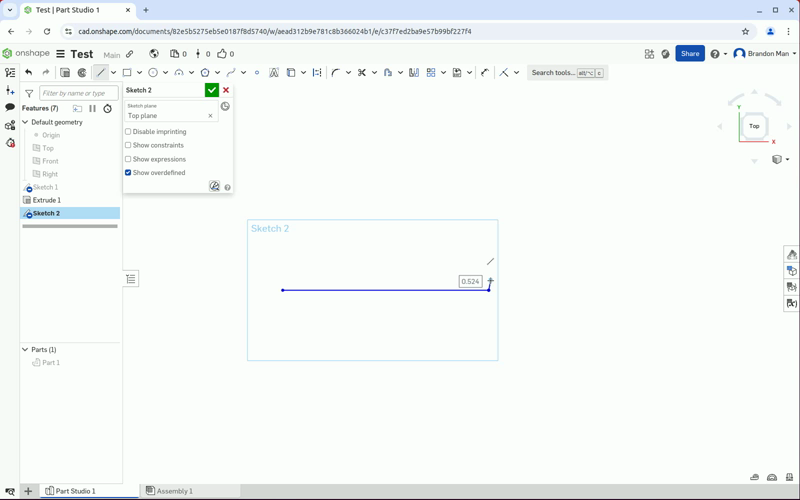
scroll(-6)
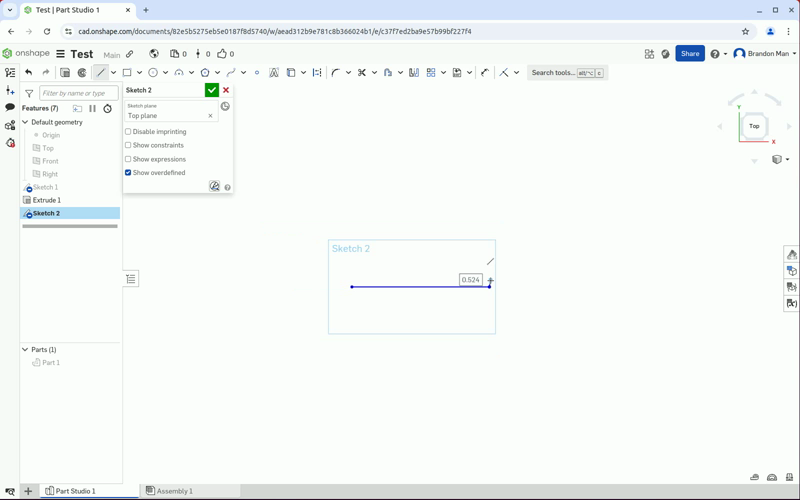
scroll(-6)
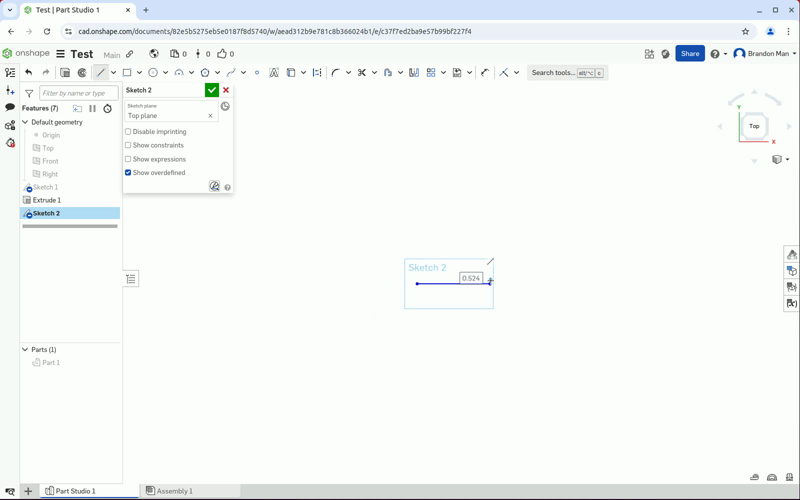
scroll(-6)
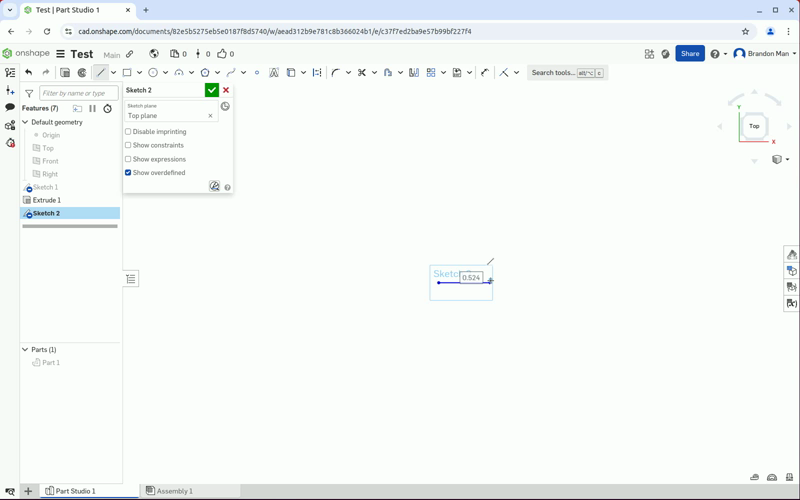
key_up(shift)
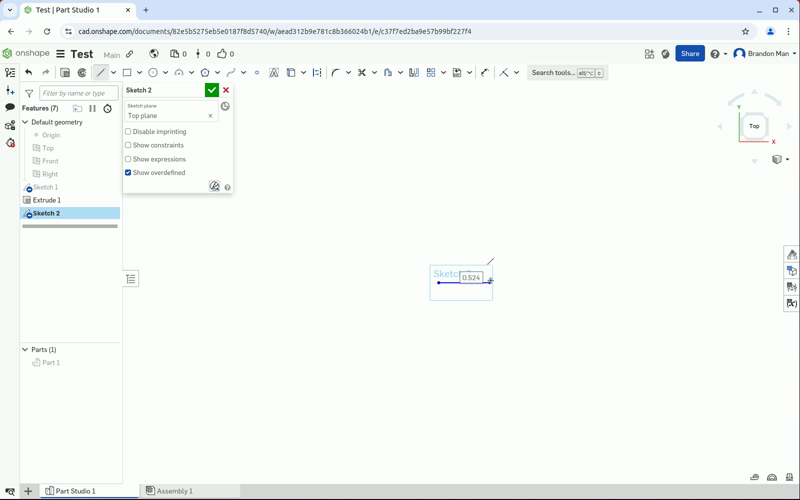
key_down(shift)
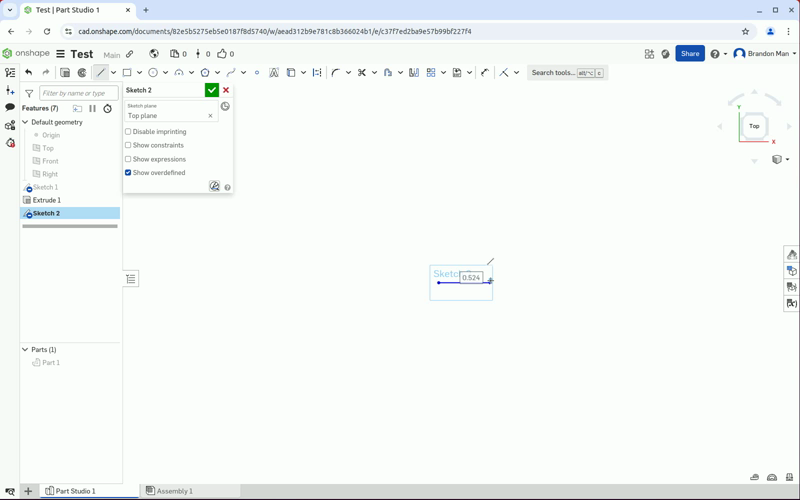
mouse_move(520, 280)
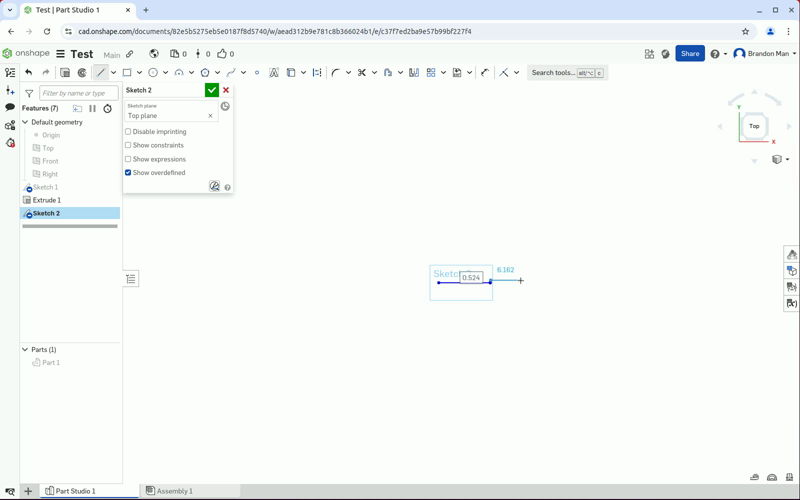
mouse_move(488, 280)
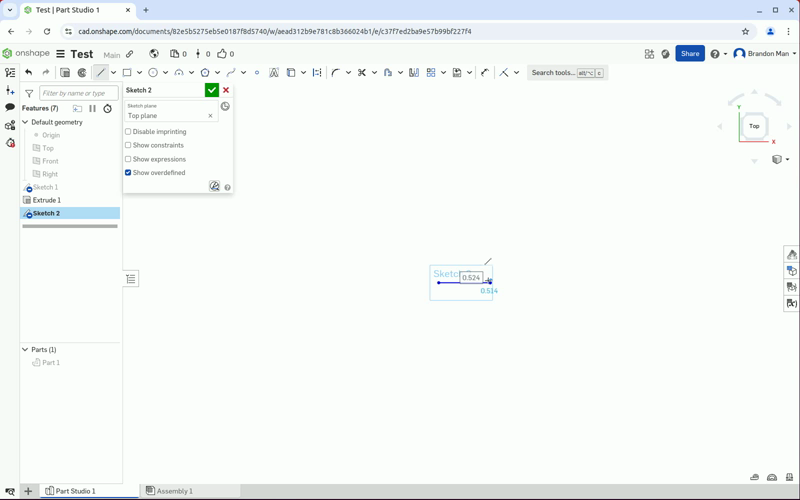
scroll(6)
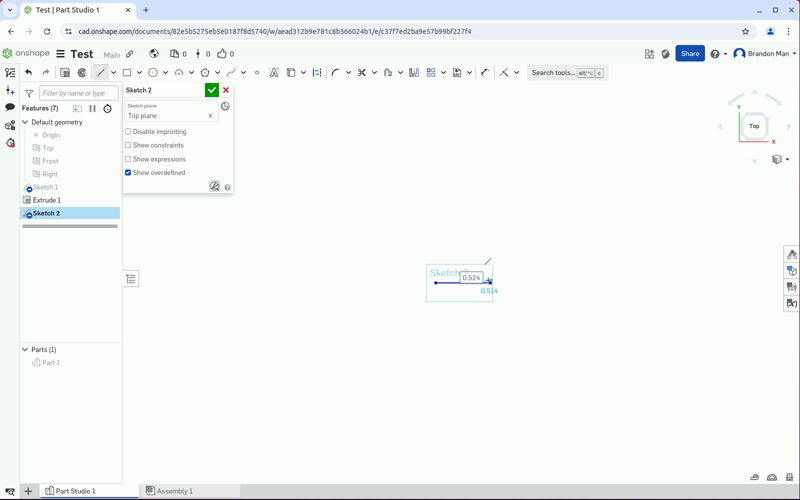
scroll(6)
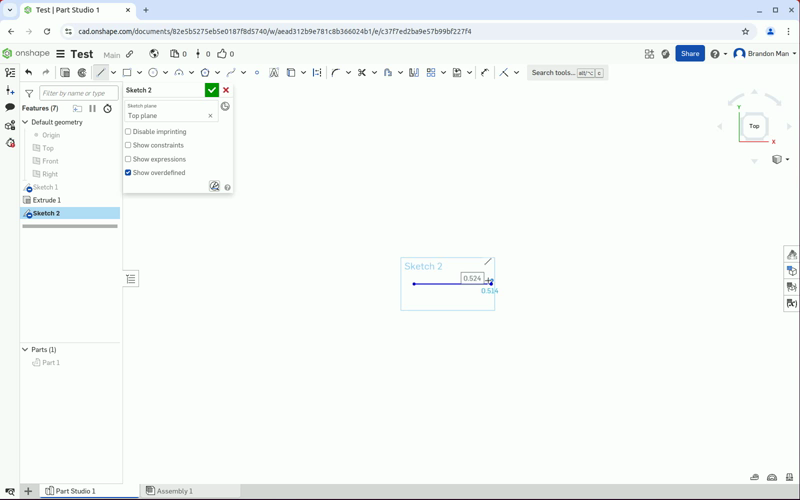
scroll(6)
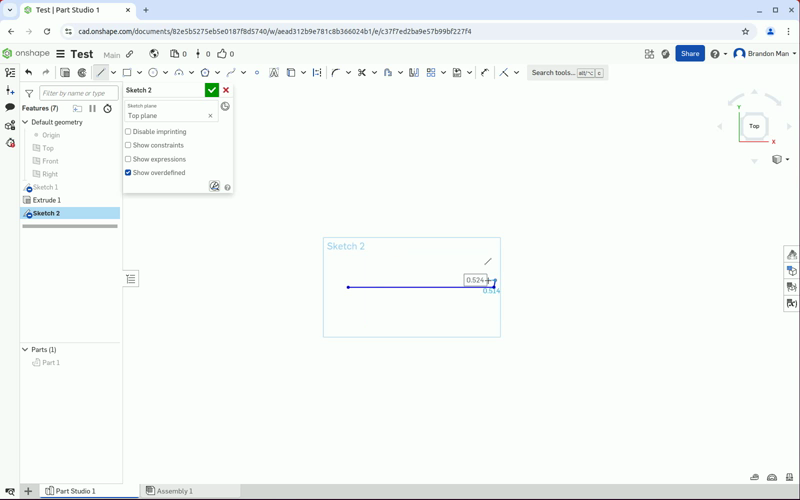
scroll(6)
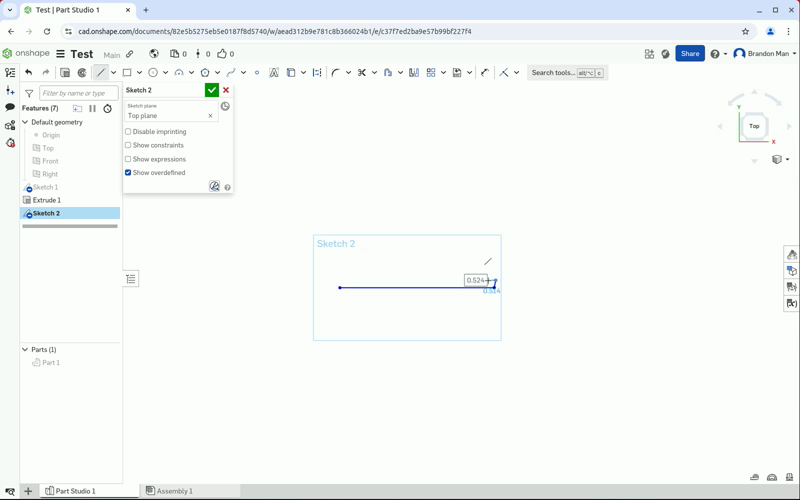
scroll(6)
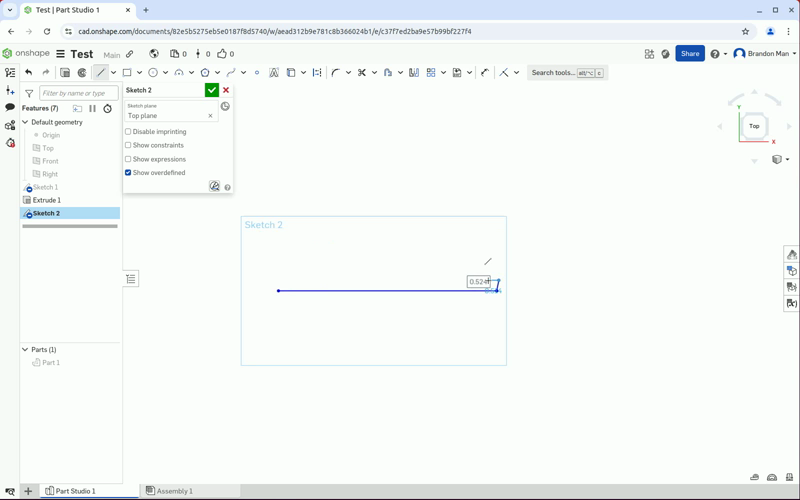
scroll(6)
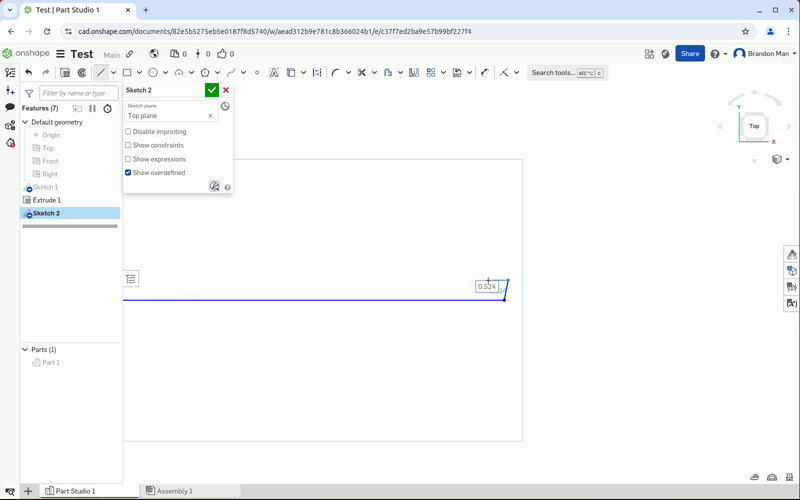
scroll(6)
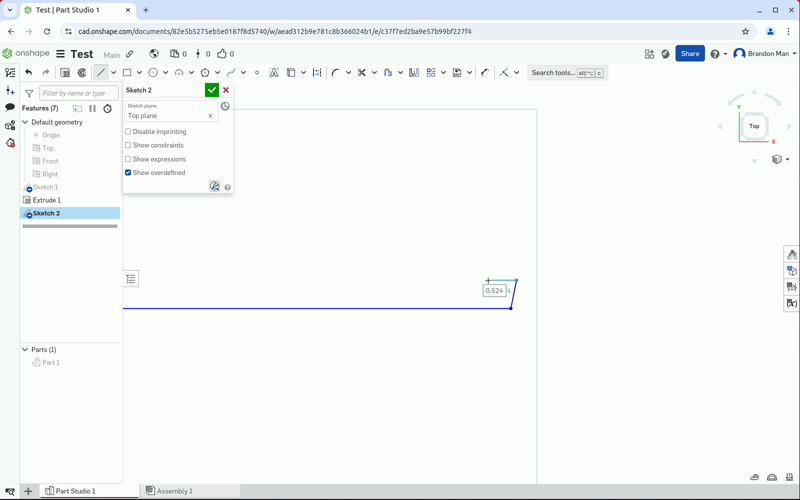
click(488, 280)
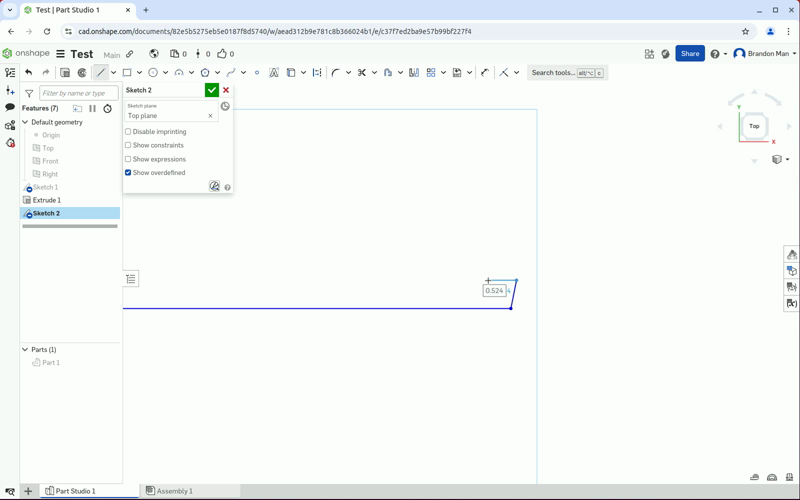
scroll(-6)
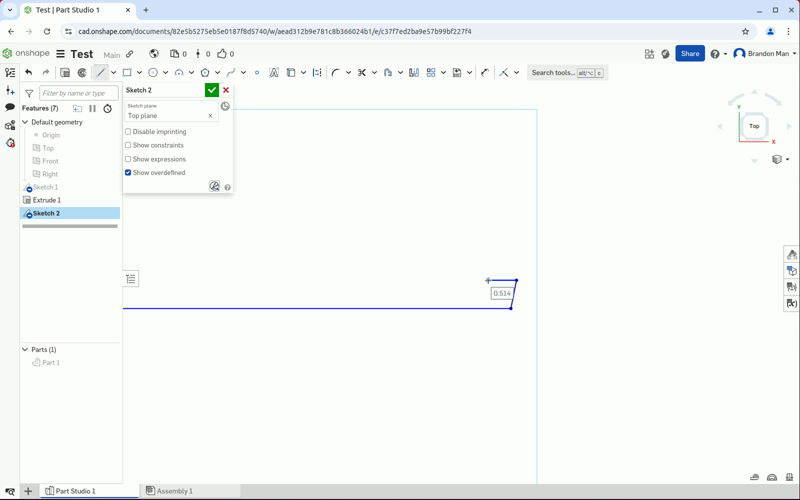
scroll(-6)
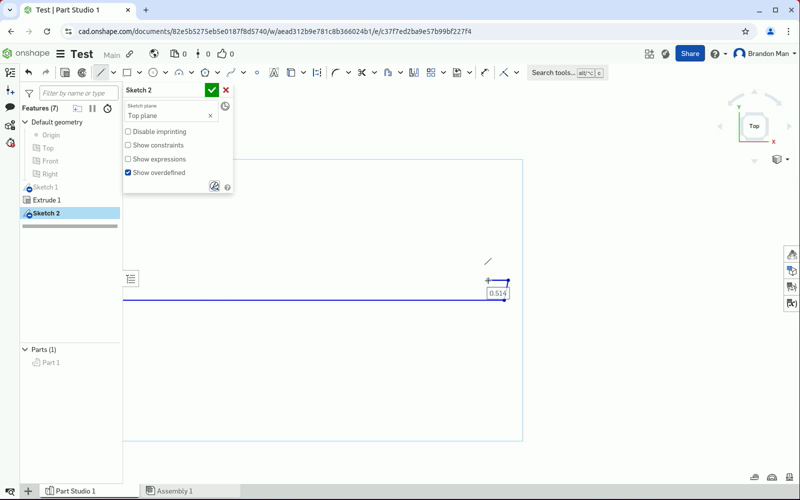
scroll(-6)
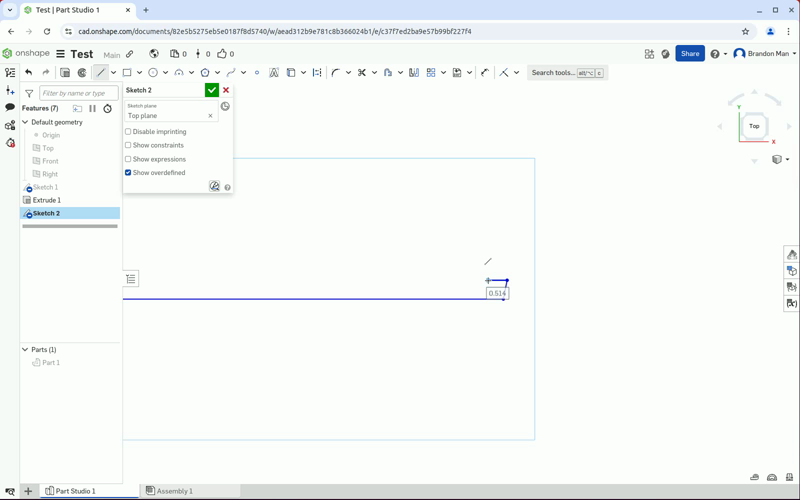
scroll(-6)
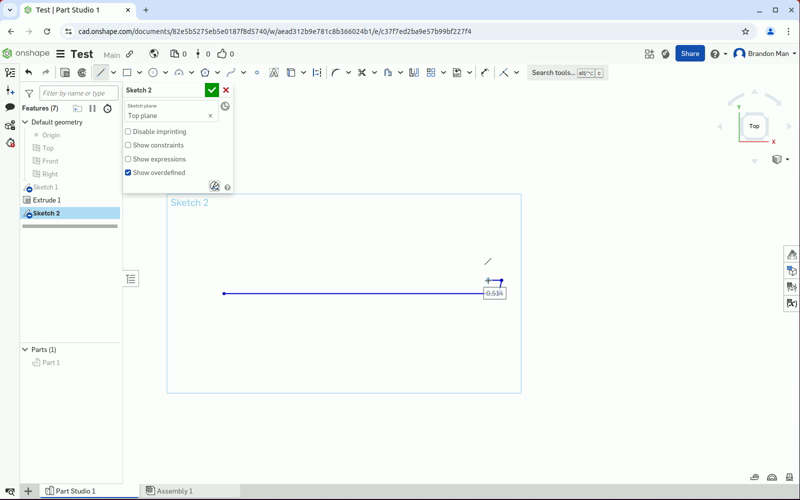
scroll(-6)
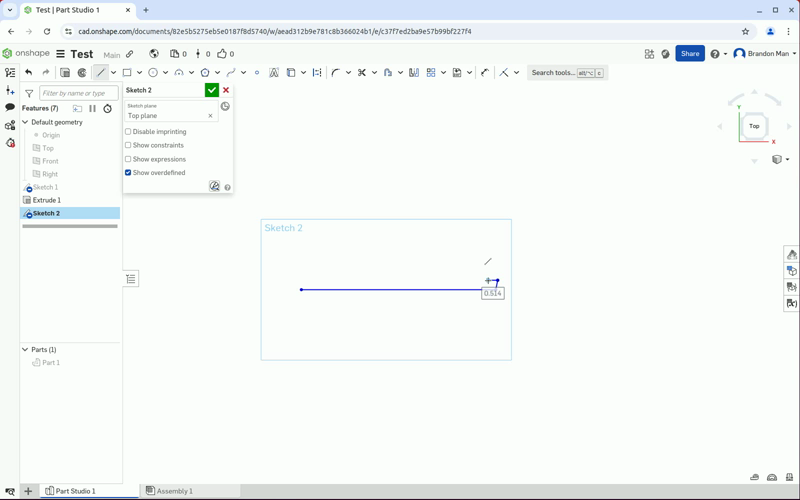
scroll(-6)
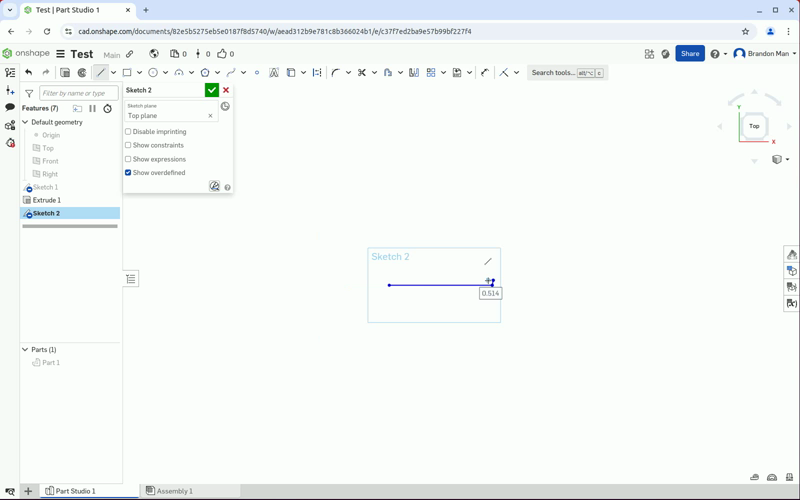
scroll(-6)
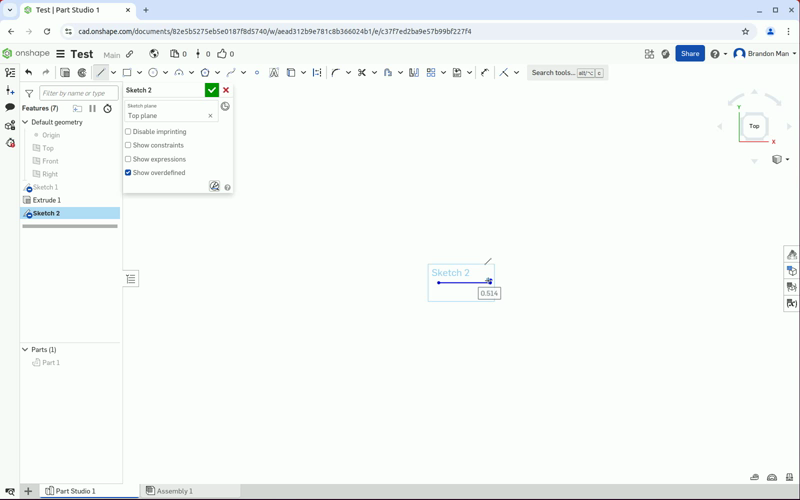
key_up(shift)
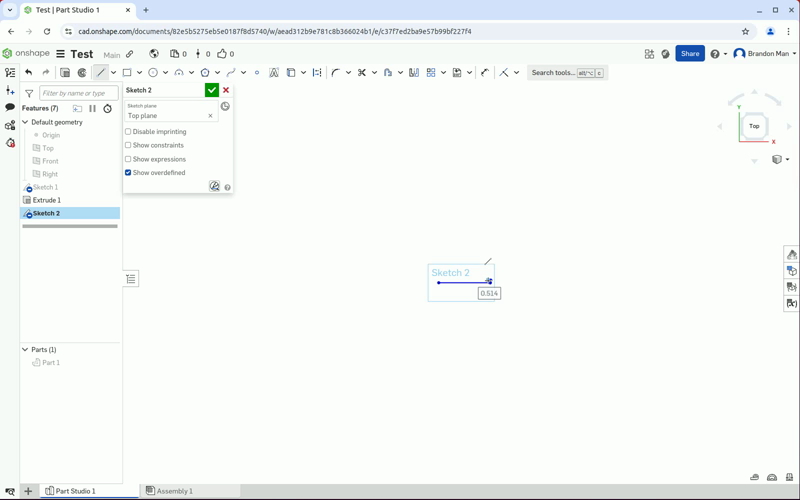
key_down(shift)
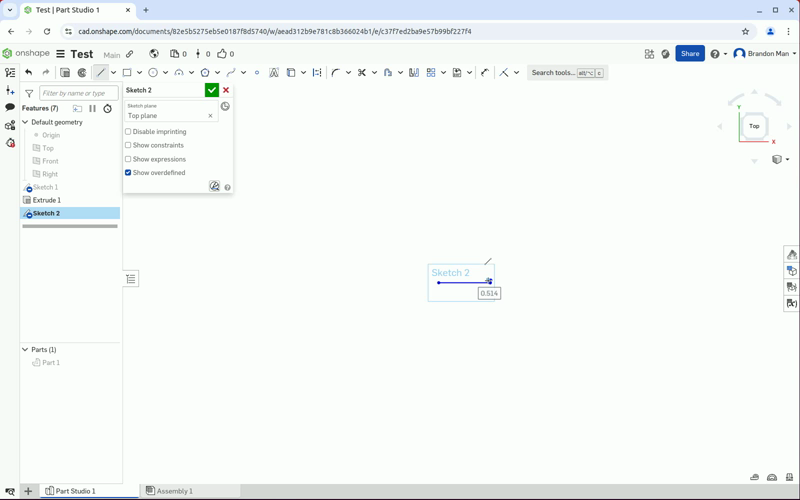
mouse_move(518, 280)
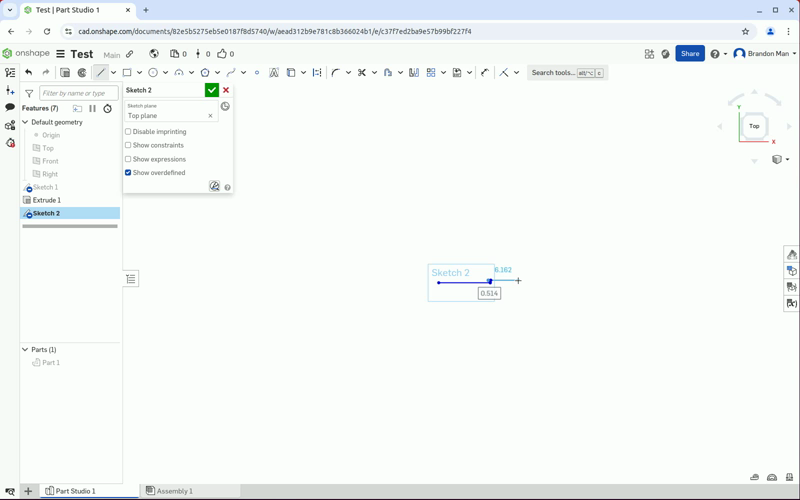
mouse_move(441, 280)
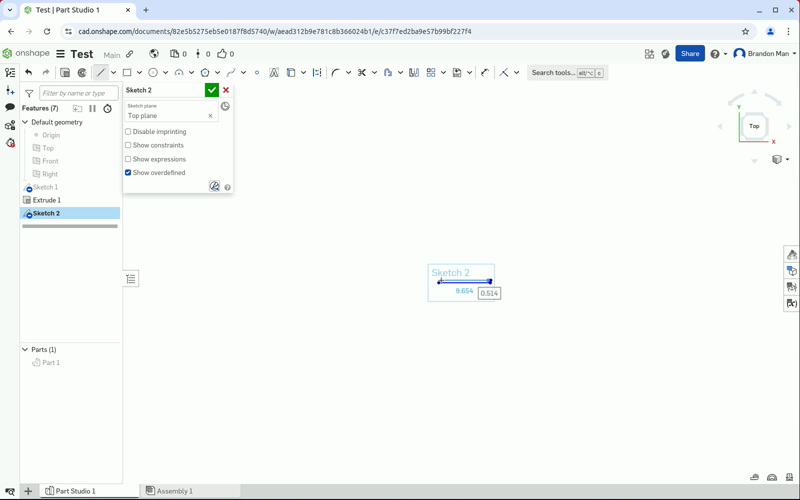
scroll(6)
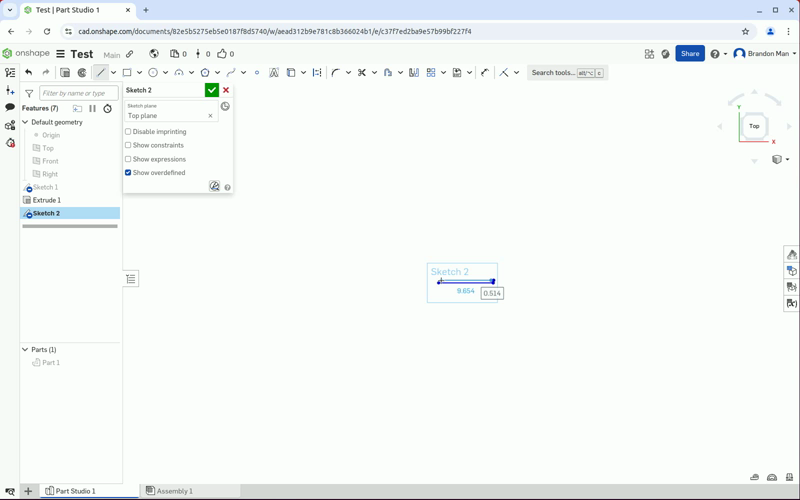
scroll(6)
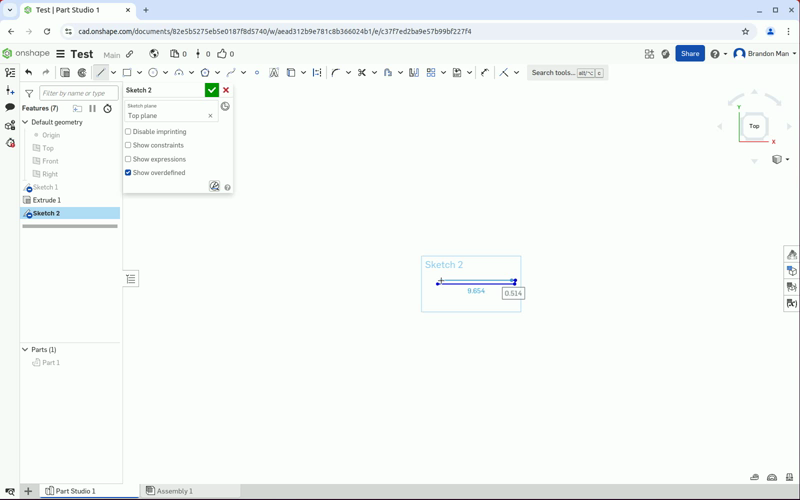
scroll(6)
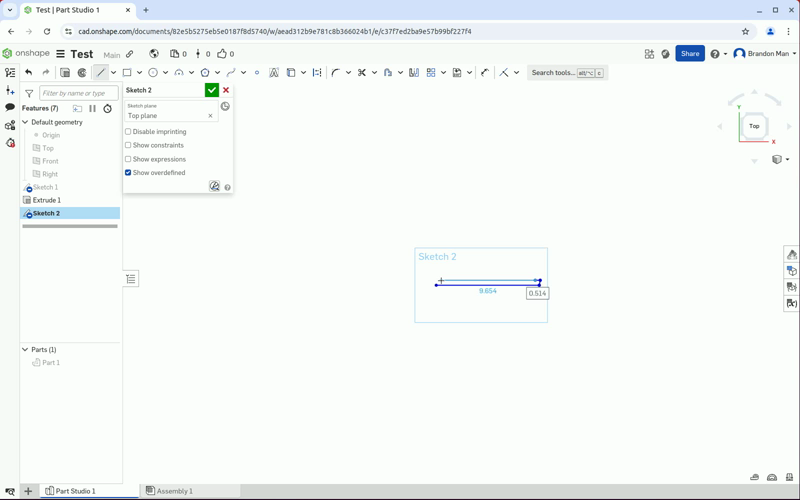
scroll(6)
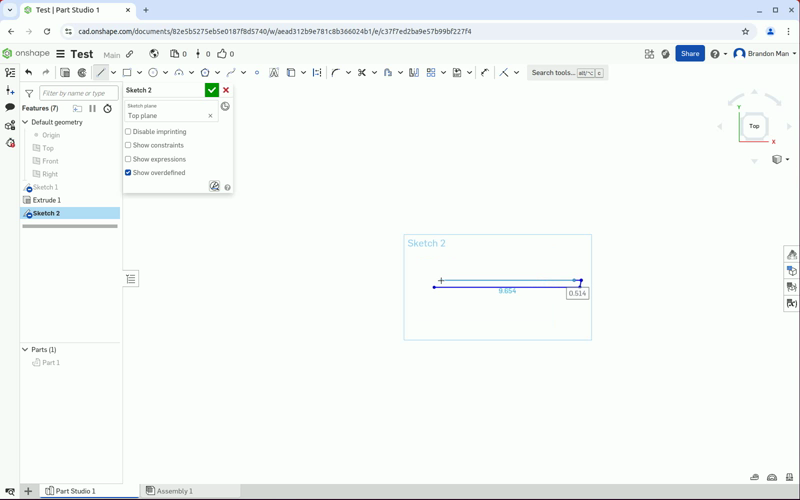
scroll(6)
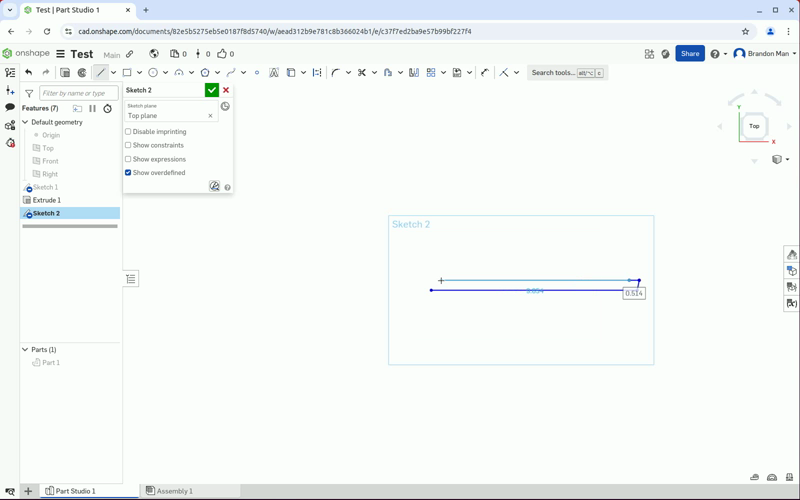
scroll(6)
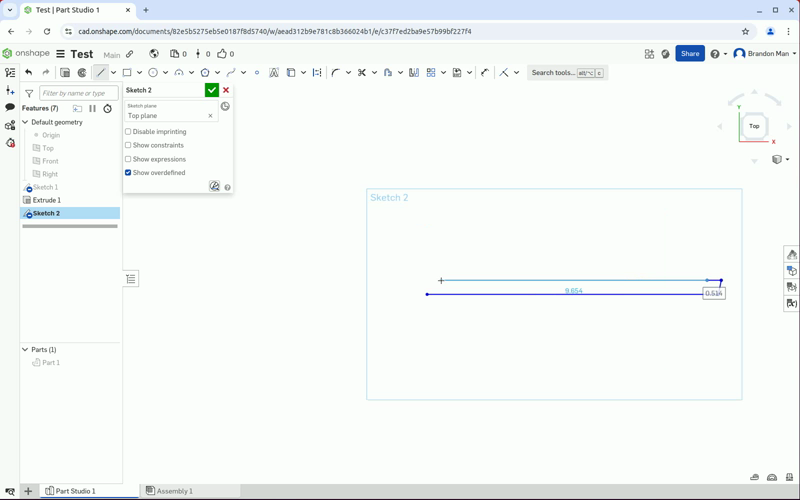
scroll(6)
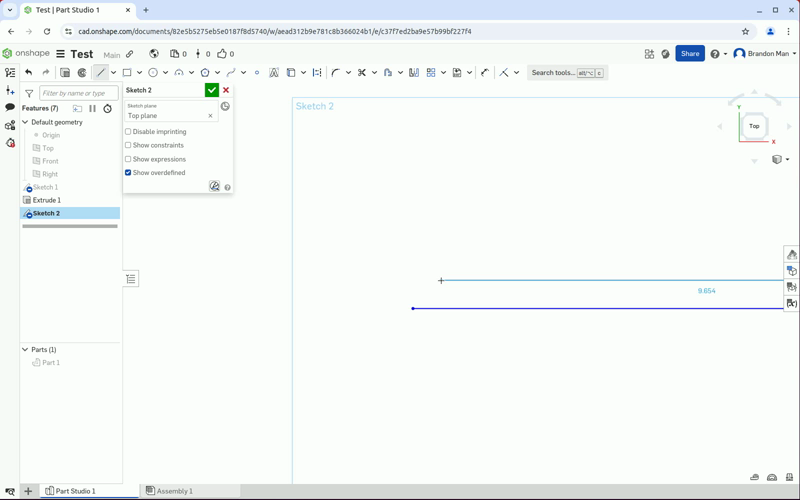
click(441, 280)
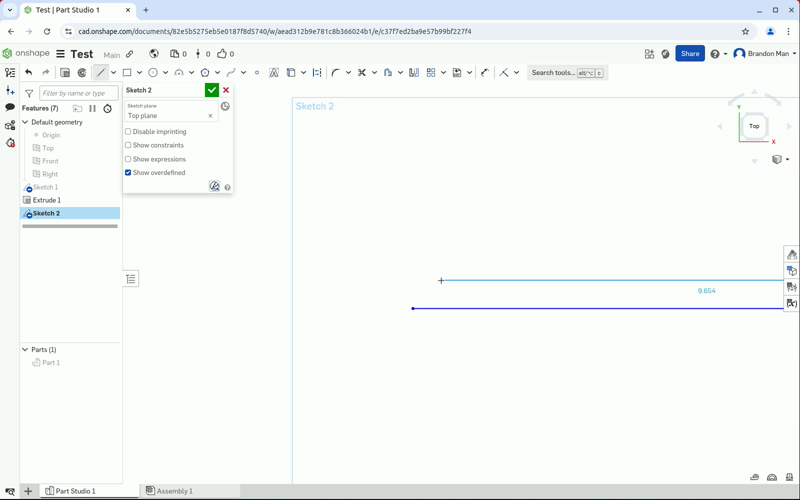
scroll(-6)
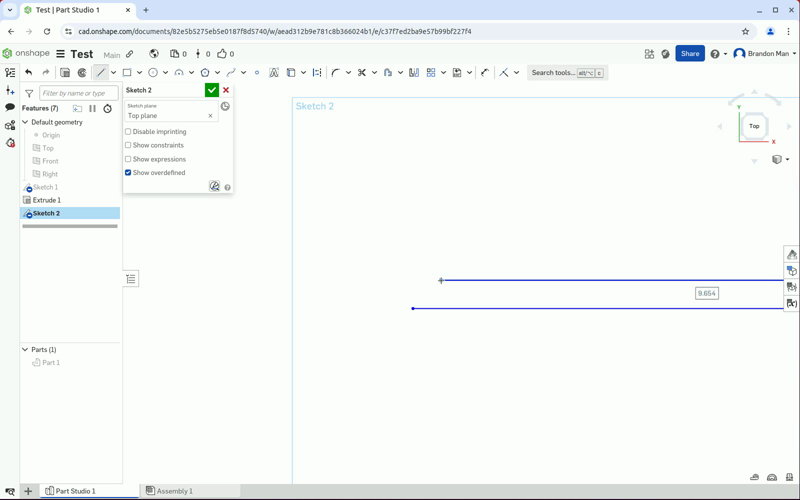
scroll(-6)
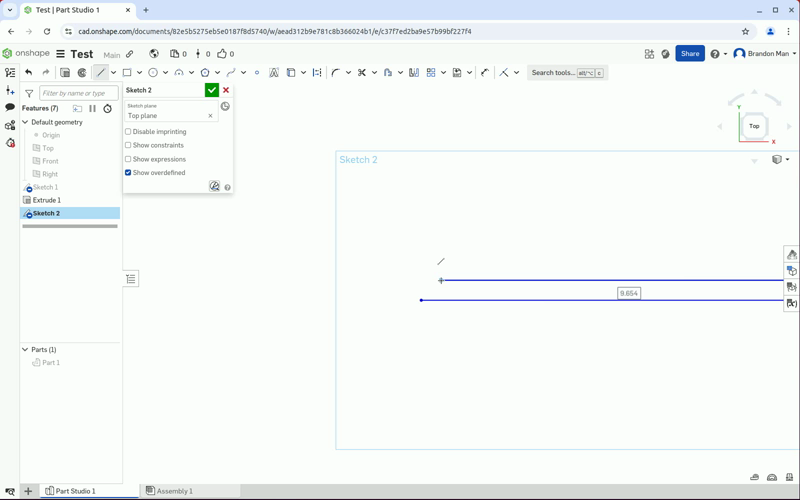
scroll(-6)
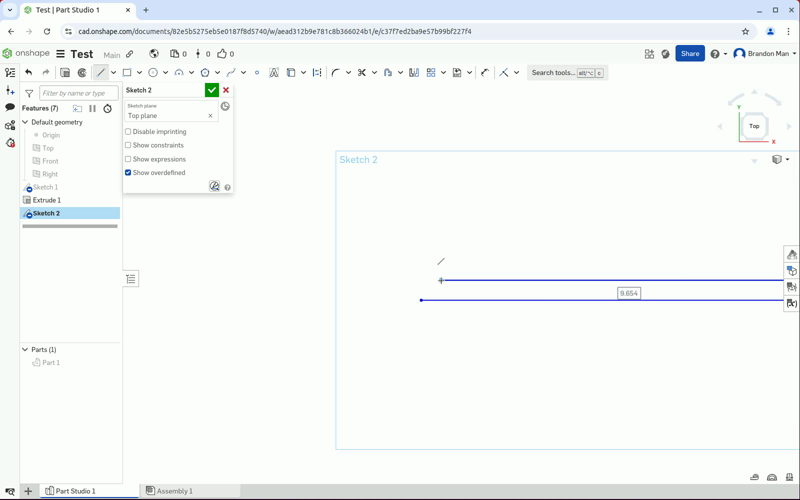
scroll(-6)
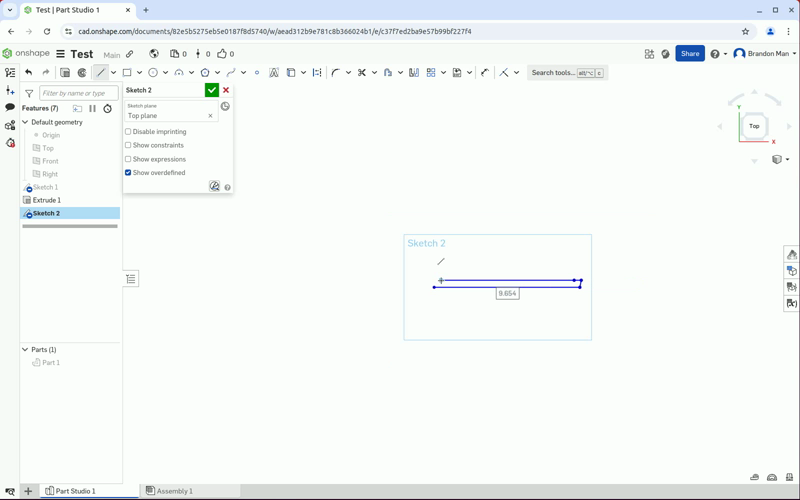
scroll(-6)
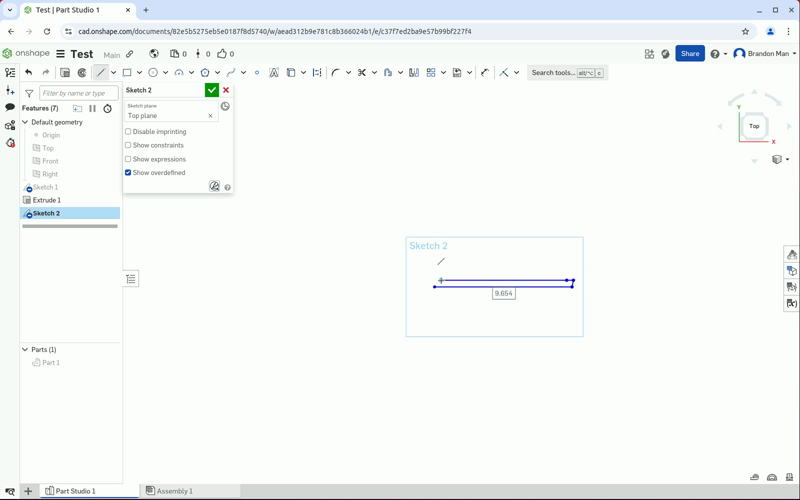
scroll(-6)
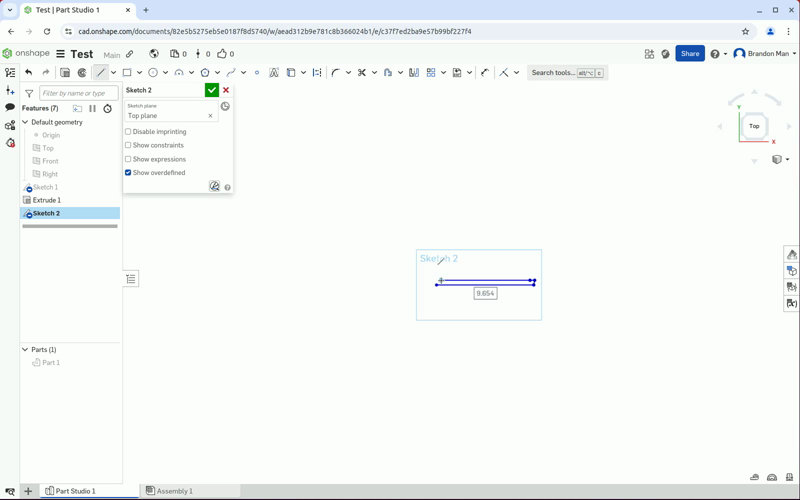
scroll(-6)
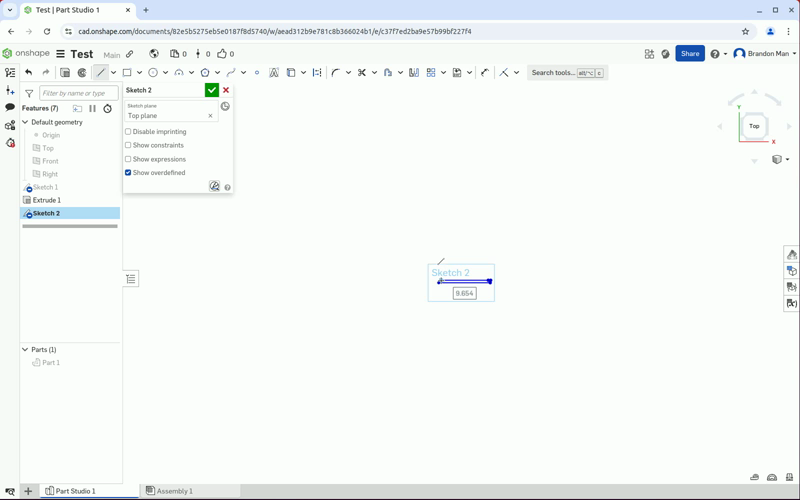
key_up(shift)
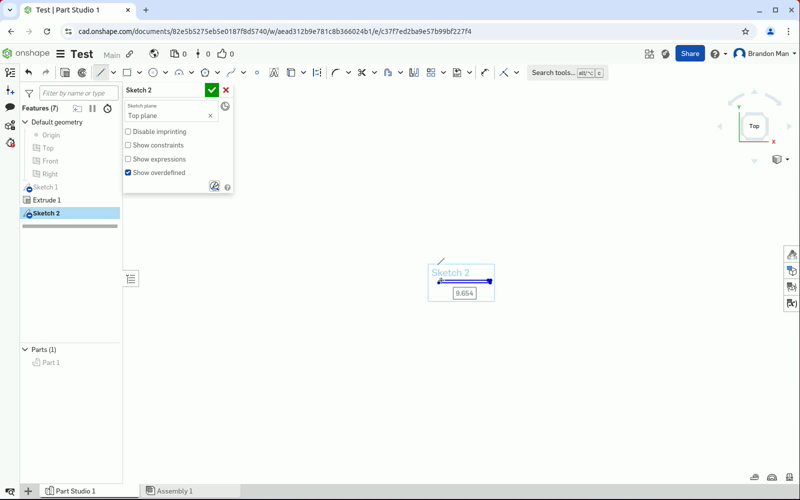
key_down(shift)
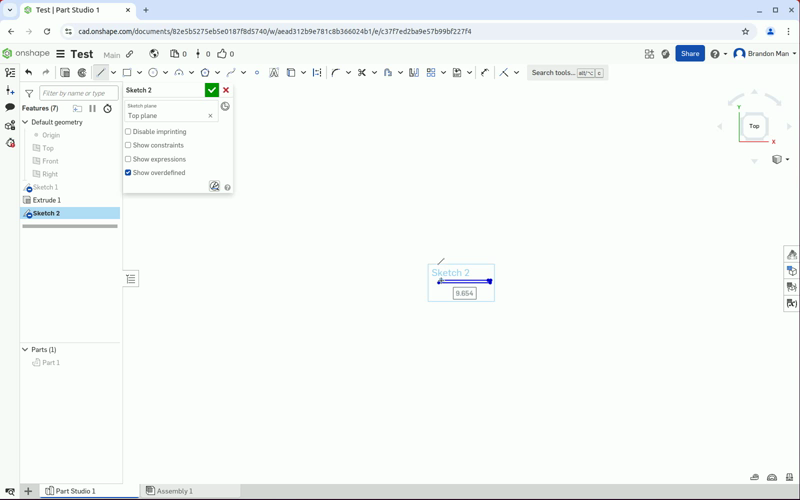
mouse_move(471, 280)
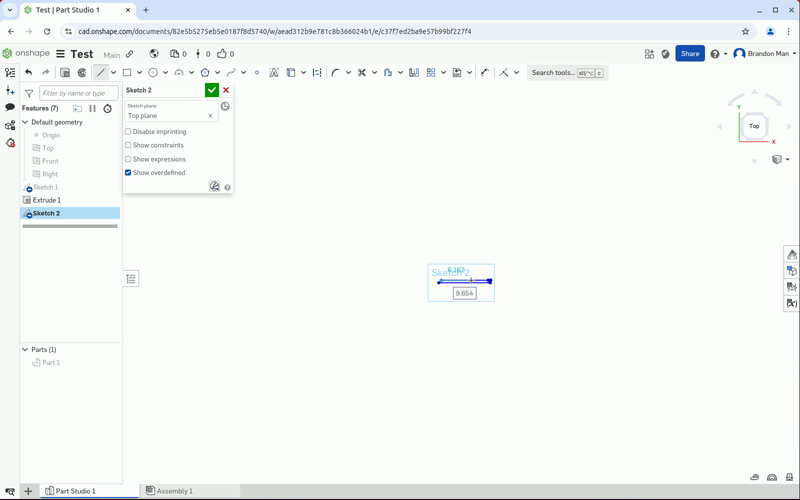
mouse_move(438, 280)
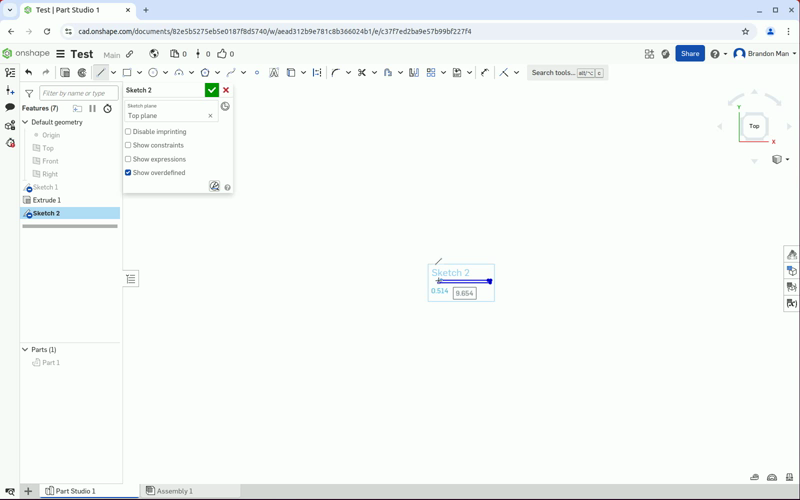
scroll(6)
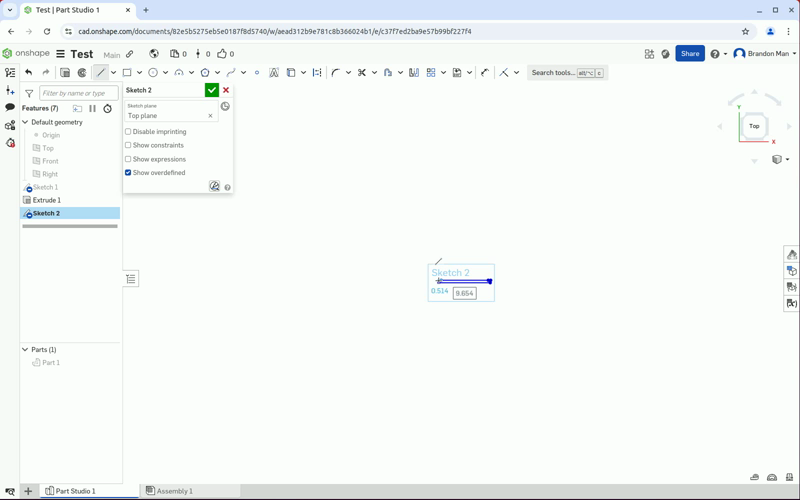
scroll(6)
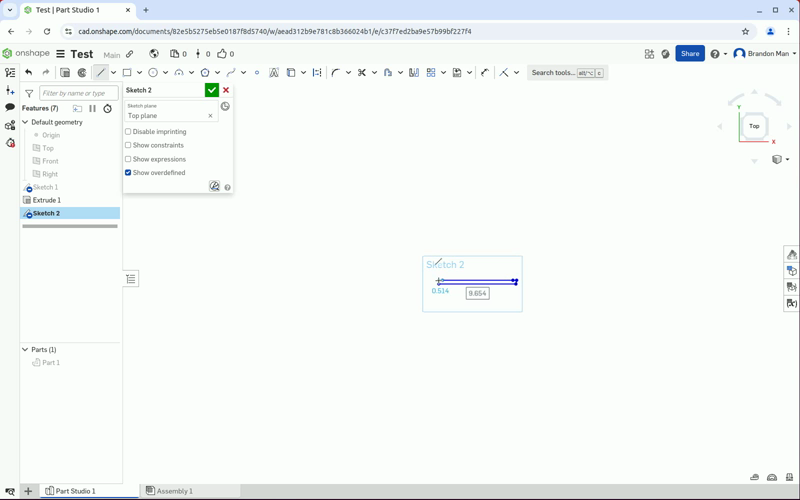
scroll(6)
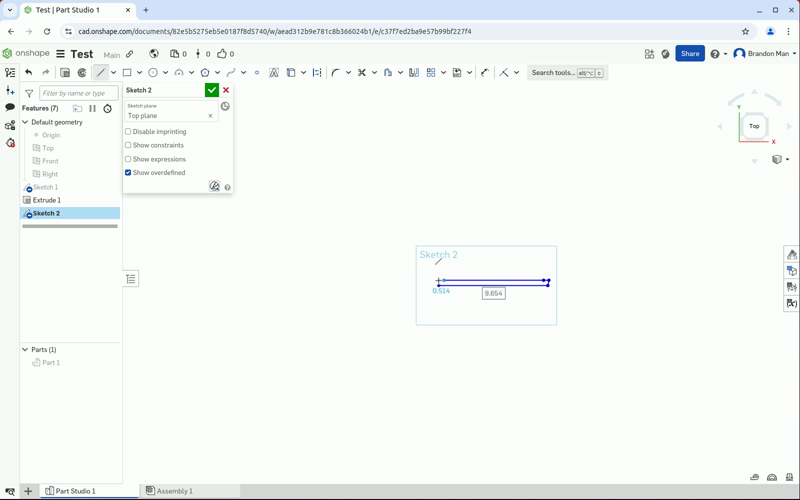
scroll(6)
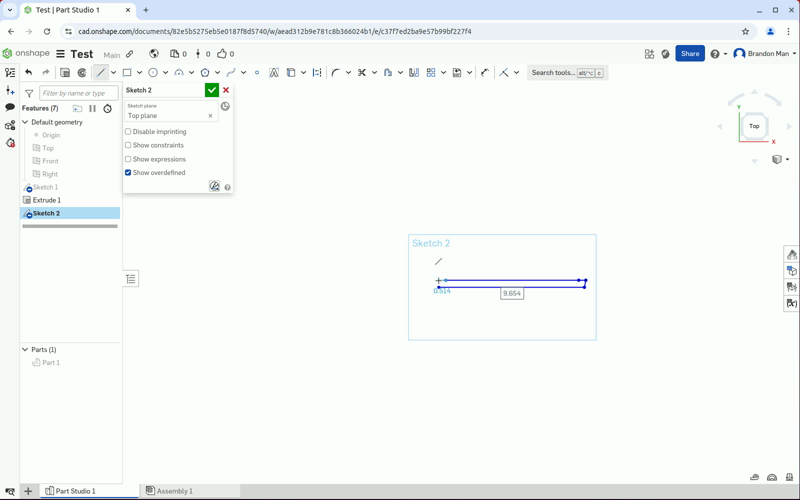
scroll(6)
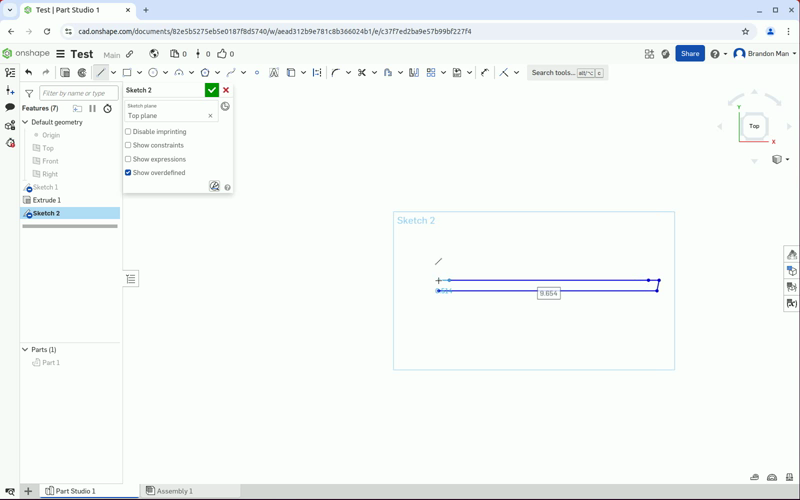
scroll(6)
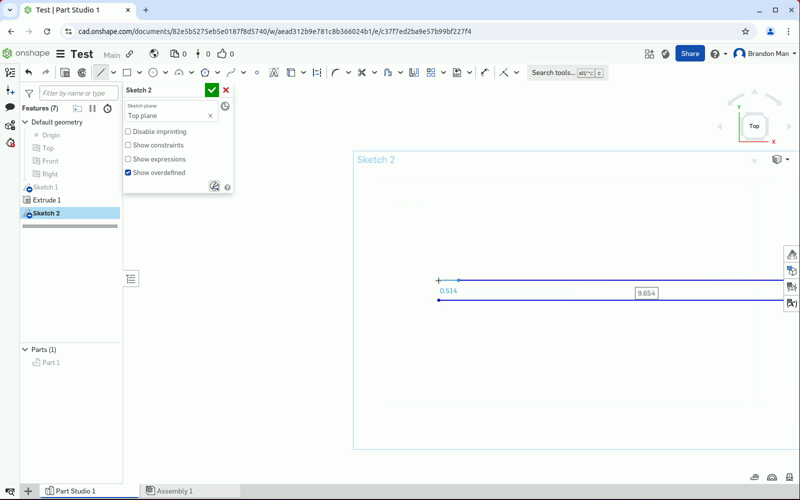
scroll(6)
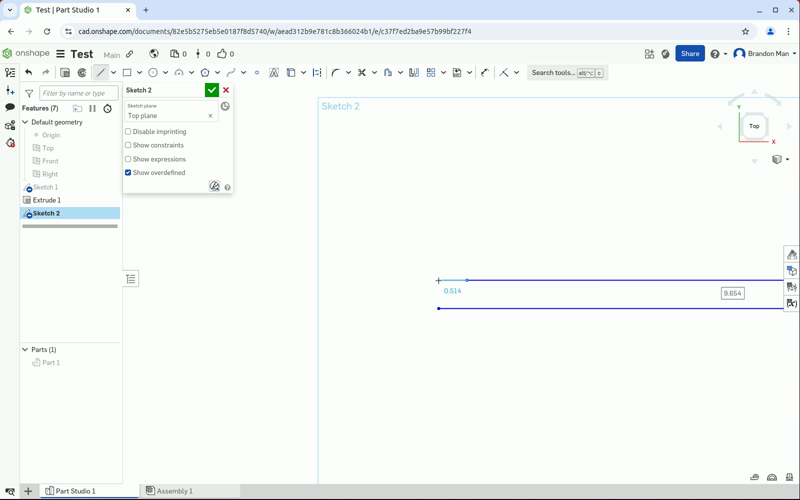
click(438, 280)
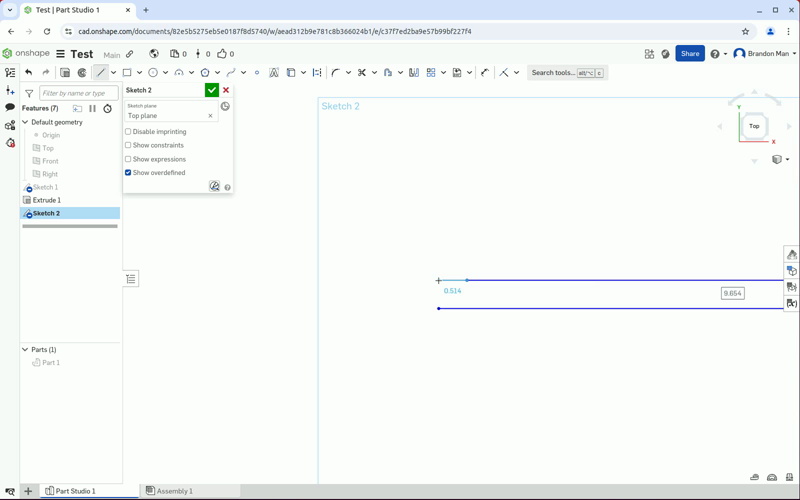
scroll(-6)
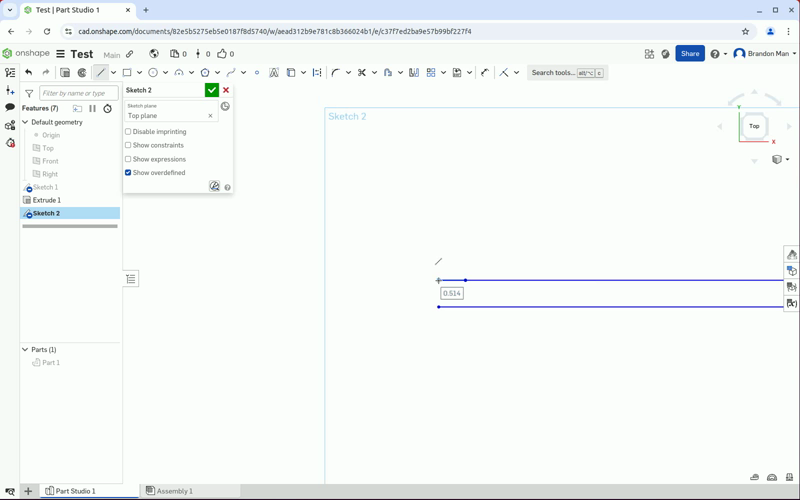
scroll(-6)
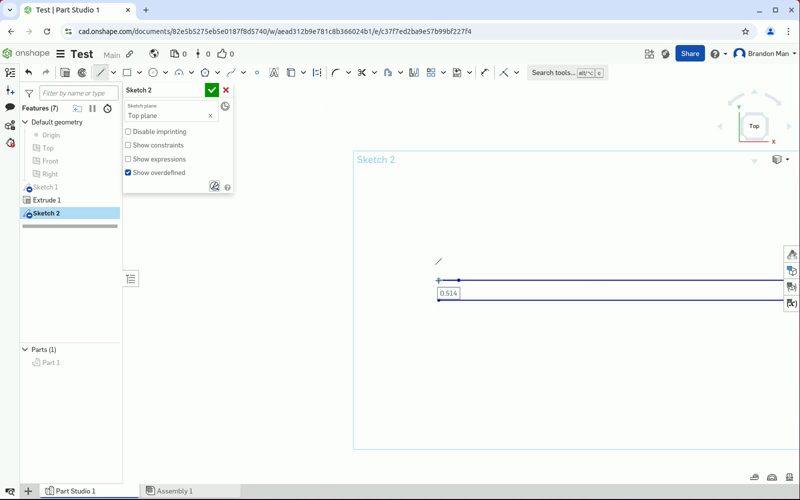
scroll(-6)
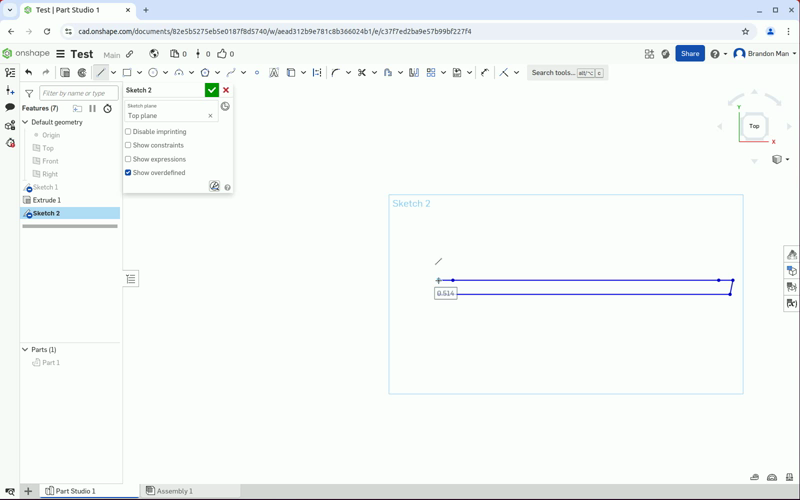
scroll(-6)
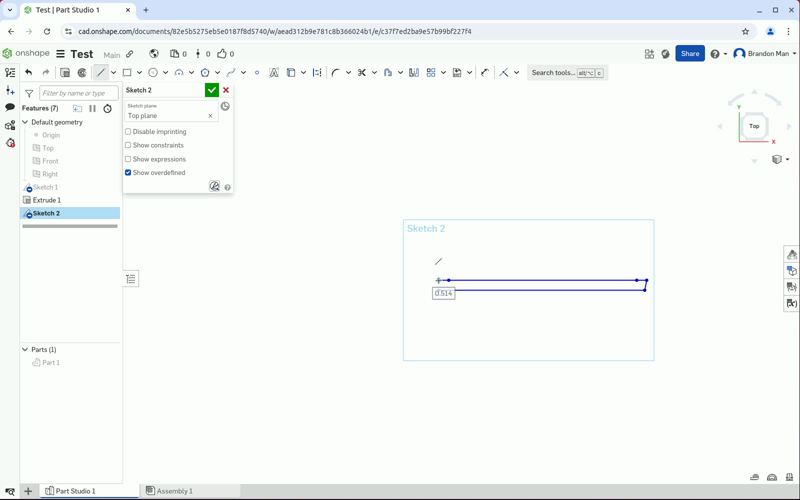
scroll(-6)
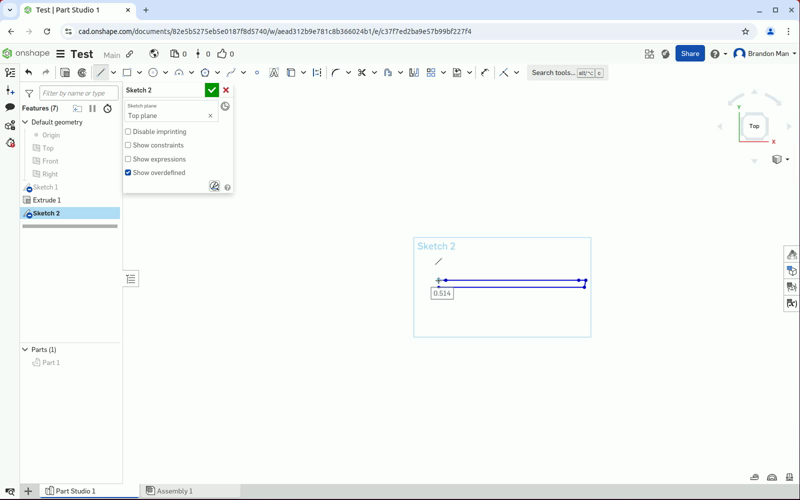
scroll(-6)
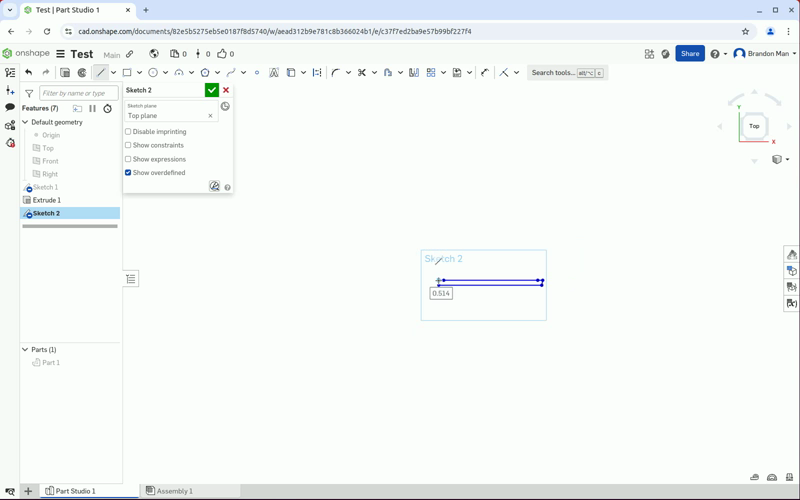
scroll(-6)
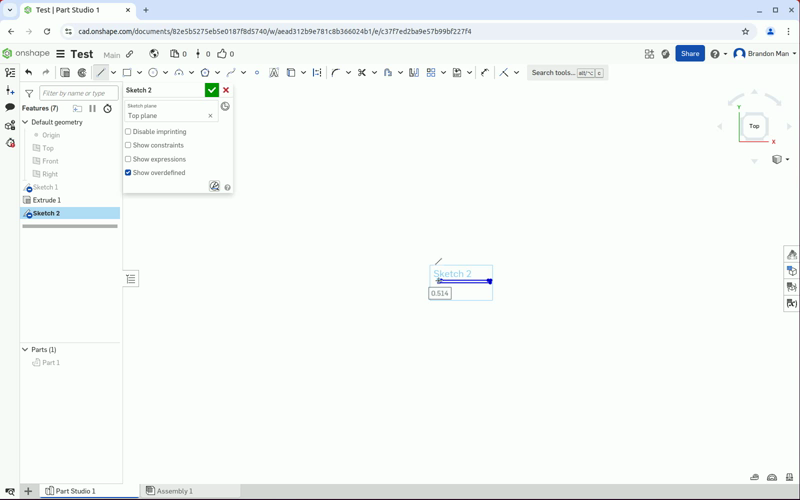
key_up(shift)
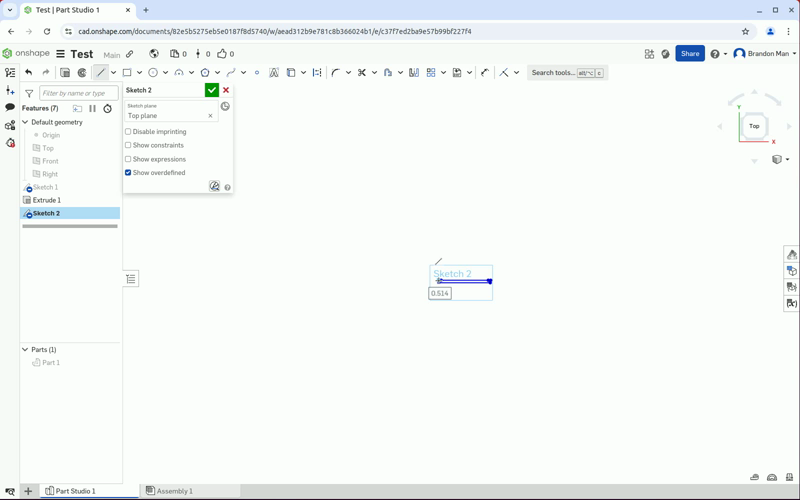
mouse_move(468, 280)
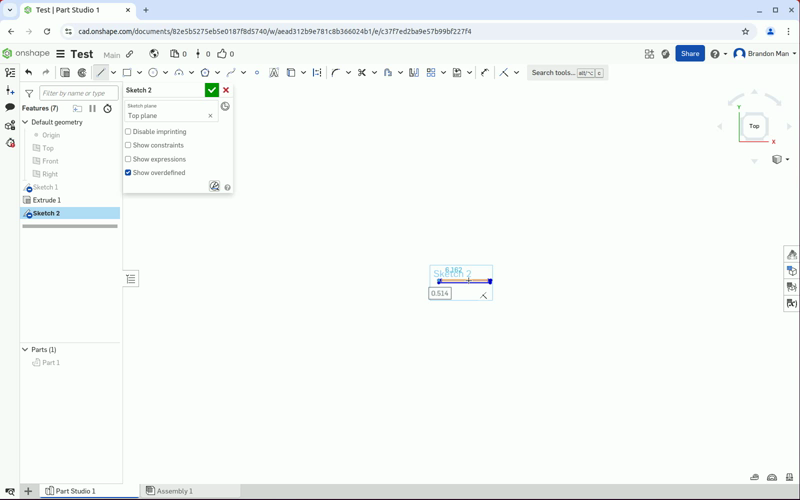
key_down(shift)
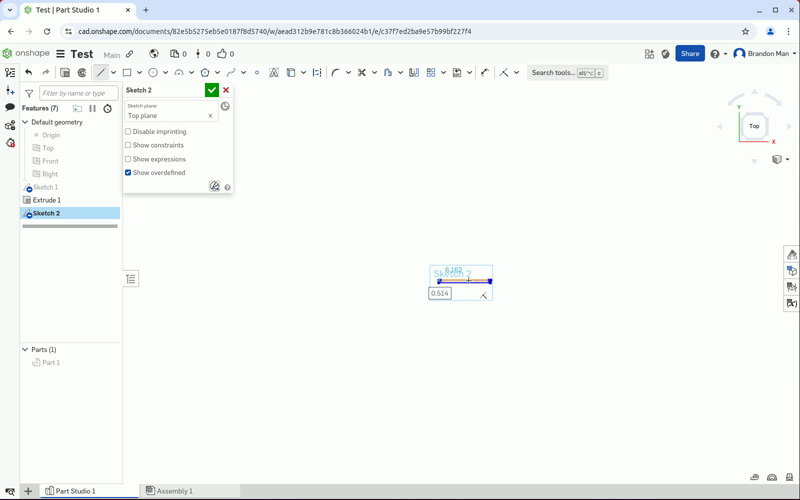
mouse_move(438, 282)
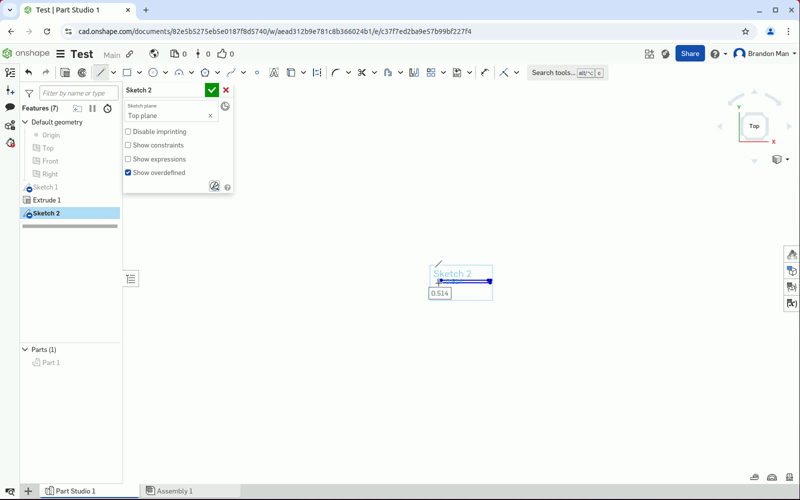
scroll(6)
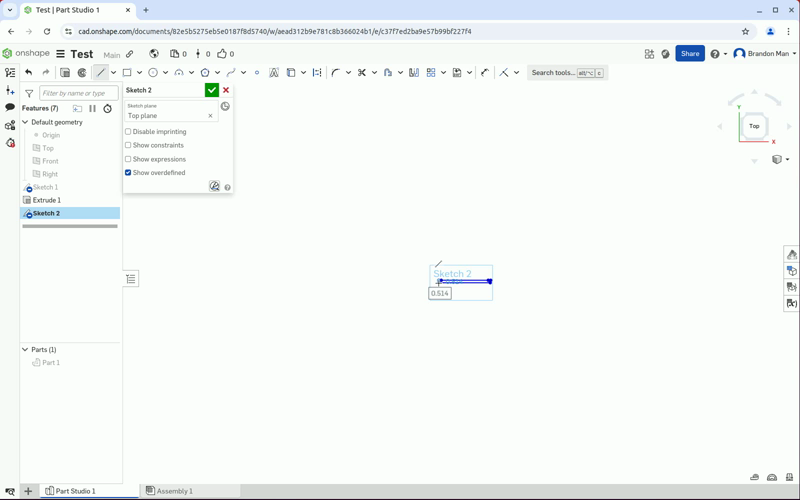
scroll(6)
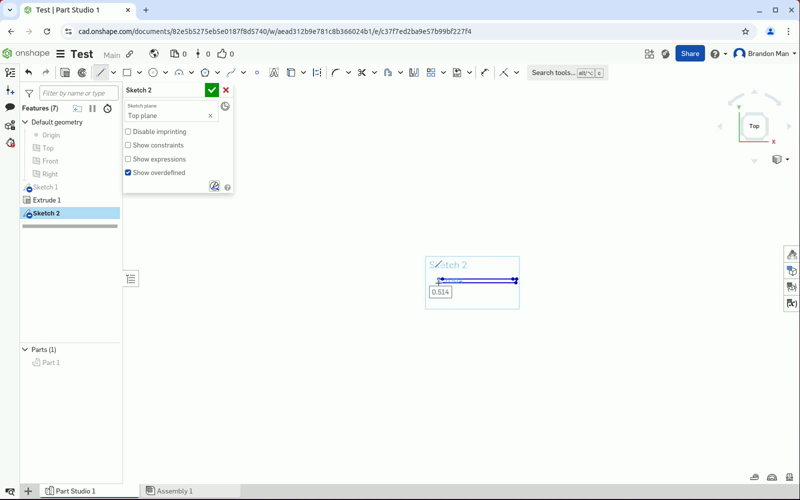
scroll(6)
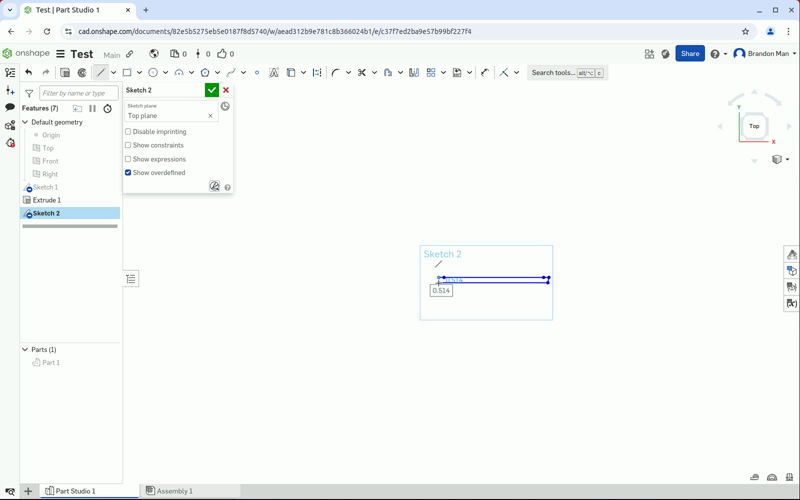
scroll(6)
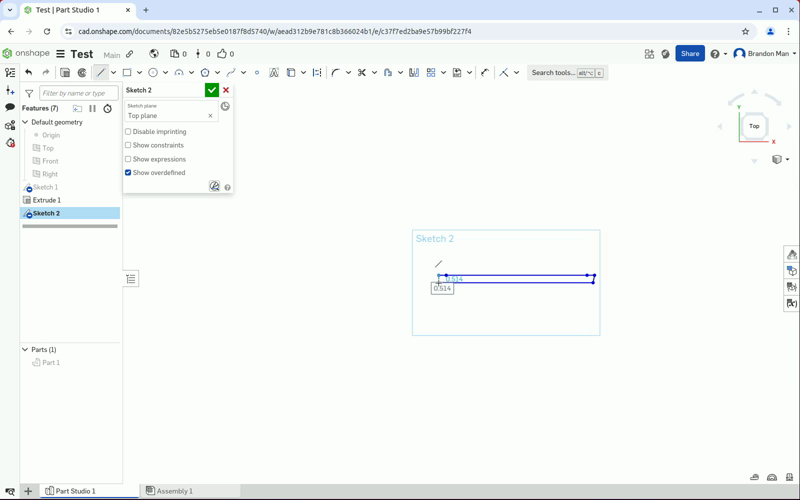
scroll(6)
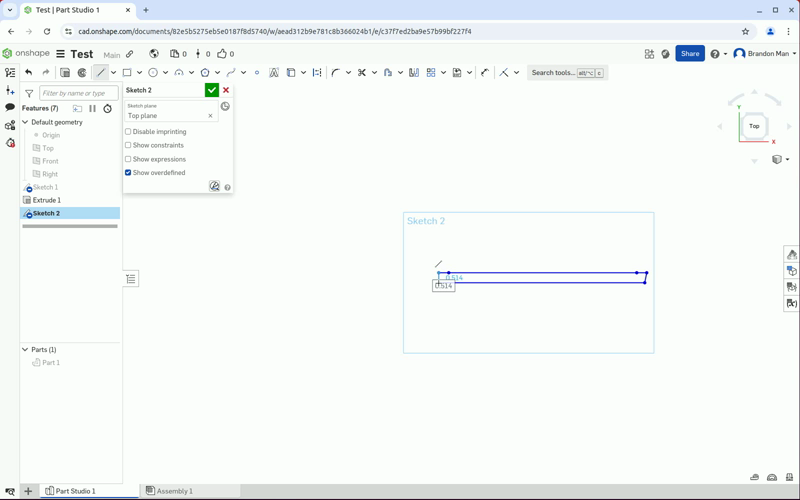
scroll(6)
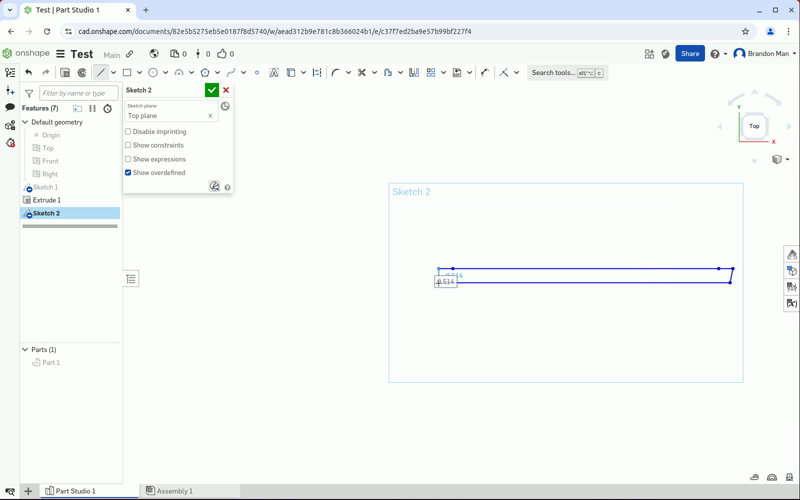
scroll(6)
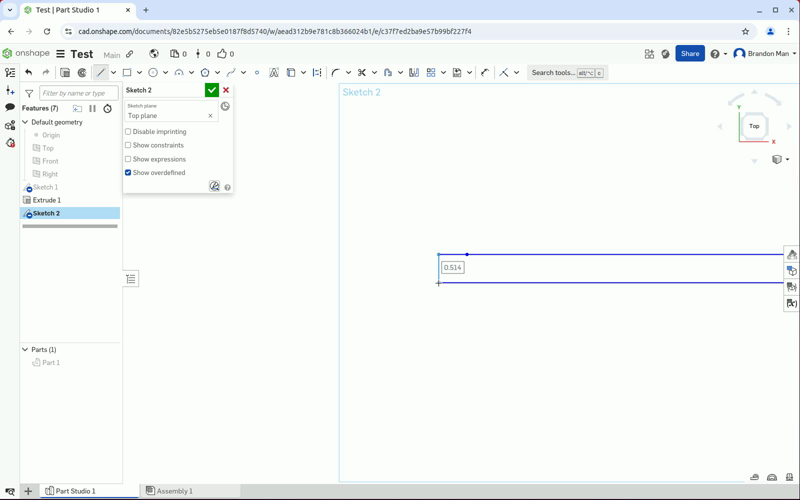
key_up(shift)
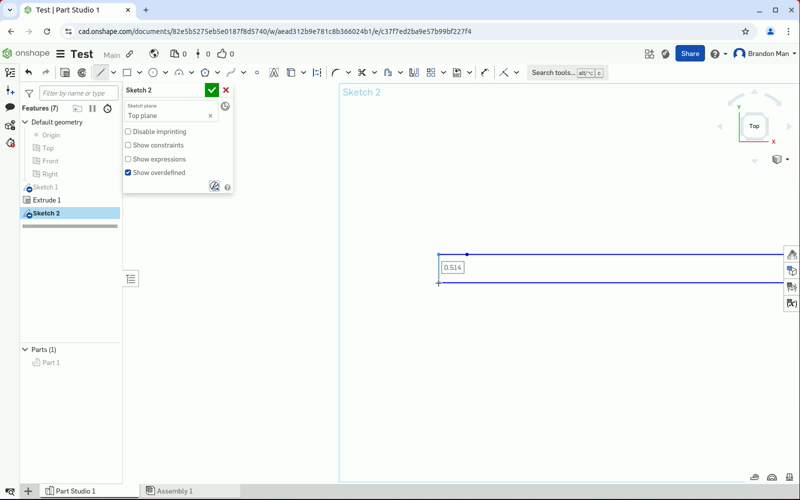
click(438, 282)
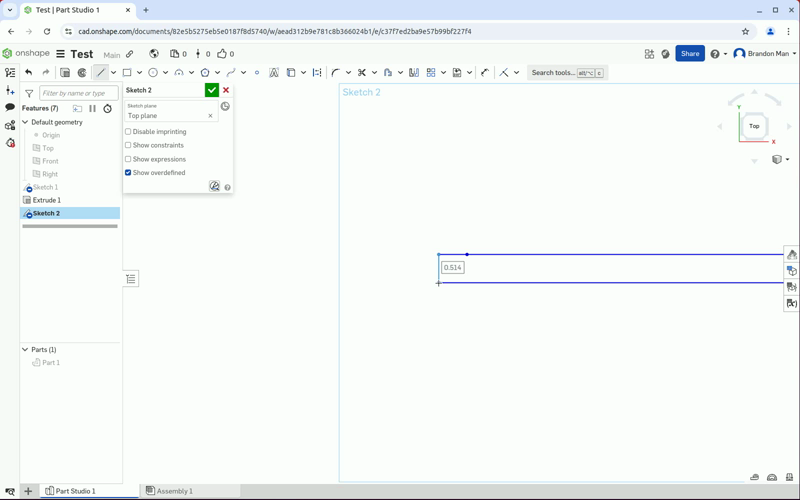
scroll(-6)
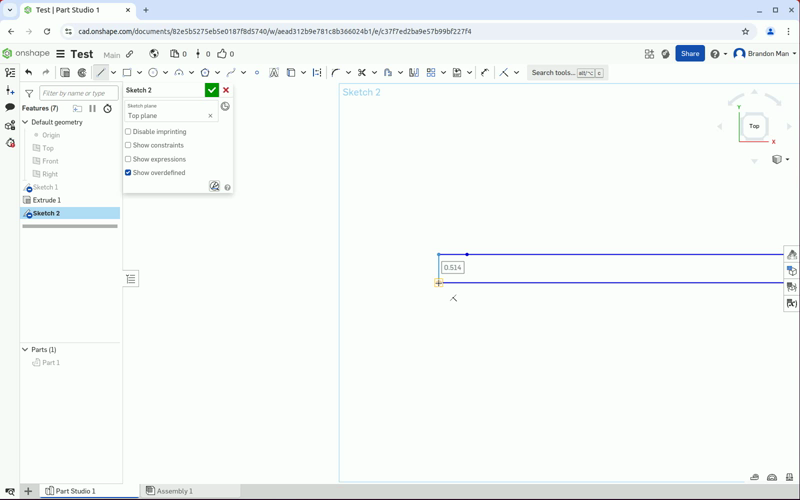
scroll(-6)
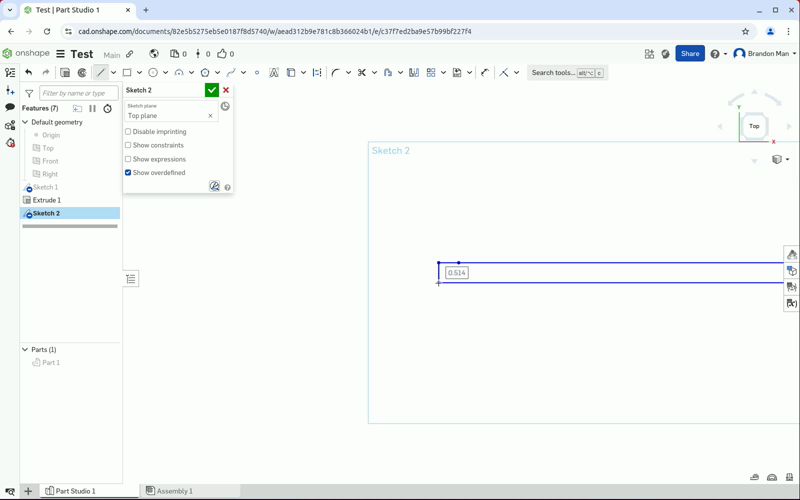
scroll(-6)
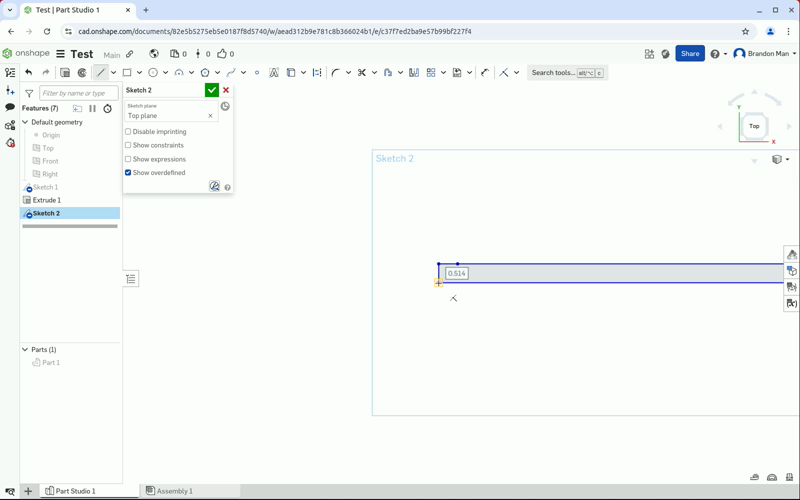
scroll(-6)
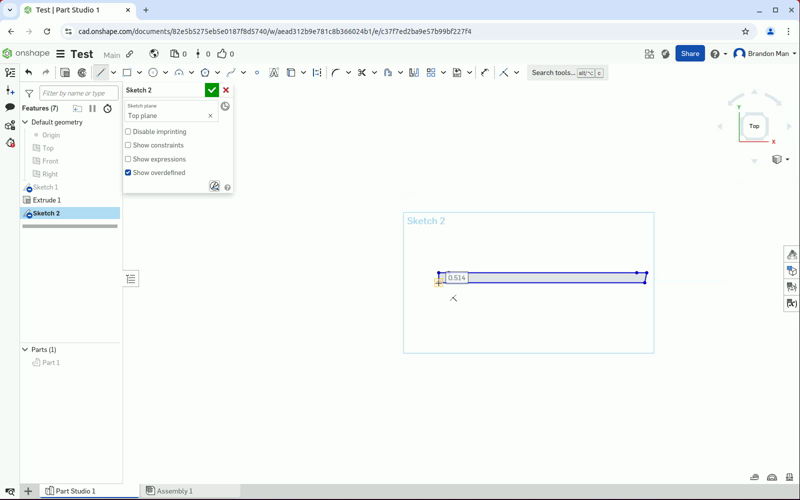
scroll(-6)
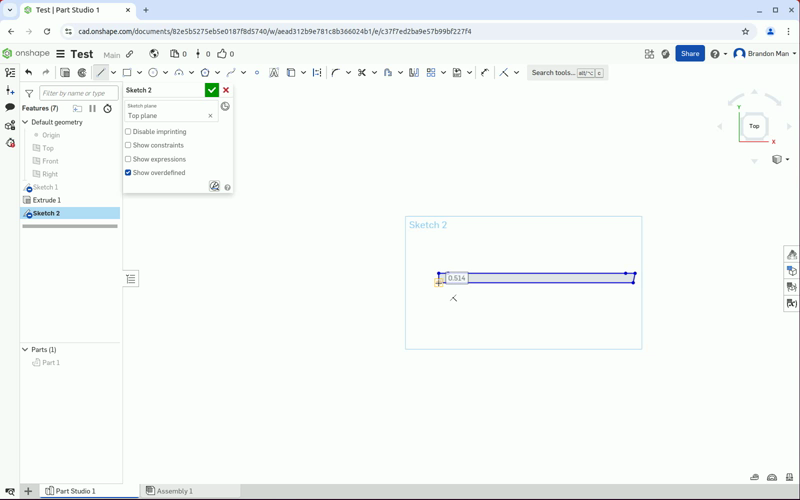
scroll(-6)
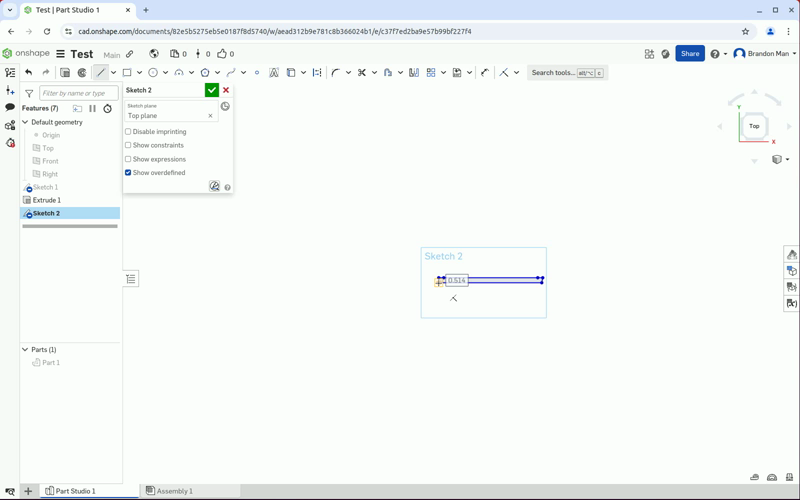
scroll(-6)
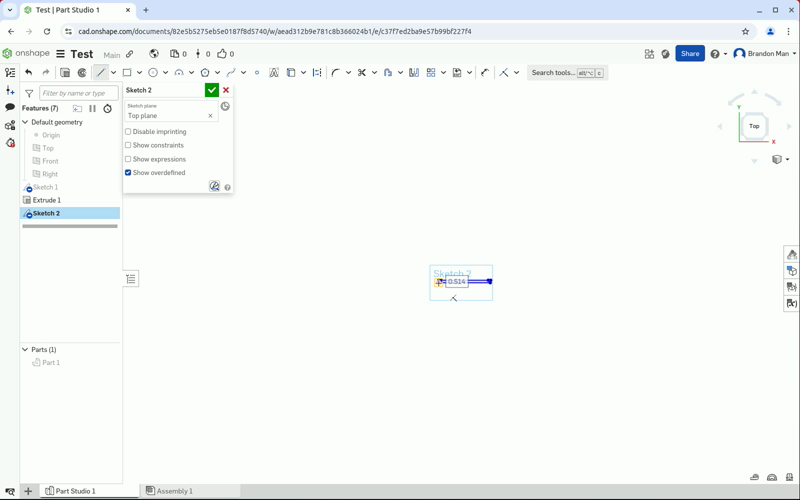
key(esc)
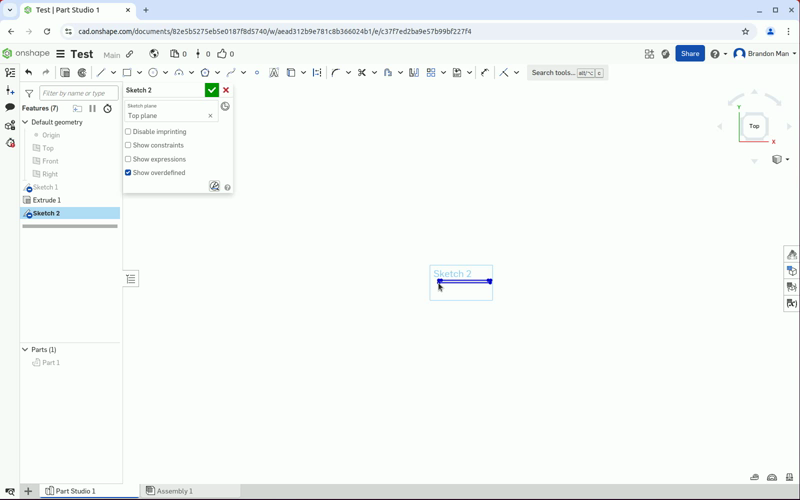
mouse_move(438, 280)
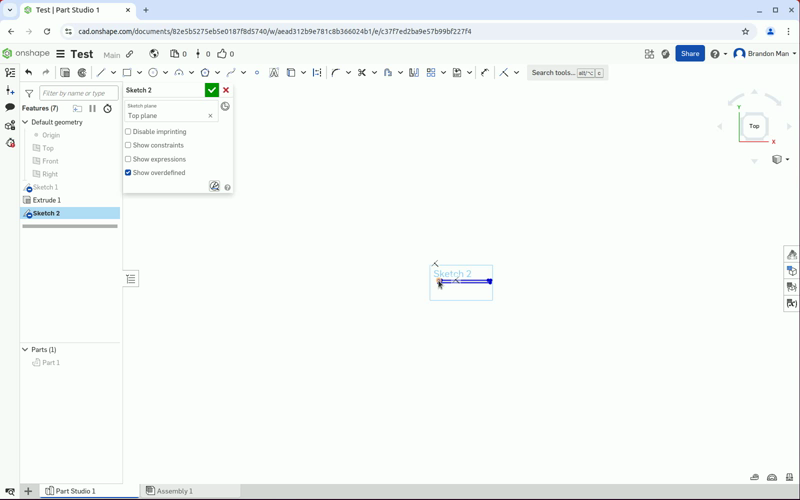
scroll(6)
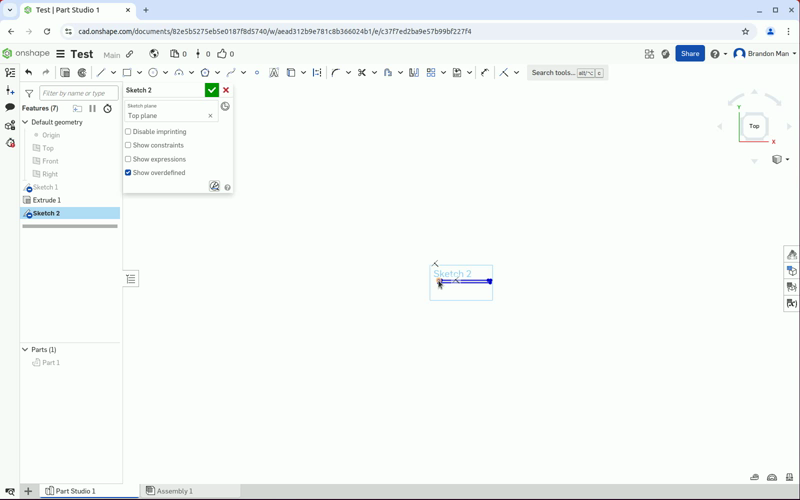
scroll(6)
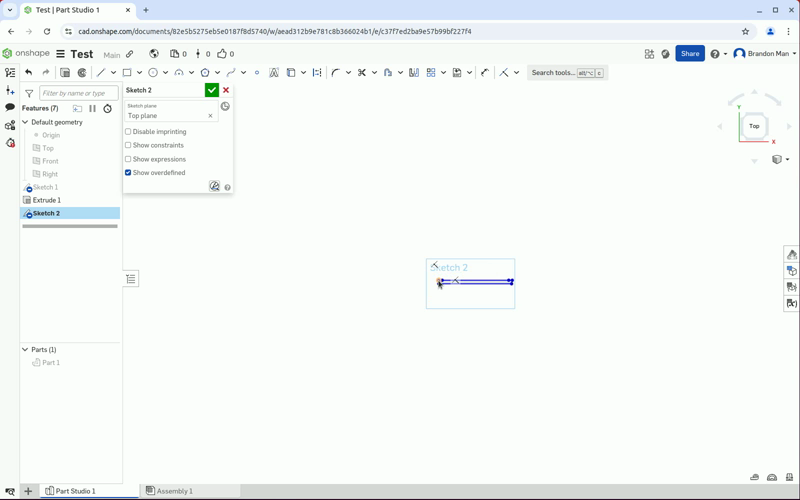
scroll(6)
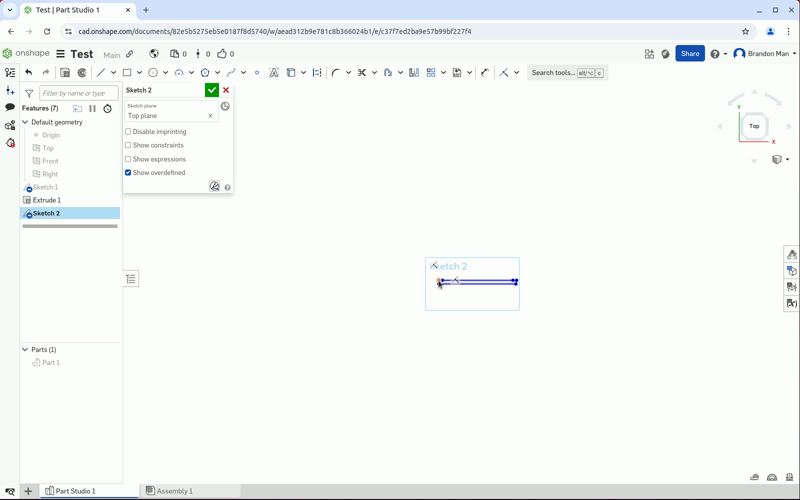
scroll(6)
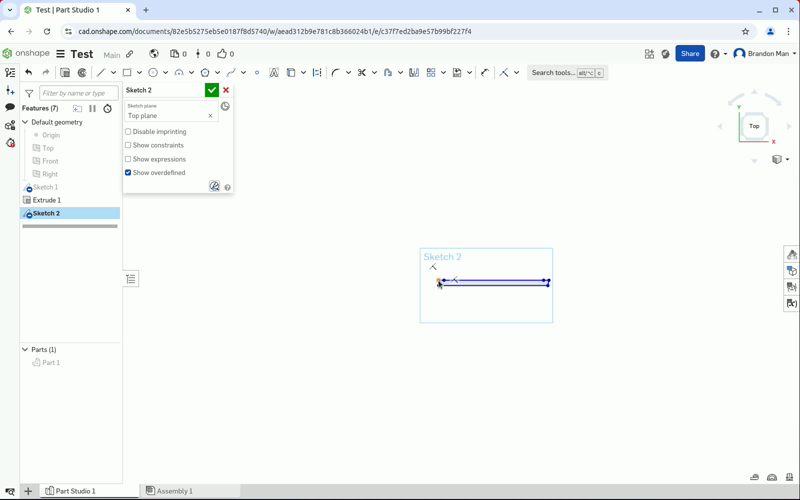
scroll(6)
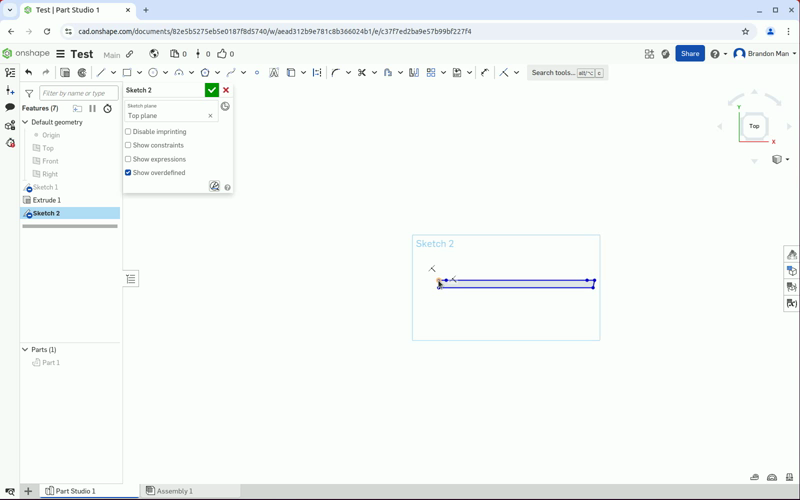
scroll(6)
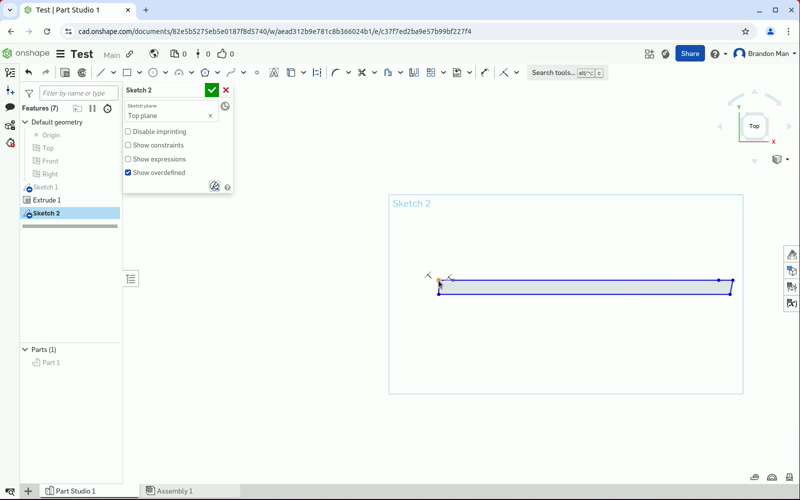
scroll(6)
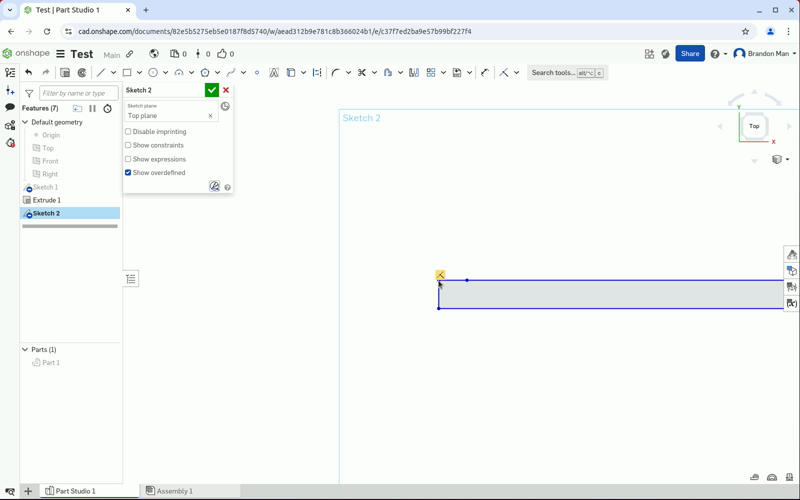
click(438, 280)
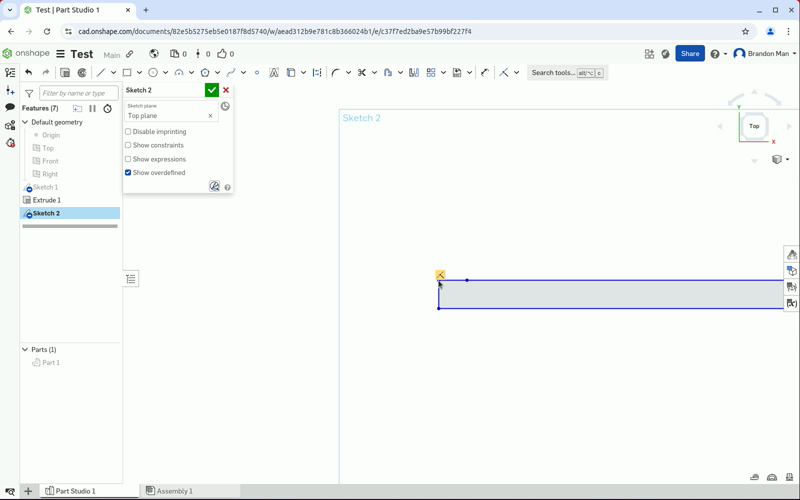
scroll(-6)
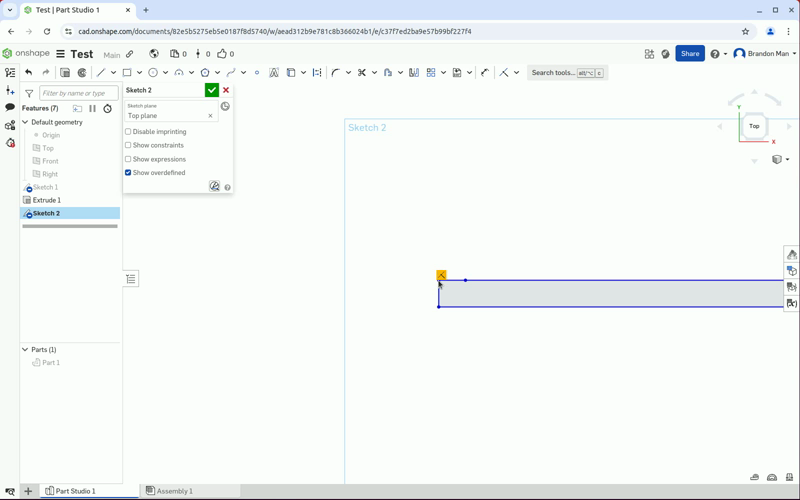
scroll(-6)
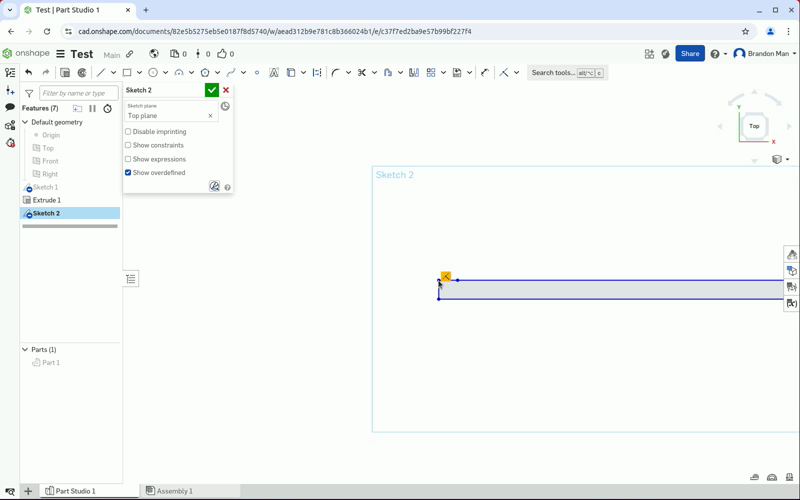
scroll(-6)
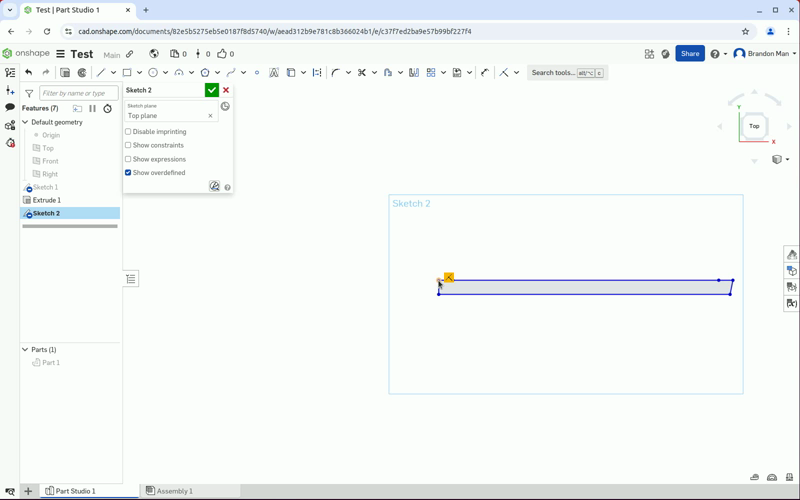
scroll(-6)
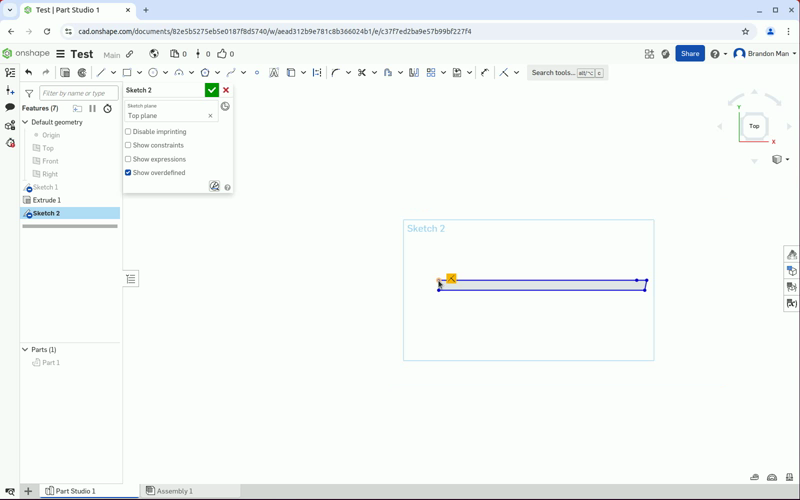
scroll(-6)
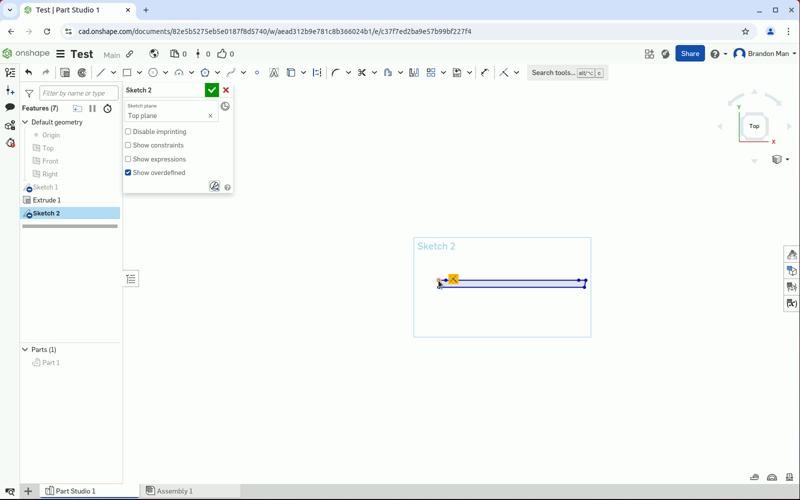
scroll(-6)
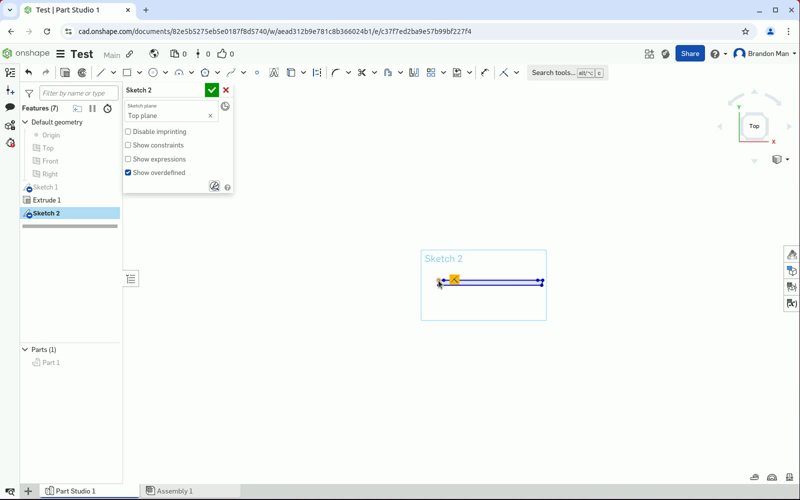
scroll(-6)
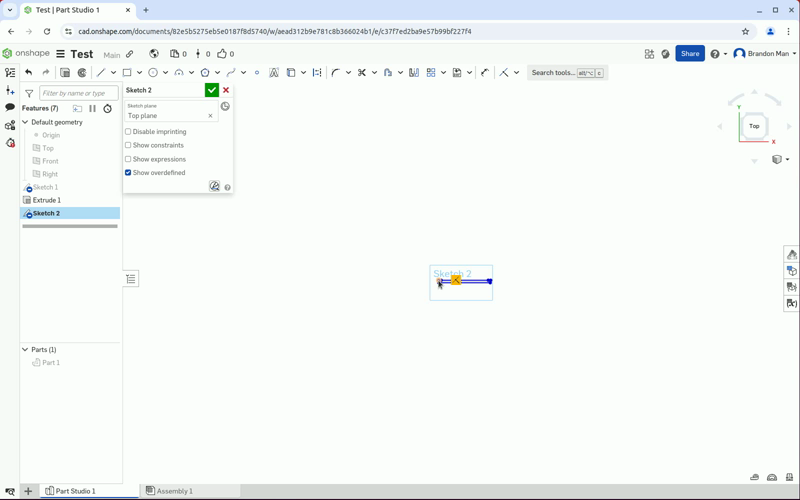
mouse_move(73, 352)
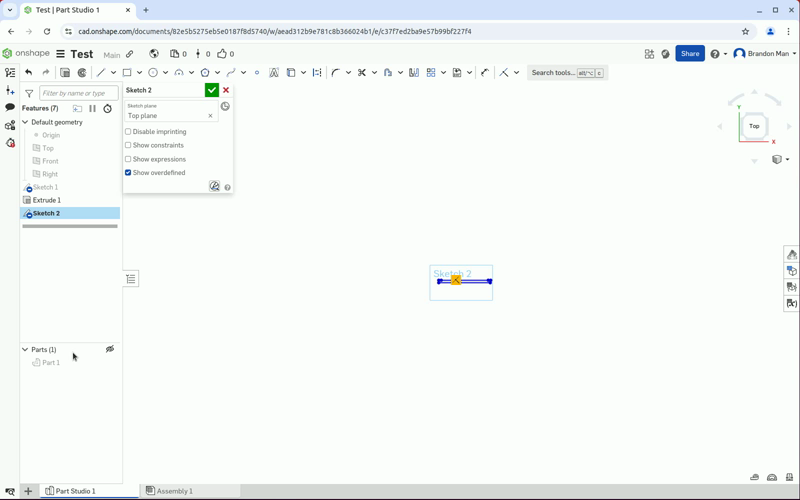
key(shift+y)
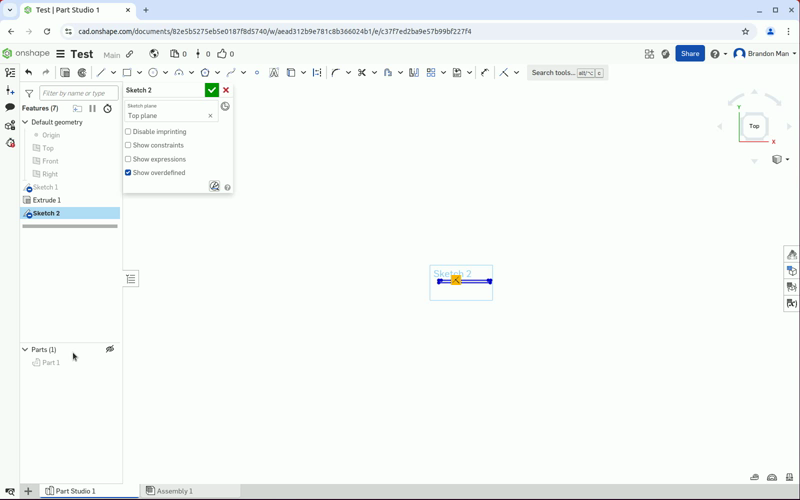
key(shift+e)
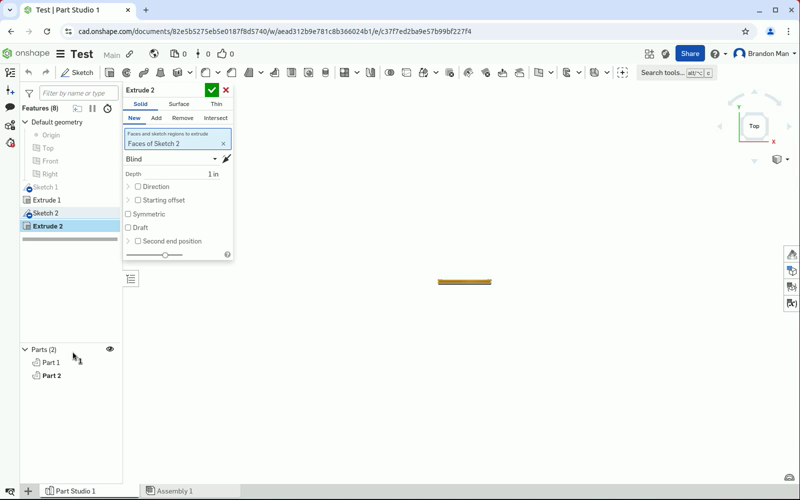
mouse_move(143, 106)
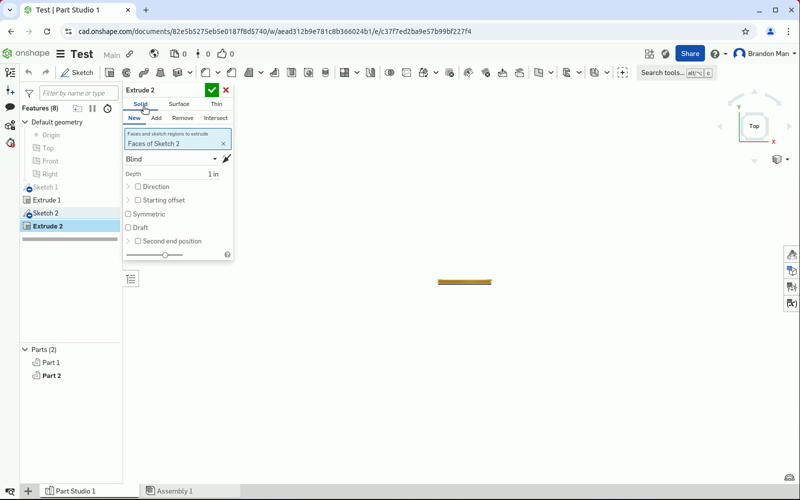
click(143, 106)
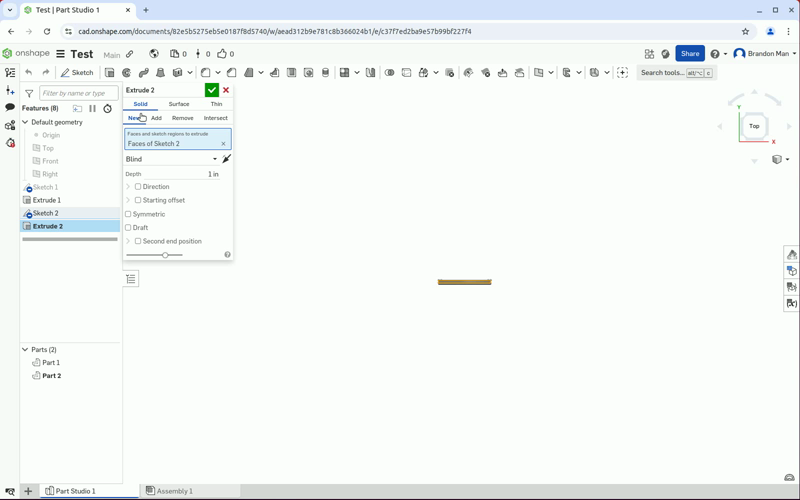
mouse_move(137, 120)
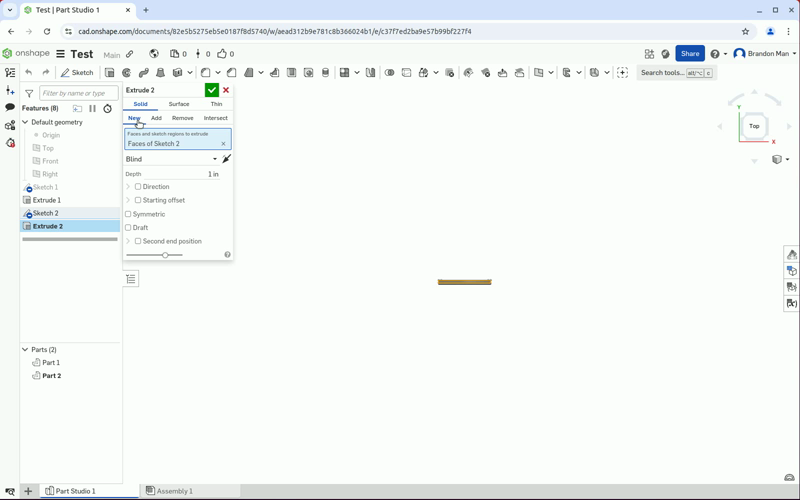
click(137, 120)
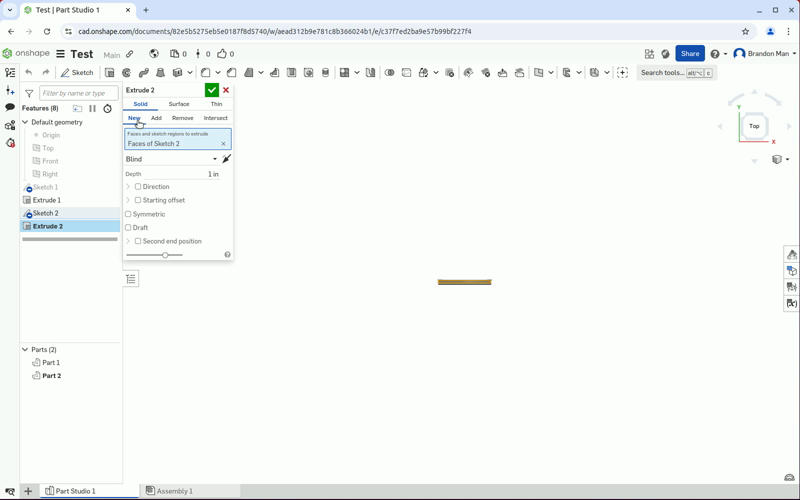
key(tab, 4)
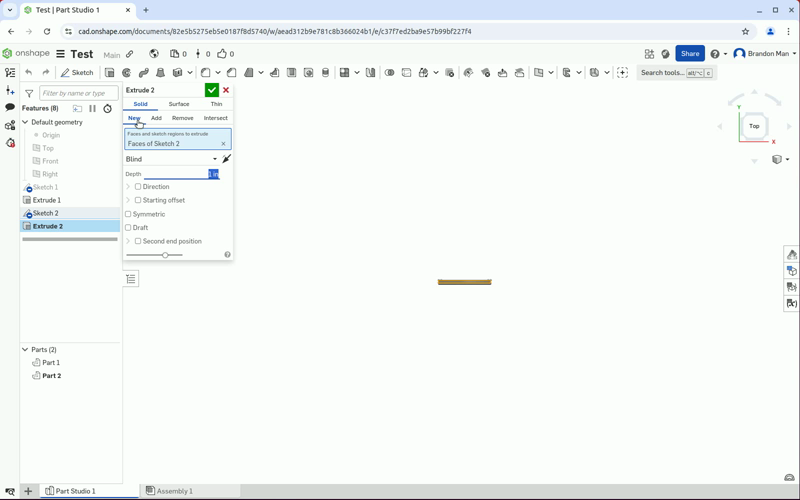
text(-10.591)
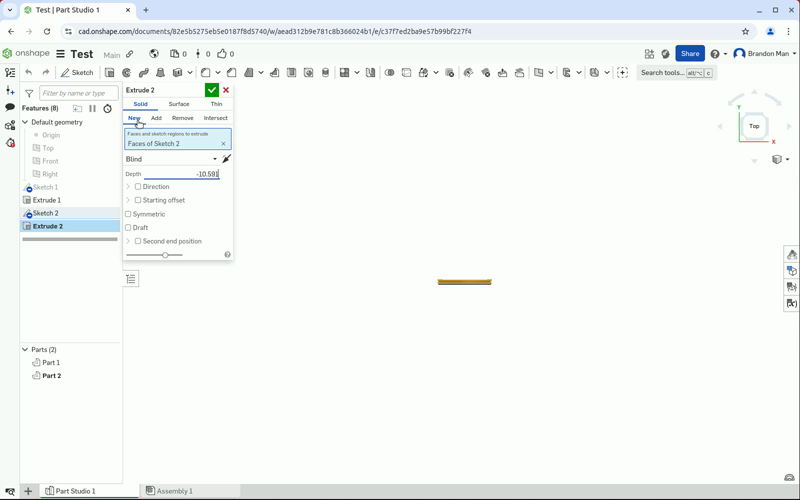
key(enter)
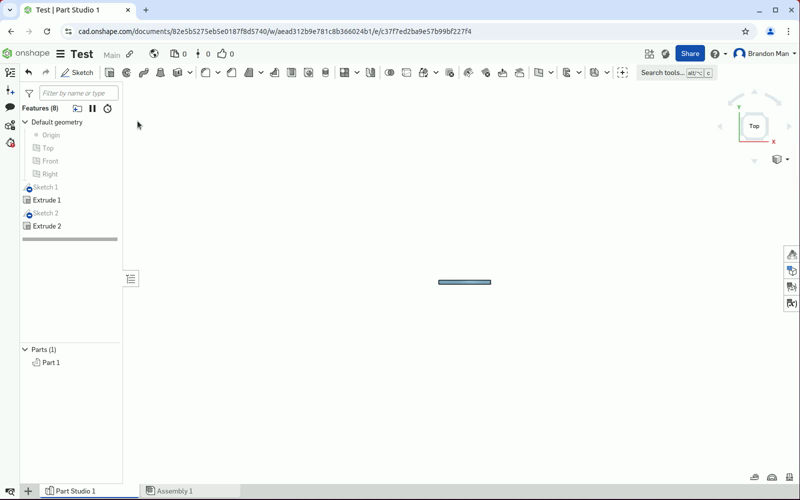
key(shift+h)
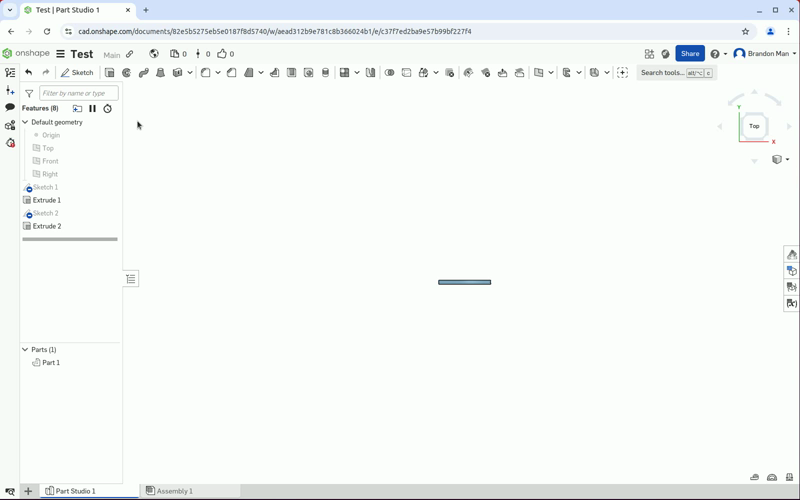
key(shift+h)
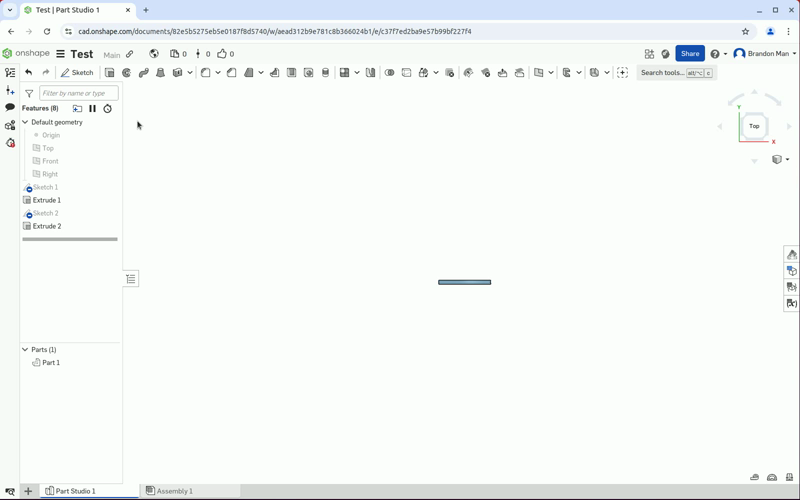
mouse_move(73, 189)
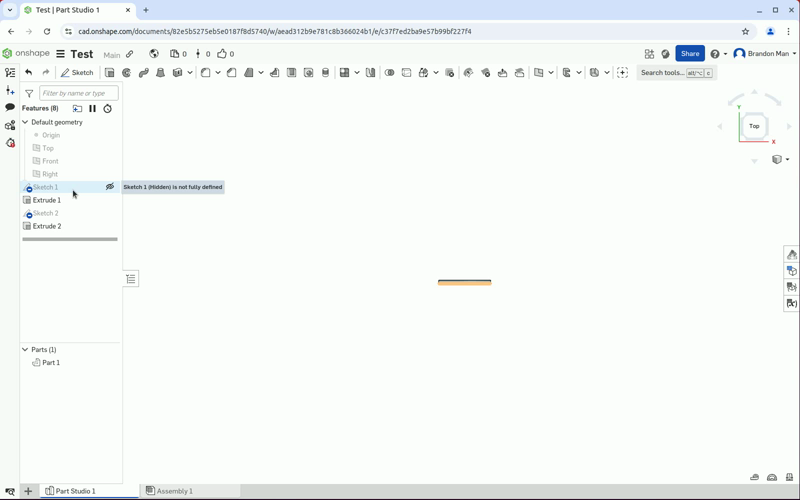
click(73, 189)
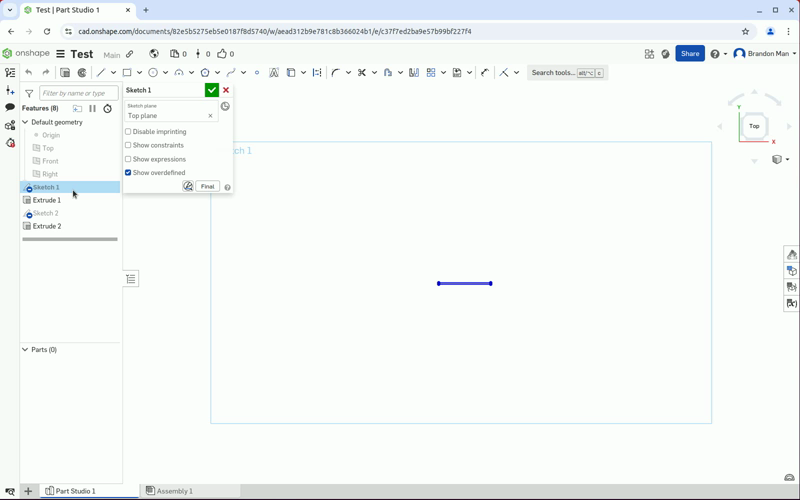
mouse_move(229, 92)
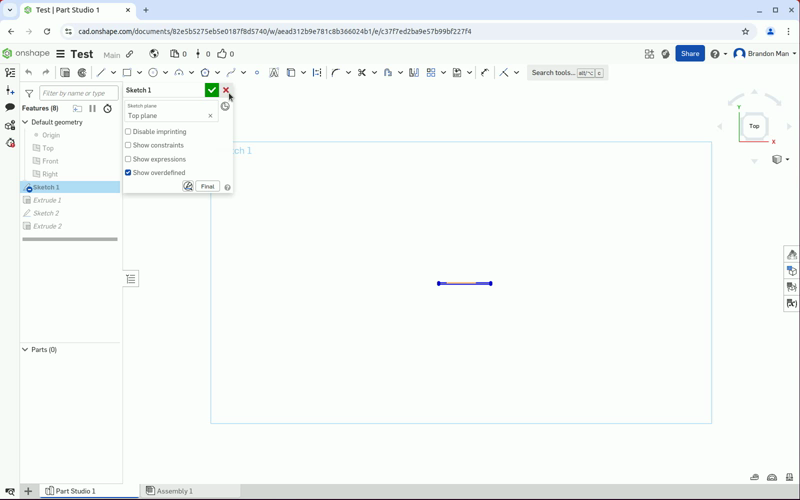
click(229, 92)
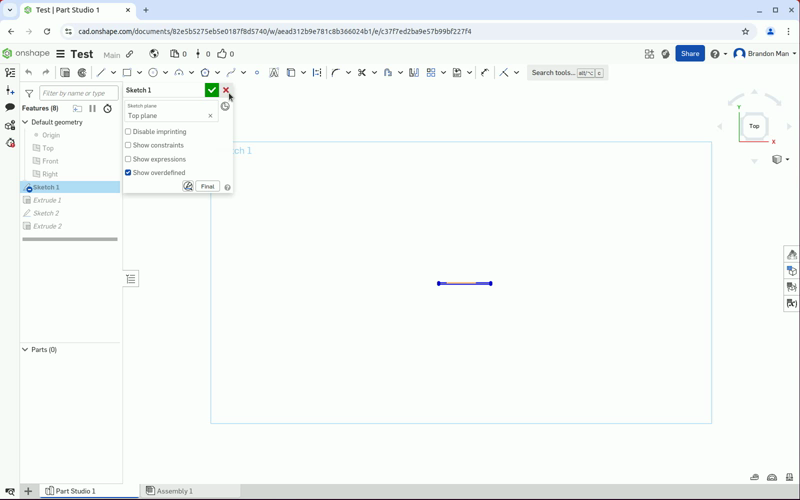
key(shift+s)
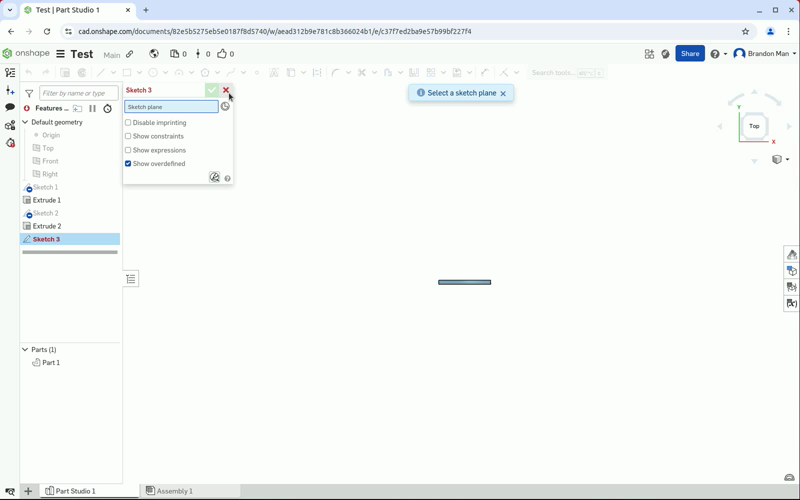
mouse_move(73, 150)
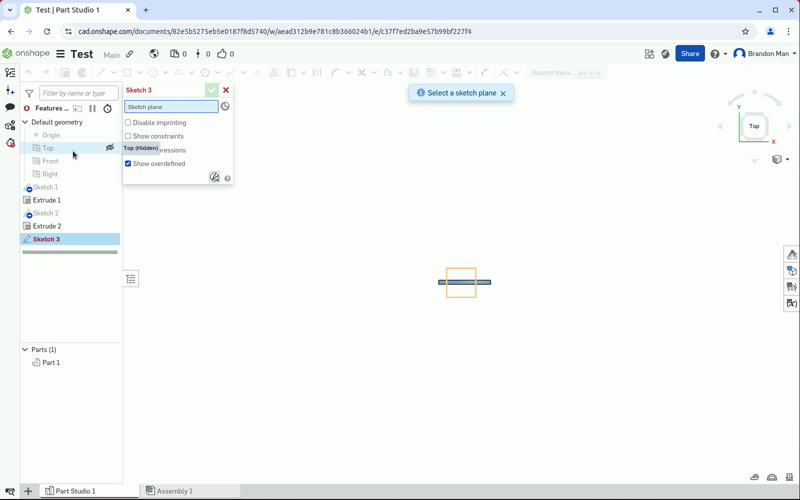
click(73, 150)
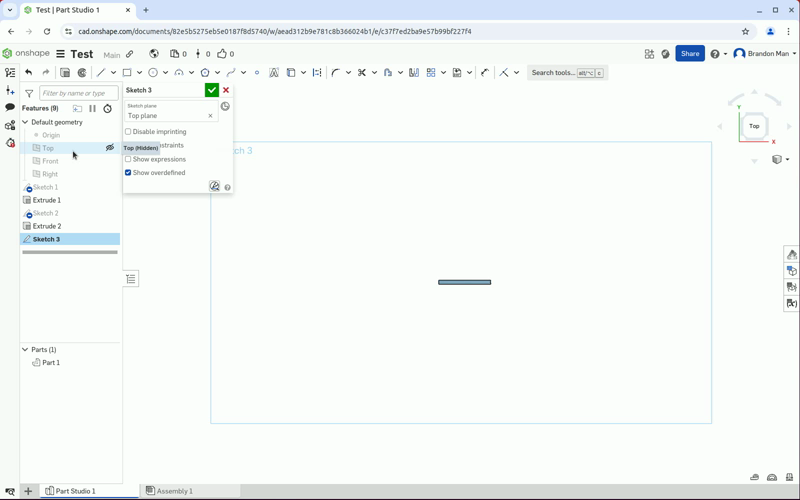
mouse_move(73, 352)
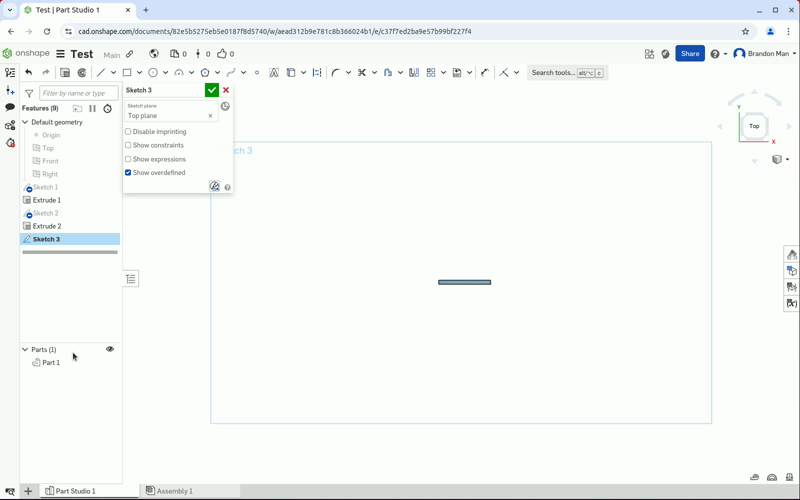
key(y)
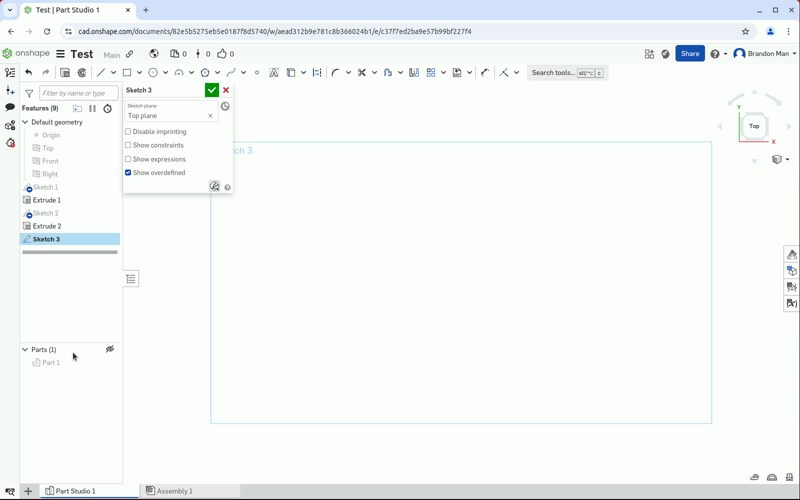
key(l)
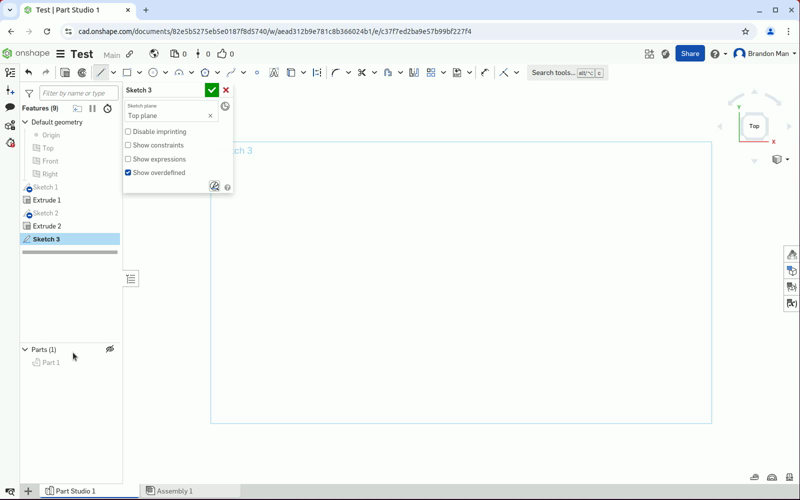
key_down(shift)
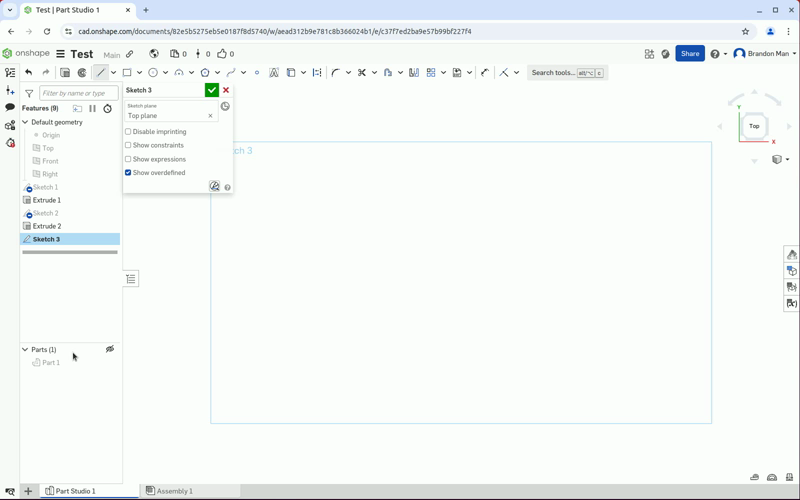
mouse_move(438, 279)
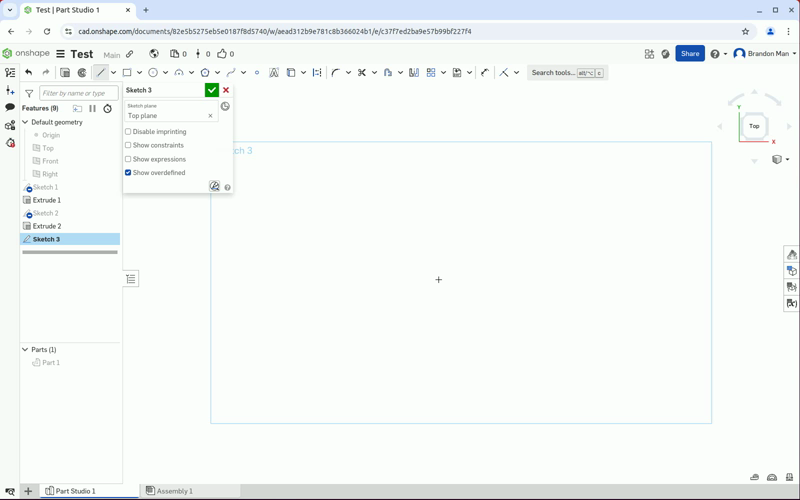
click(438, 279)
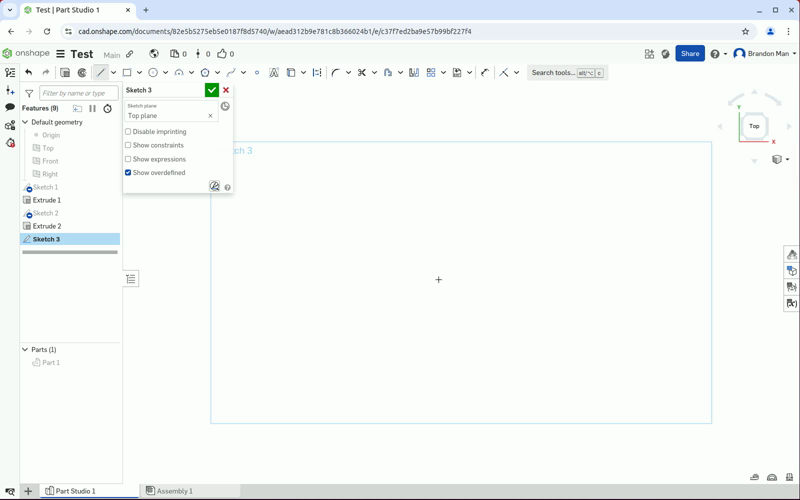
key_up(shift)
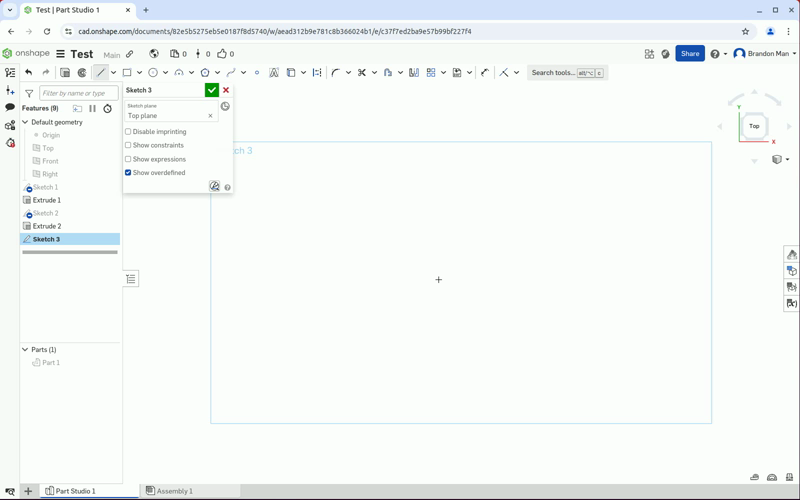
key_down(shift)
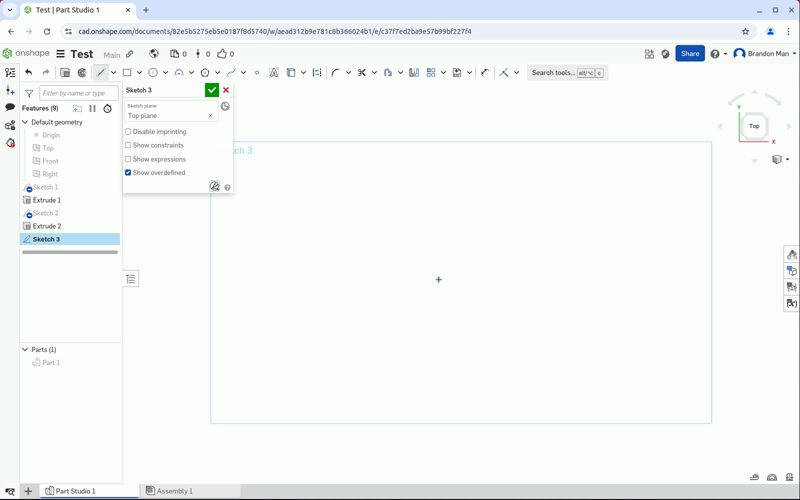
mouse_move(468, 279)
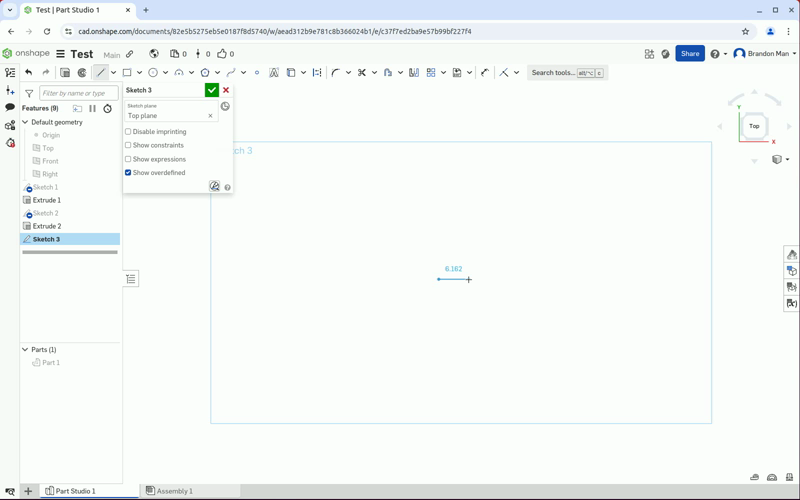
mouse_move(441, 279)
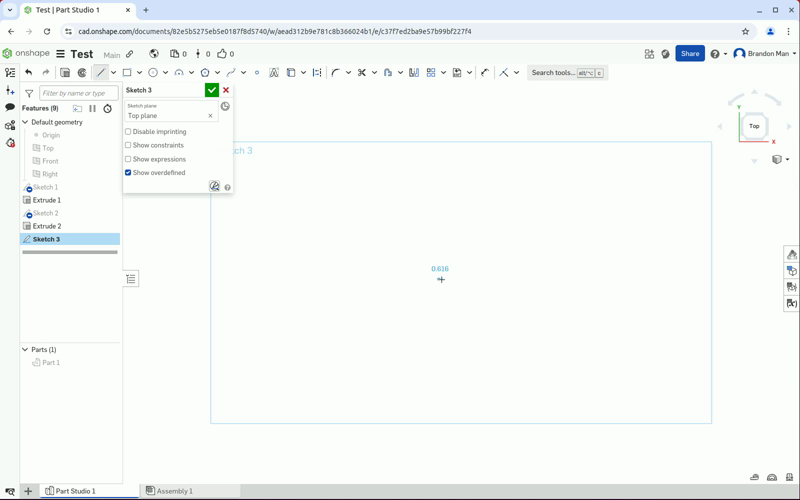
scroll(6)
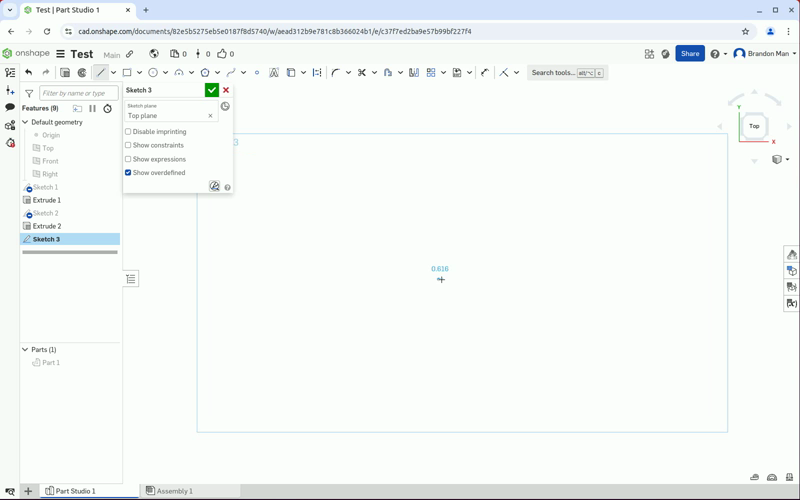
scroll(6)
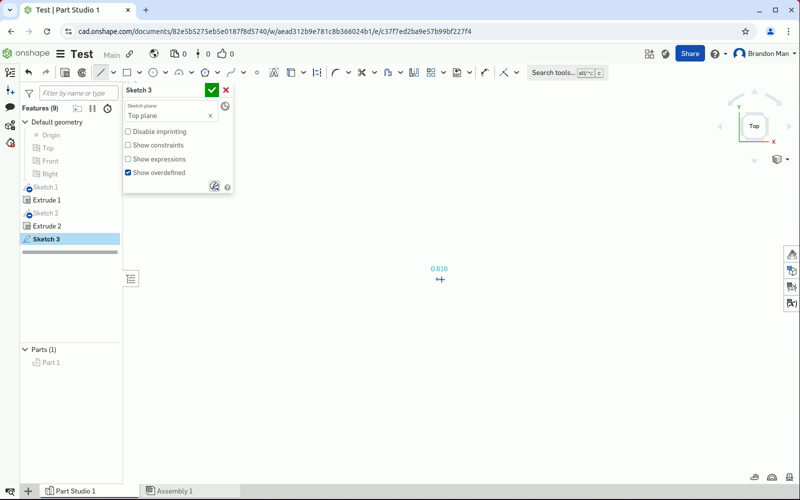
scroll(6)
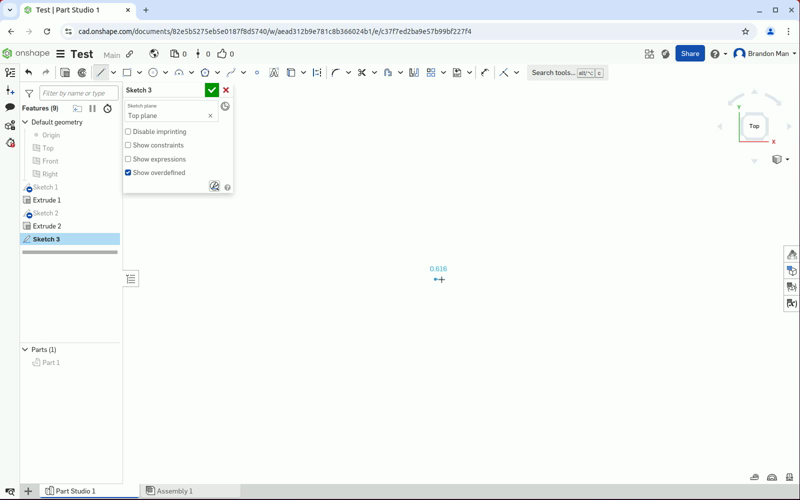
scroll(6)
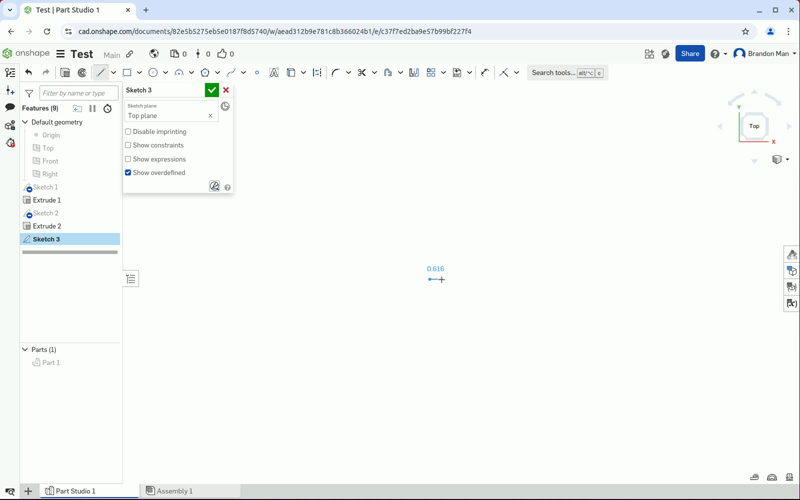
scroll(6)
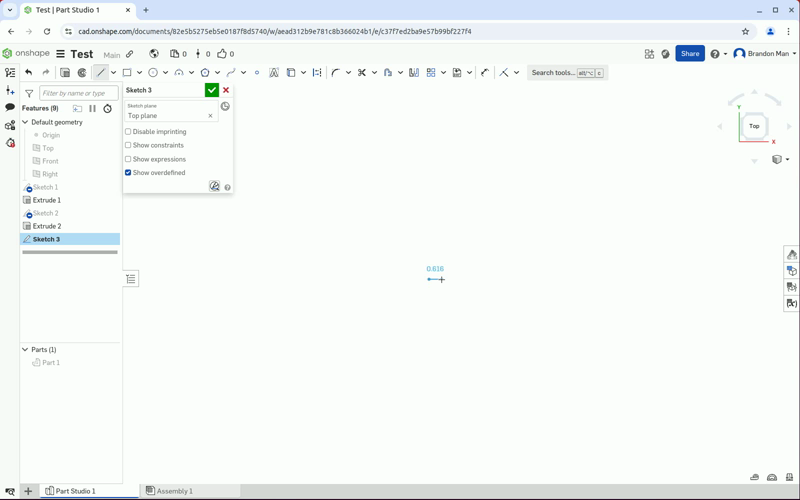
scroll(6)
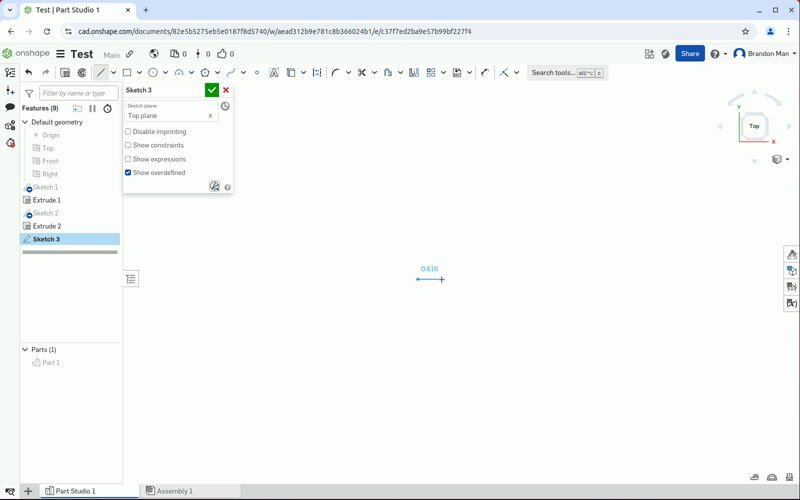
scroll(6)
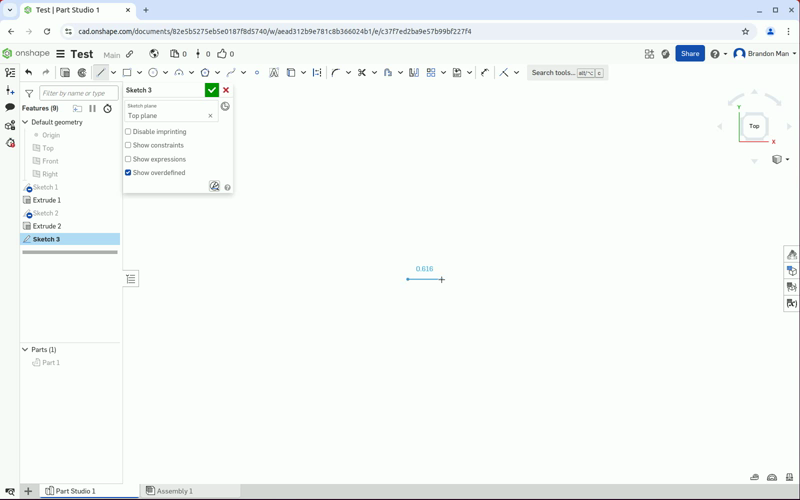
click(441, 279)
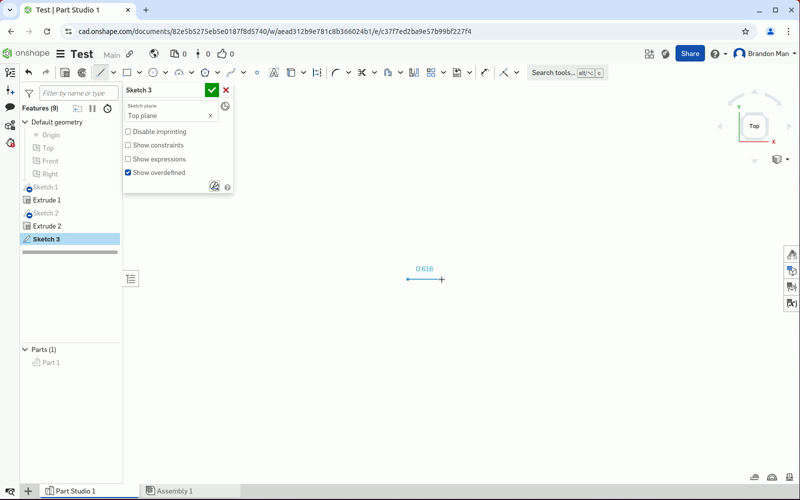
scroll(-6)
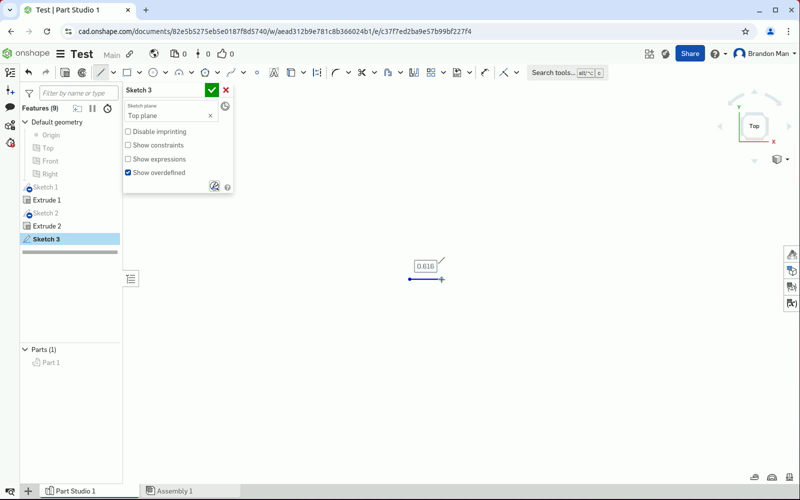
scroll(-6)
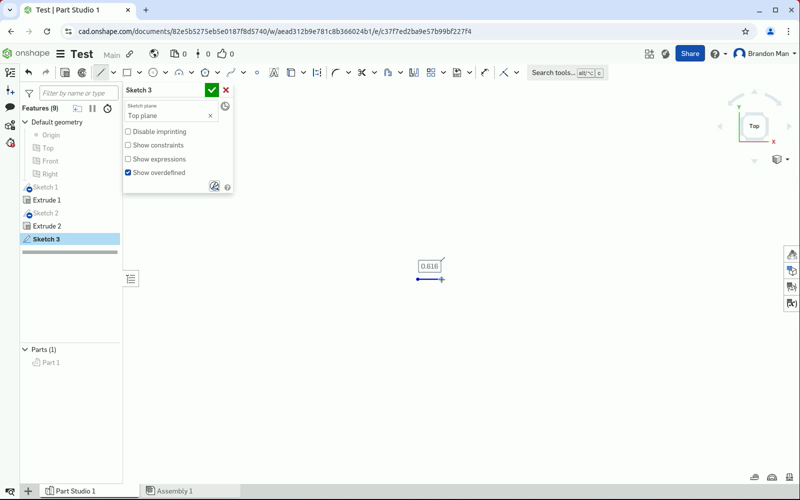
scroll(-6)
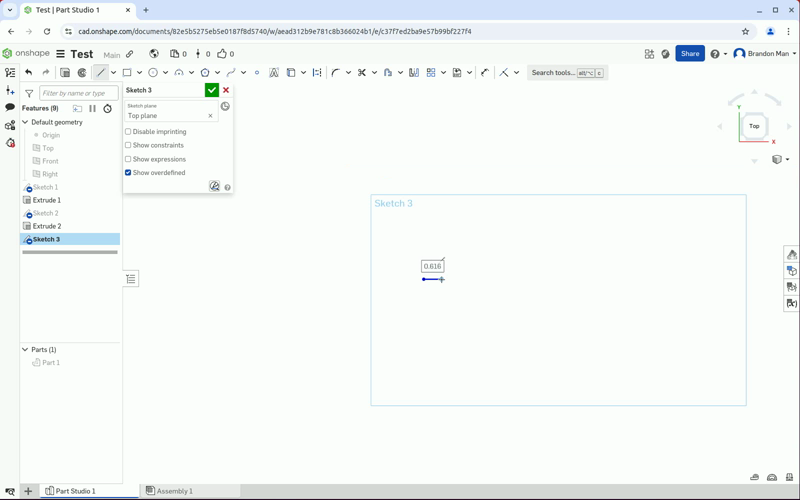
scroll(-6)
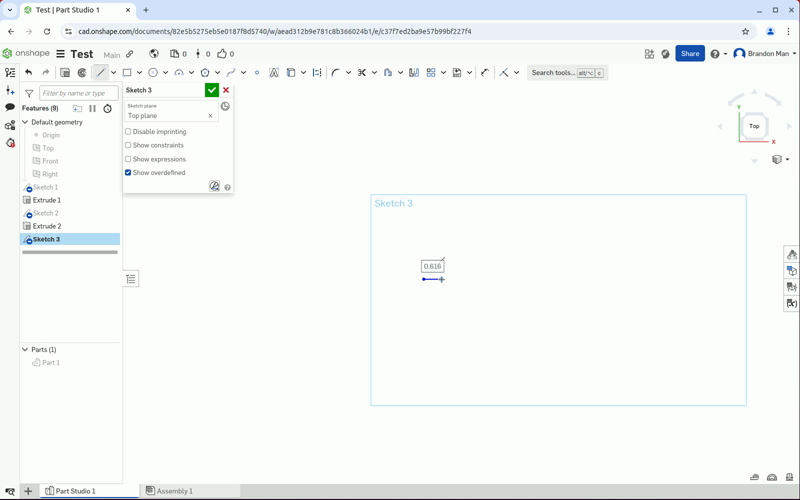
scroll(-6)
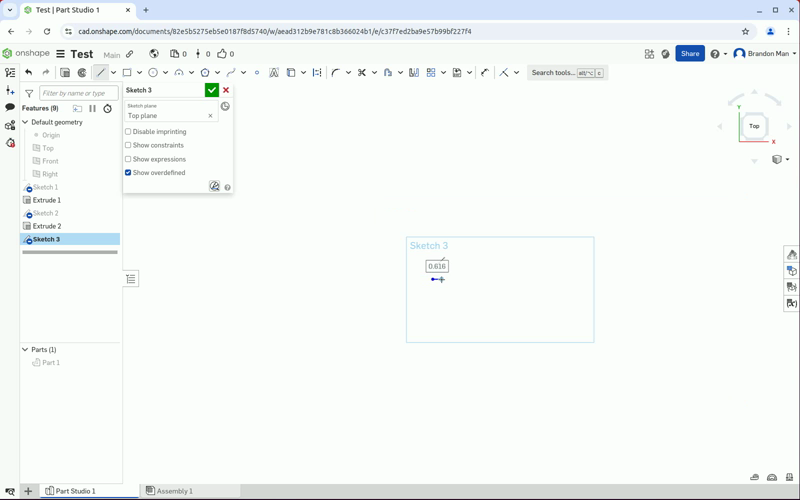
scroll(-6)
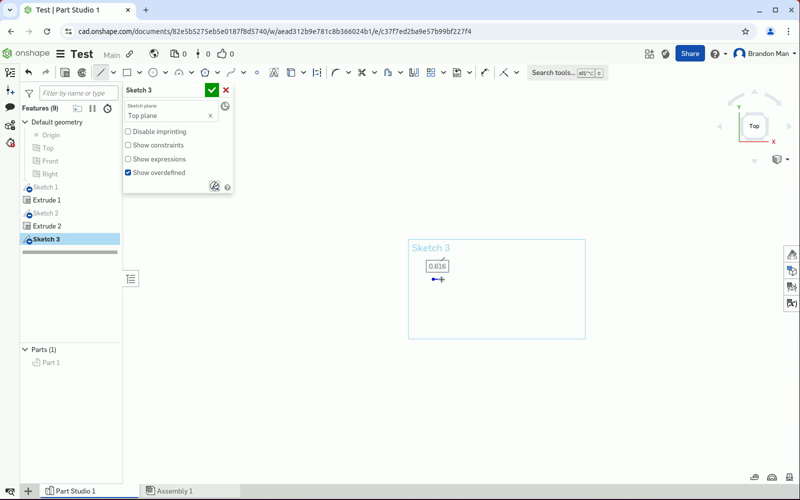
scroll(-6)
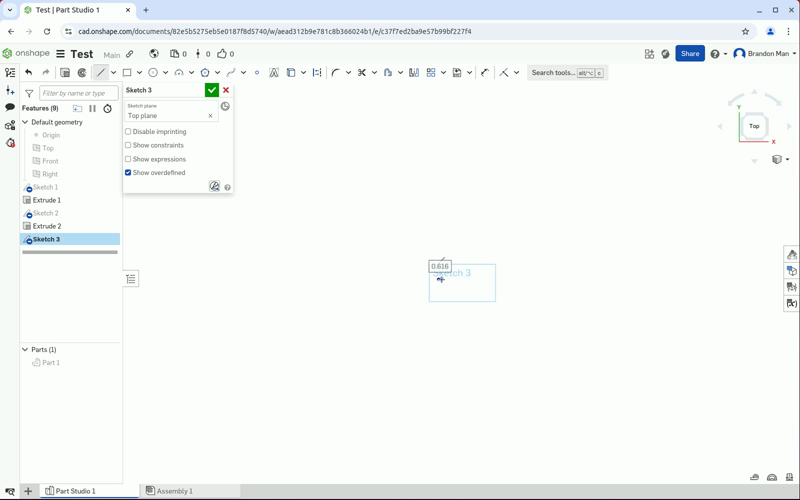
key_up(shift)
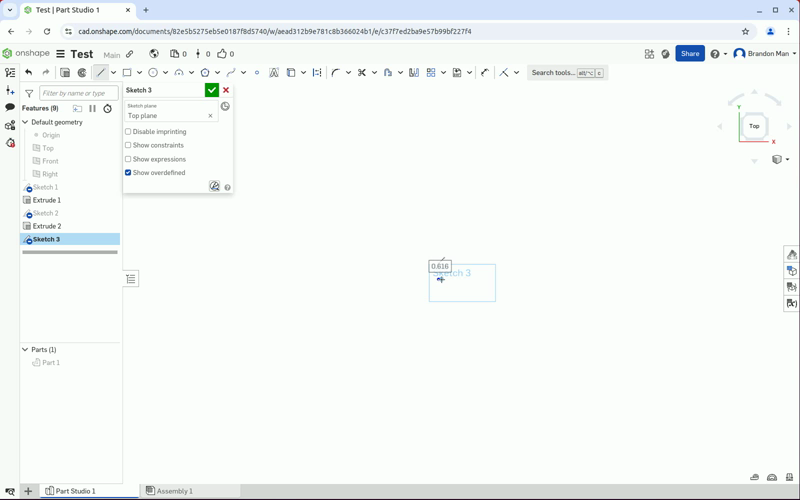
key_down(shift)
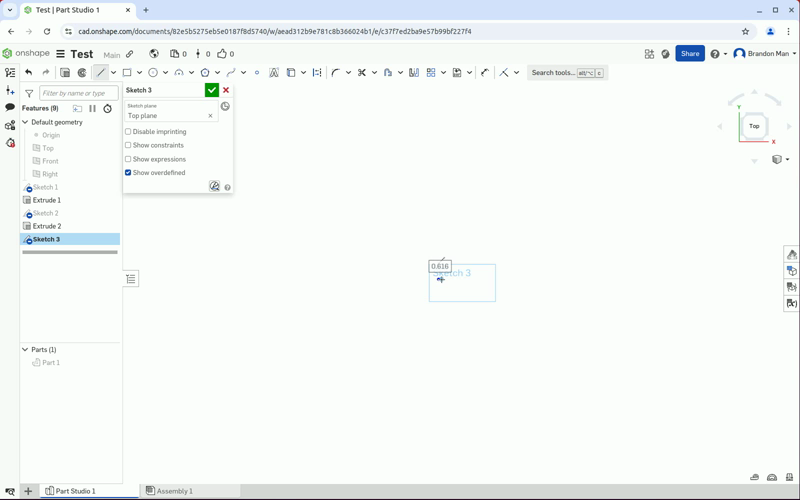
mouse_move(441, 207)
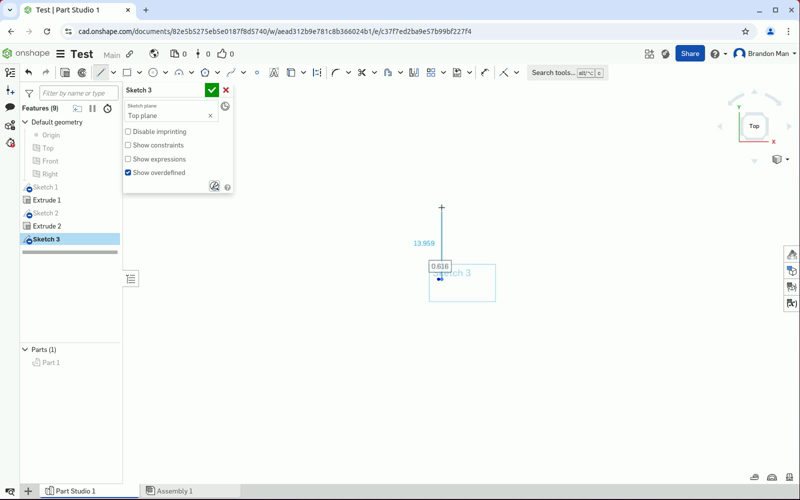
click(441, 207)
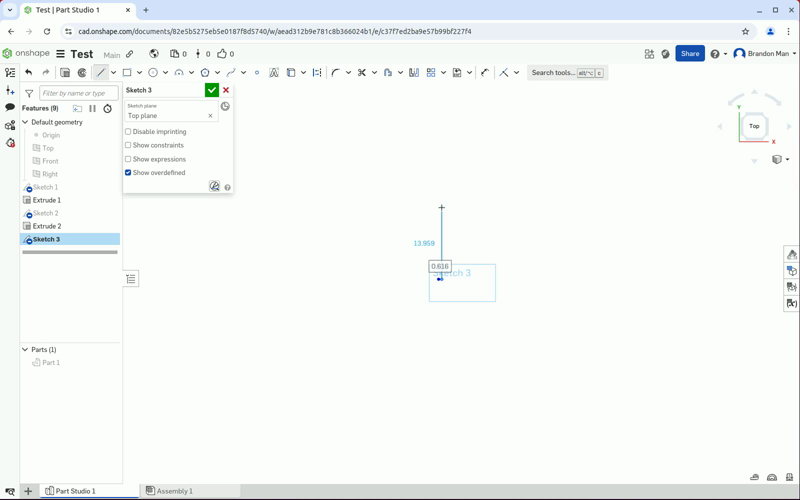
key_up(shift)
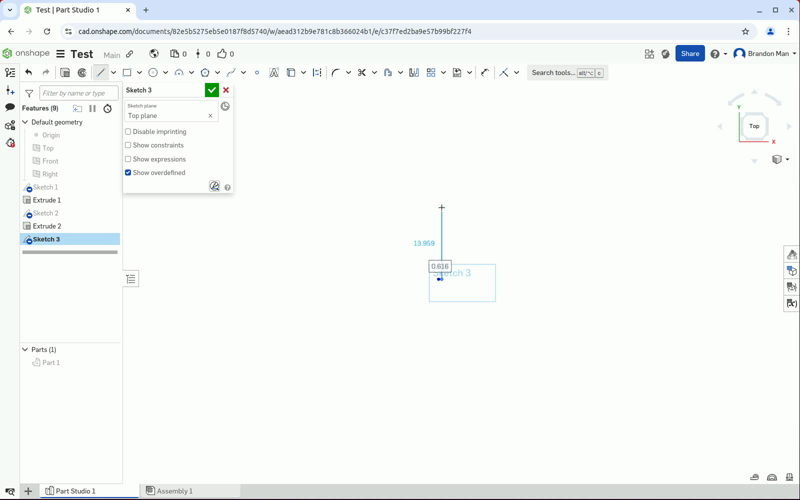
key_down(shift)
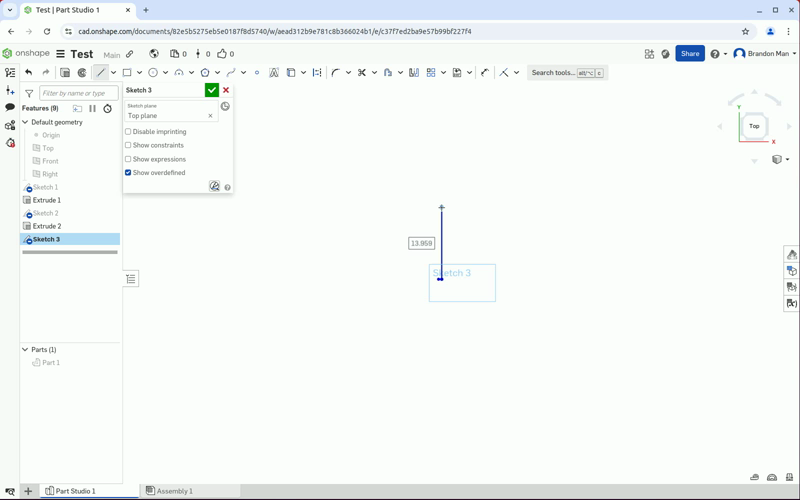
mouse_move(471, 207)
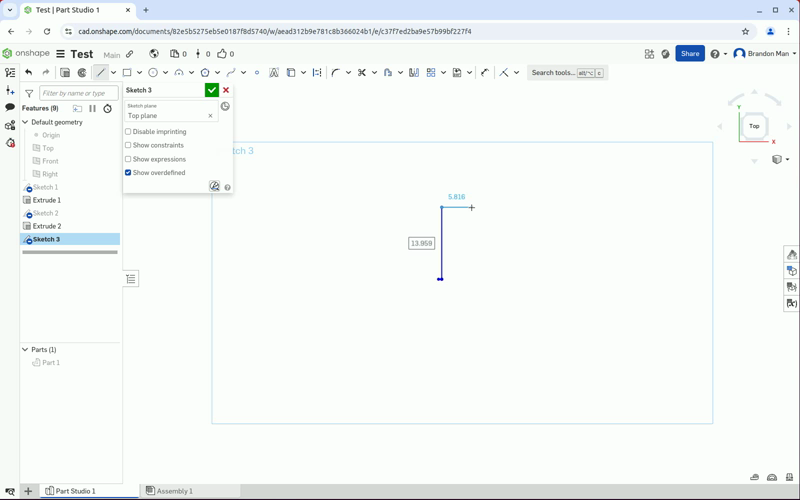
mouse_move(499, 207)
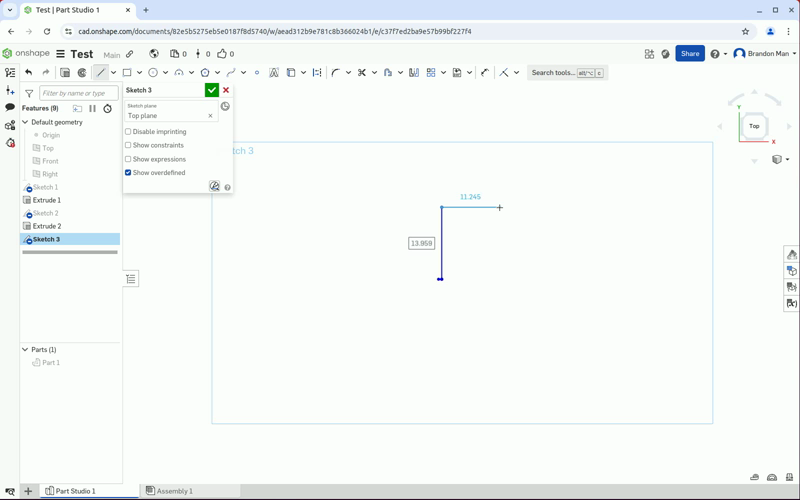
click(499, 207)
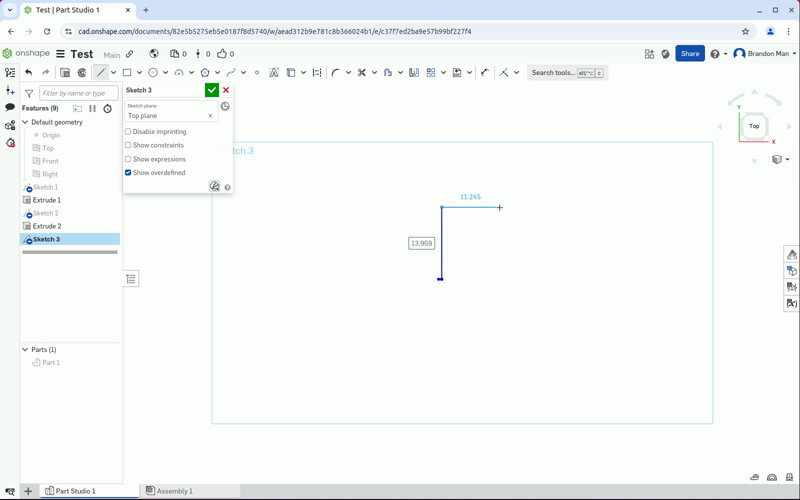
key_up(shift)
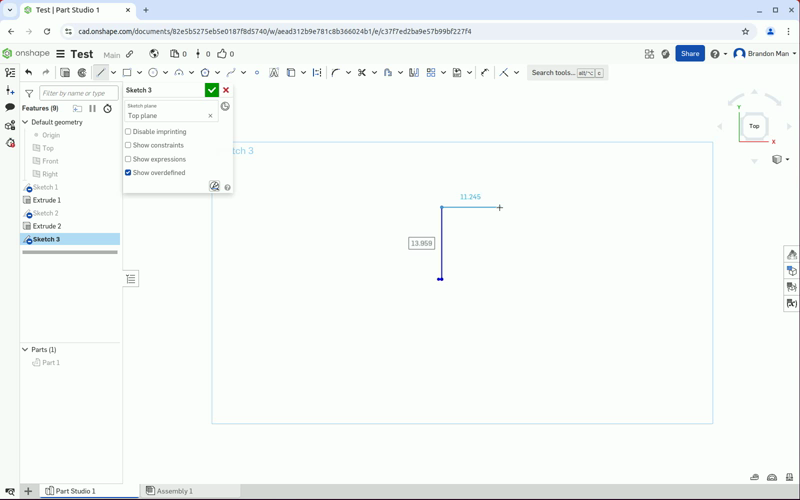
key_down(shift)
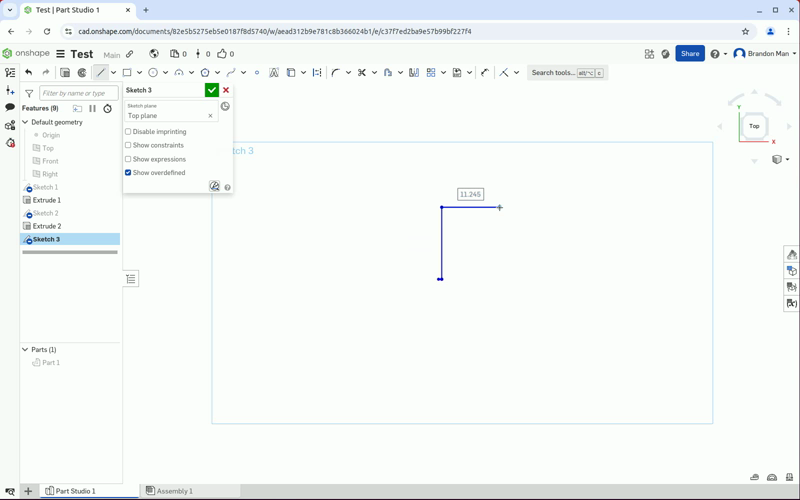
mouse_move(487, 279)
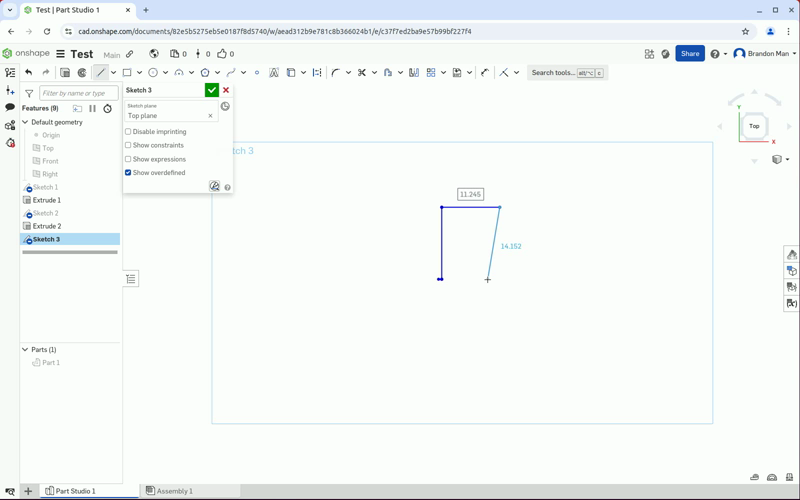
click(487, 279)
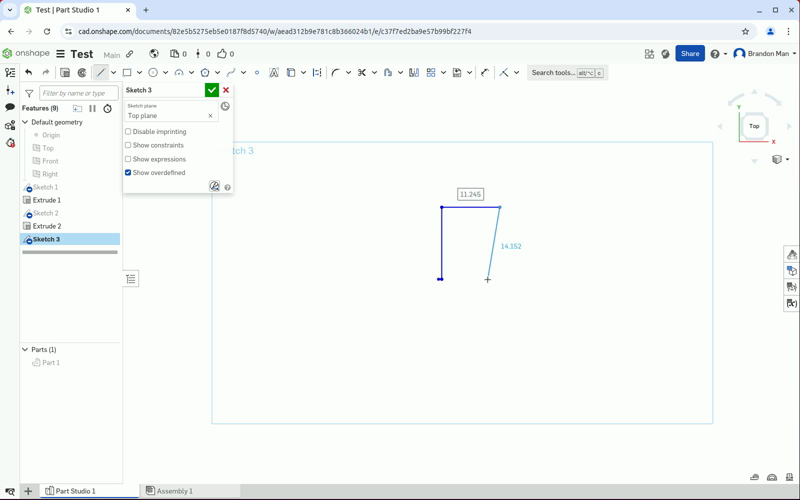
key_up(shift)
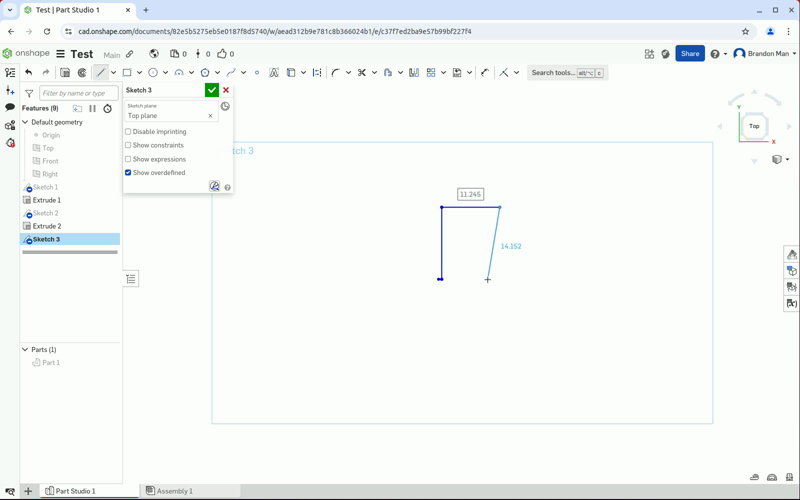
key_down(shift)
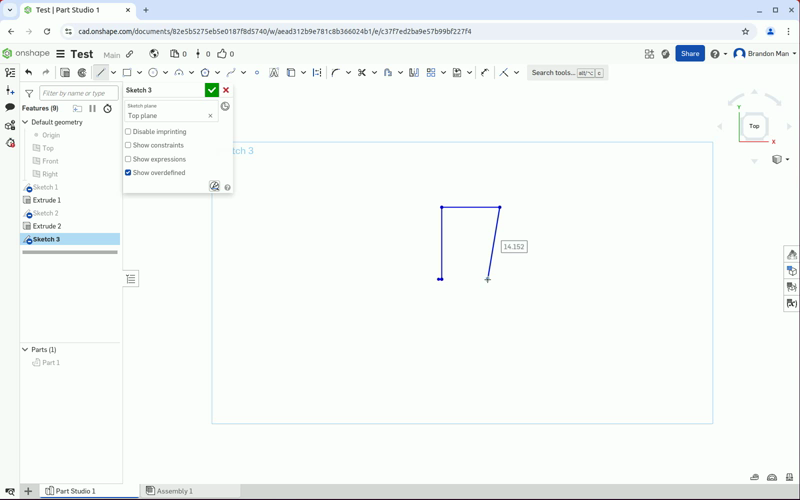
mouse_move(517, 279)
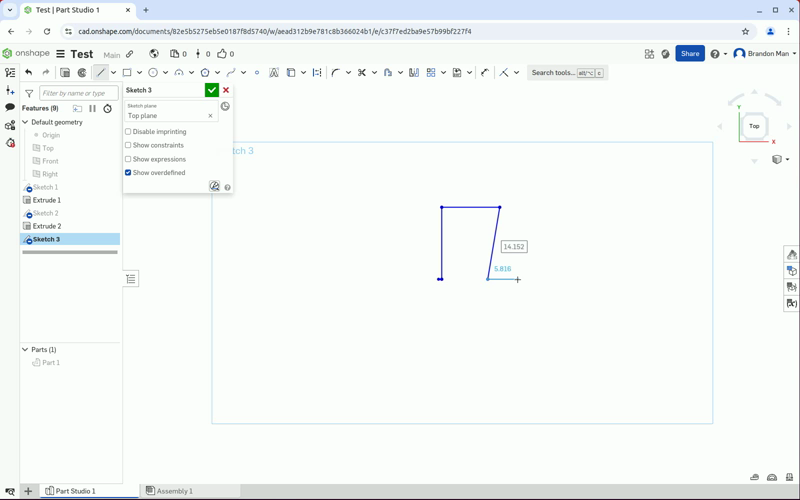
mouse_move(491, 279)
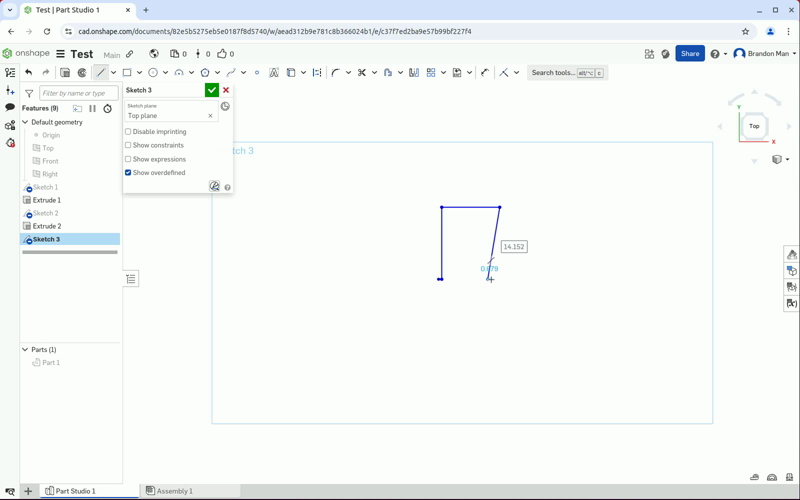
scroll(6)
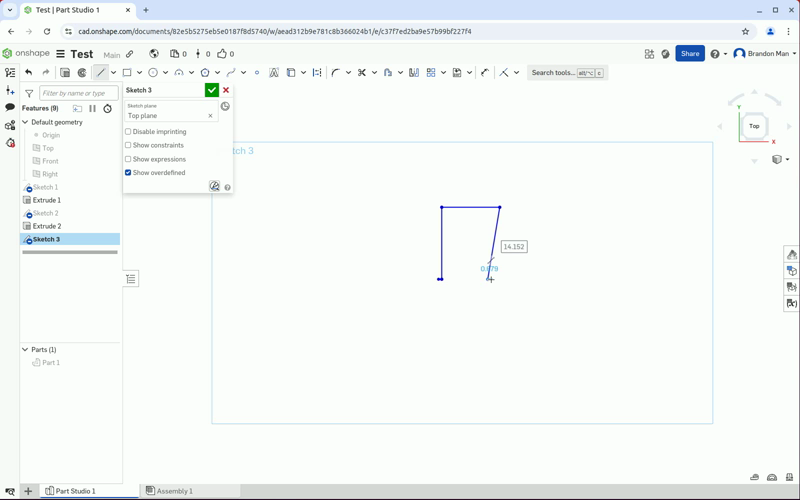
scroll(6)
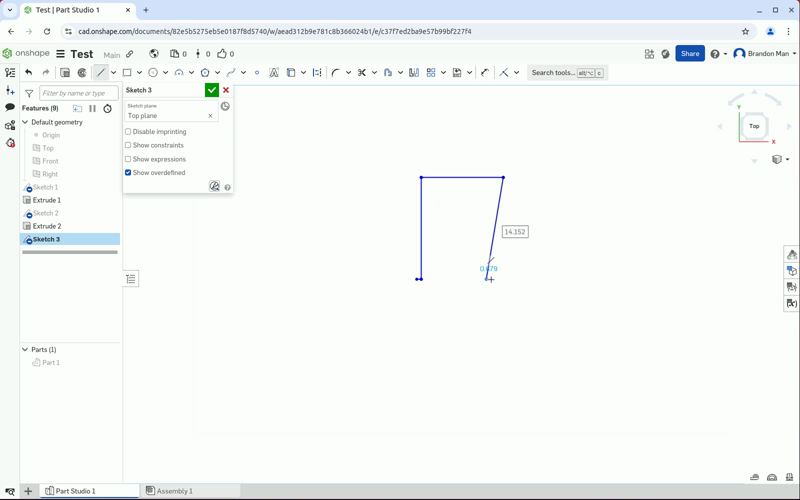
scroll(6)
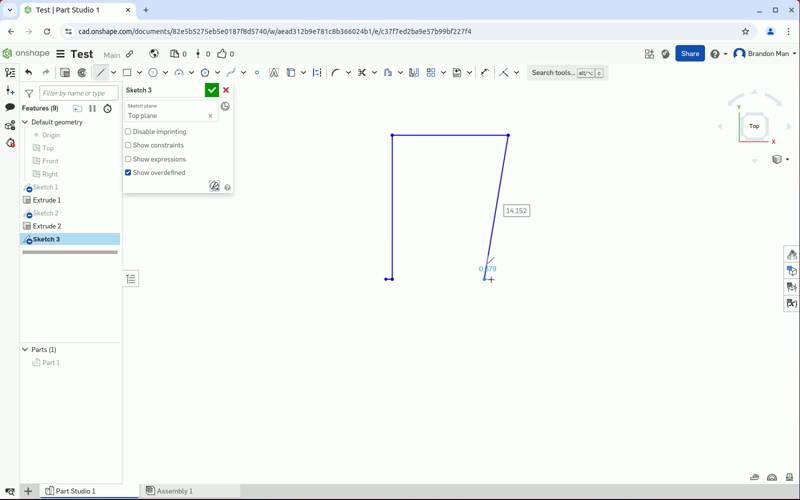
scroll(6)
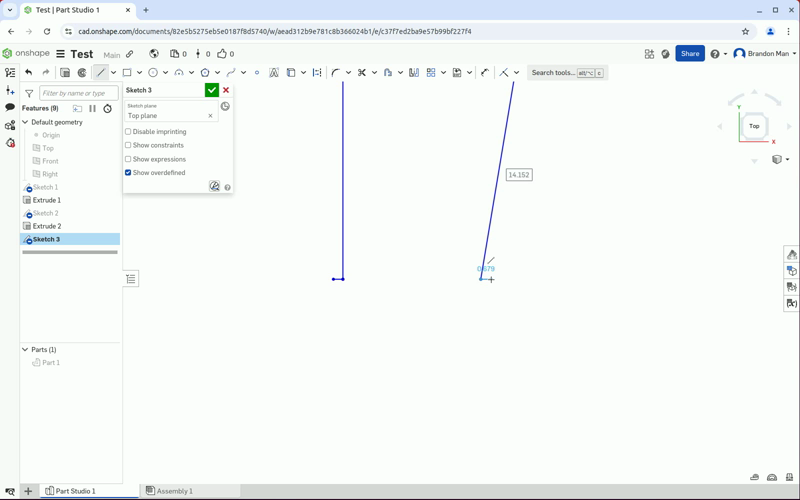
scroll(6)
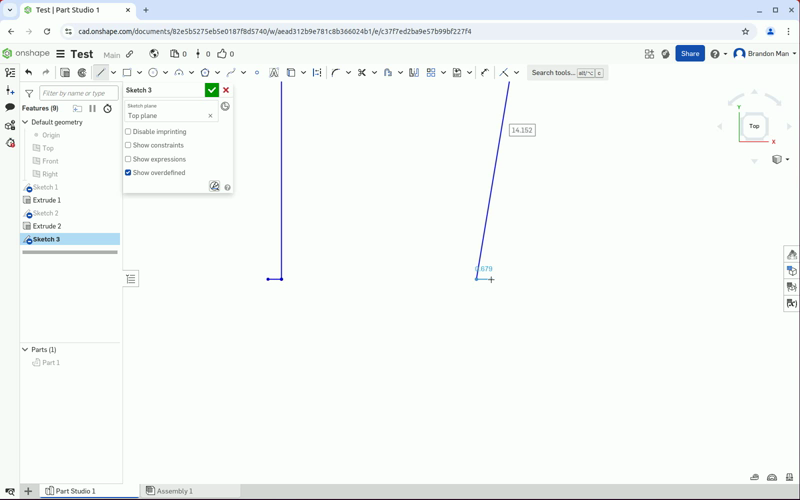
scroll(6)
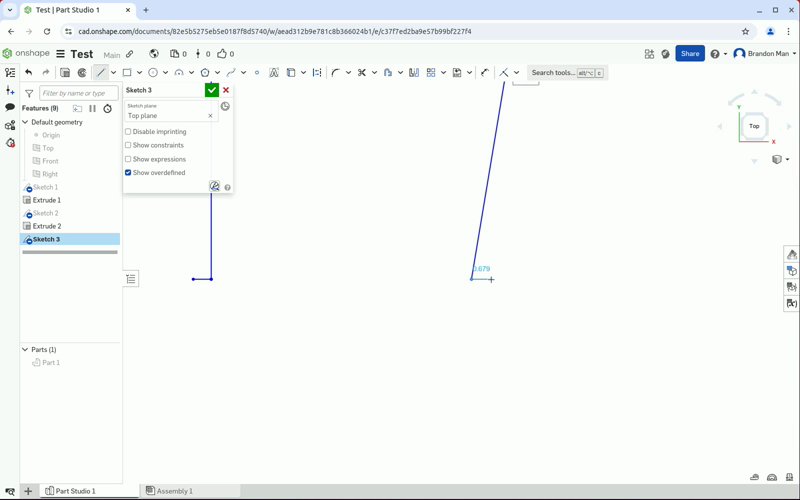
scroll(6)
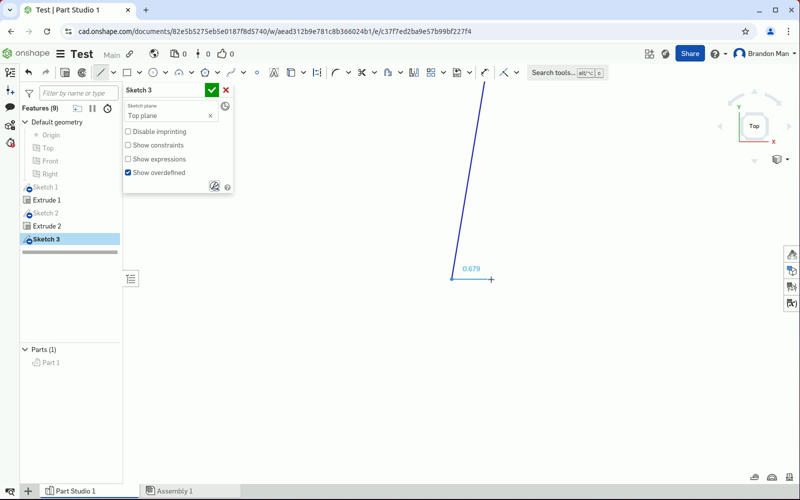
click(491, 279)
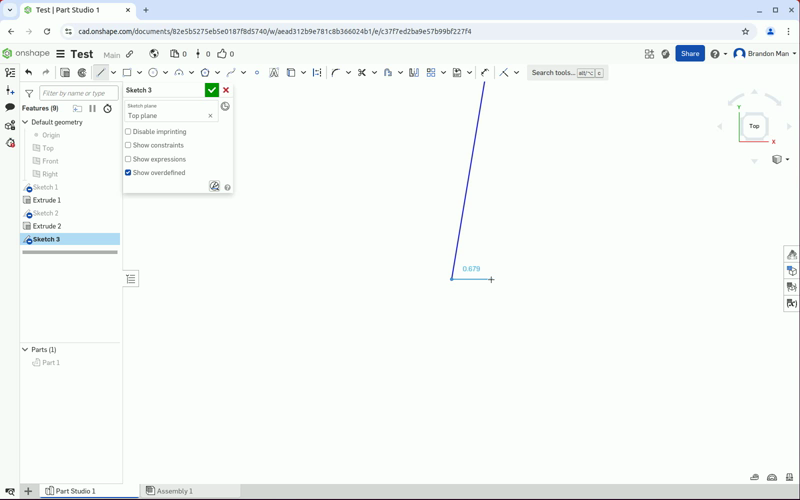
scroll(-6)
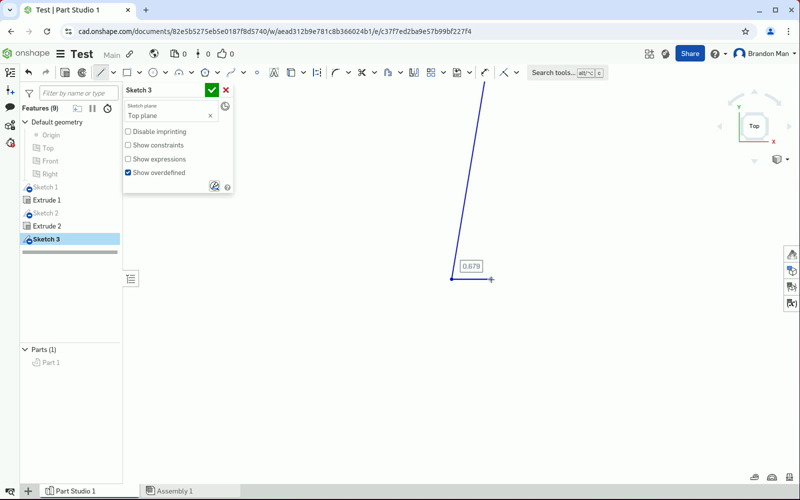
scroll(-6)
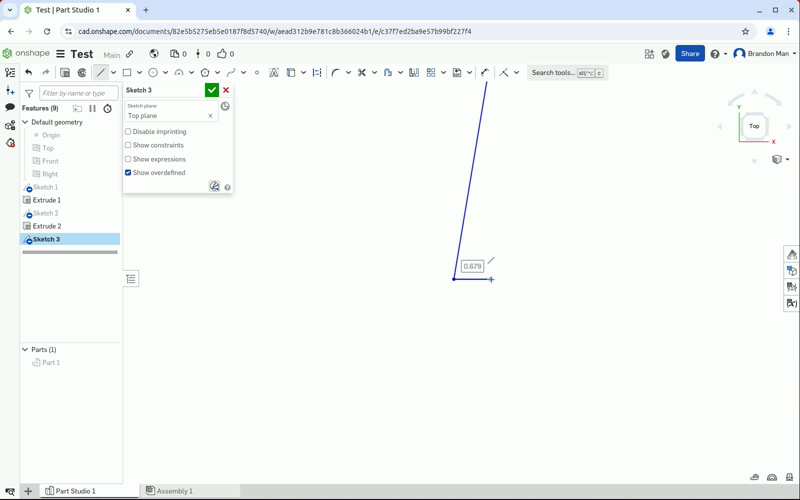
scroll(-6)
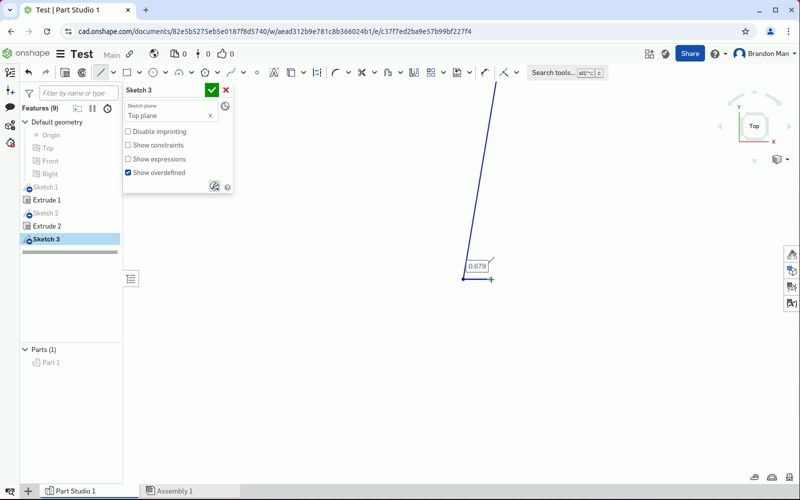
scroll(-6)
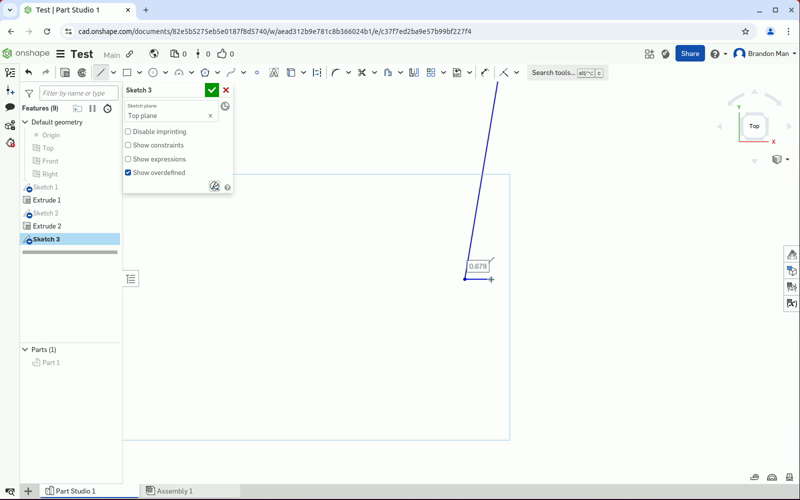
scroll(-6)
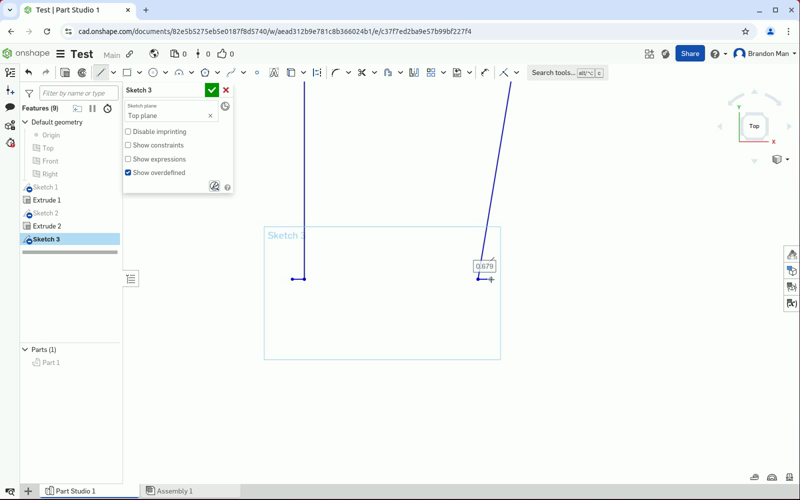
scroll(-6)
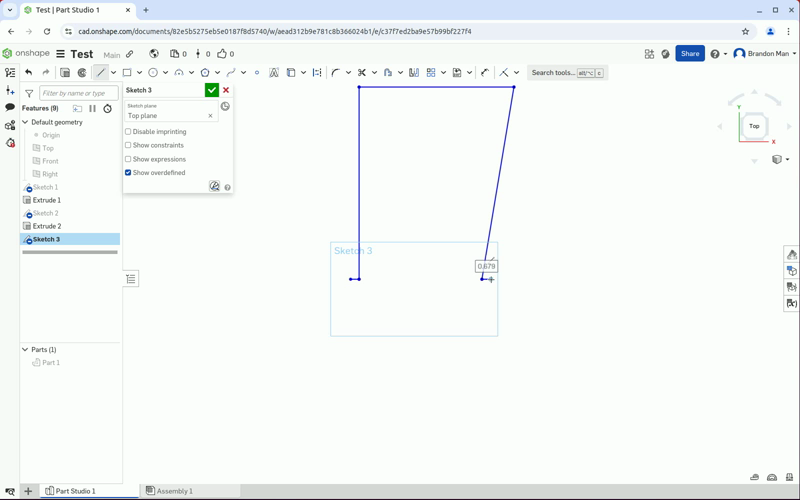
scroll(-6)
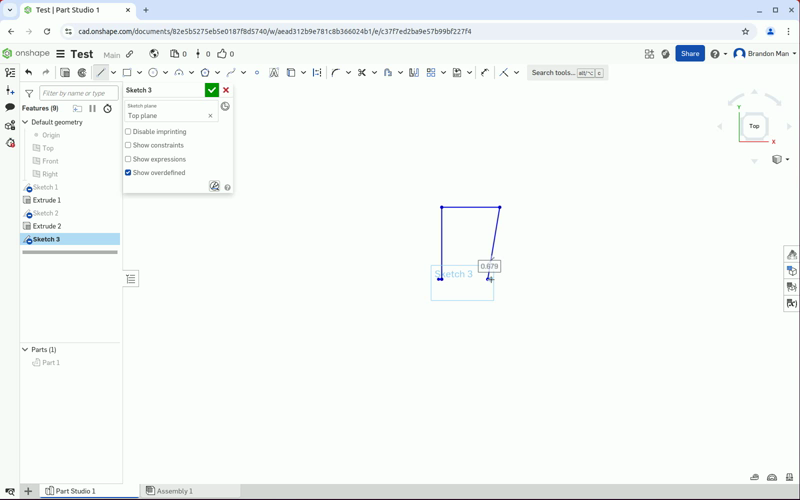
key_up(shift)
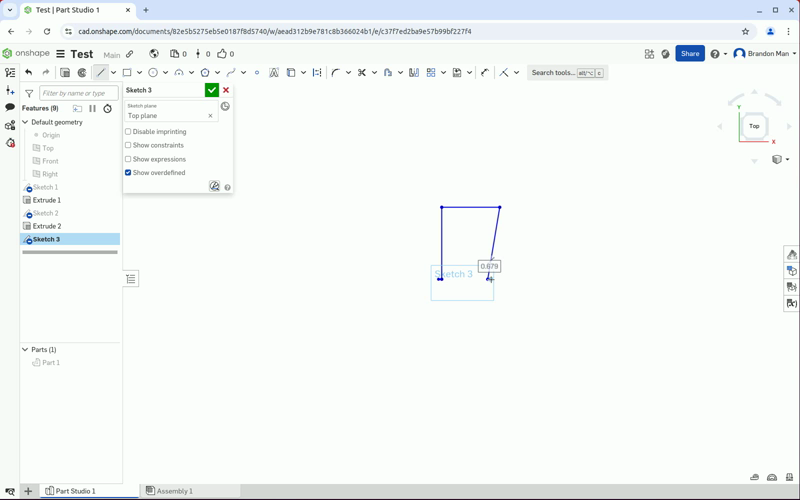
key_down(shift)
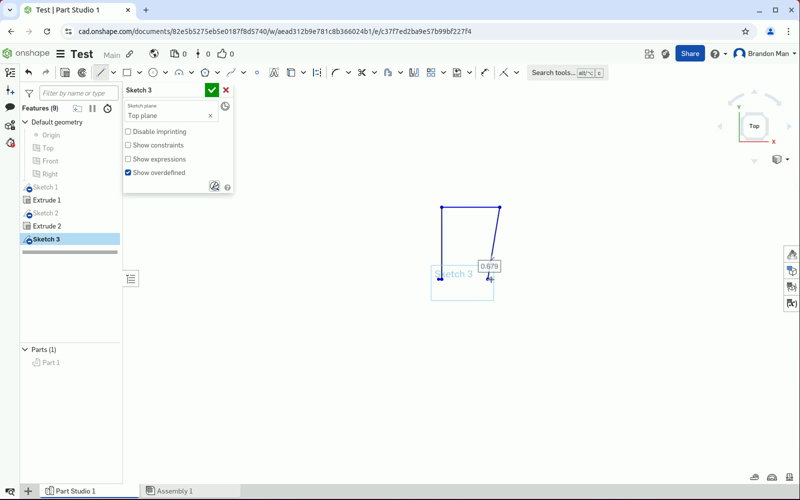
mouse_move(502, 204)
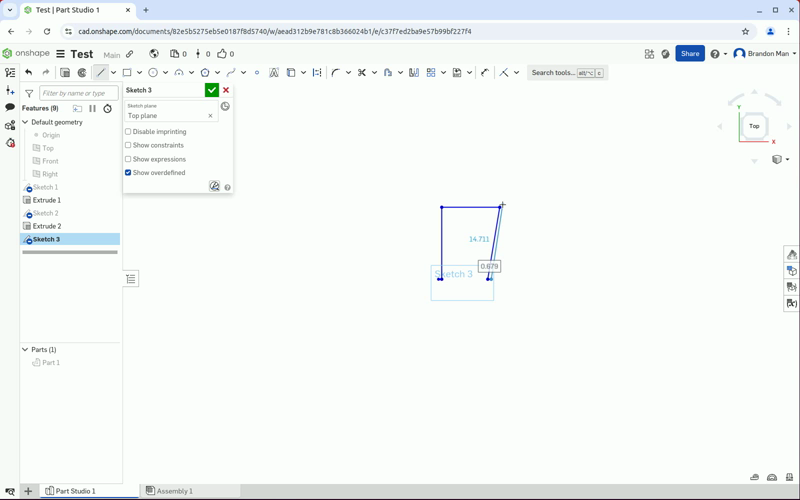
scroll(6)
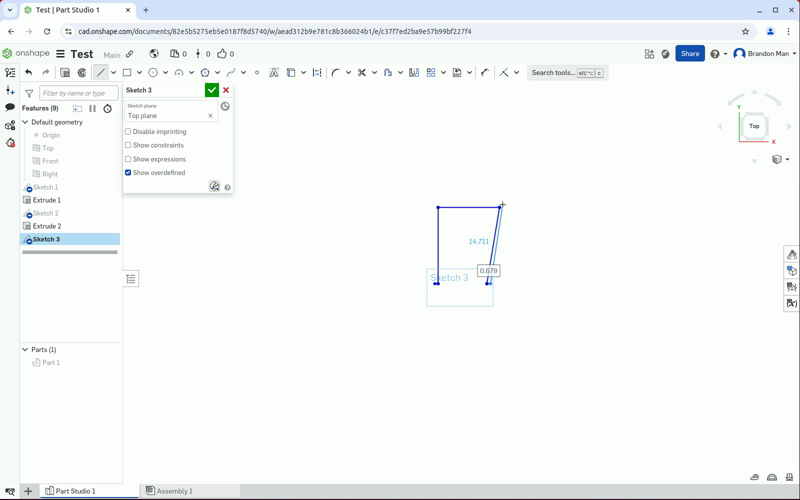
scroll(6)
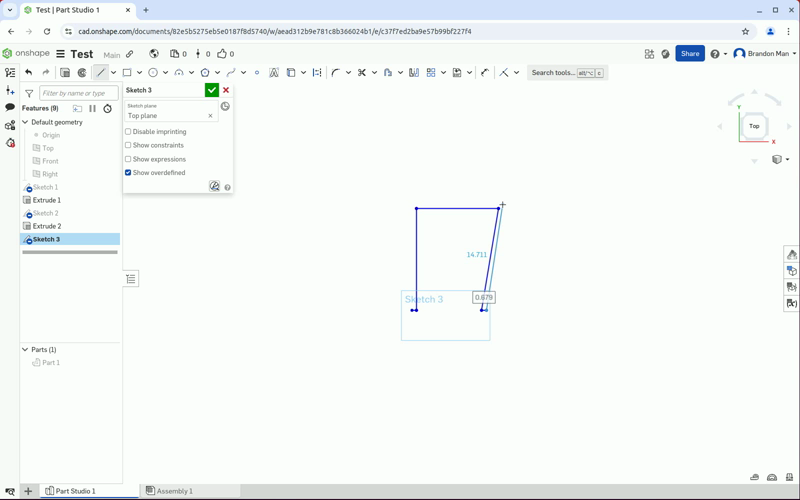
scroll(6)
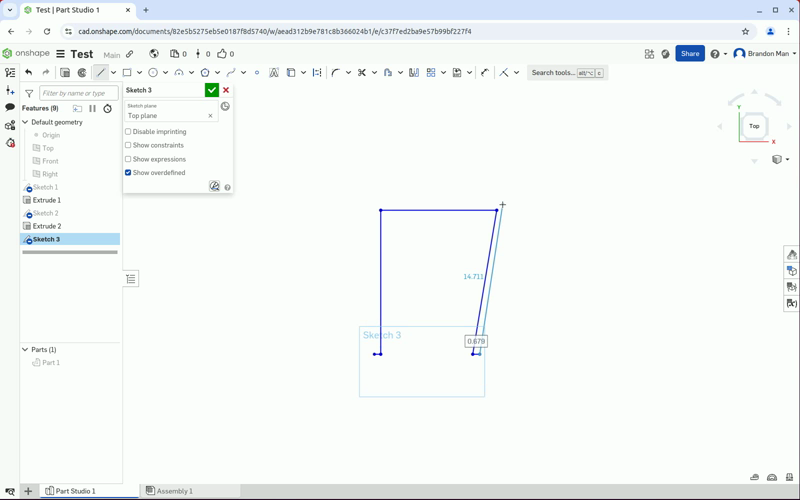
scroll(6)
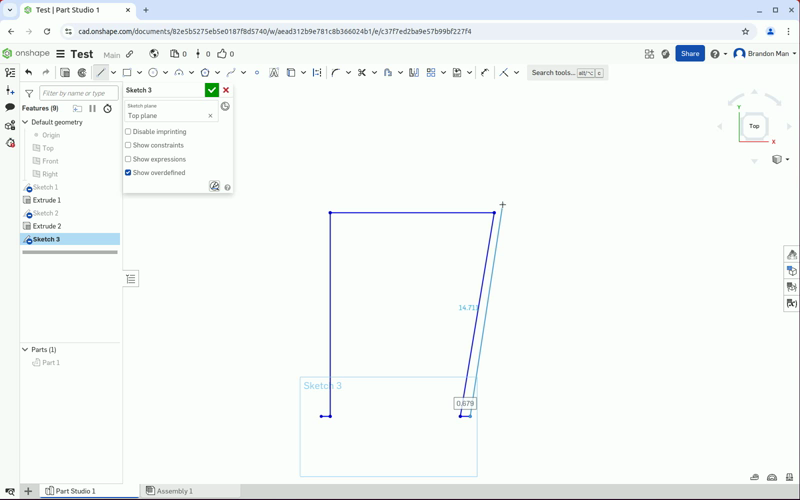
scroll(6)
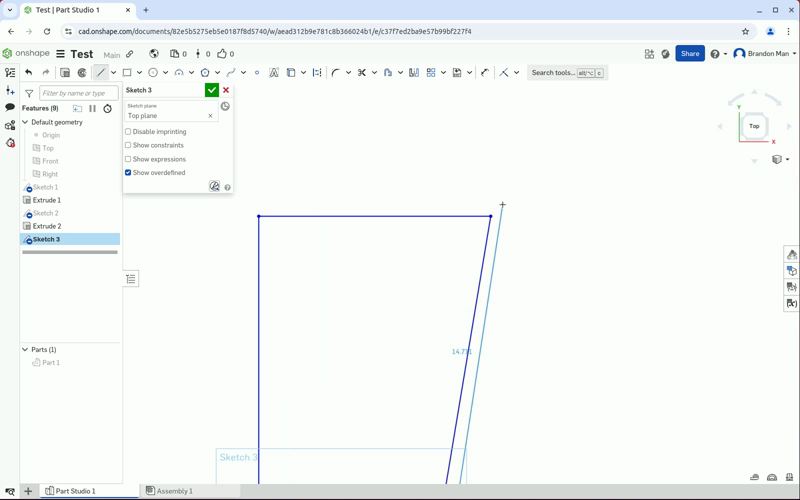
scroll(6)
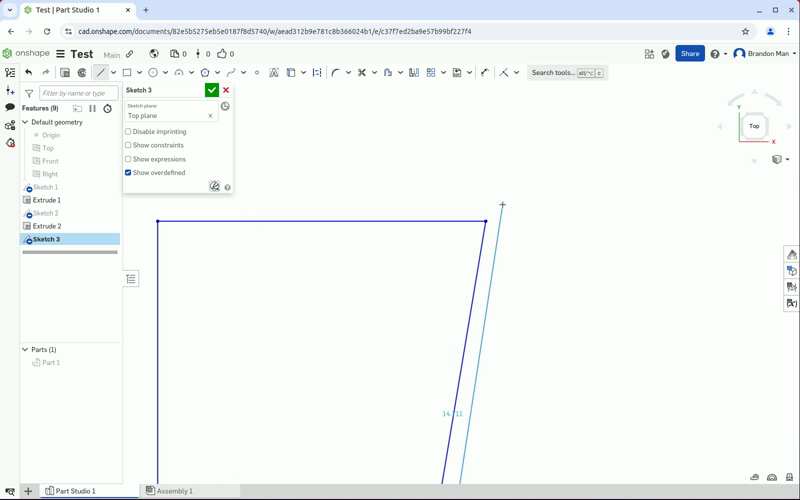
scroll(6)
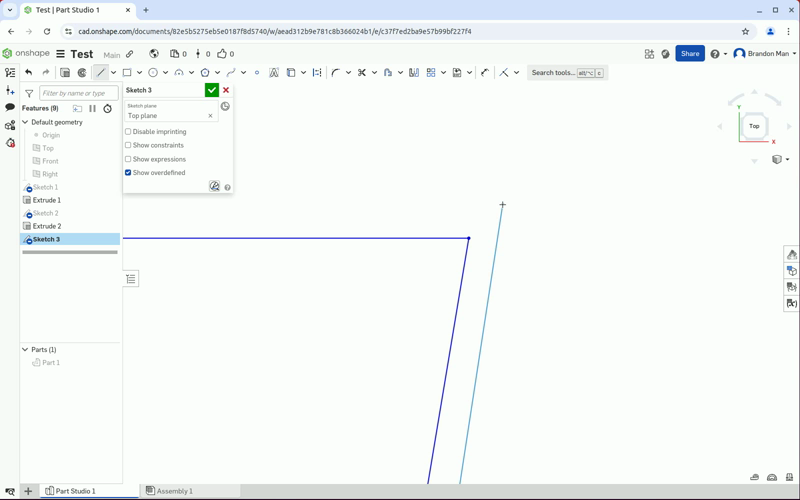
click(502, 204)
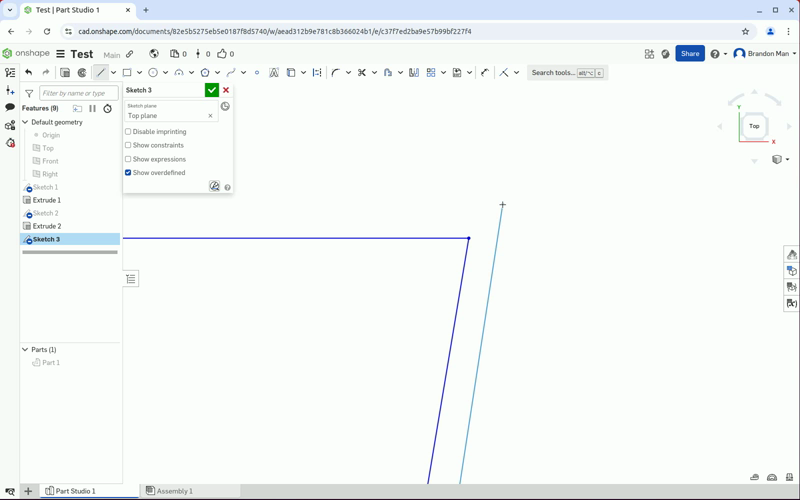
scroll(-6)
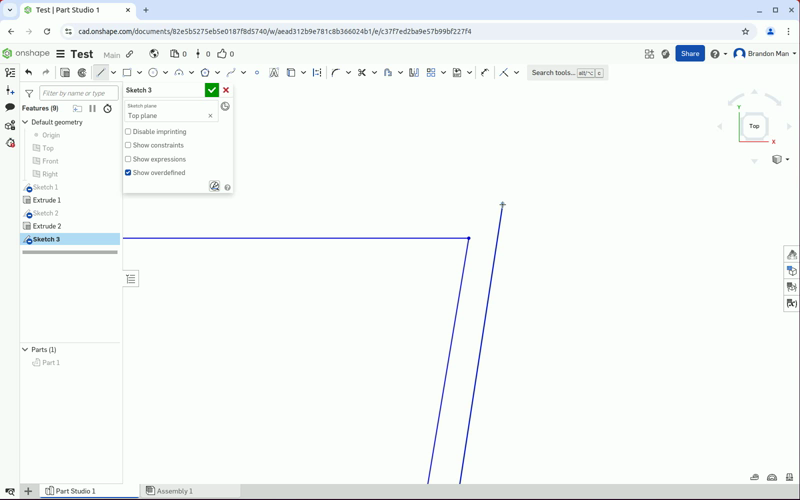
scroll(-6)
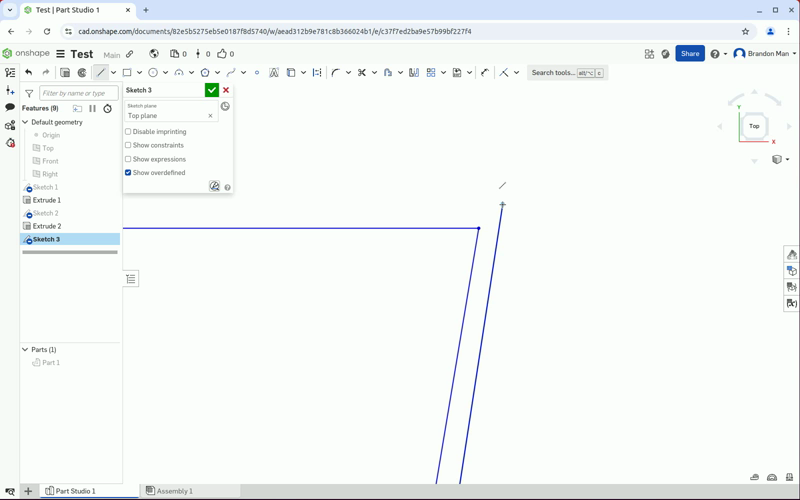
scroll(-6)
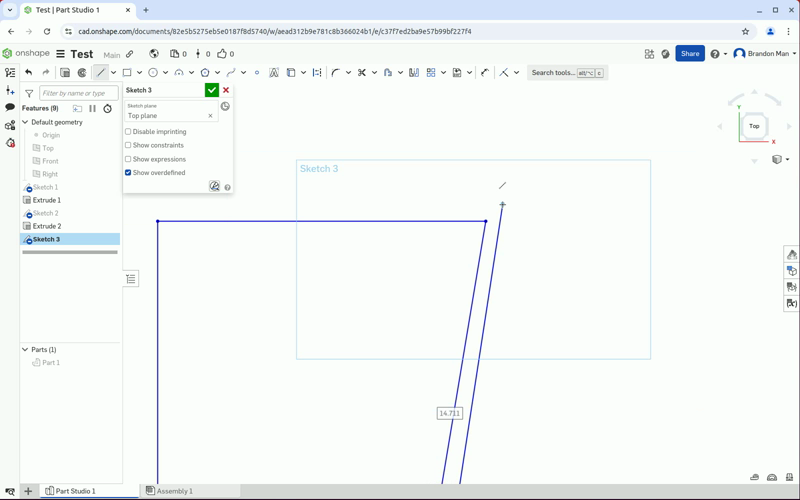
scroll(-6)
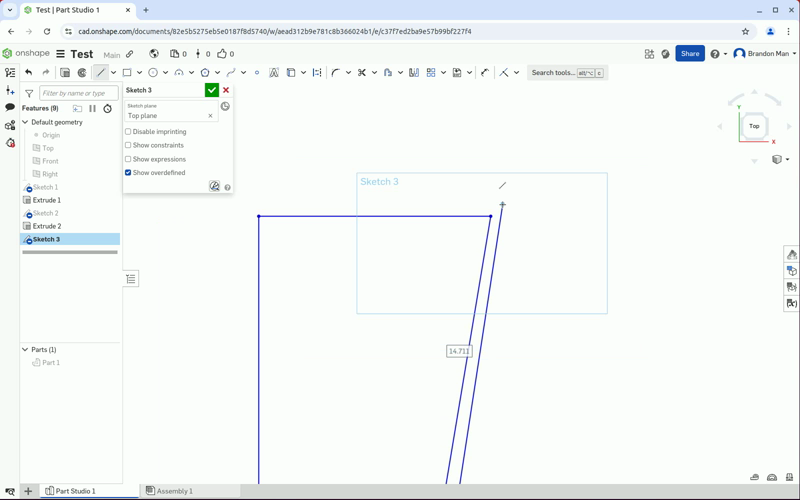
scroll(-6)
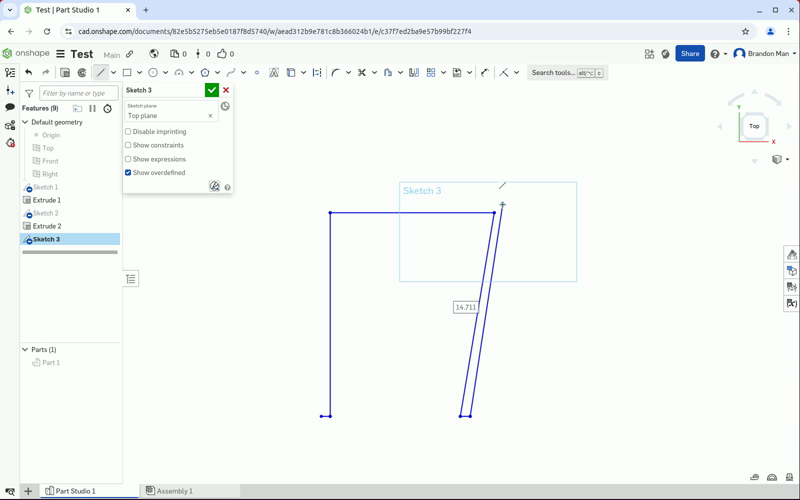
scroll(-6)
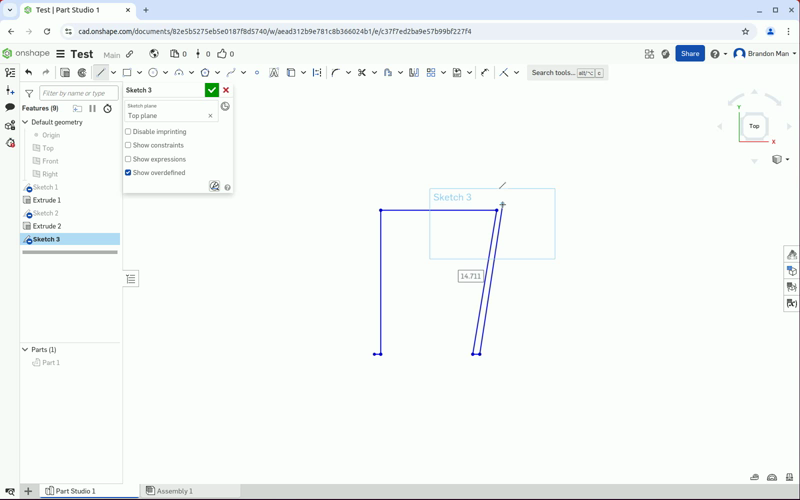
scroll(-6)
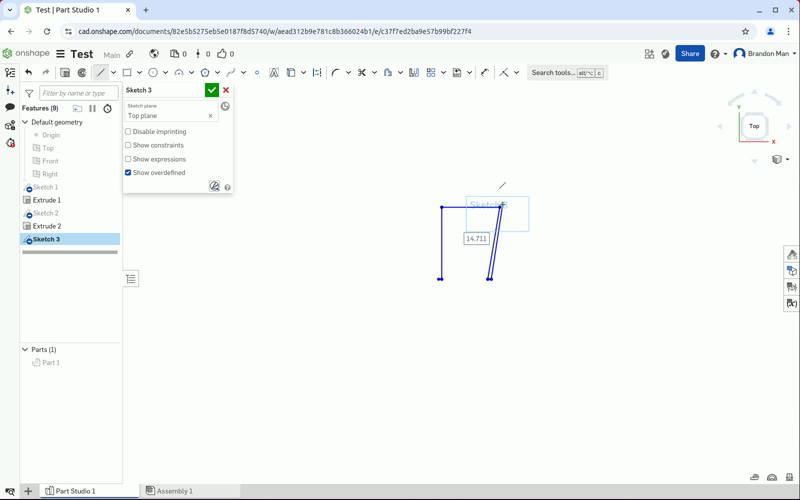
key_up(shift)
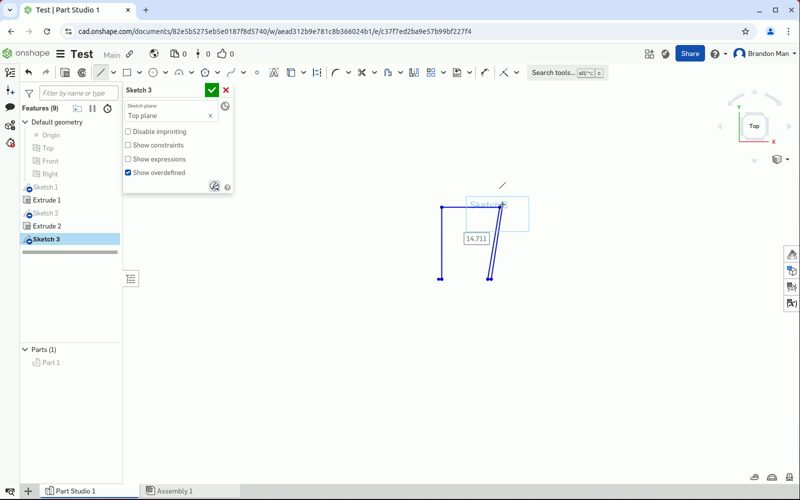
key_down(shift)
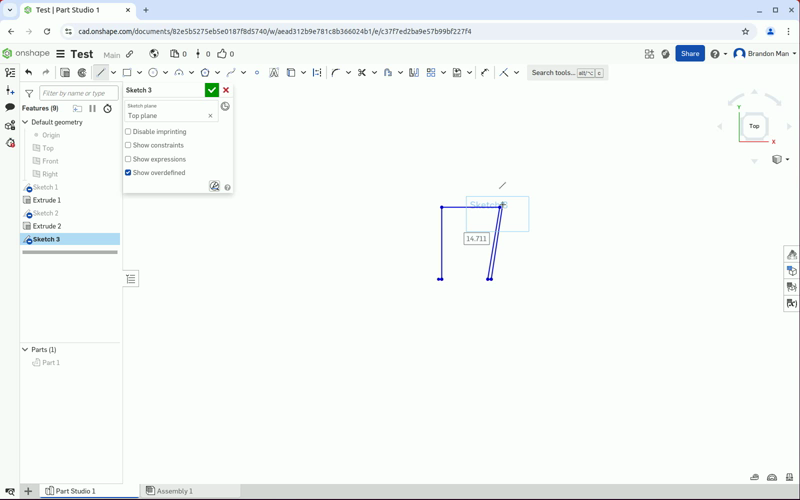
mouse_move(438, 204)
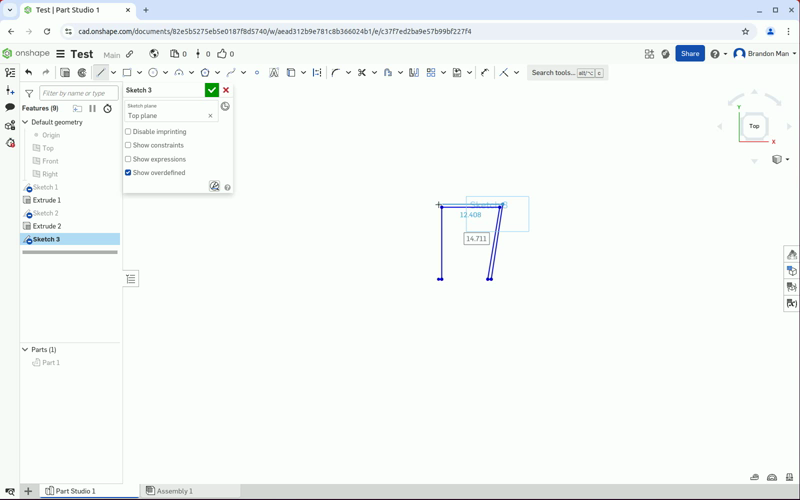
click(438, 204)
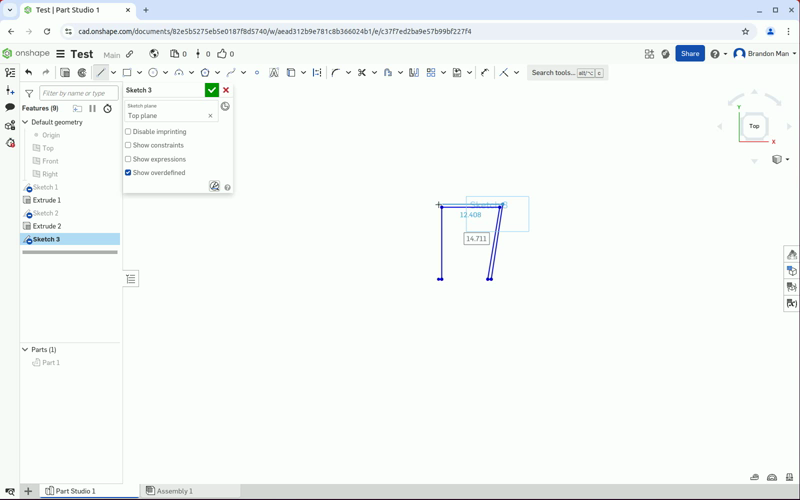
key_up(shift)
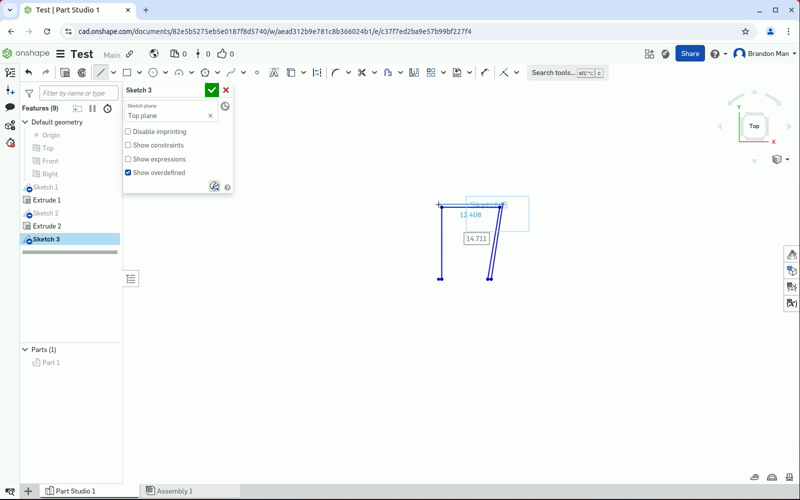
key_down(shift)
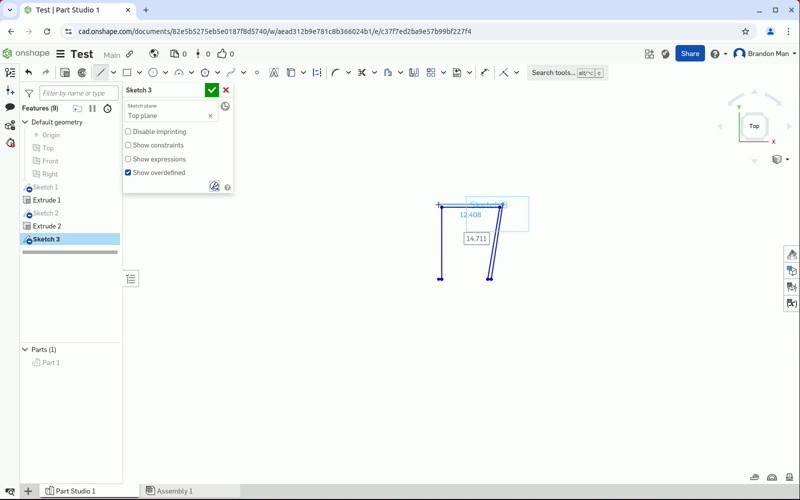
mouse_move(438, 279)
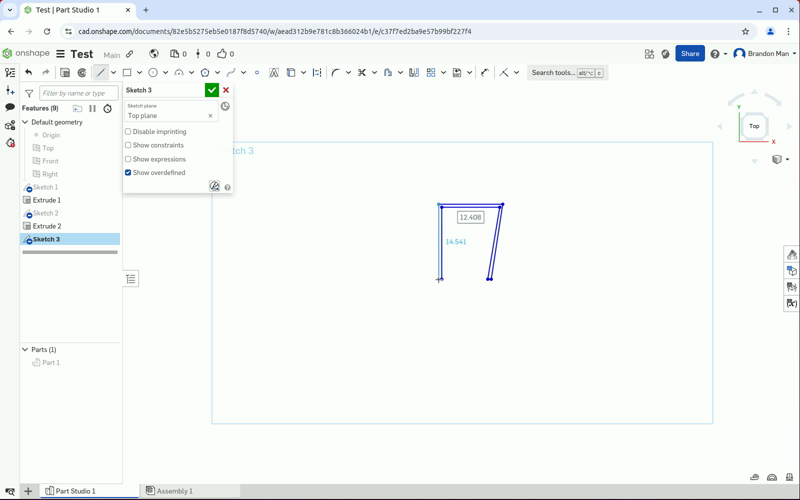
scroll(6)
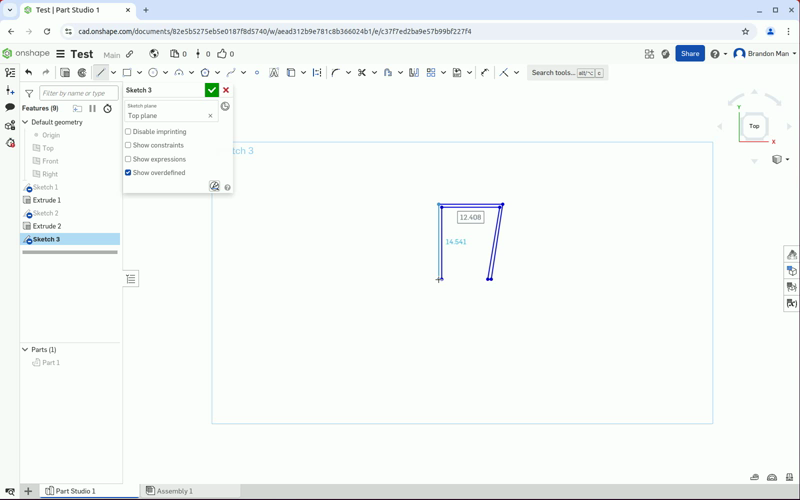
scroll(6)
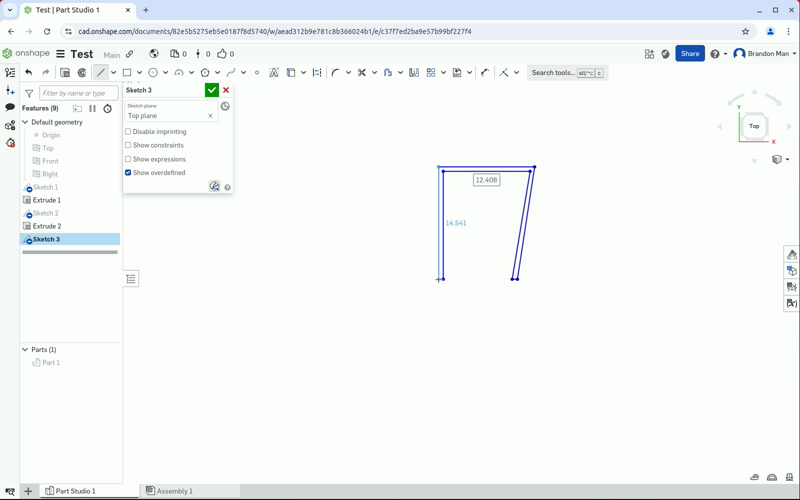
scroll(6)
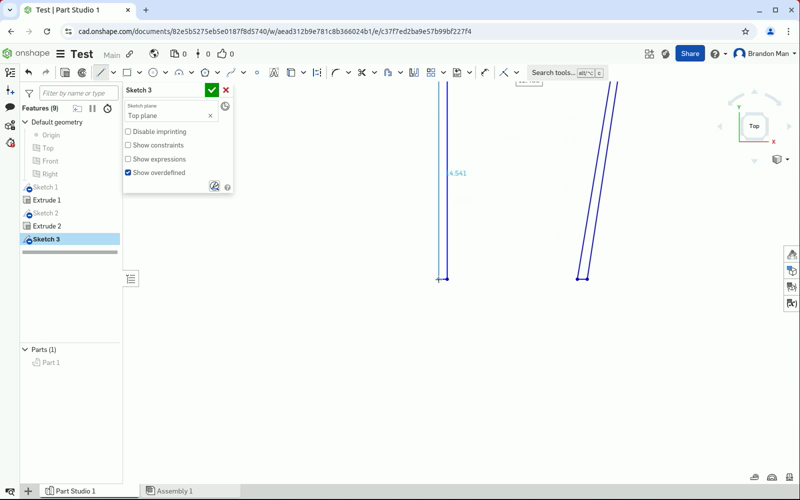
scroll(6)
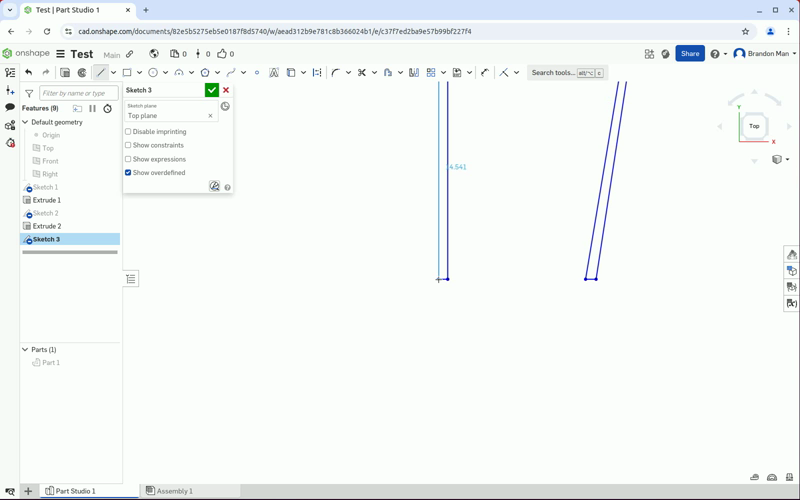
scroll(6)
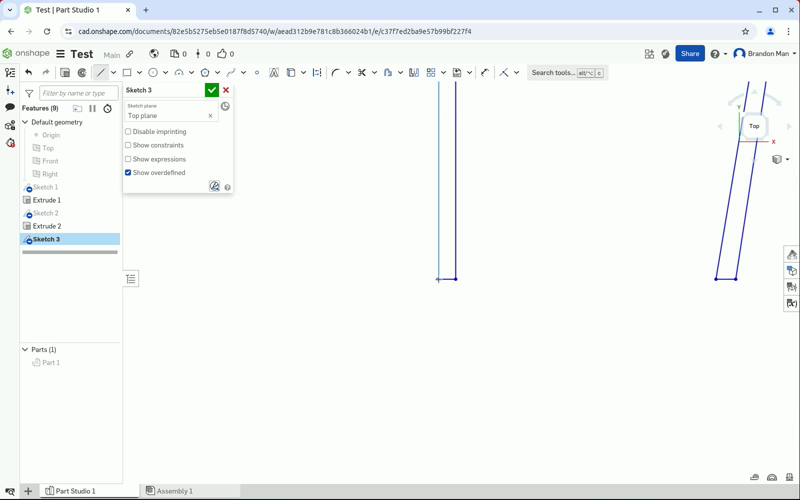
scroll(6)
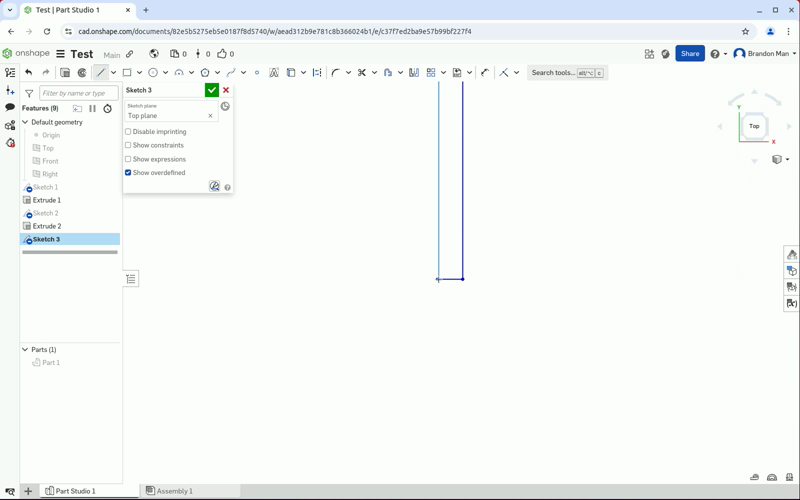
scroll(6)
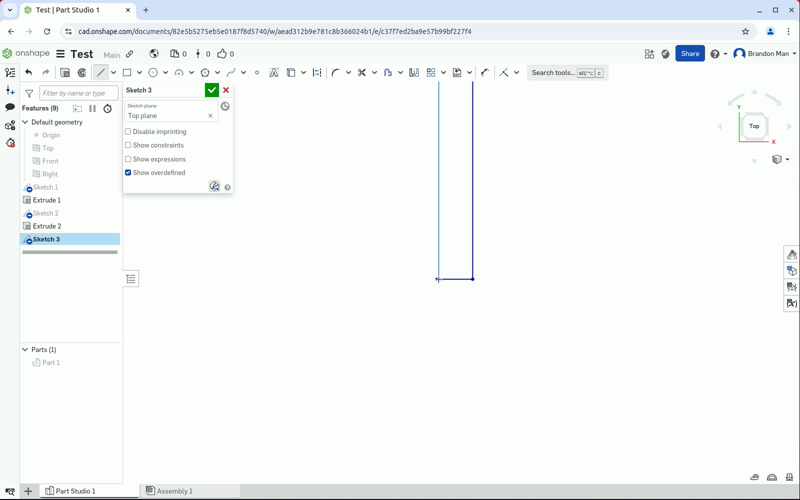
key_up(shift)
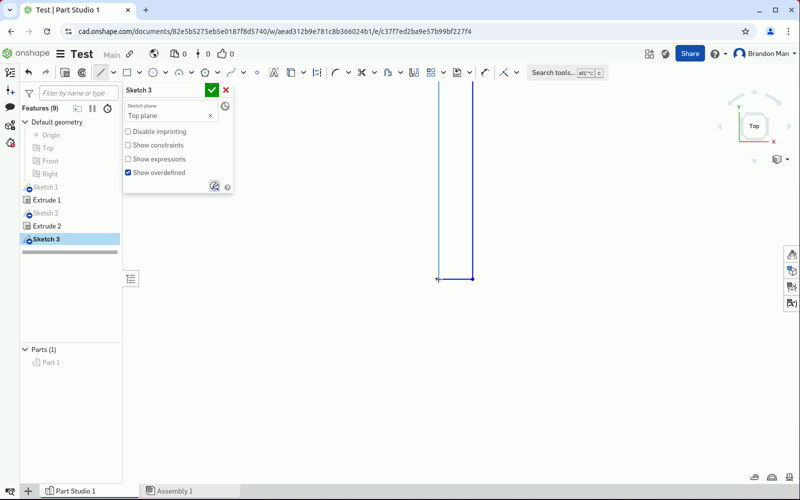
click(438, 279)
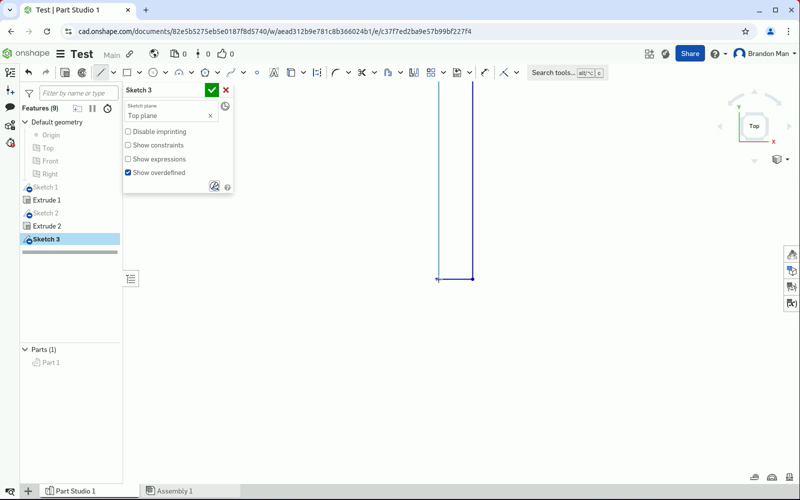
scroll(-6)
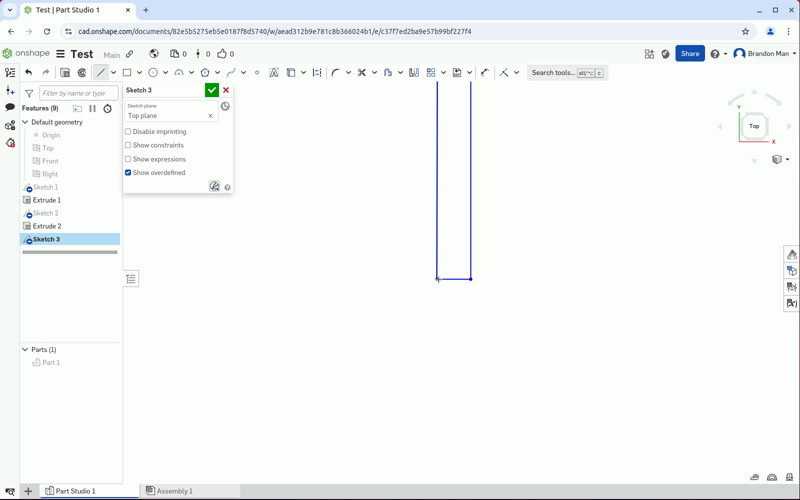
scroll(-6)
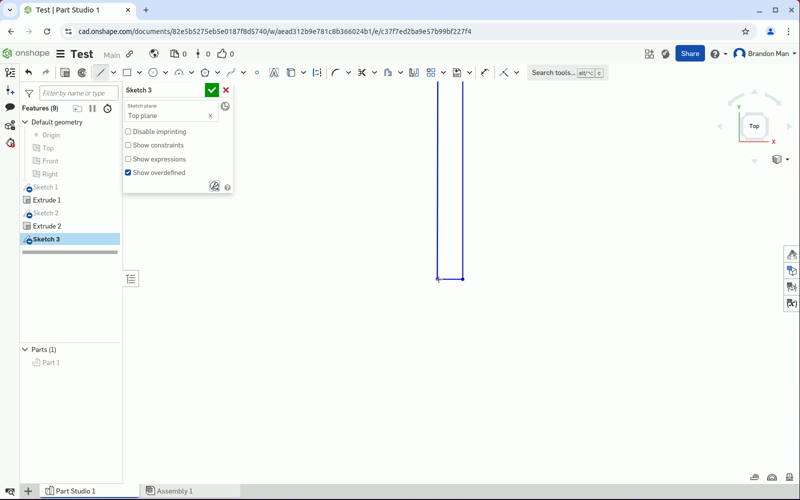
scroll(-6)
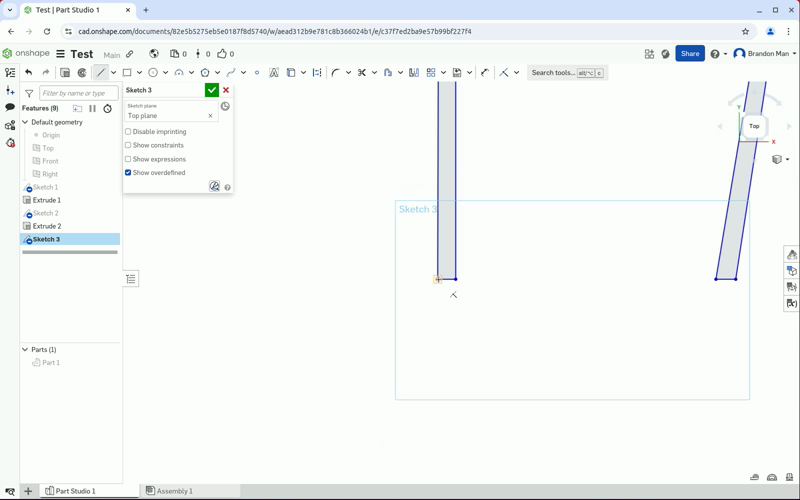
scroll(-6)
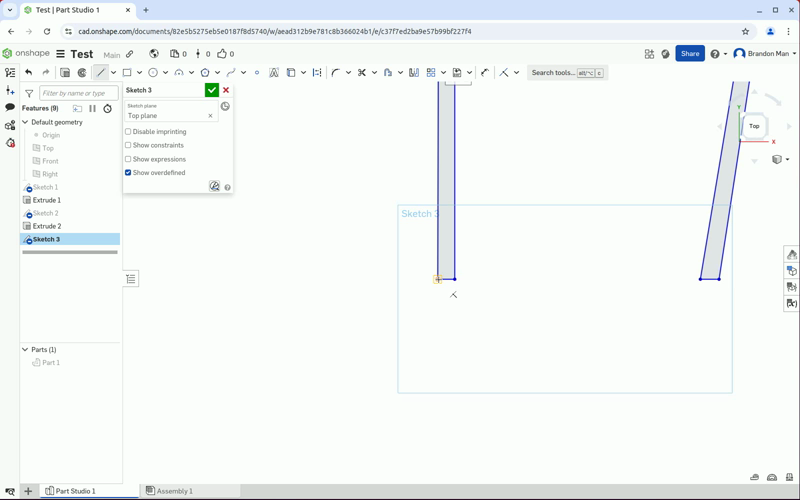
scroll(-6)
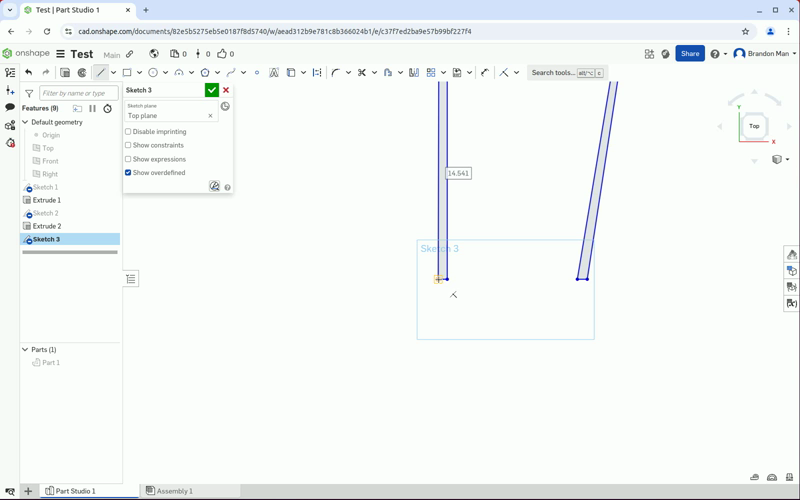
scroll(-6)
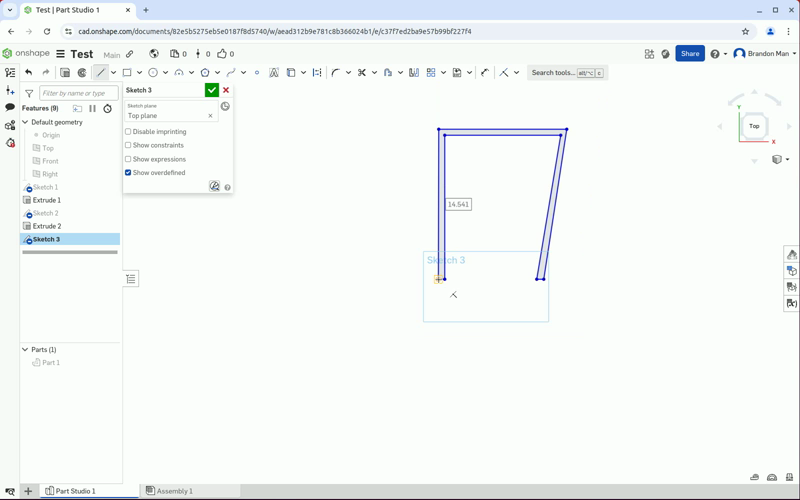
scroll(-6)
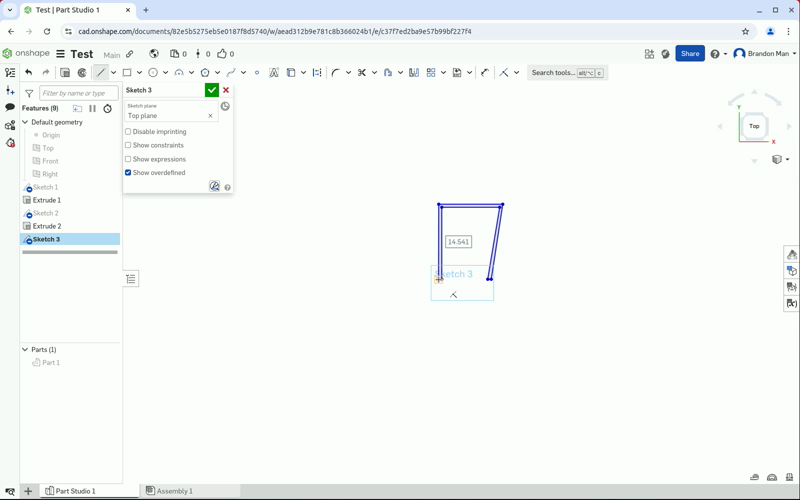
key(esc)
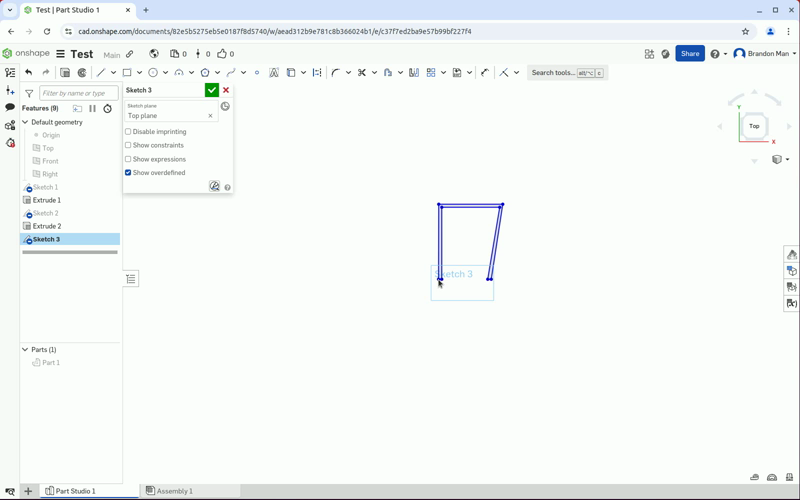
mouse_move(441, 251)
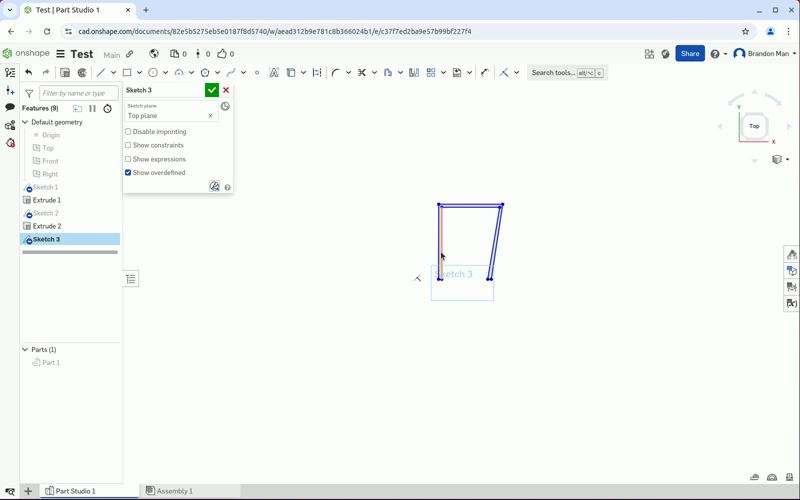
scroll(6)
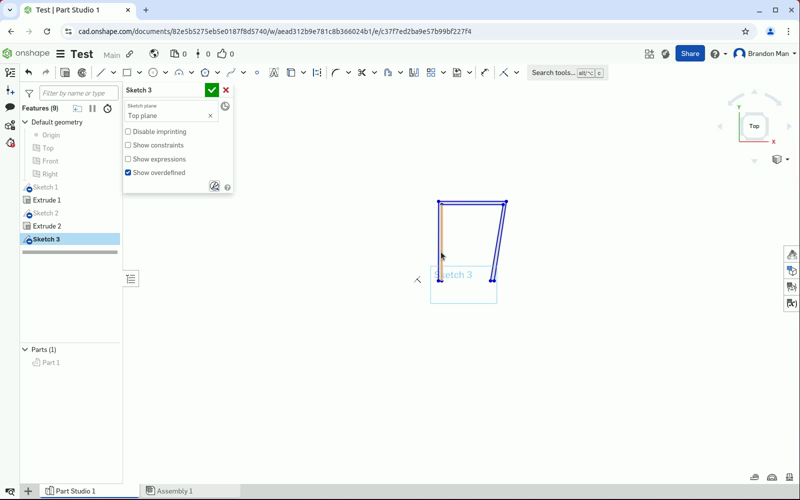
scroll(6)
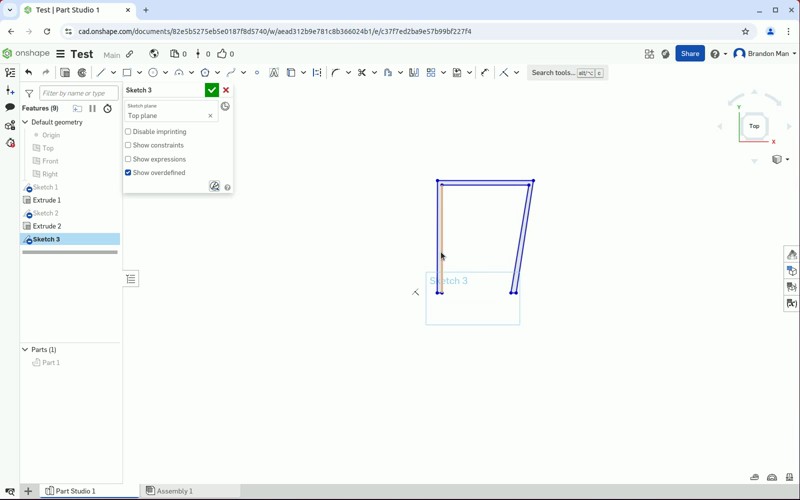
scroll(6)
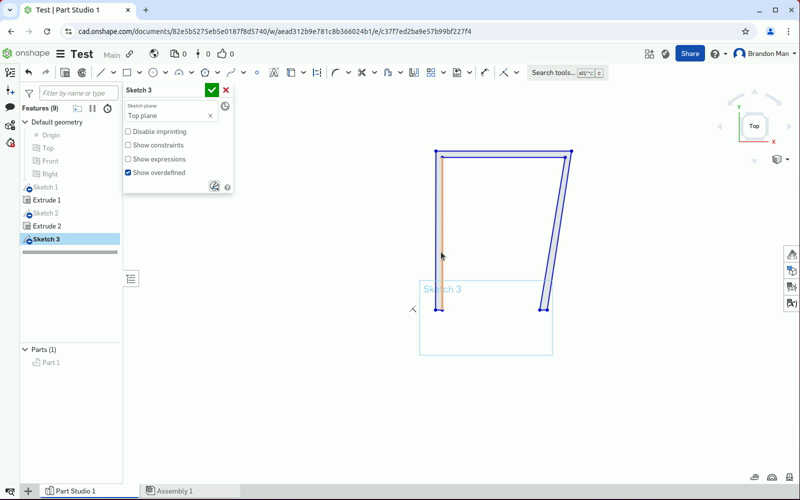
scroll(6)
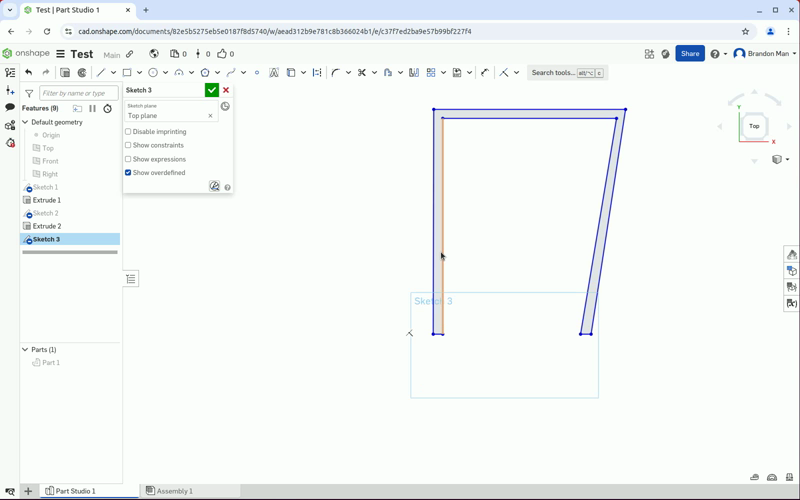
scroll(6)
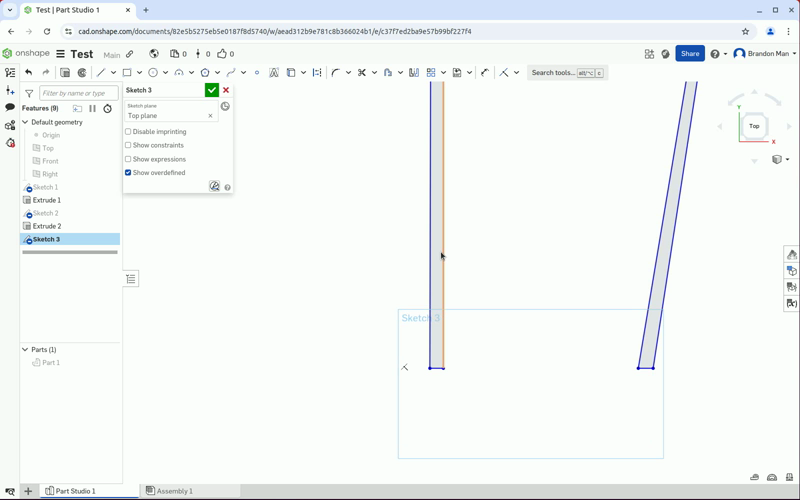
scroll(6)
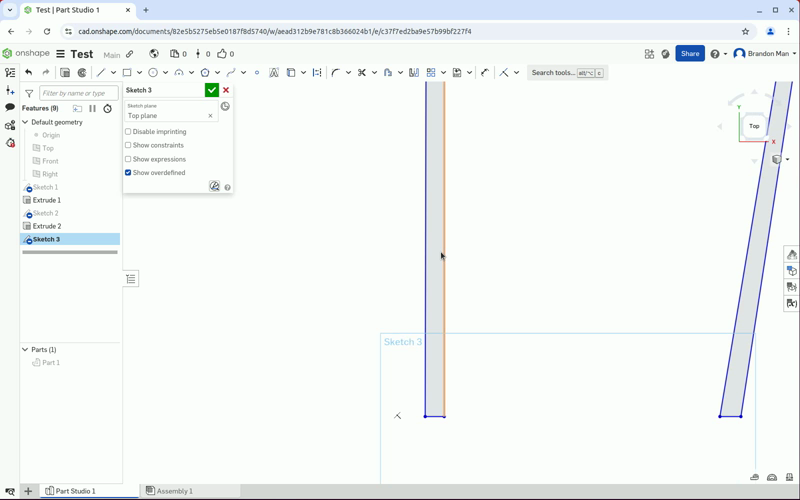
scroll(6)
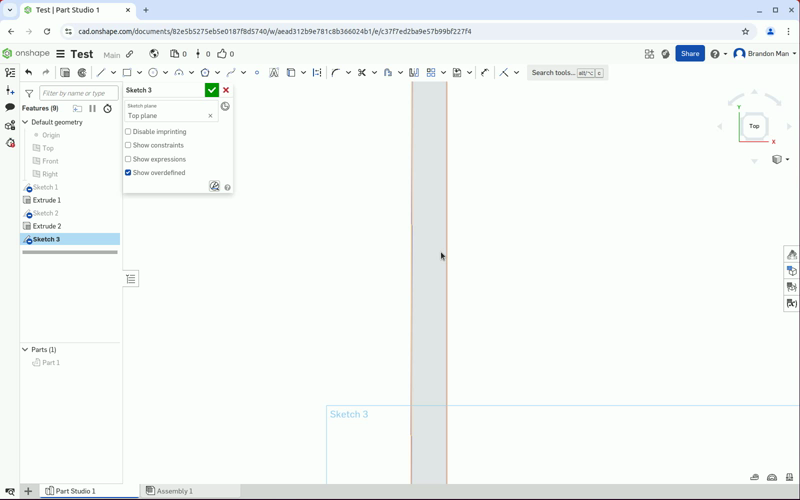
click(441, 251)
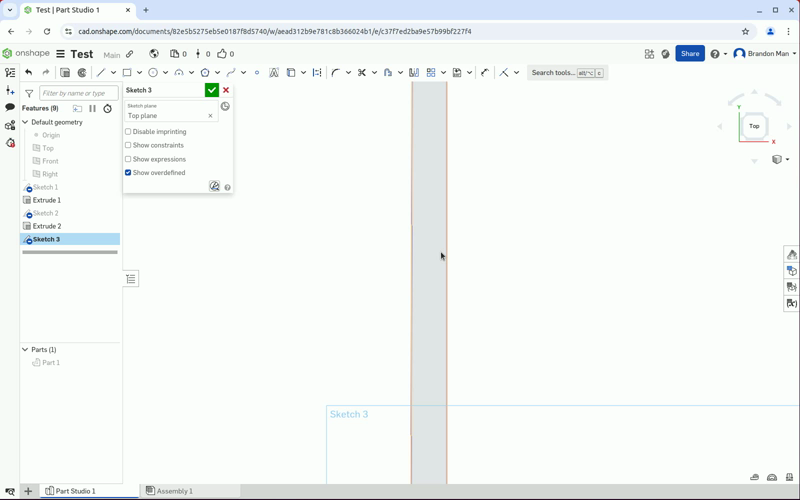
scroll(-6)
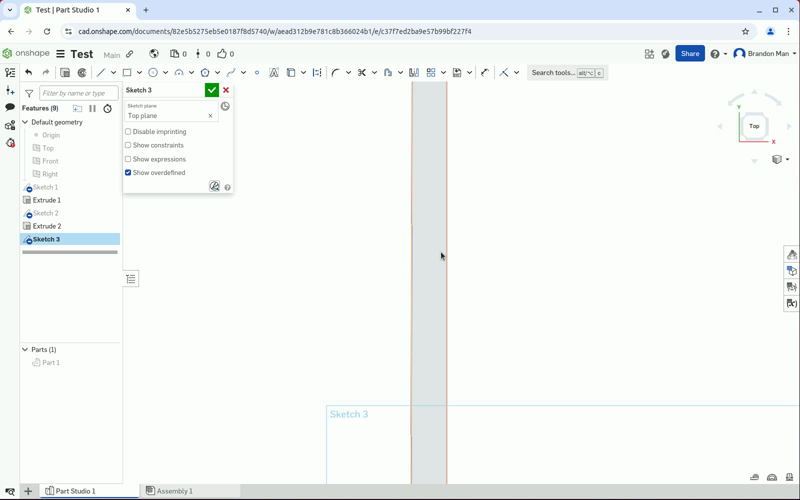
scroll(-6)
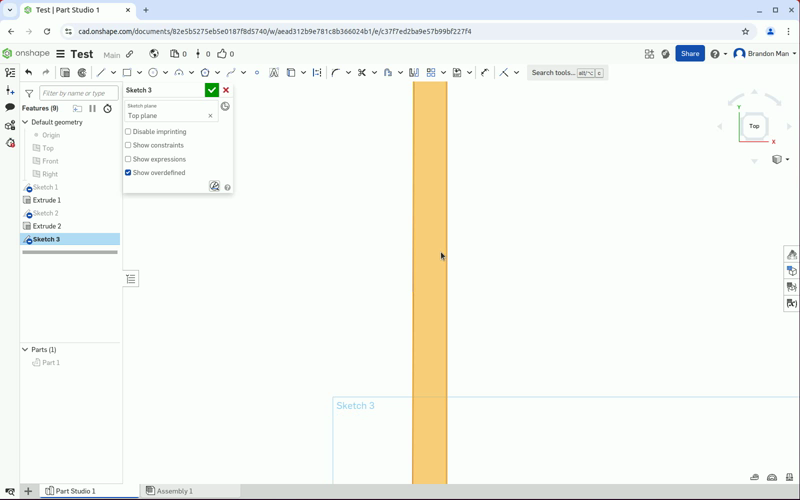
scroll(-6)
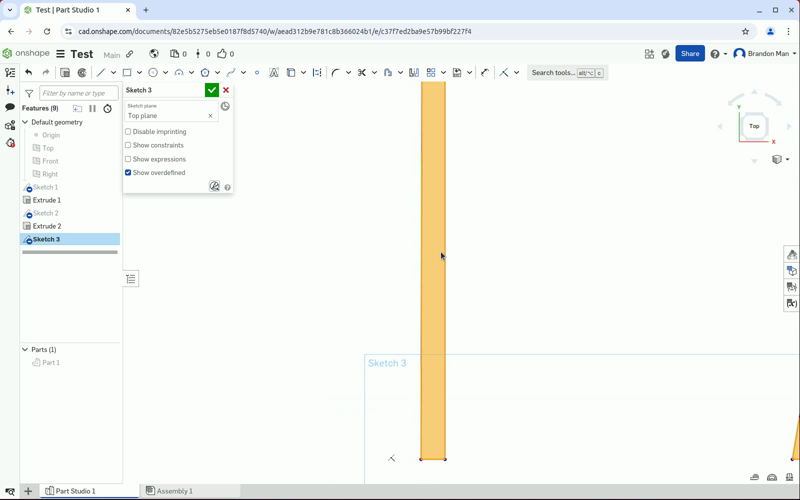
scroll(-6)
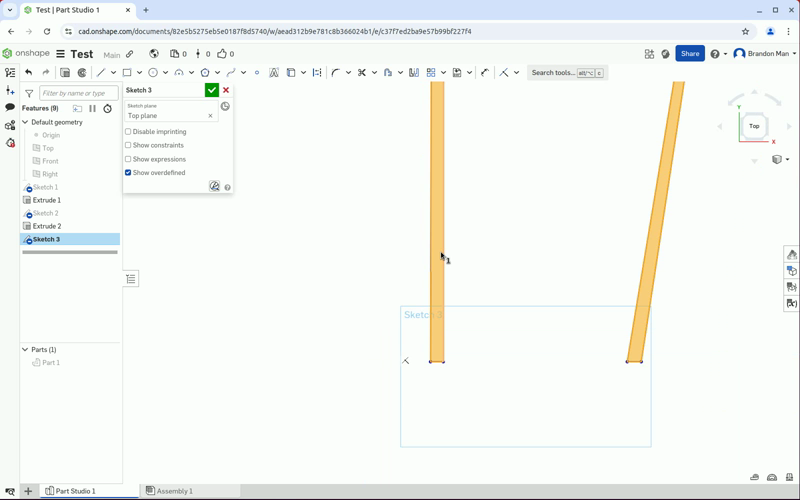
scroll(-6)
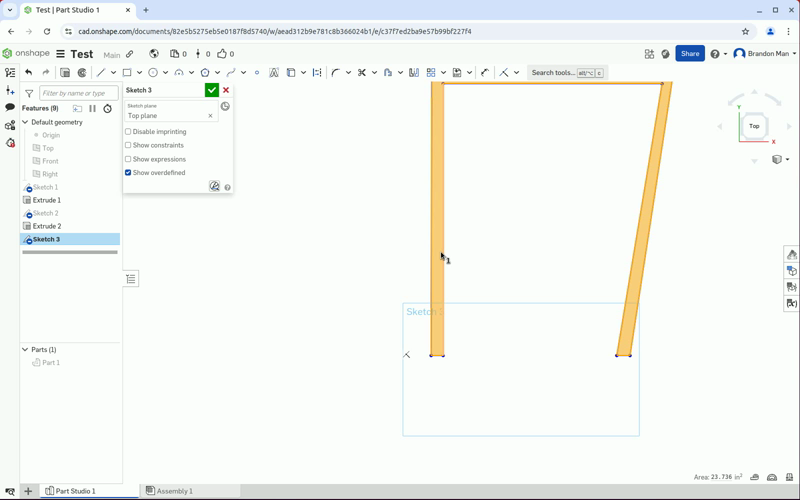
scroll(-6)
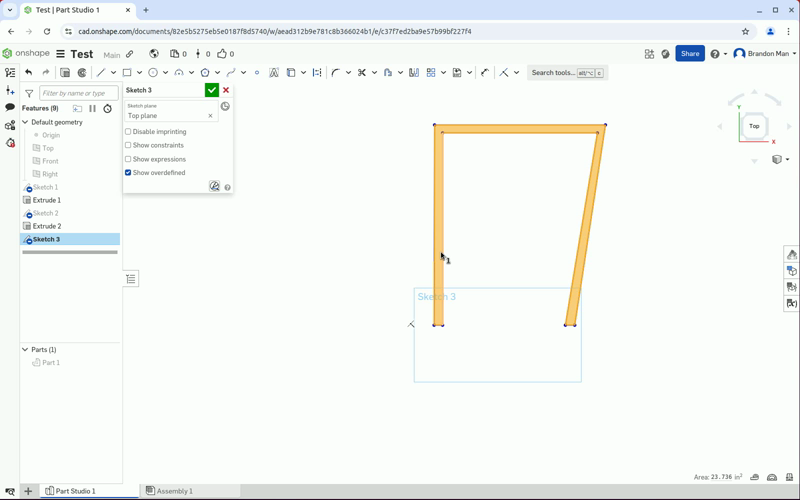
scroll(-6)
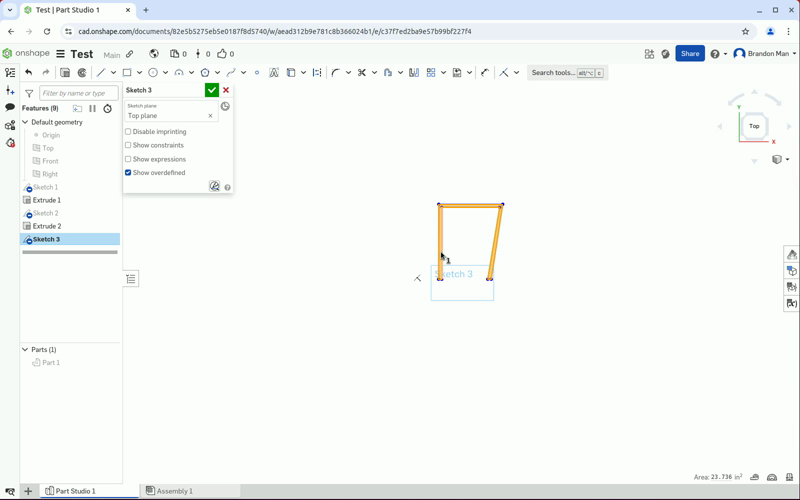
mouse_move(73, 352)
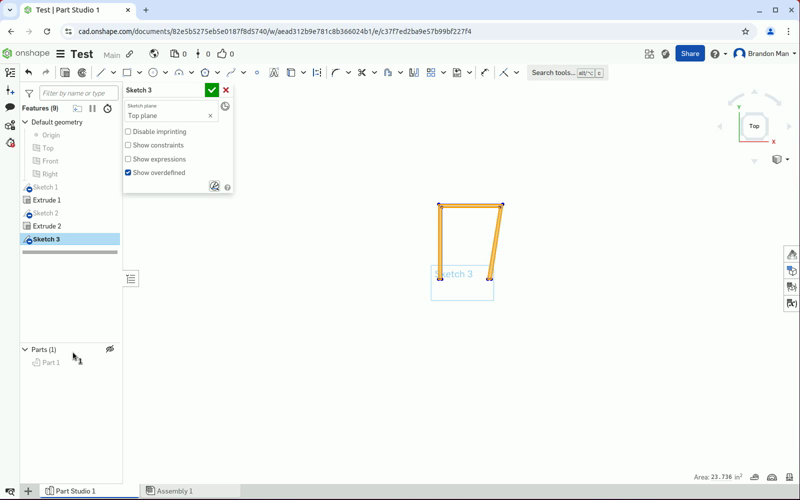
key(shift+y)
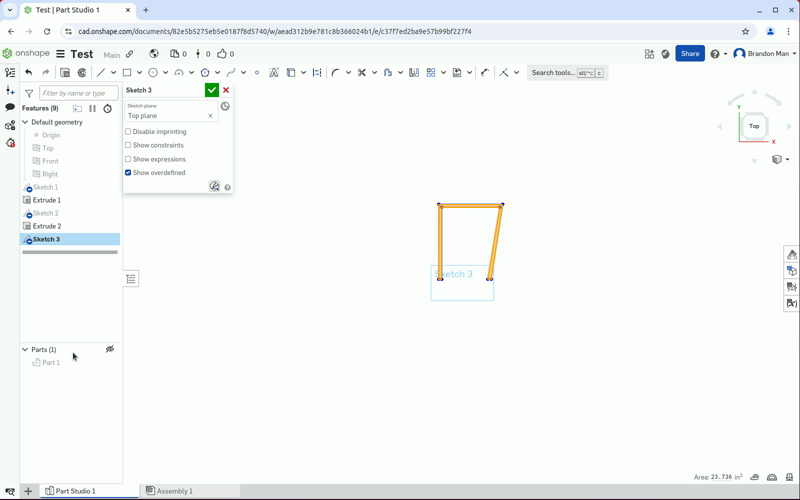
key(shift+e)
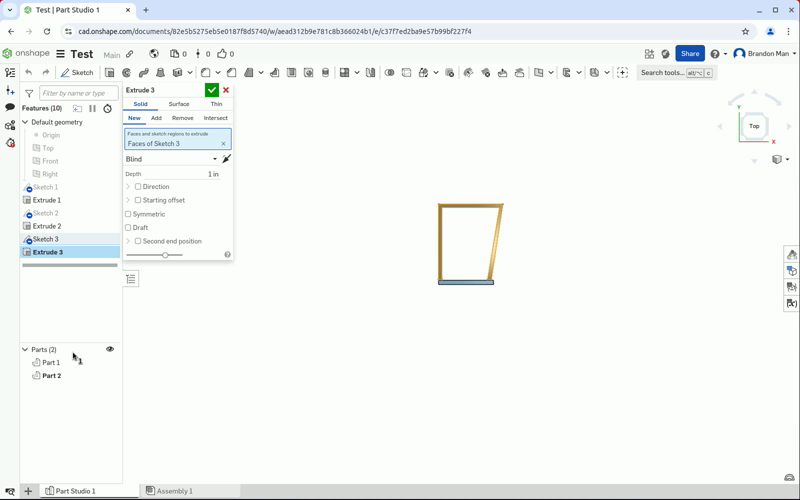
mouse_move(143, 106)
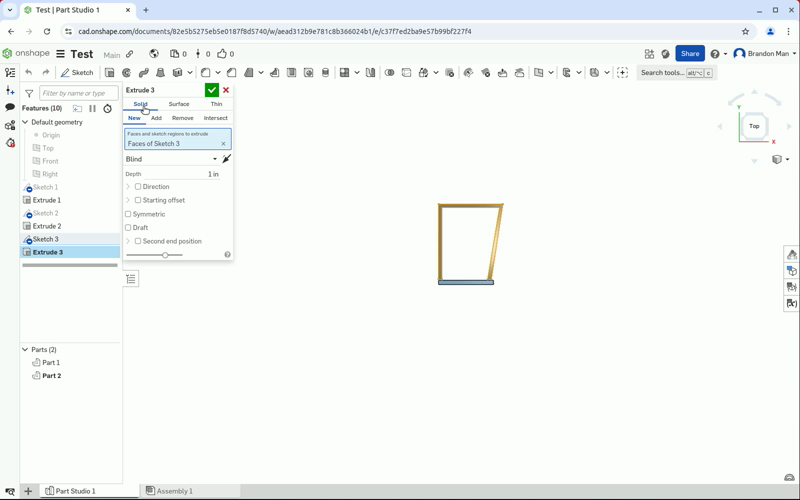
click(143, 106)
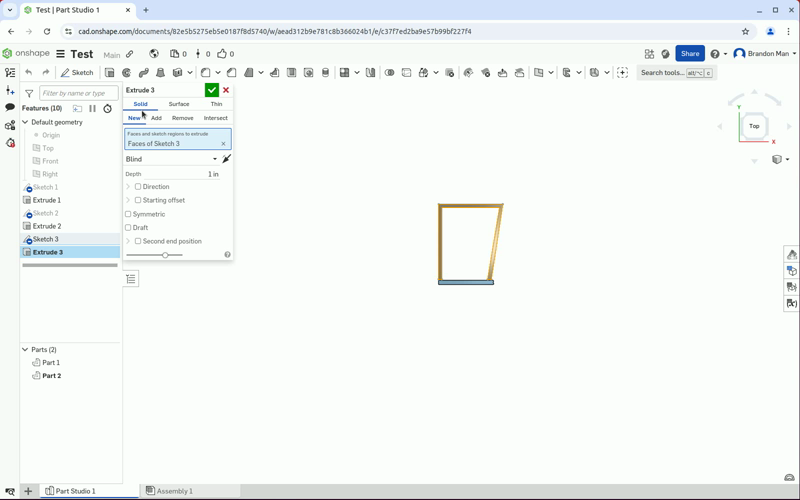
mouse_move(137, 120)
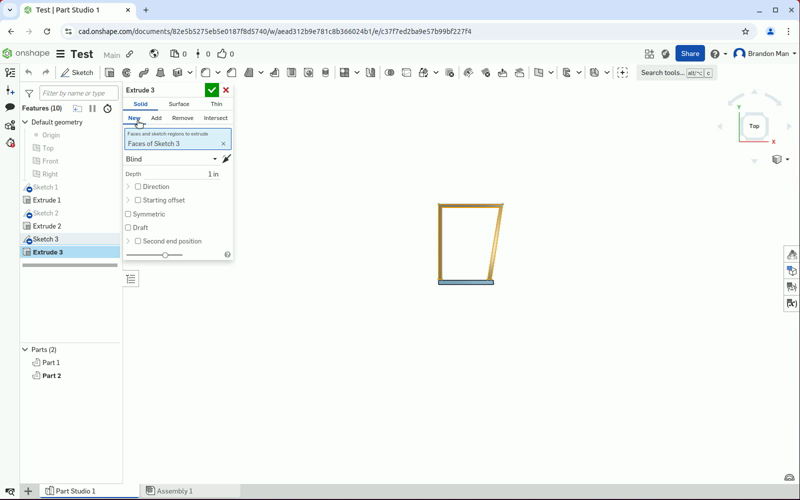
click(137, 120)
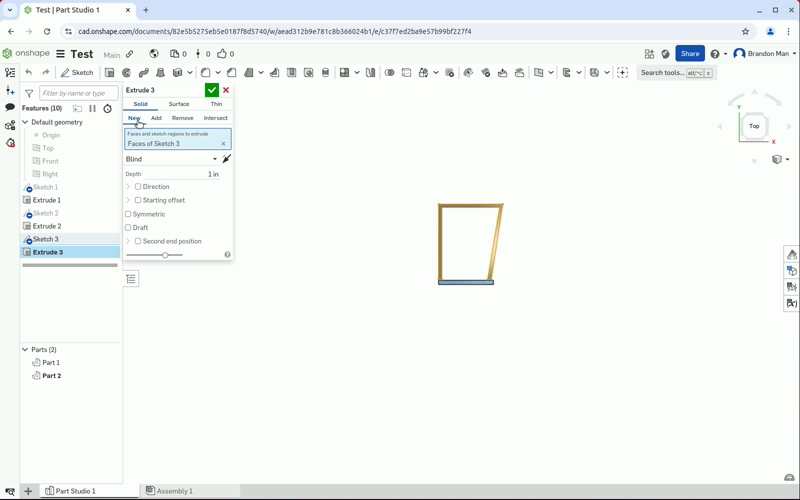
key(tab, 4)
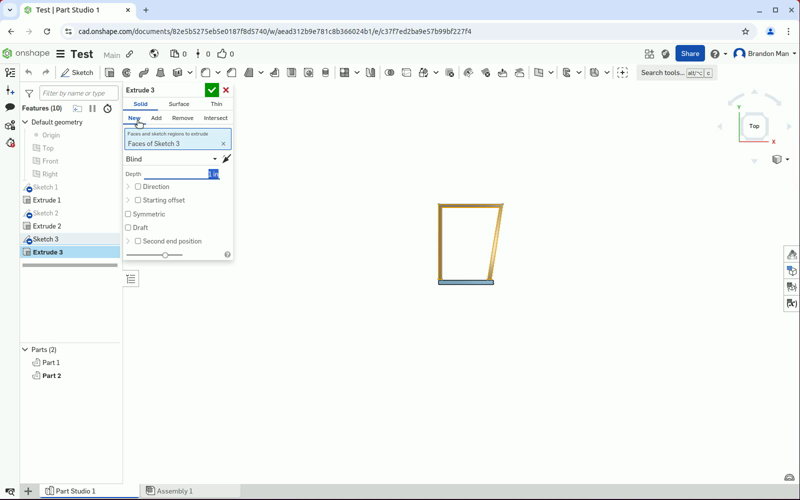
text(-1.444)
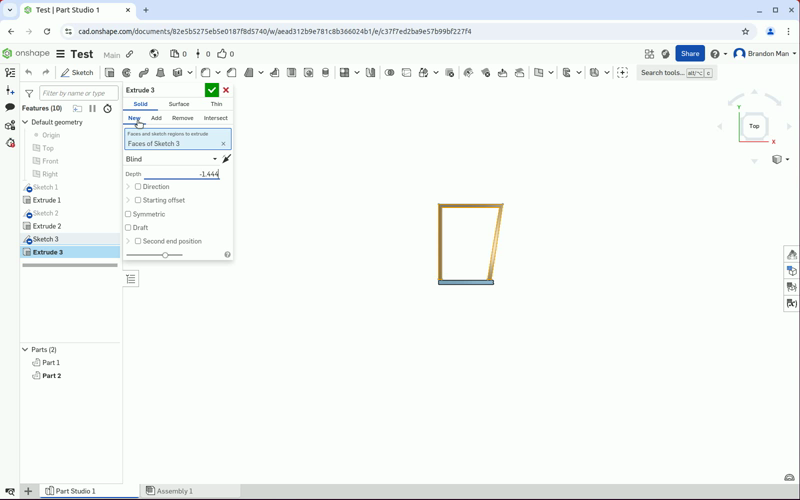
key(enter)
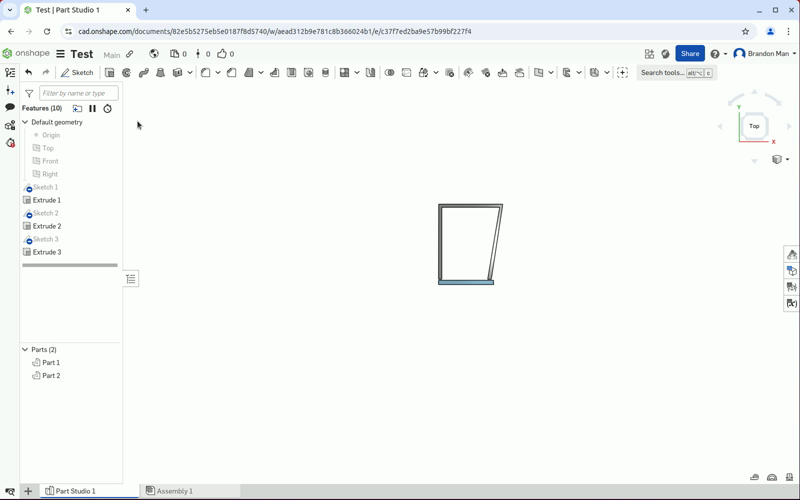
key(shift+h)
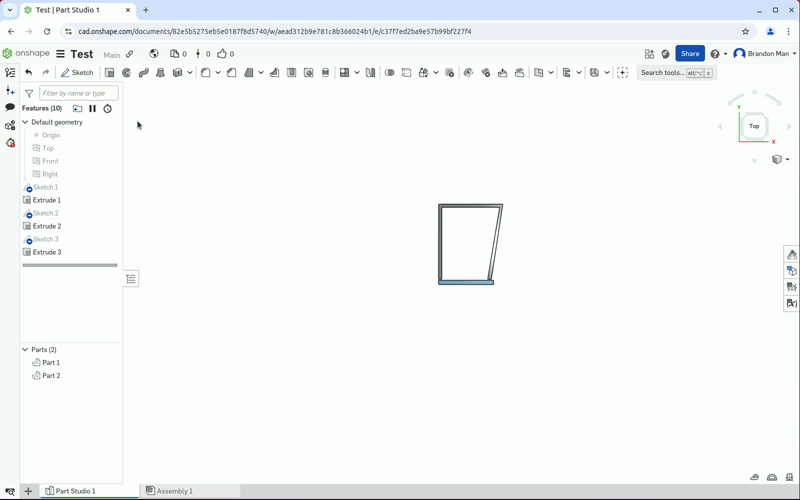
key(shift+h)
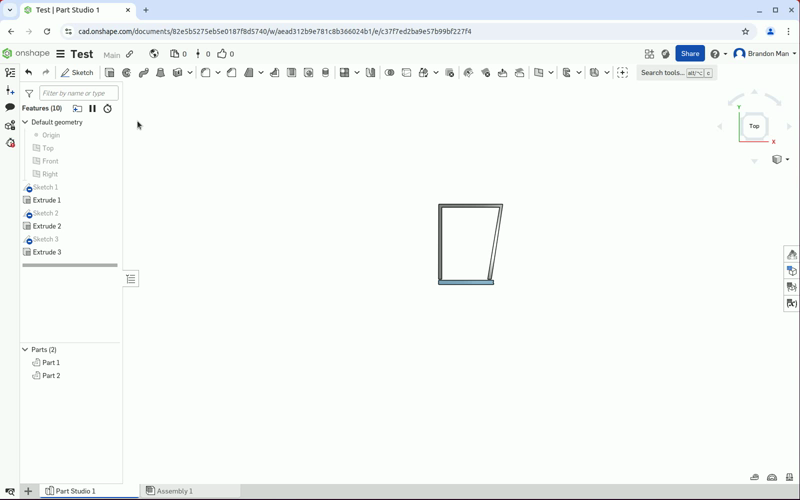
mouse_move(73, 189)
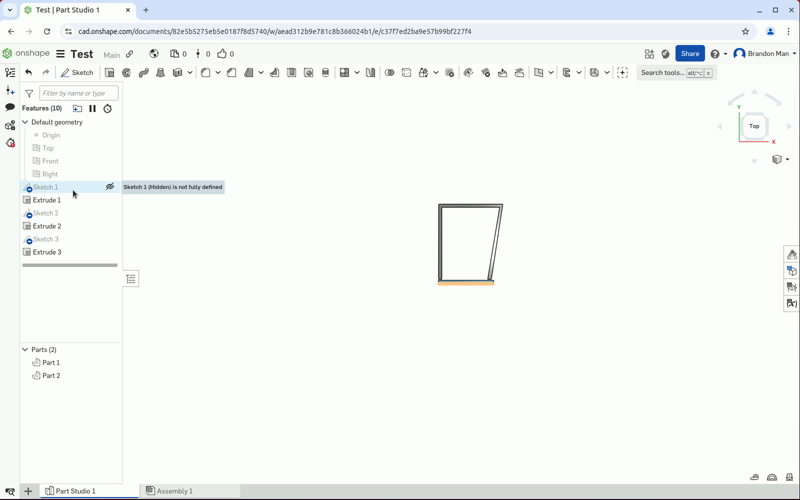
click(73, 189)
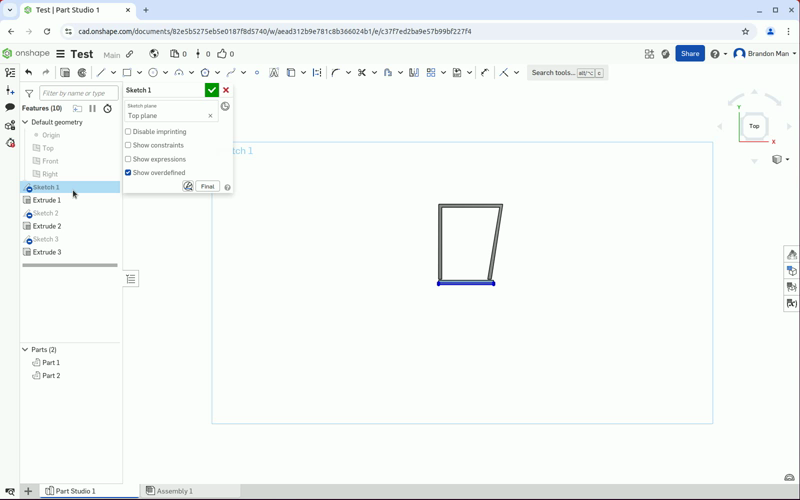
mouse_move(229, 92)
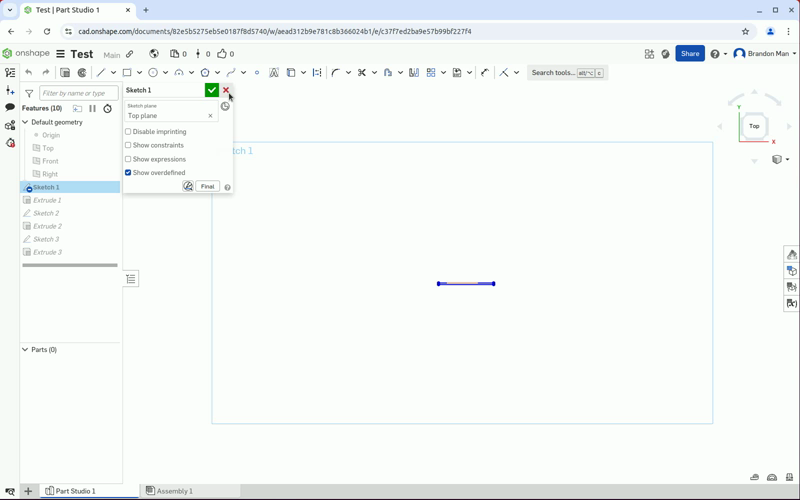
click(229, 92)
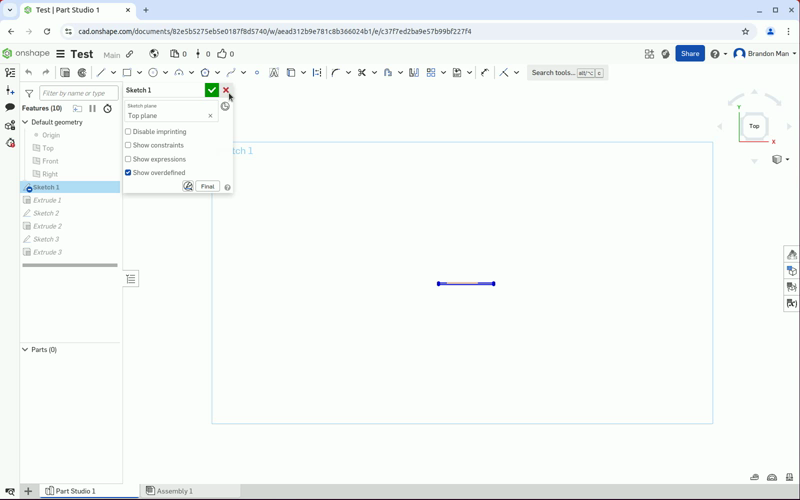
key(shift+s)
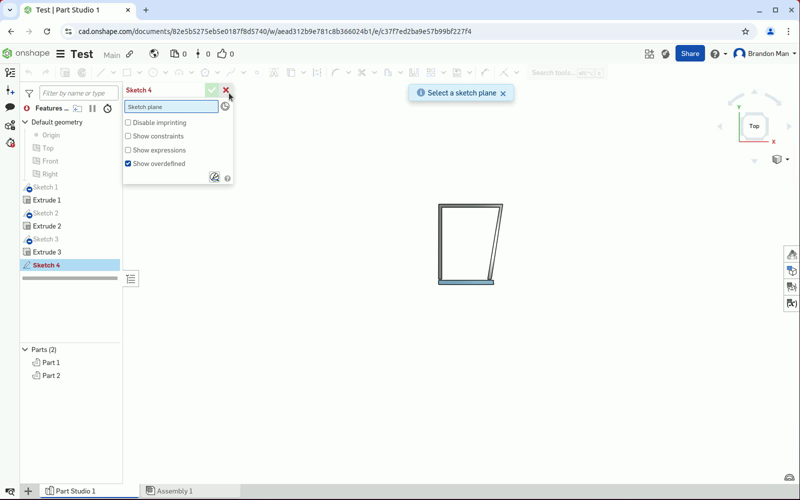
mouse_move(73, 150)
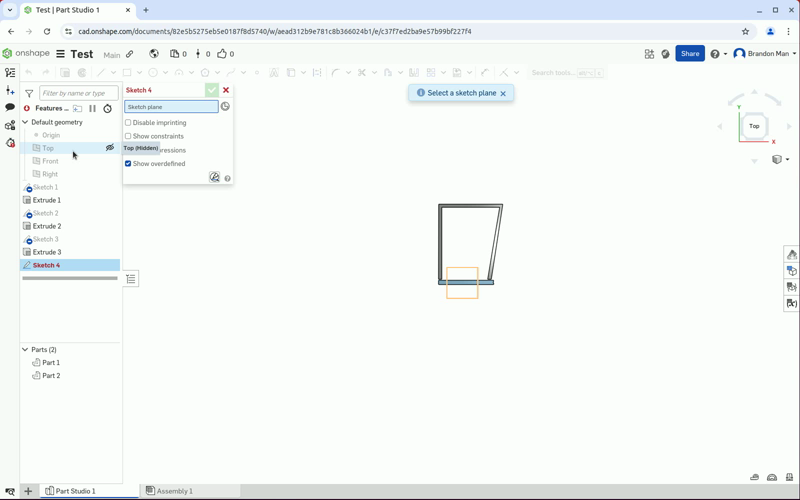
click(73, 150)
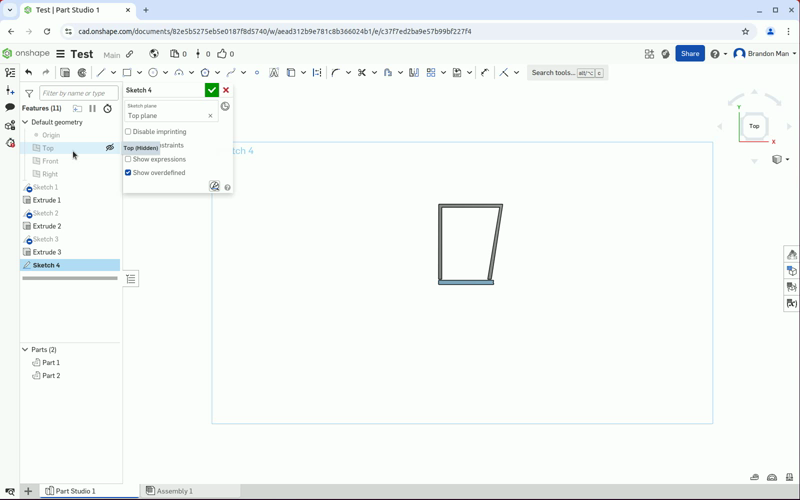
mouse_move(73, 352)
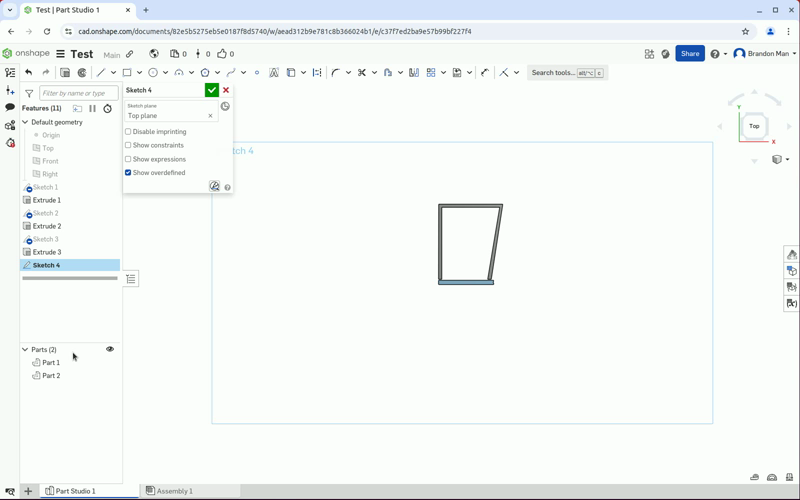
key(y)
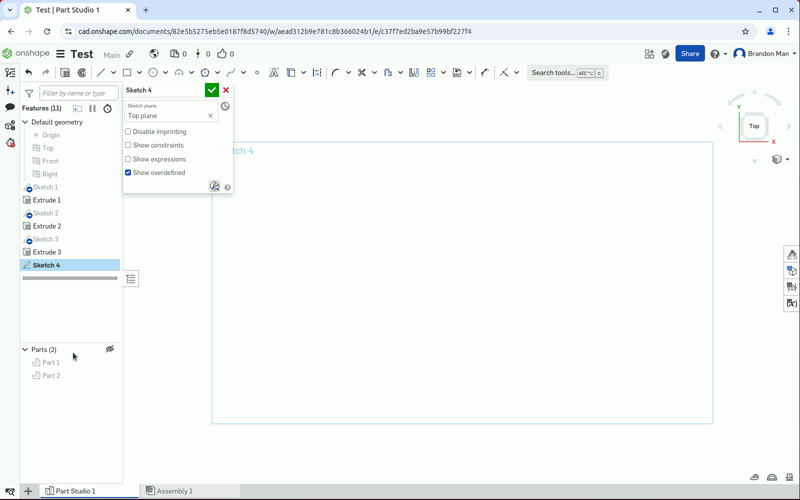
key(c)
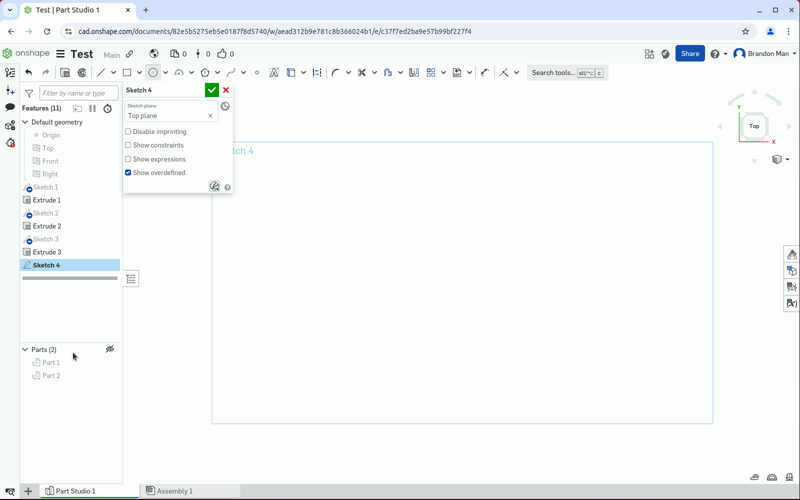
key_down(shift)
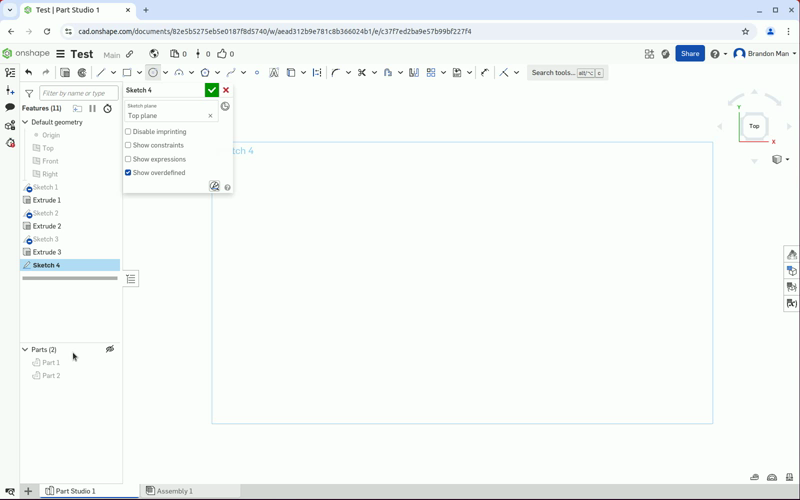
mouse_move(470, 189)
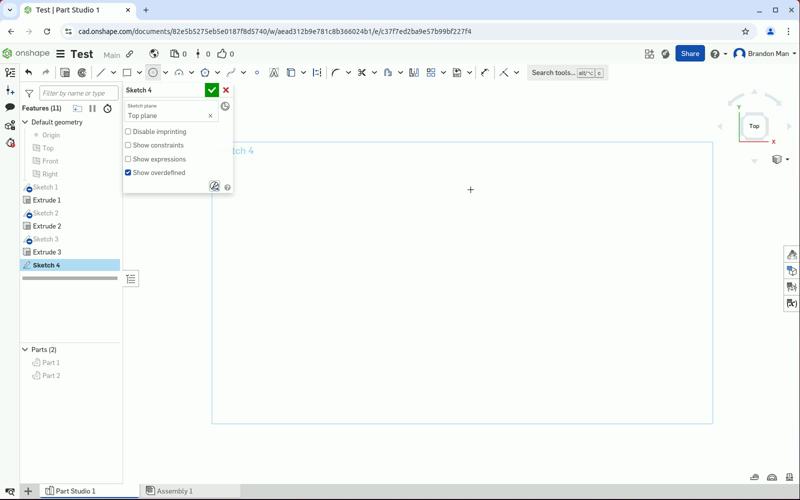
click(470, 189)
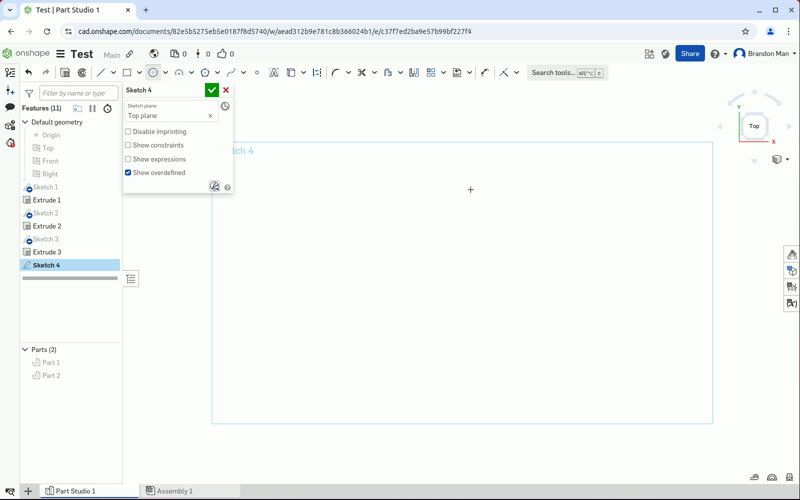
key_up(shift)
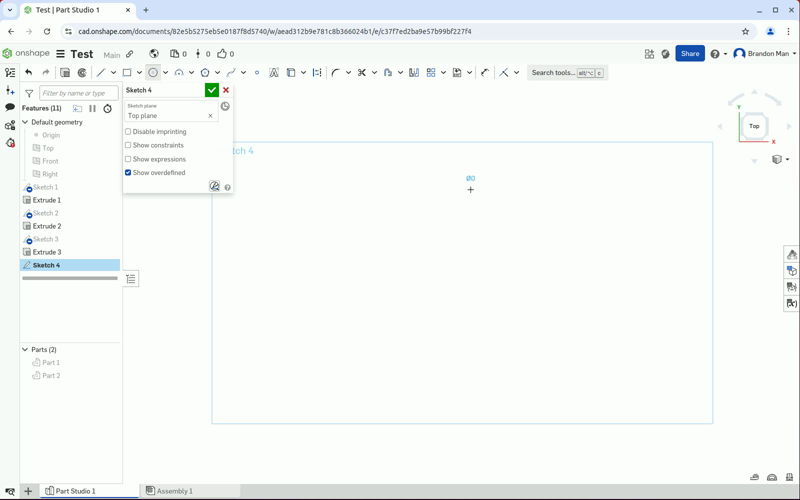
mouse_move(484, 189)
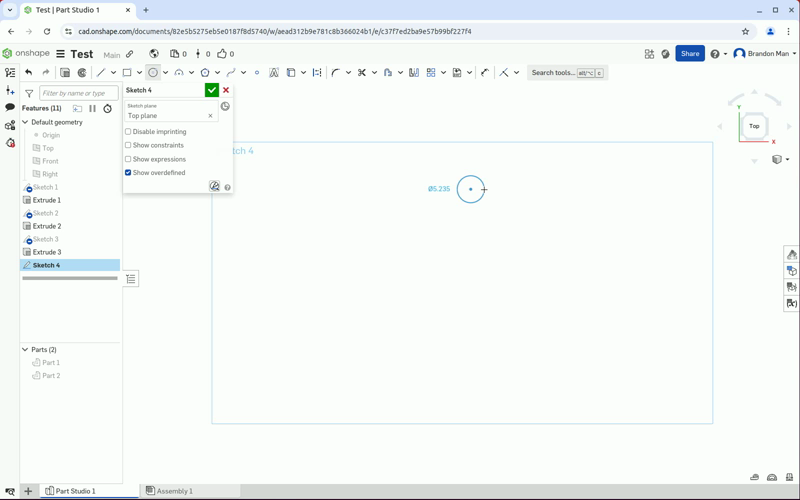
click(484, 189)
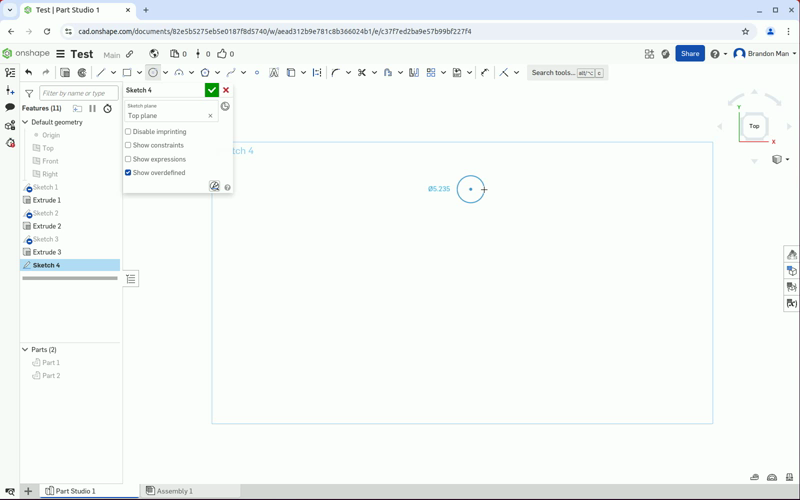
key(esc)
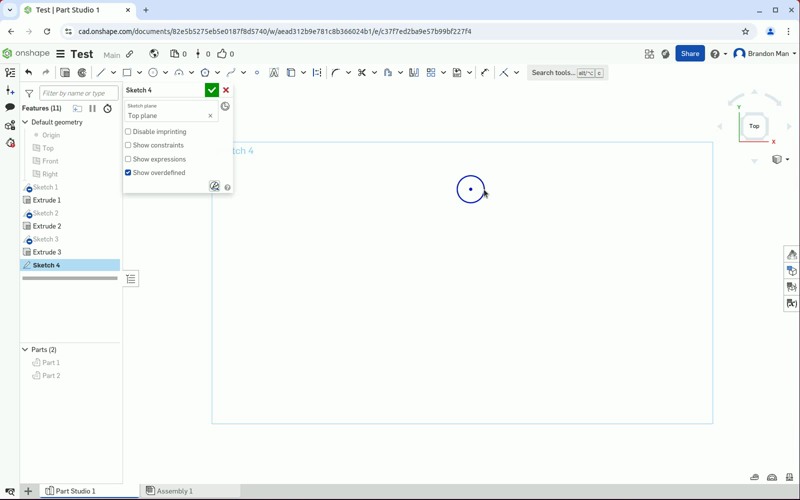
mouse_move(475, 180)
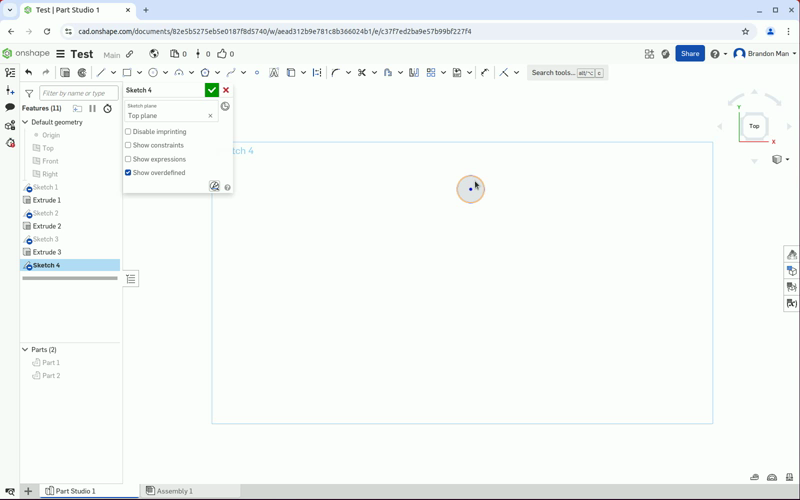
scroll(6)
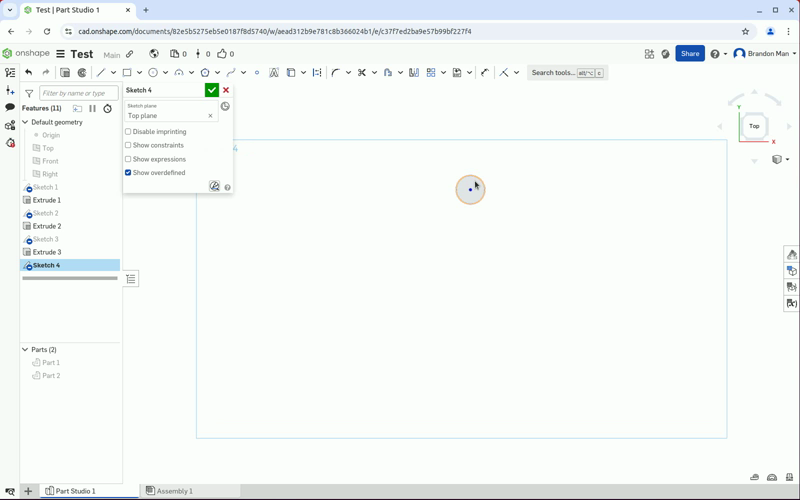
scroll(6)
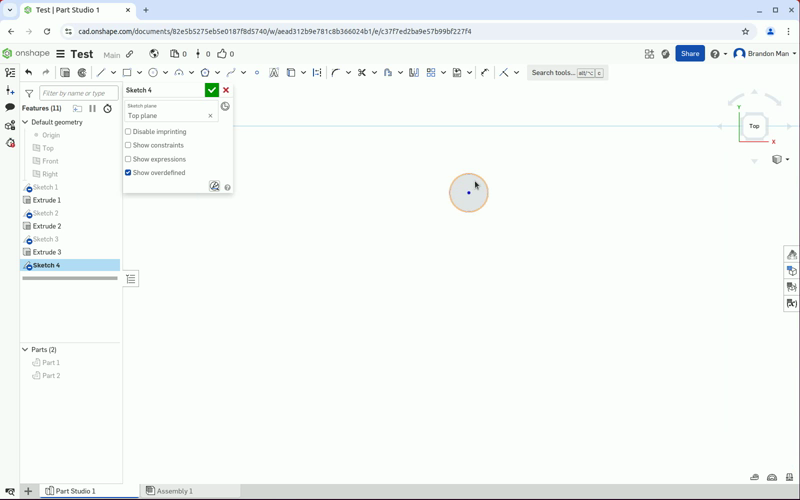
scroll(6)
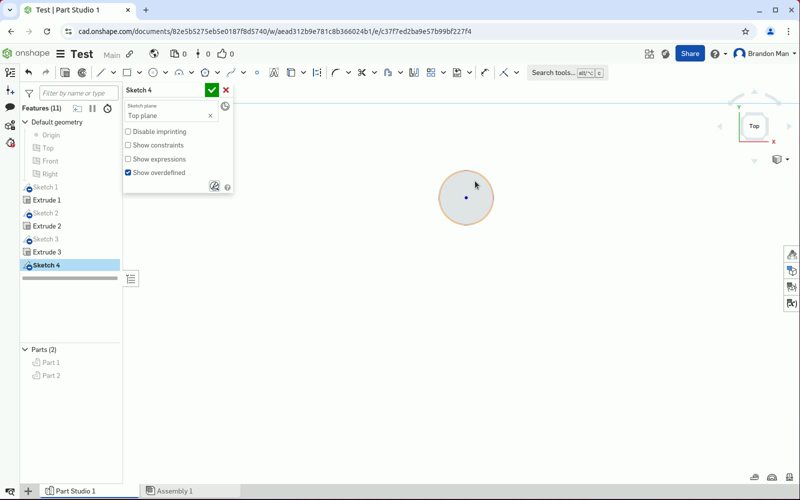
scroll(6)
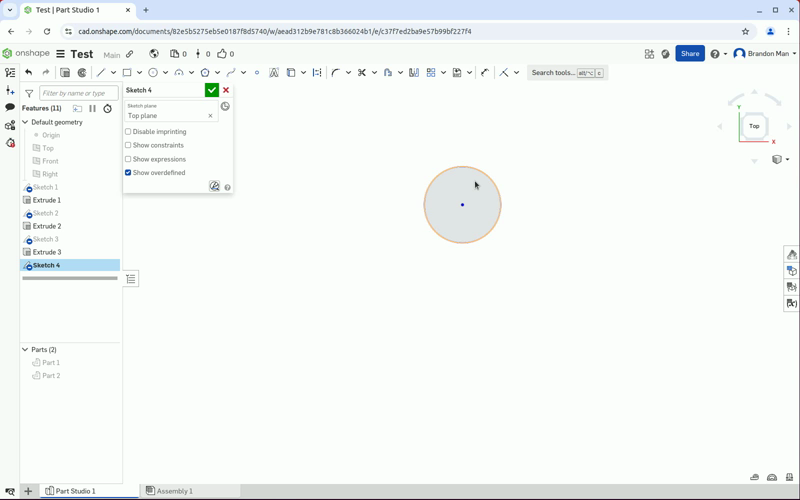
scroll(6)
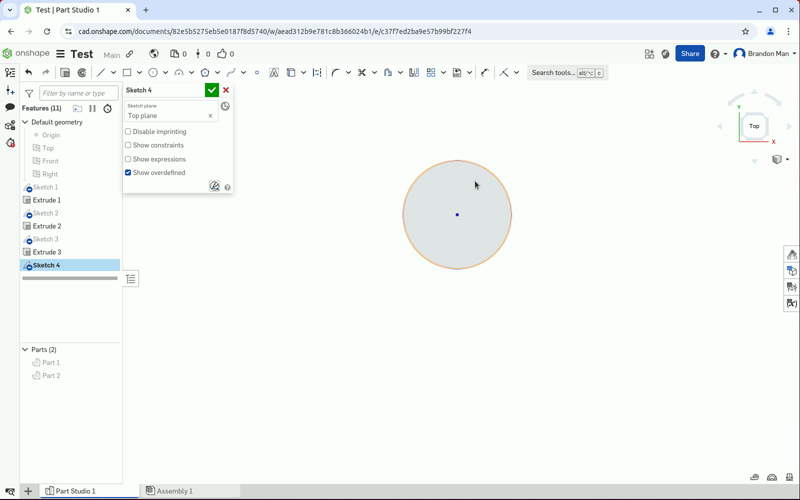
scroll(6)
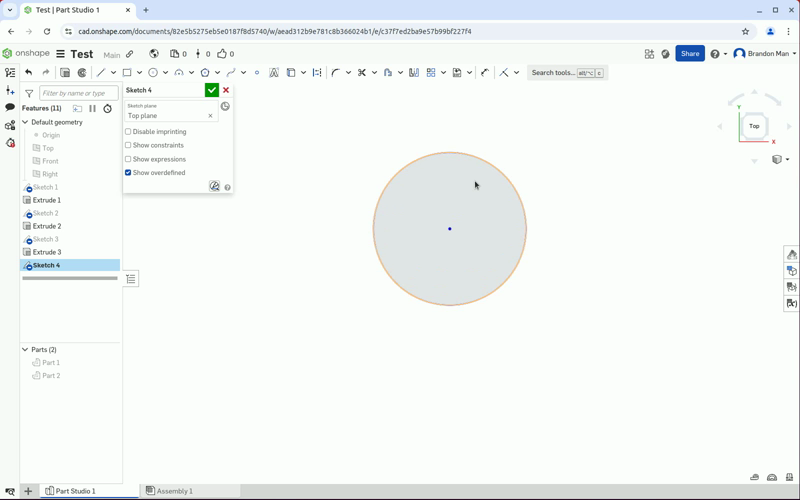
scroll(6)
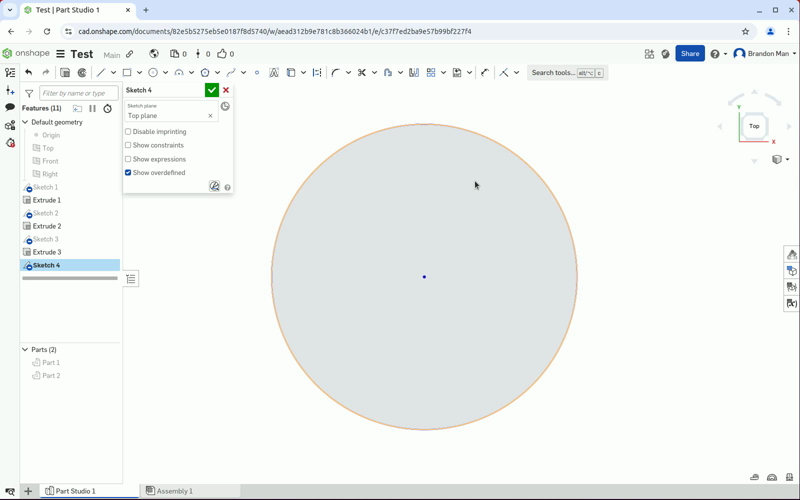
click(475, 180)
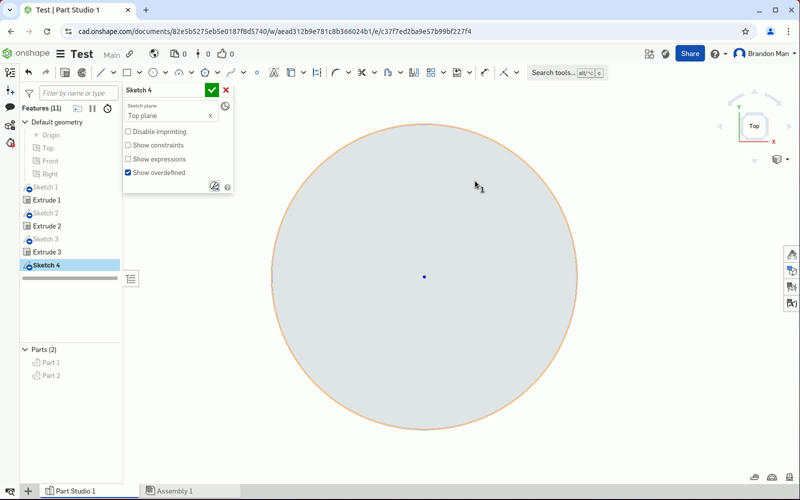
scroll(-6)
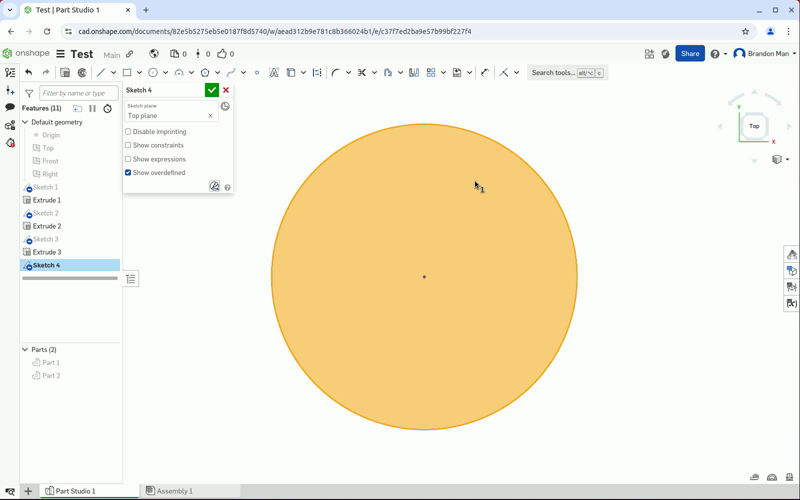
scroll(-6)
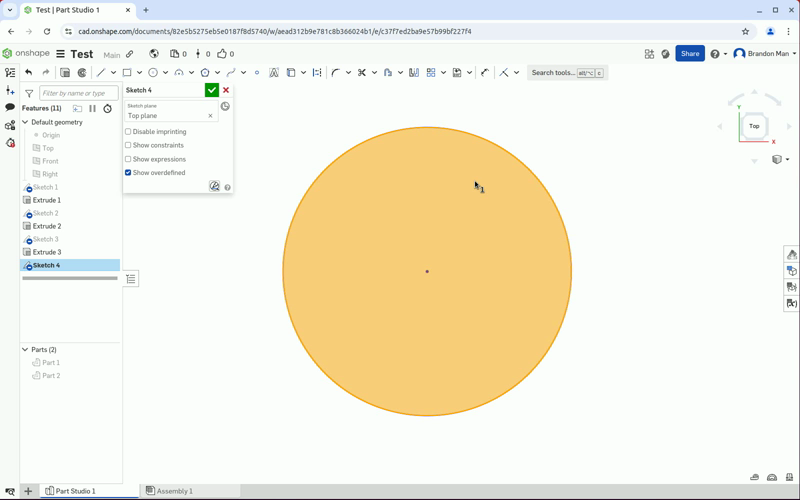
scroll(-6)
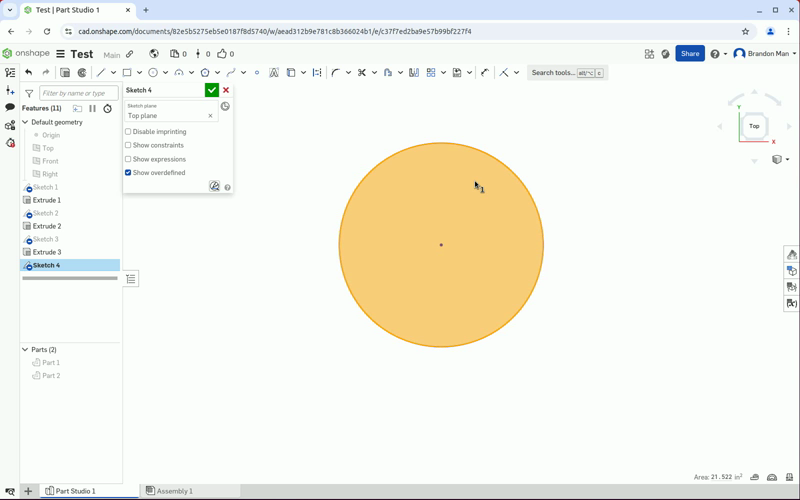
scroll(-6)
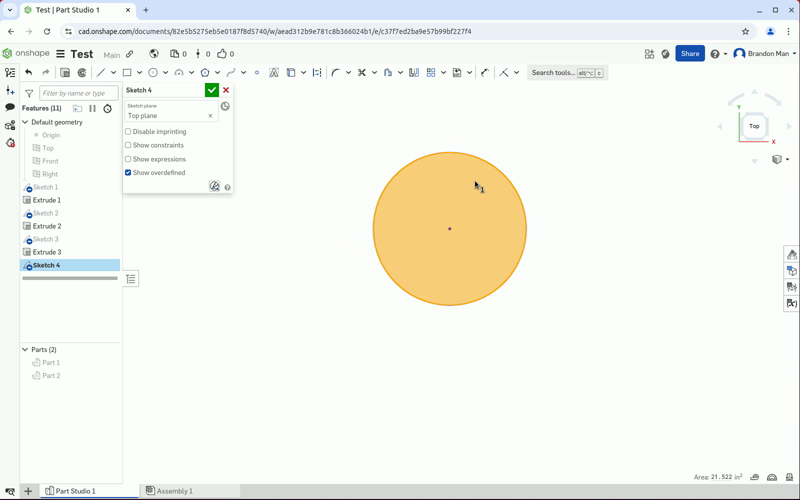
scroll(-6)
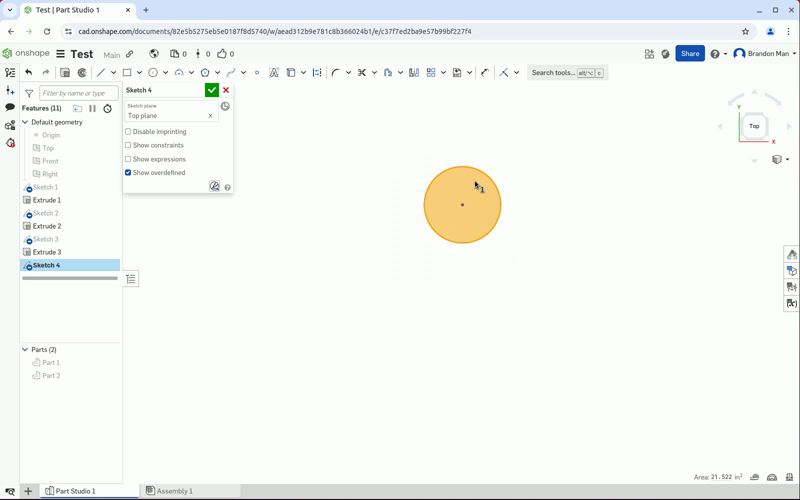
scroll(-6)
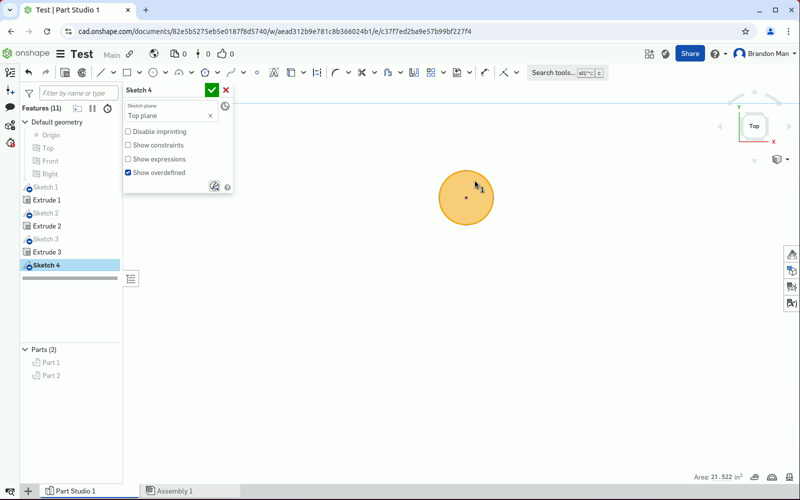
scroll(-6)
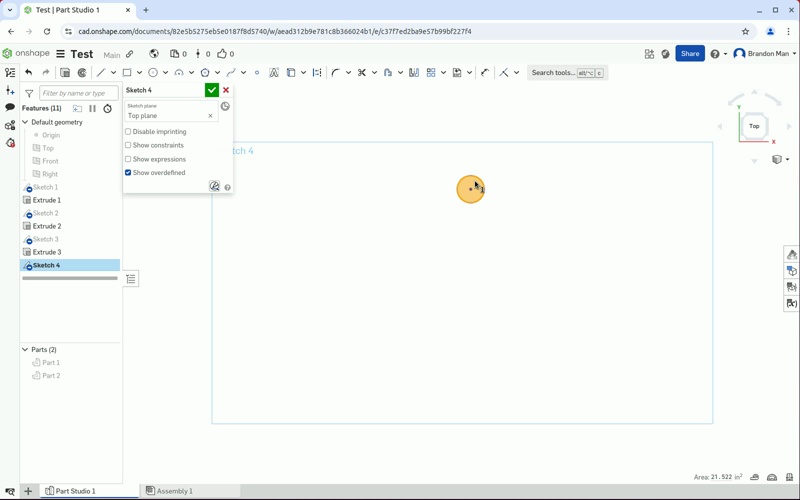
mouse_move(73, 352)
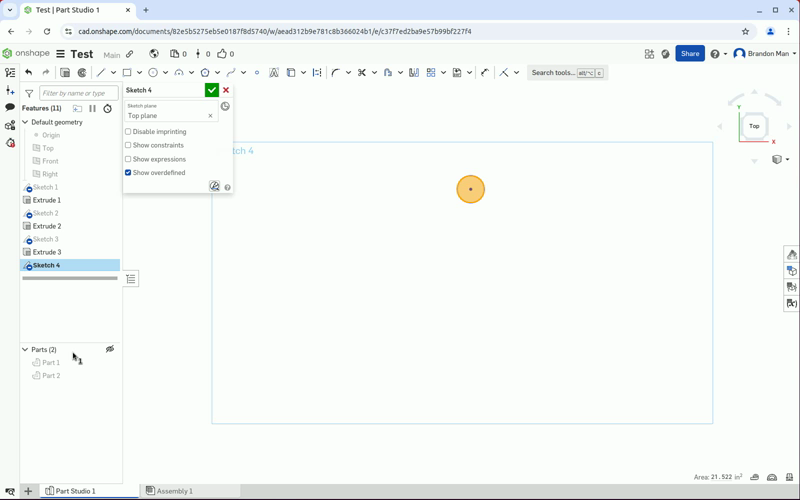
key(shift+y)
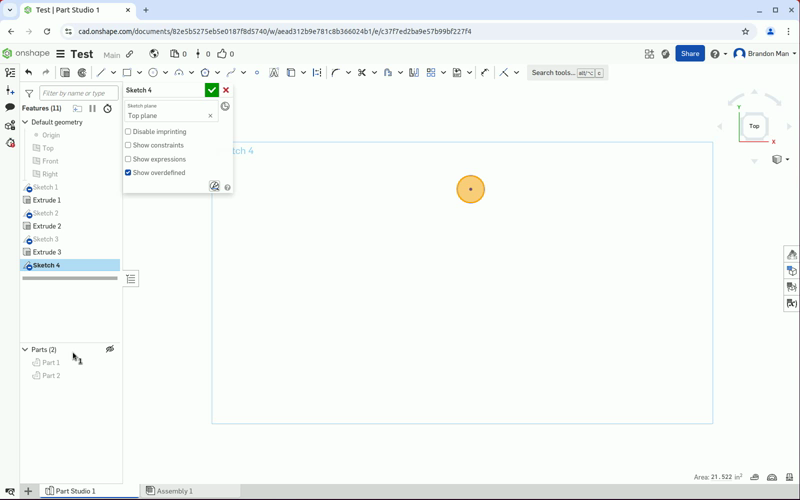
key(shift+e)
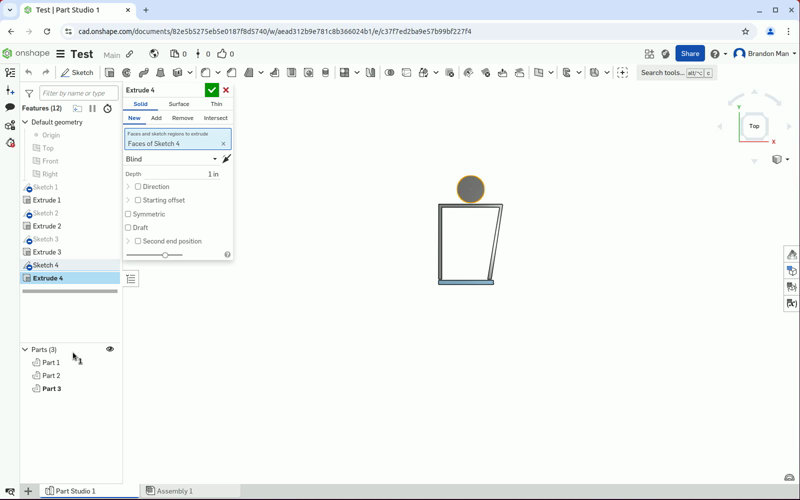
mouse_move(143, 106)
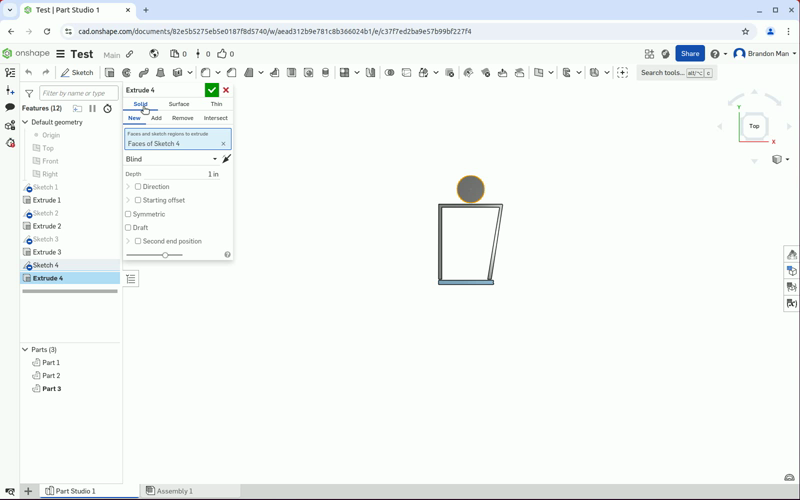
click(143, 106)
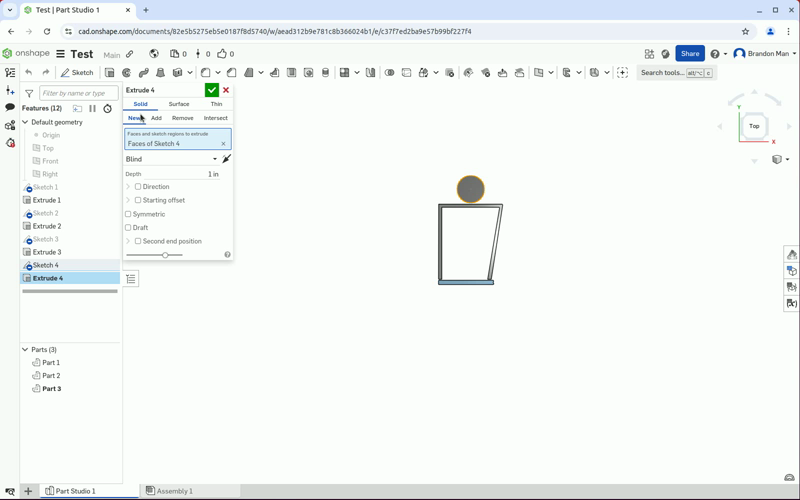
mouse_move(137, 120)
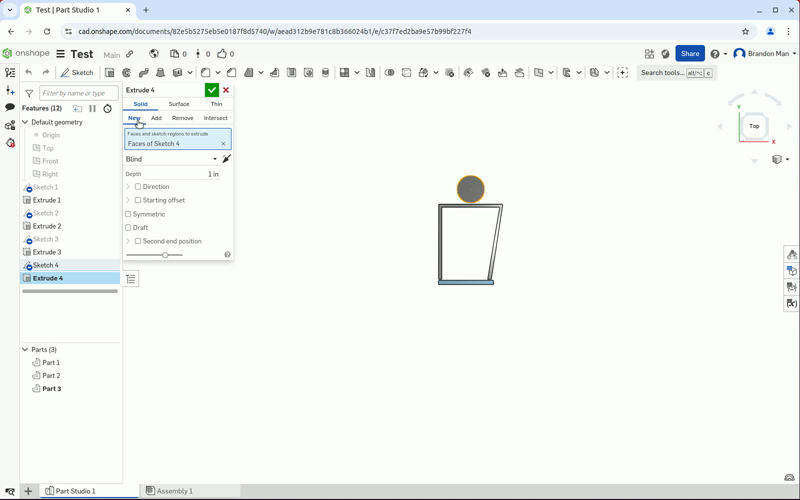
click(137, 120)
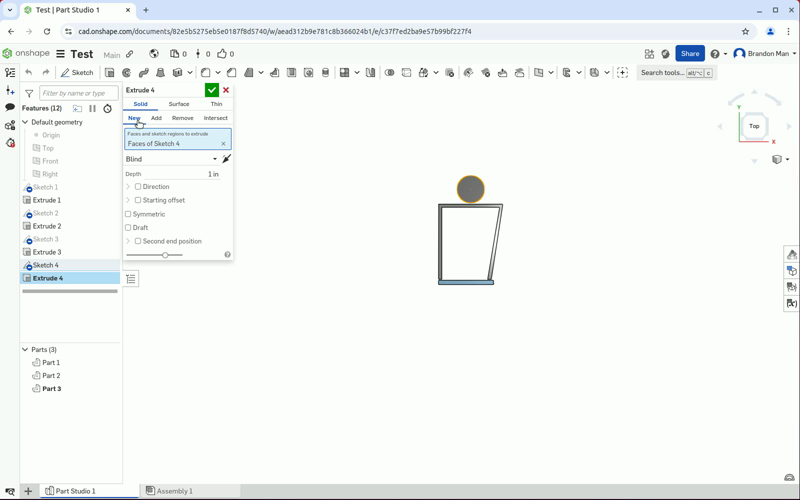
key(tab, 4)
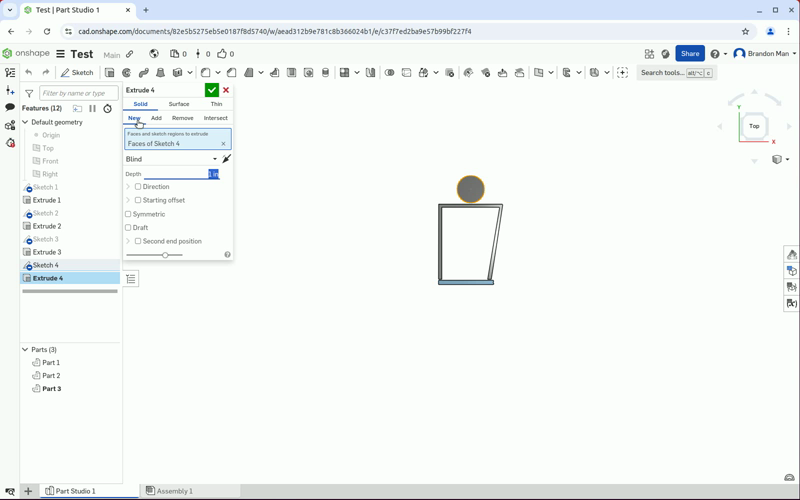
text(-10.591)
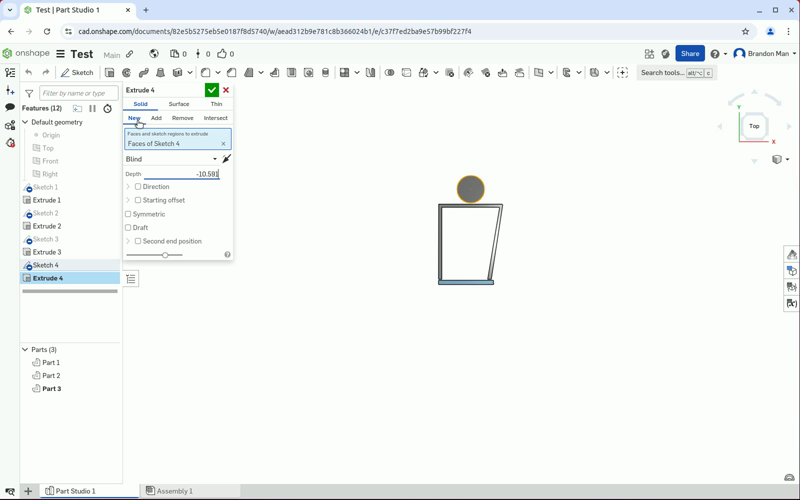
key(enter)
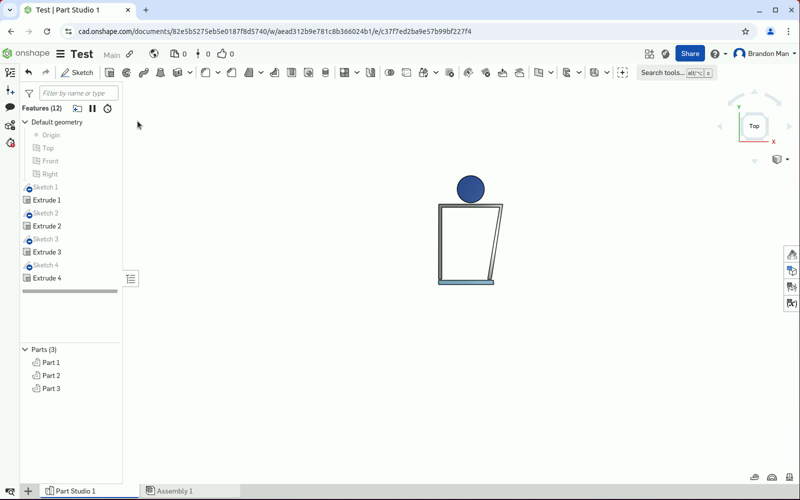
key(shift+h)
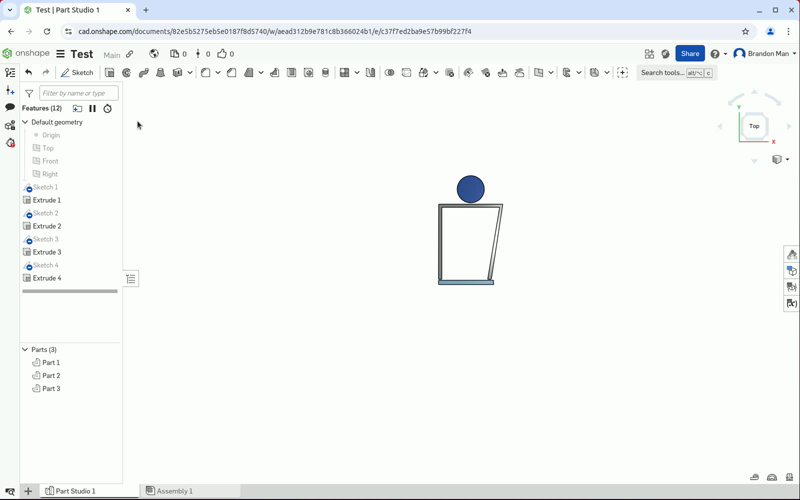
key(shift+h)
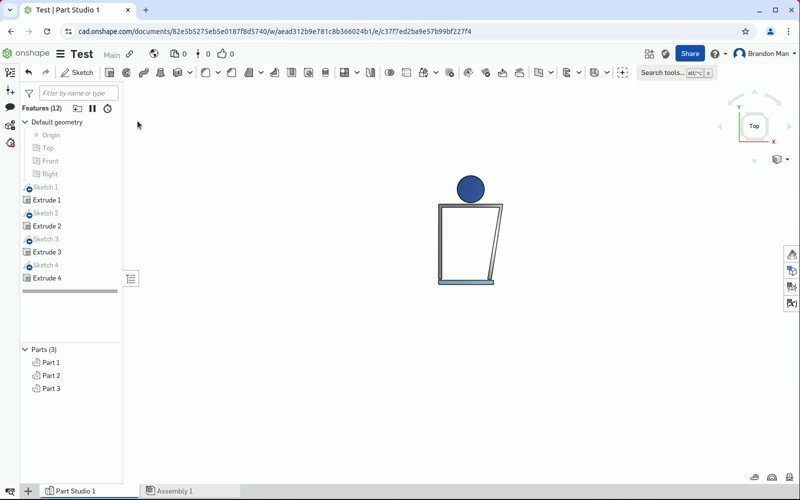
mouse_move(73, 189)
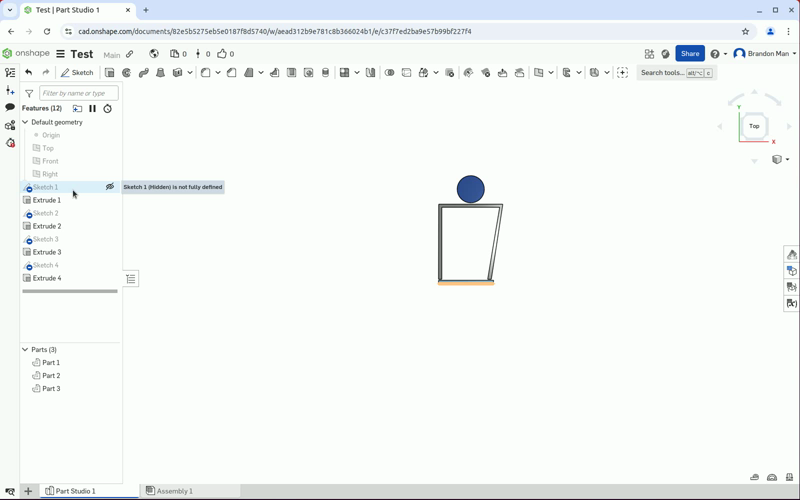
click(73, 189)
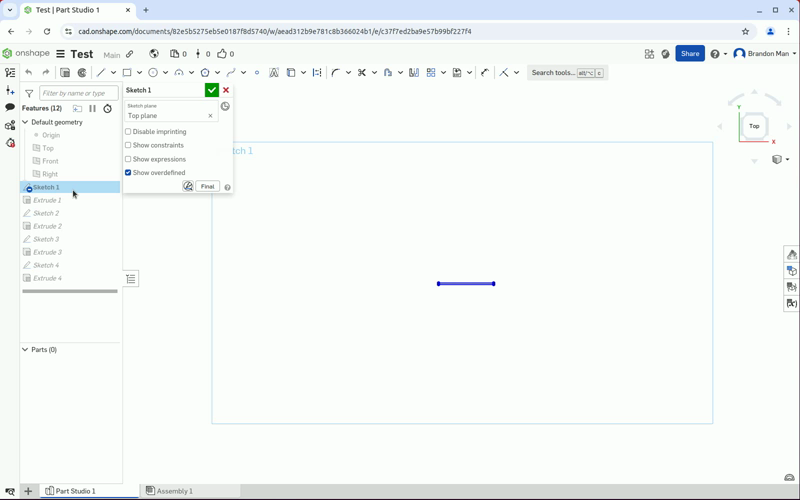
mouse_move(229, 92)
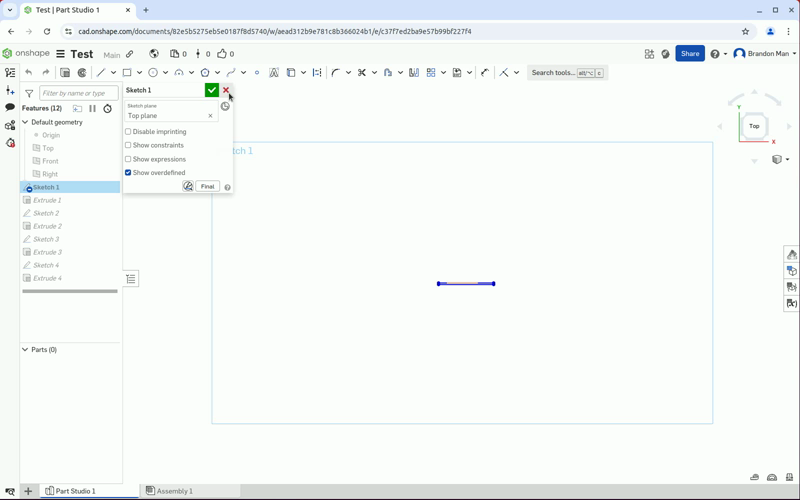
click(229, 92)
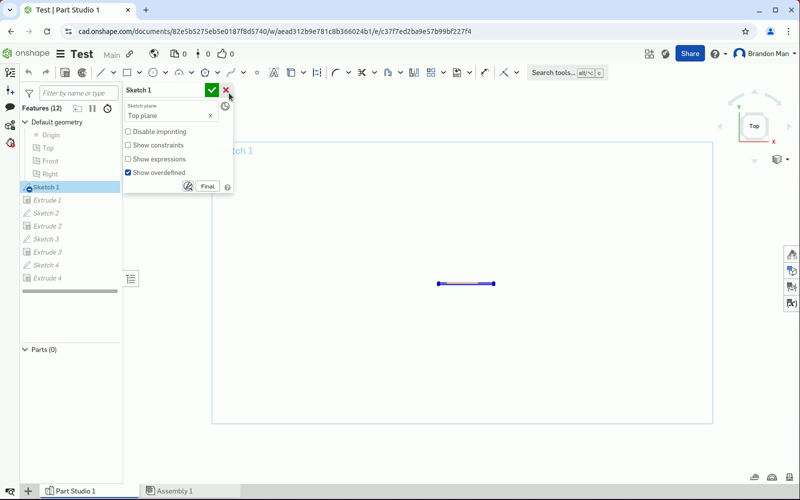
key(shift+s)
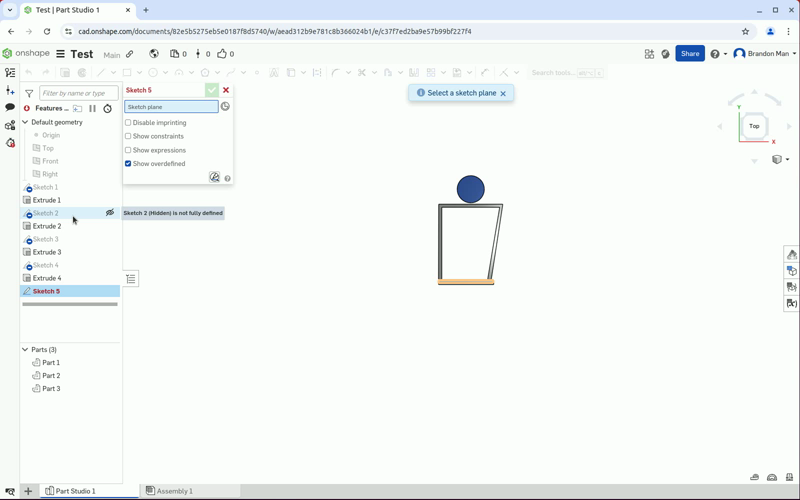
scroll(3)
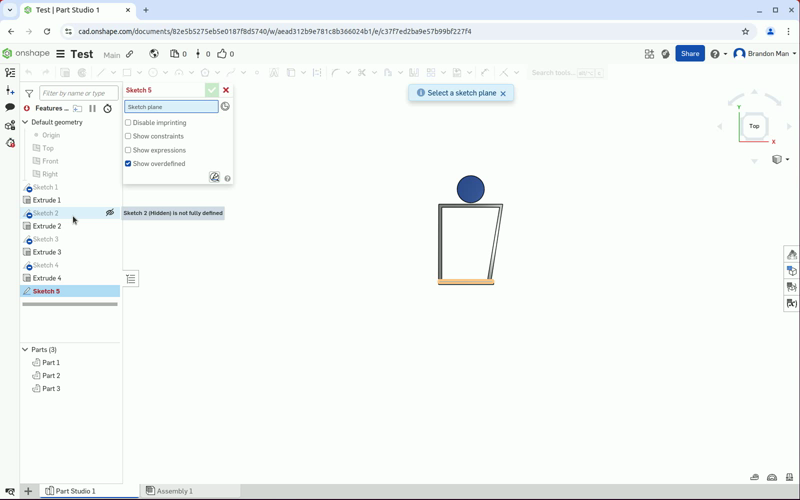
mouse_move(73, 150)
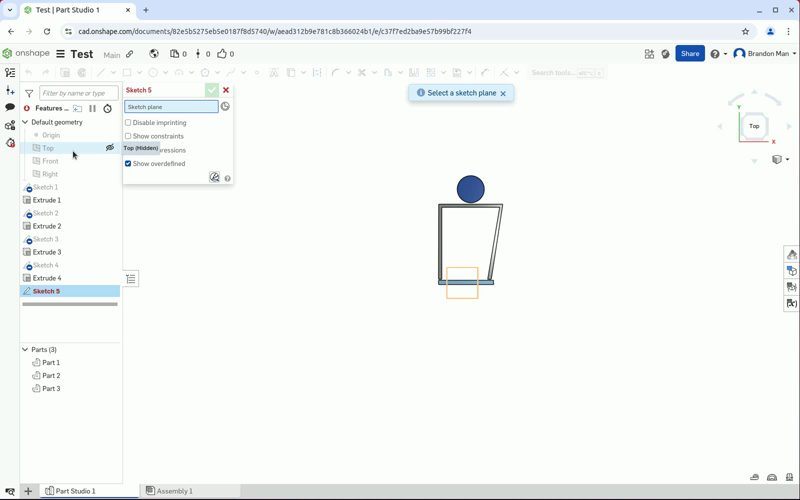
click(73, 150)
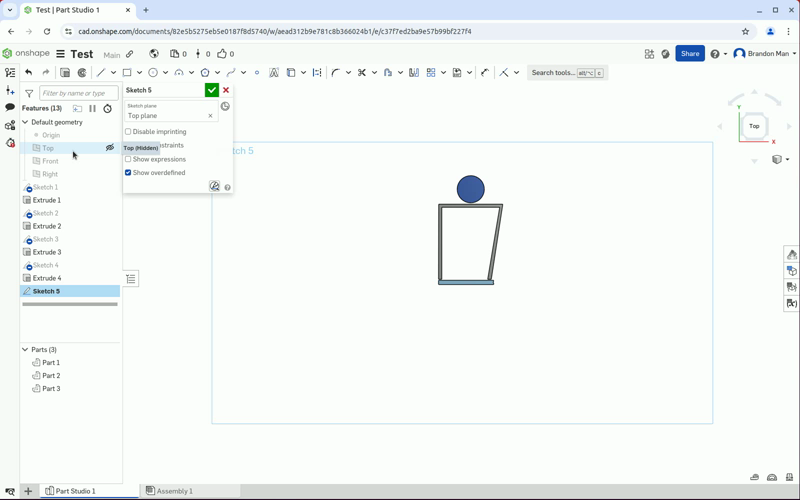
mouse_move(73, 352)
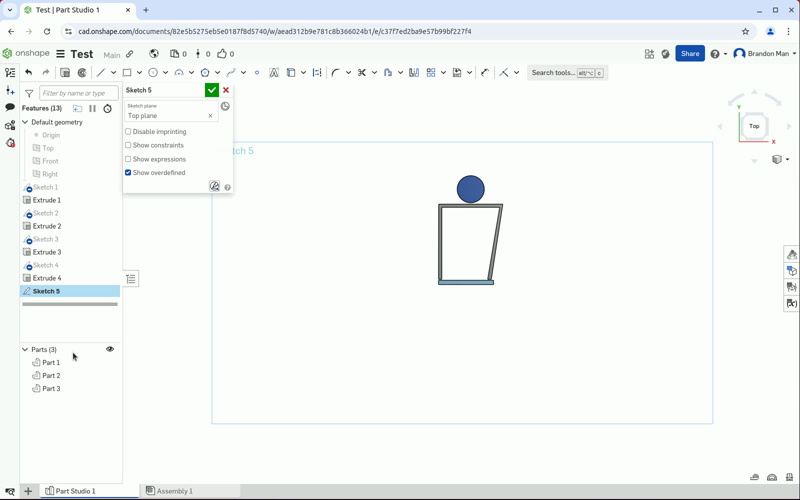
key(y)
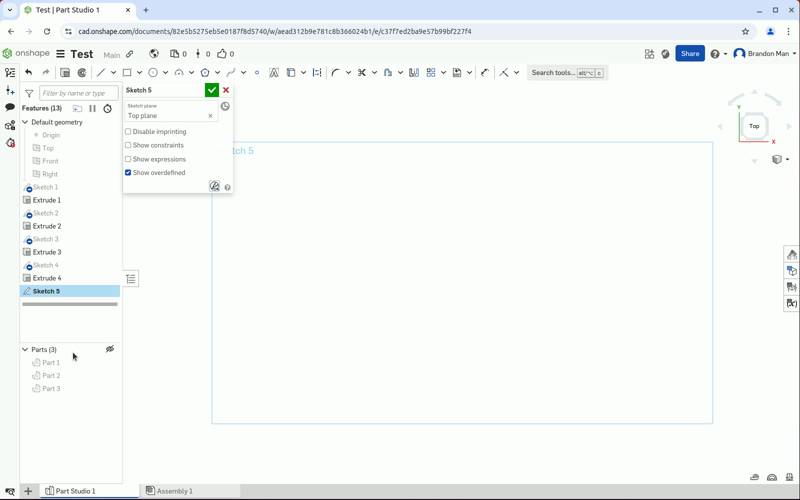
key(a)
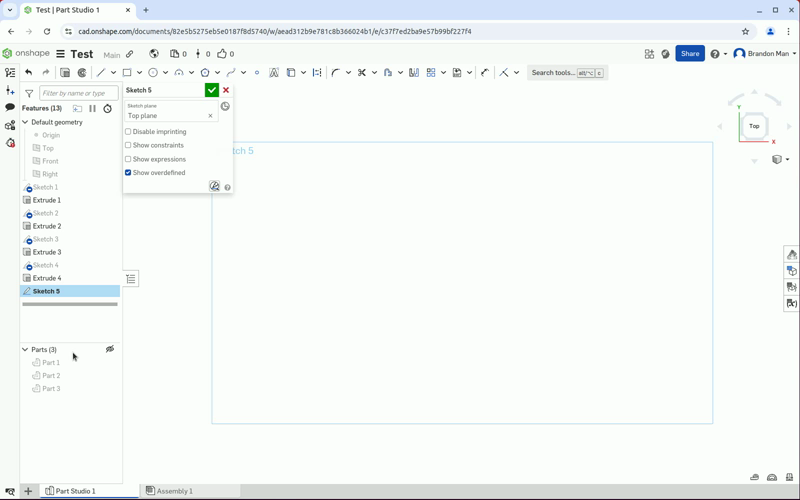
key_down(shift)
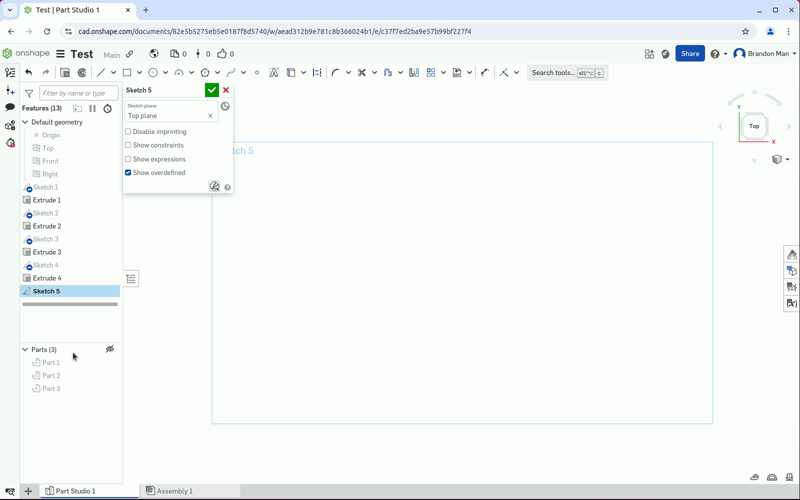
mouse_move(438, 205)
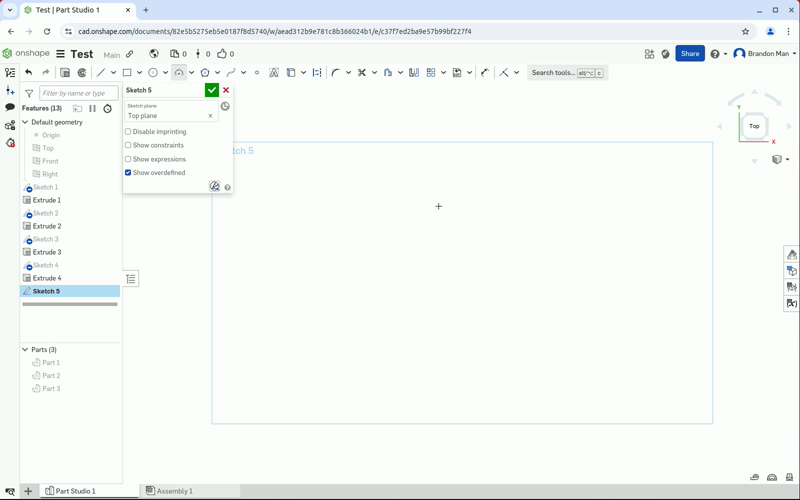
click(438, 205)
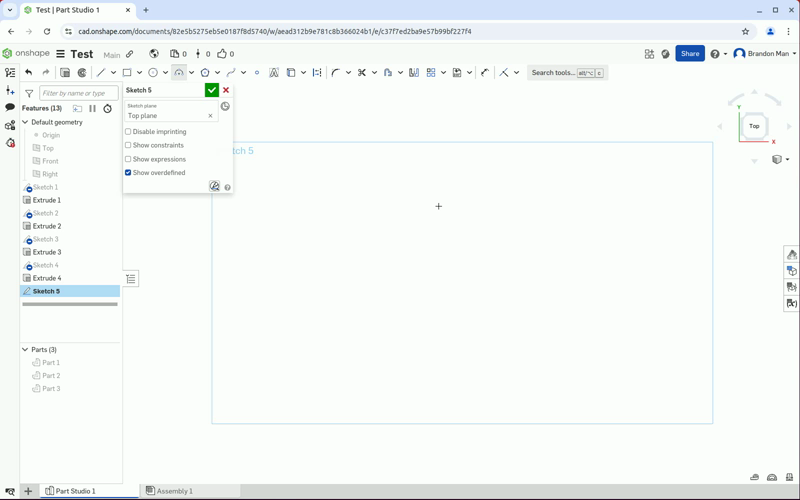
key_up(shift)
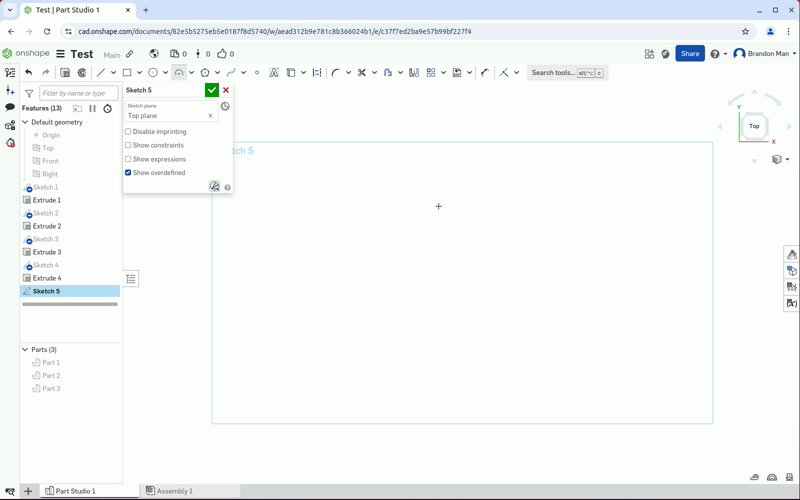
key_down(shift)
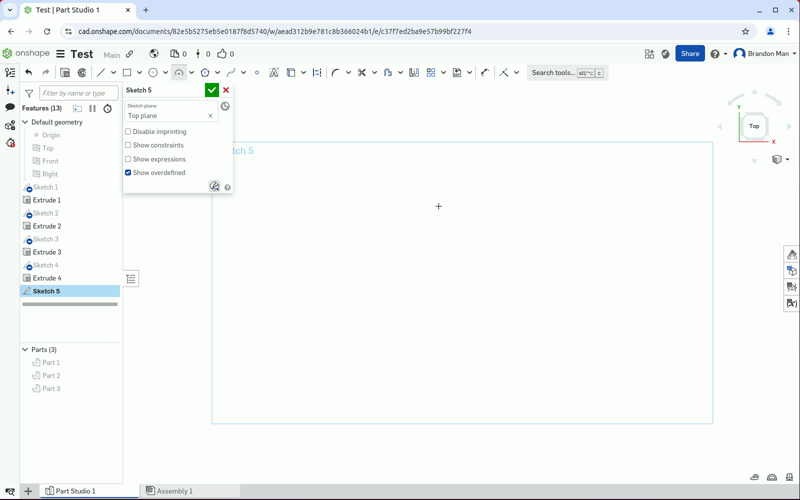
mouse_move(502, 205)
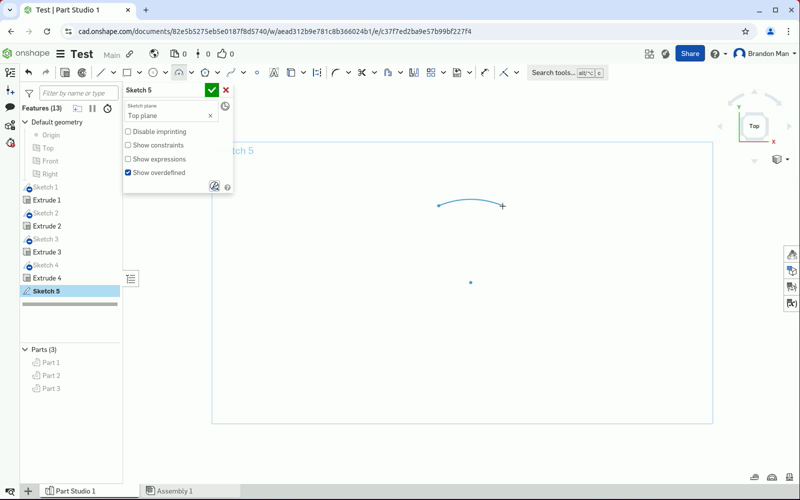
click(502, 205)
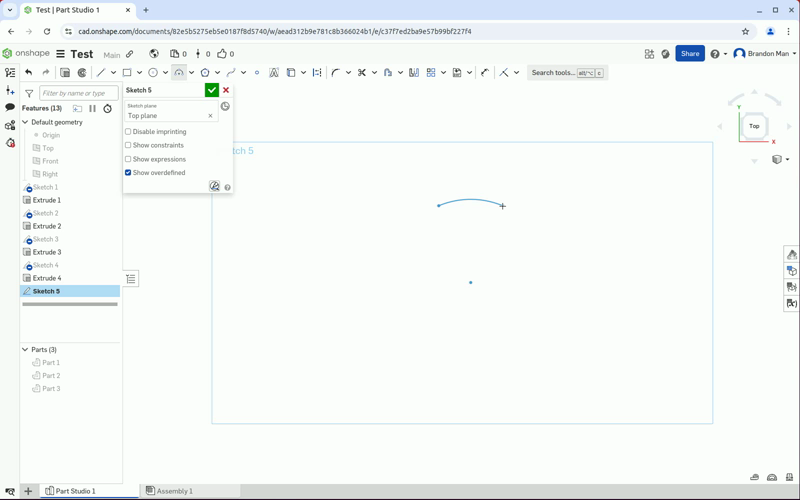
mouse_move(470, 237)
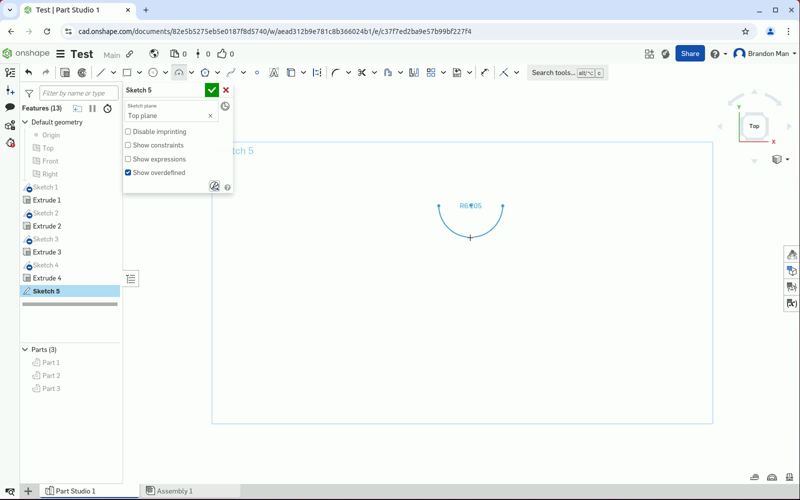
click(470, 237)
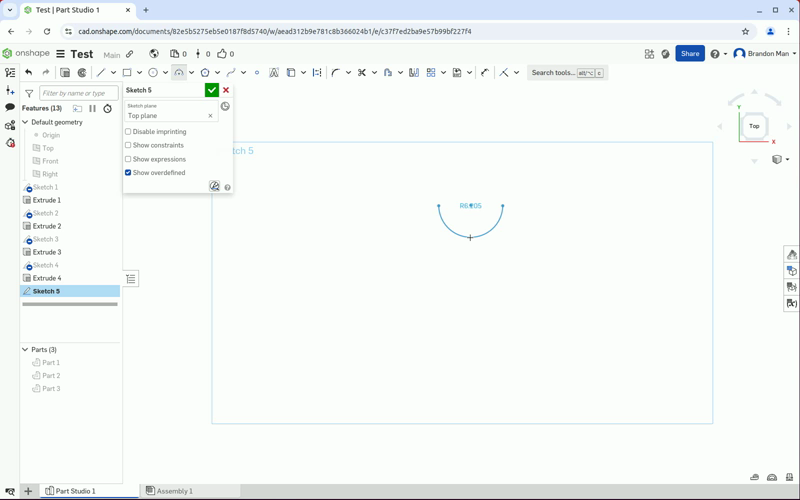
key_up(shift)
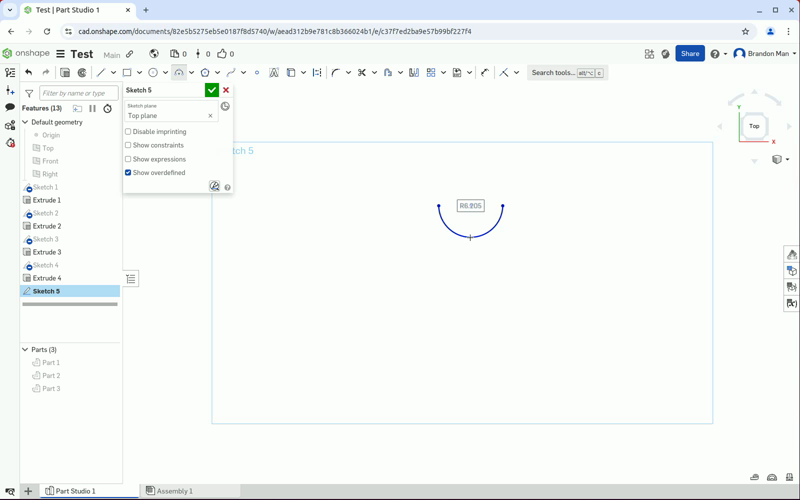
key(esc)
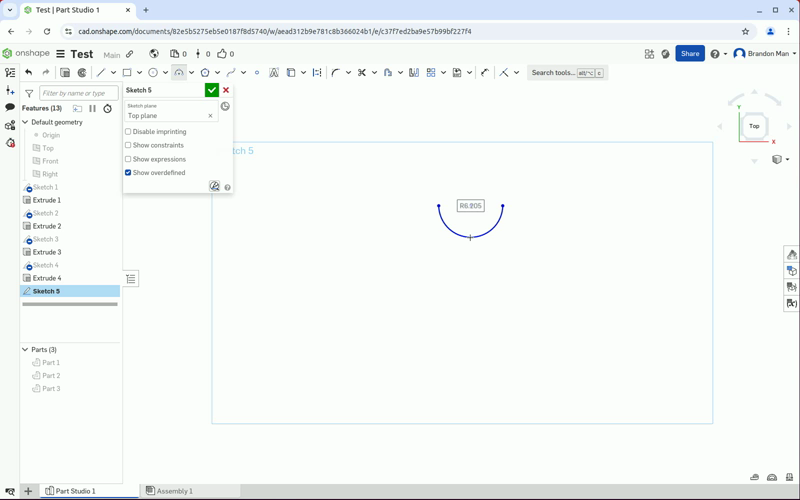
key(l)
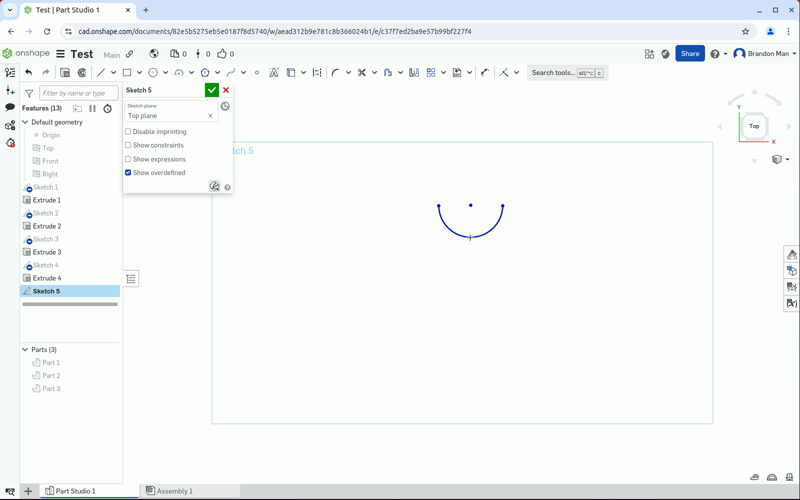
mouse_move(502, 205)
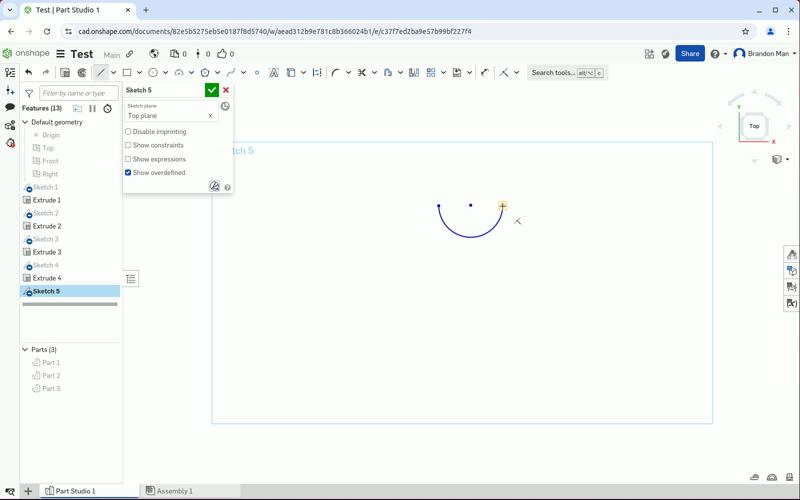
click(502, 205)
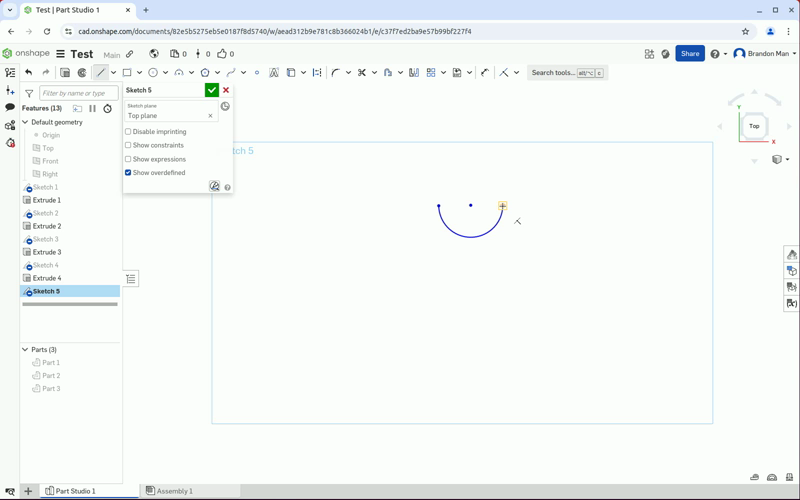
key_down(shift)
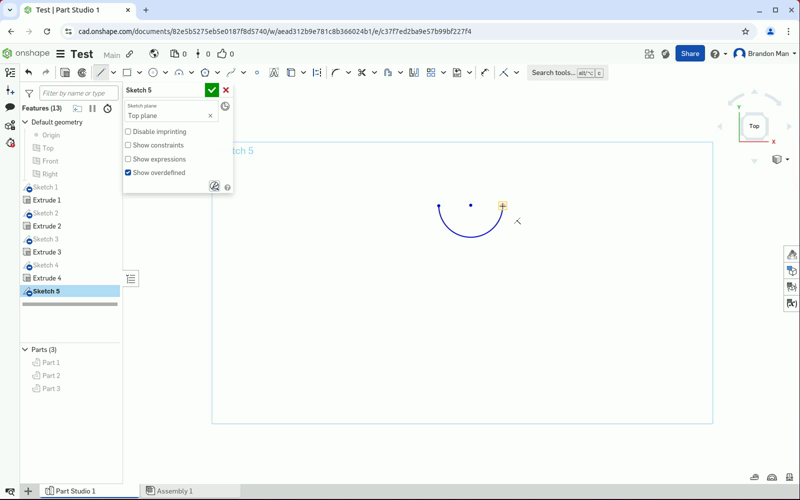
mouse_move(438, 205)
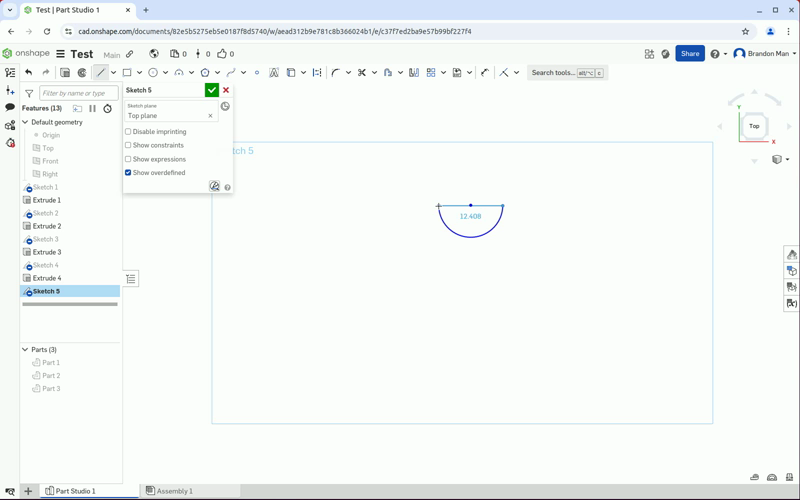
key_up(shift)
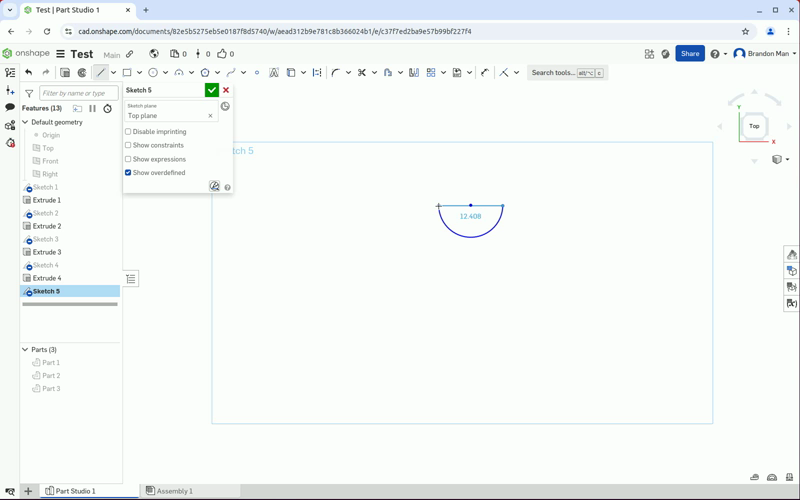
click(438, 205)
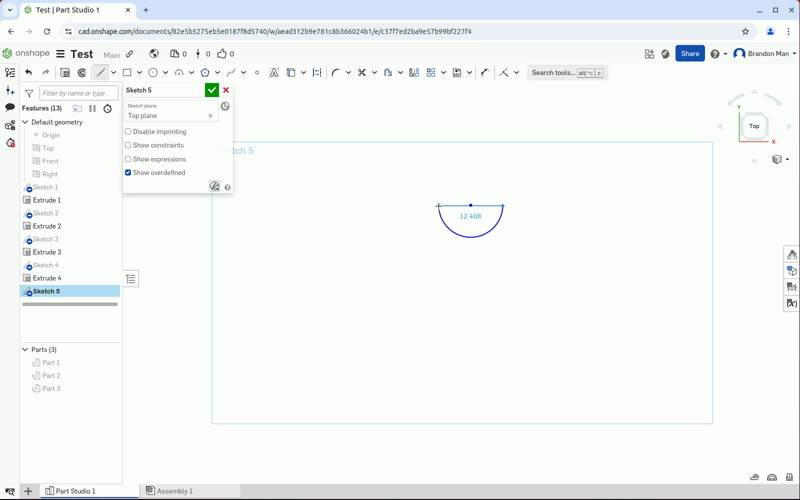
key(esc)
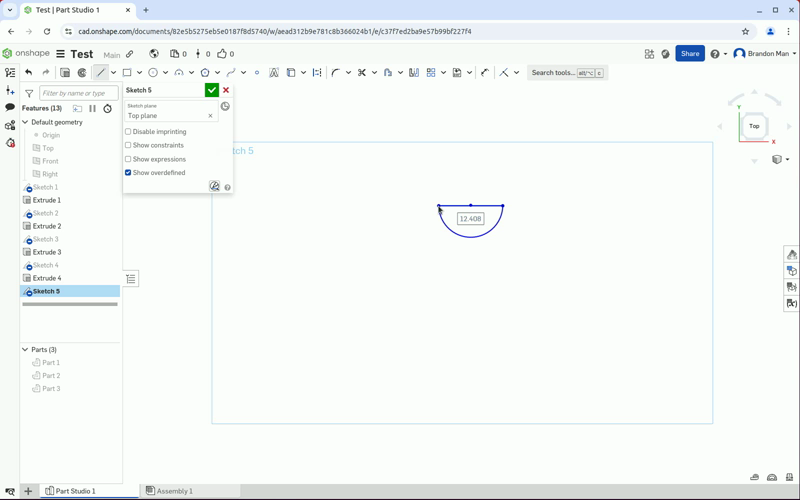
key(c)
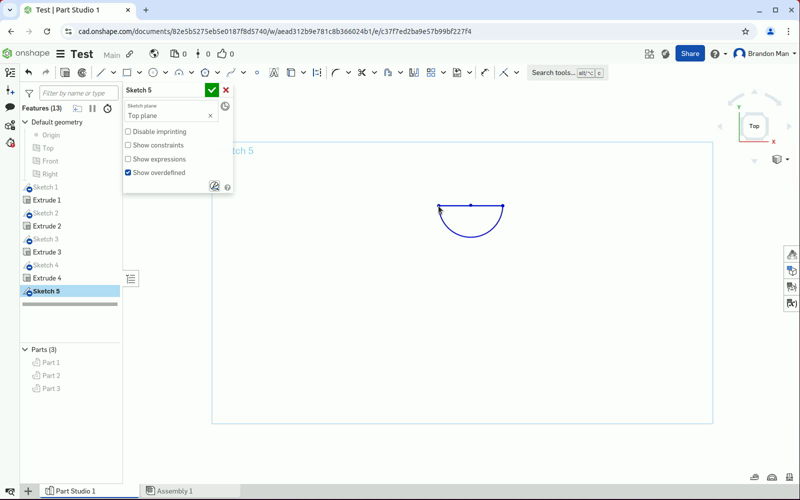
key_down(shift)
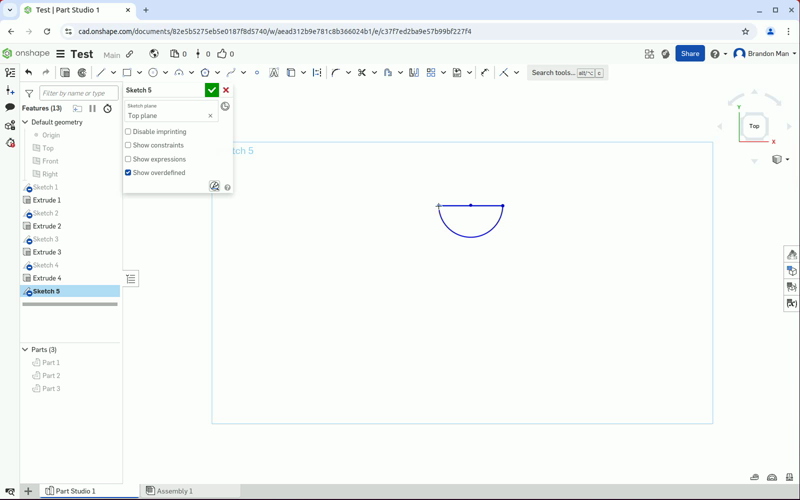
mouse_move(470, 190)
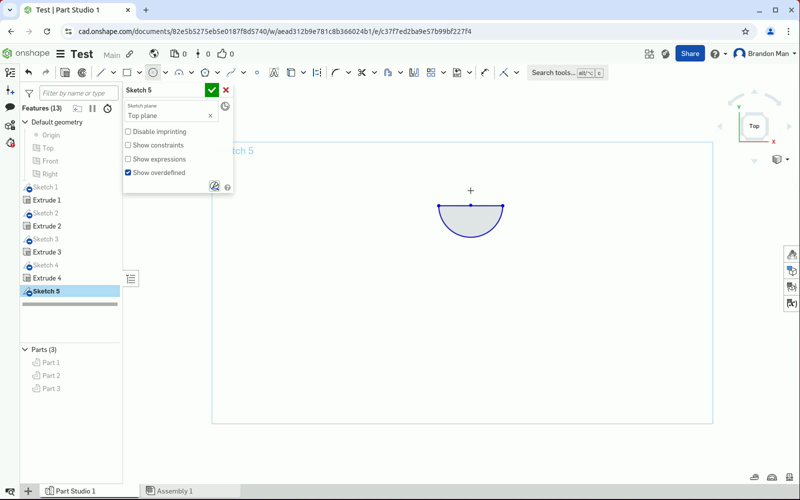
click(470, 190)
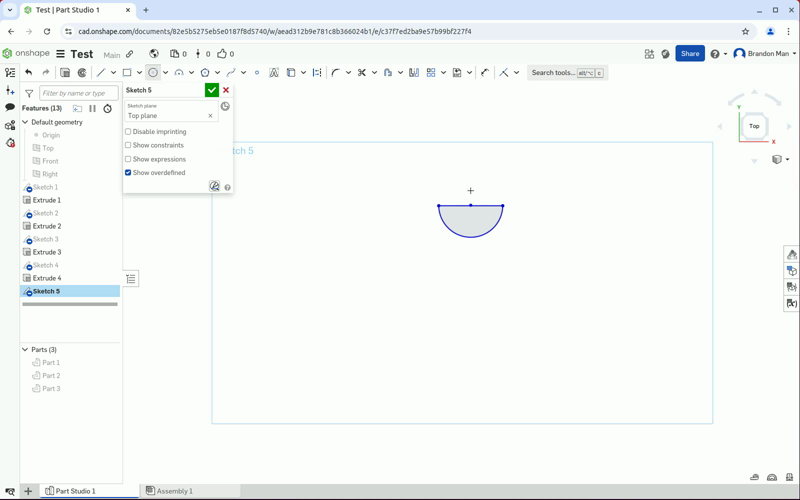
key_up(shift)
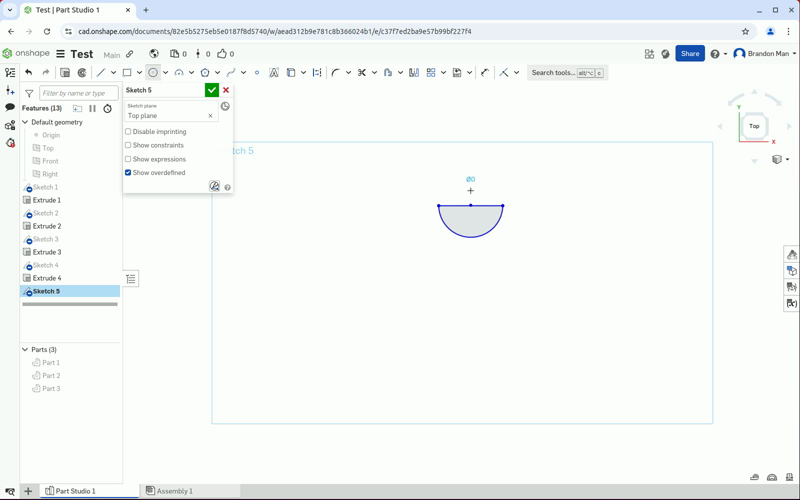
mouse_move(483, 190)
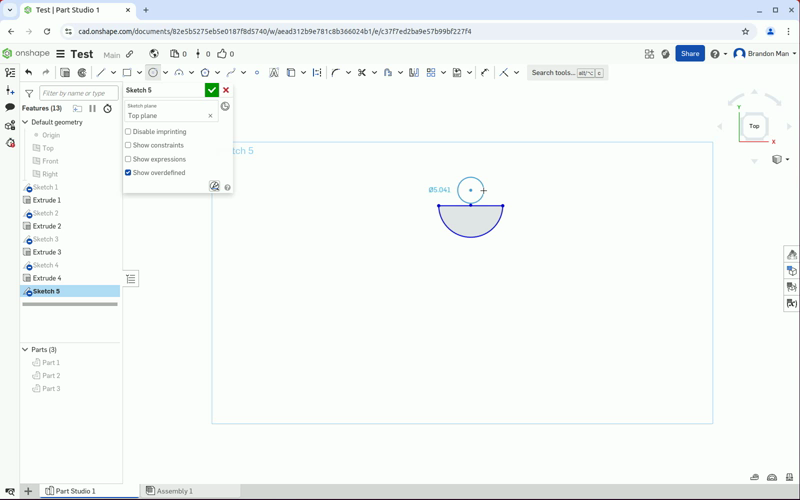
click(483, 190)
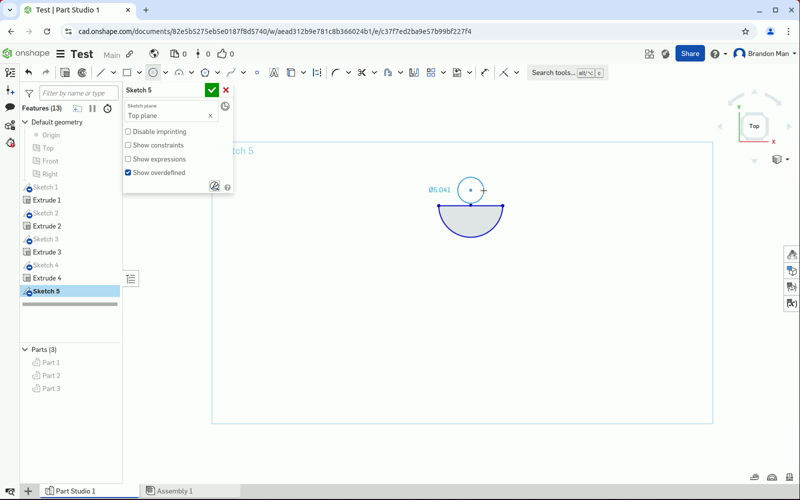
key(esc)
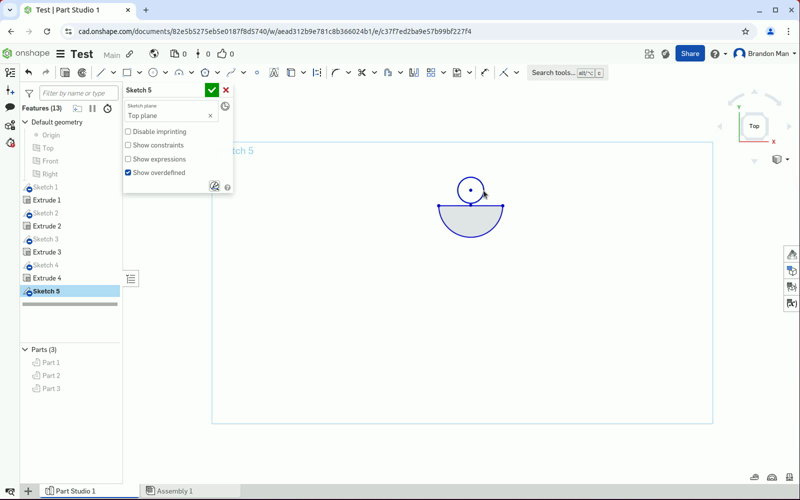
mouse_move(451, 224)
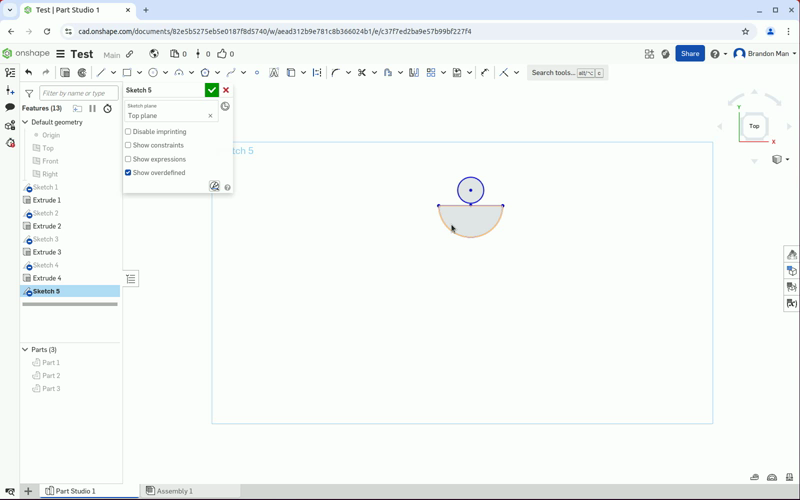
scroll(6)
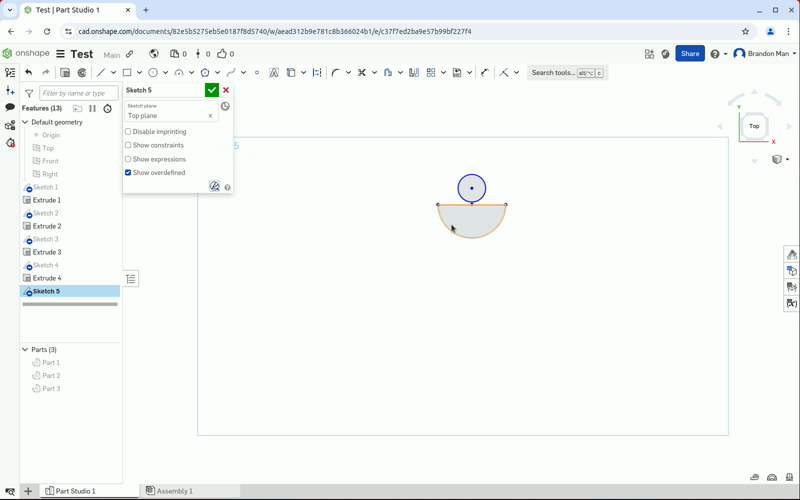
scroll(6)
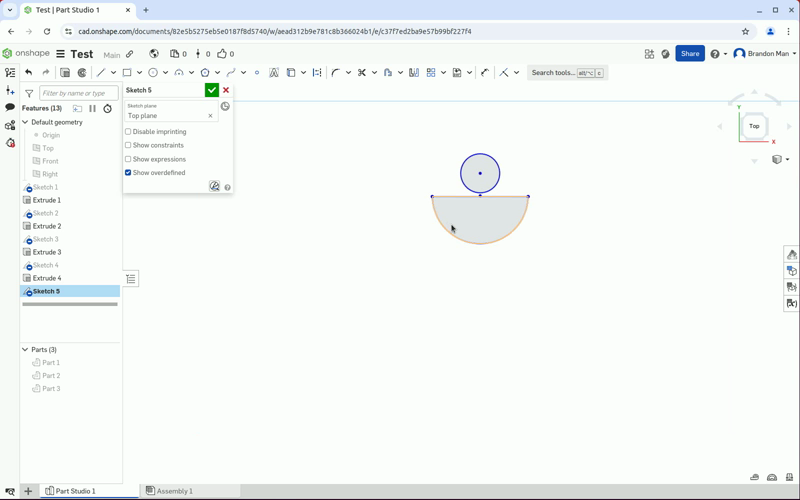
scroll(6)
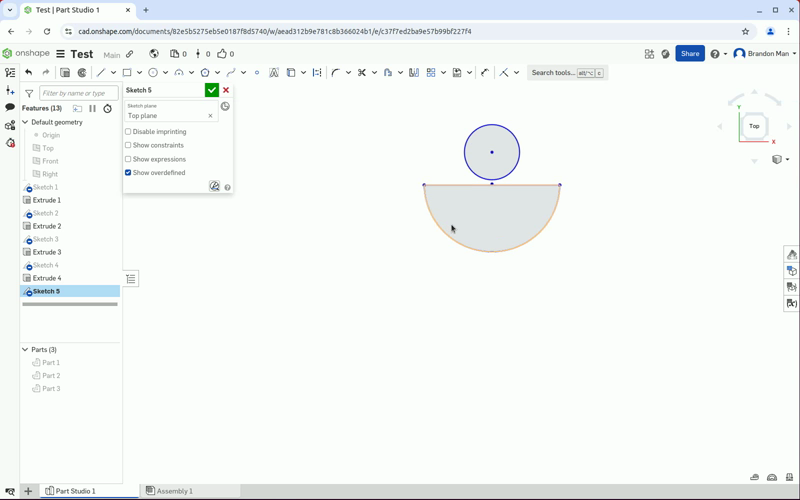
scroll(6)
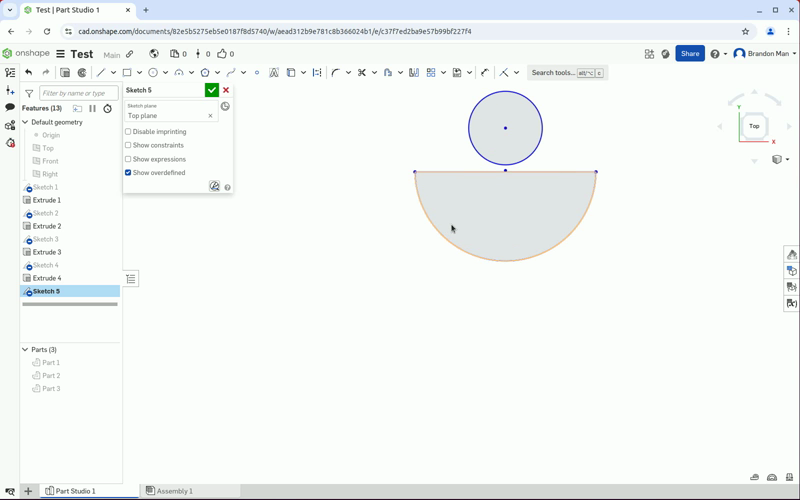
scroll(6)
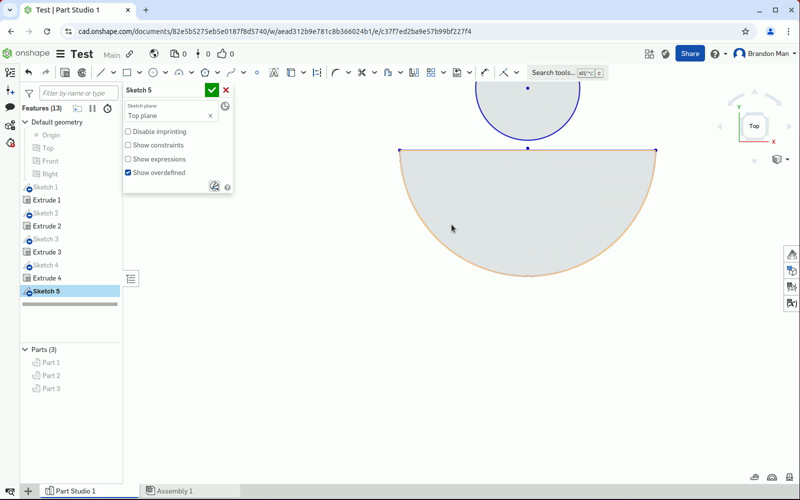
scroll(6)
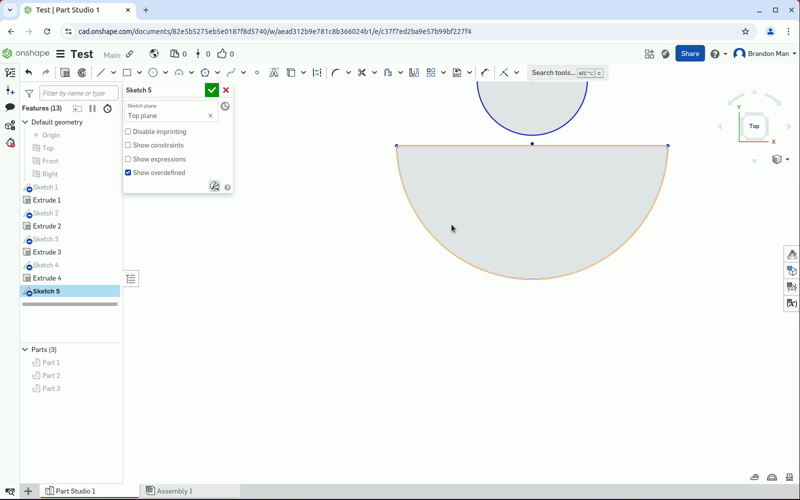
scroll(6)
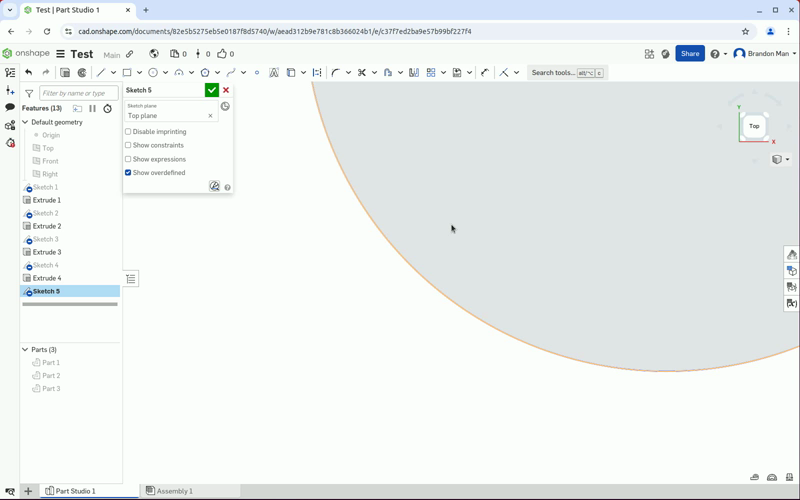
click(451, 224)
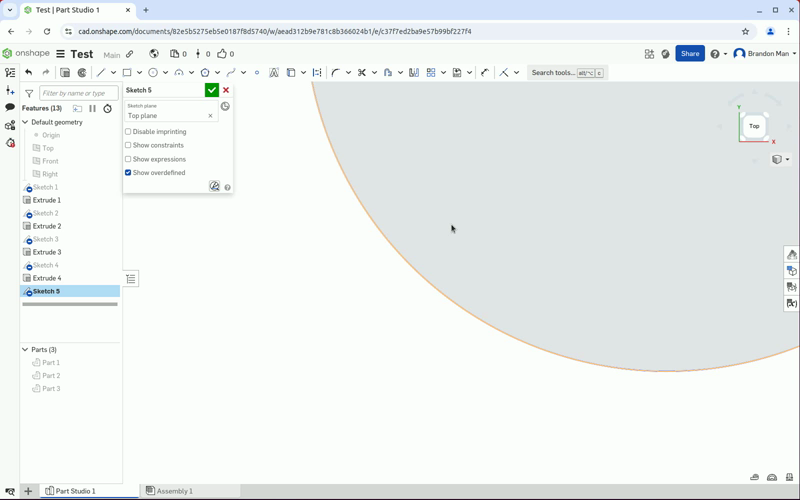
scroll(-6)
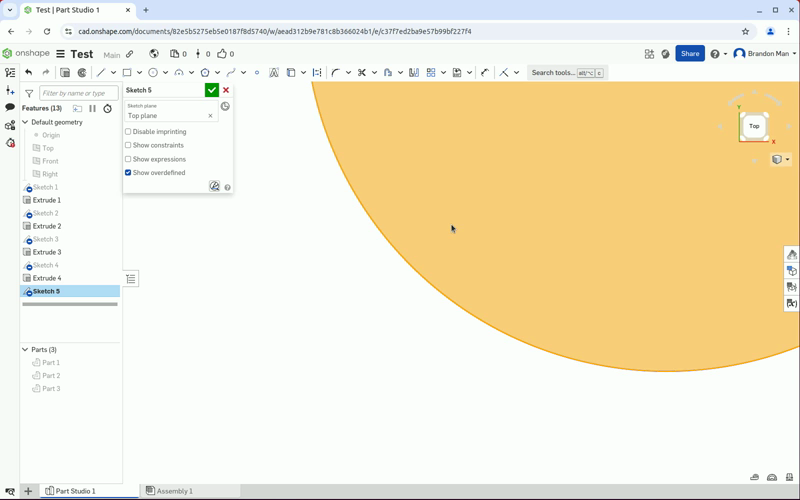
scroll(-6)
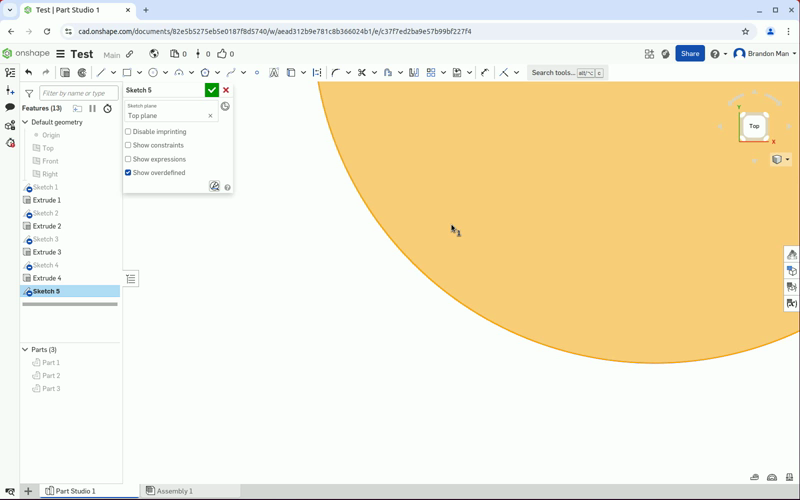
scroll(-6)
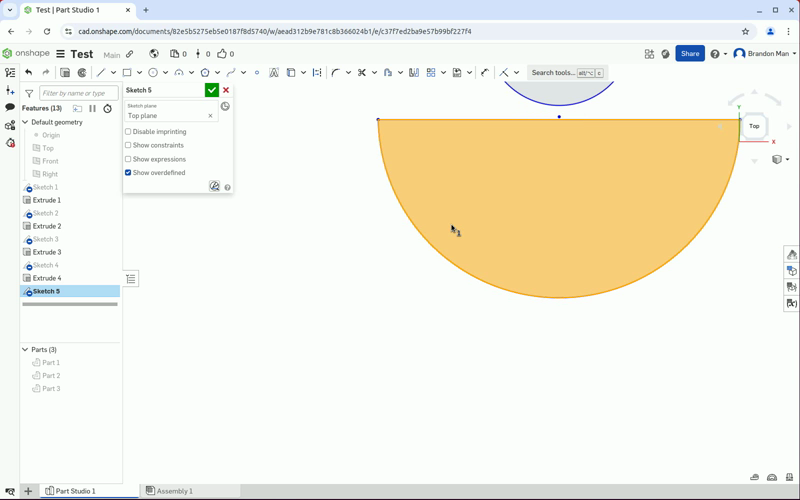
scroll(-6)
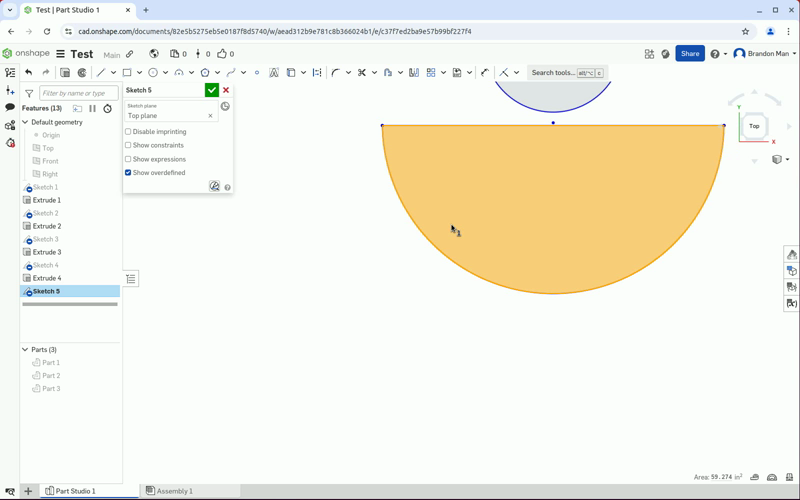
scroll(-6)
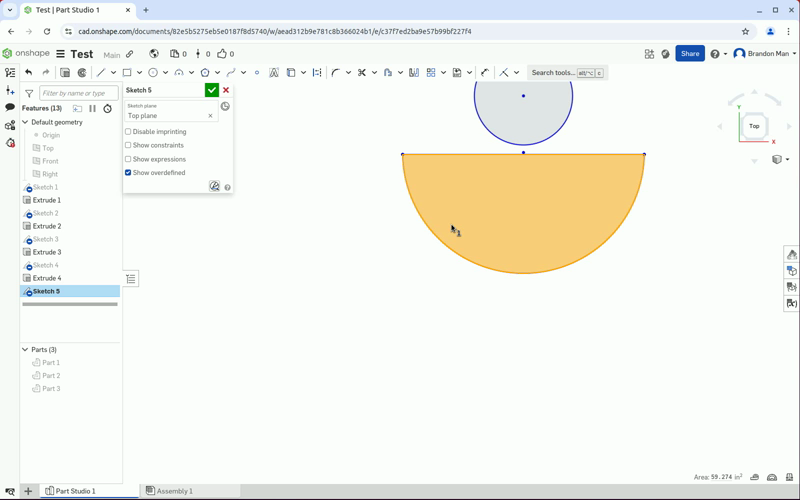
scroll(-6)
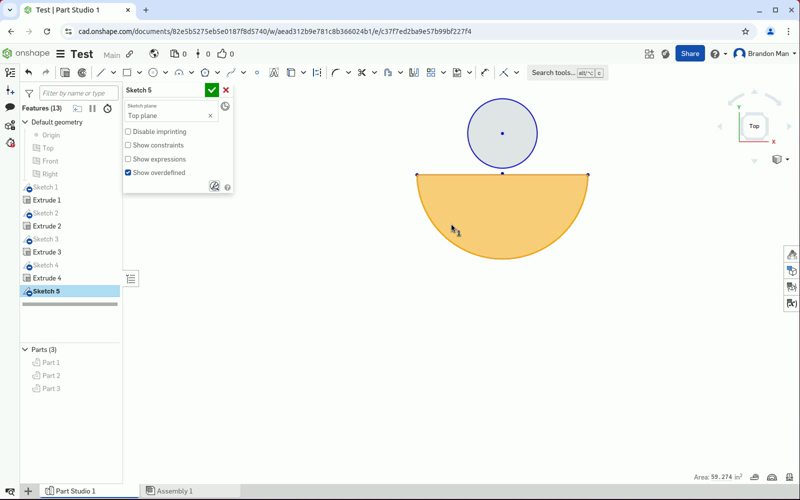
scroll(-6)
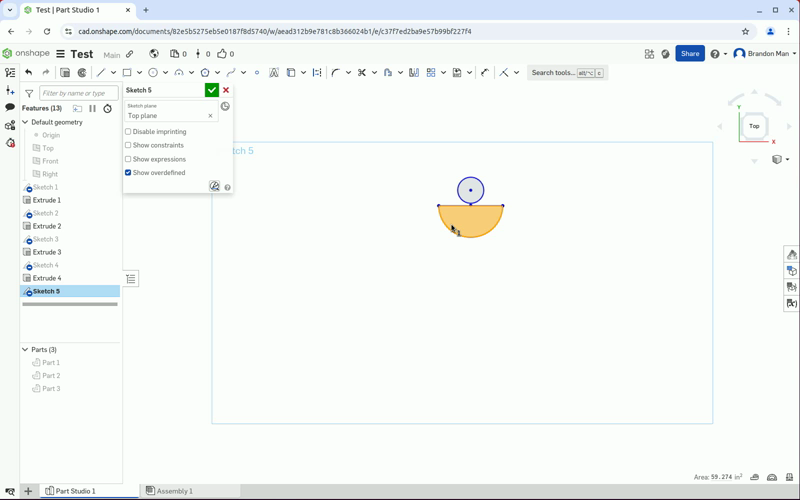
mouse_move(73, 352)
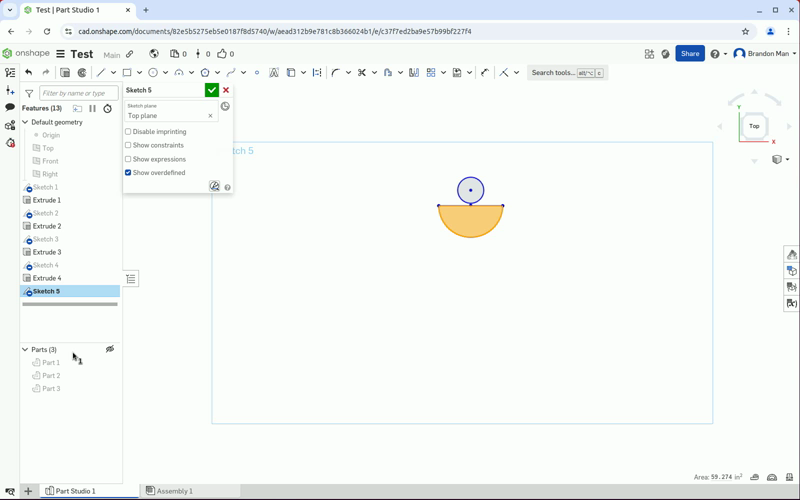
key(shift+y)
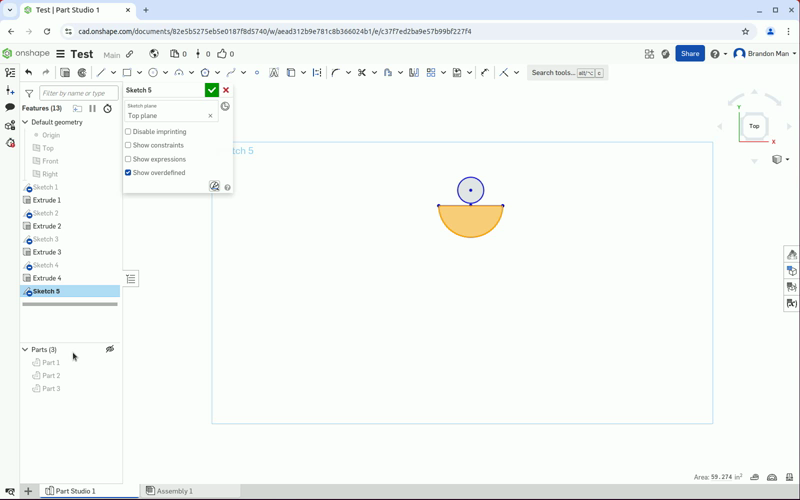
key(shift+e)
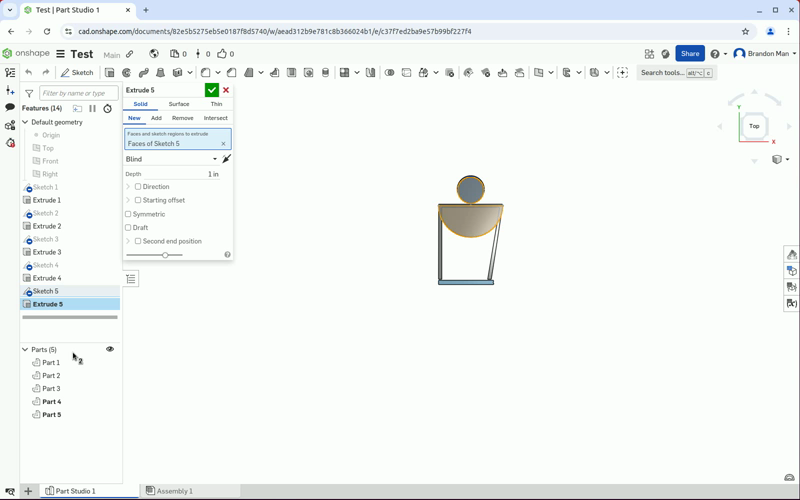
mouse_move(143, 106)
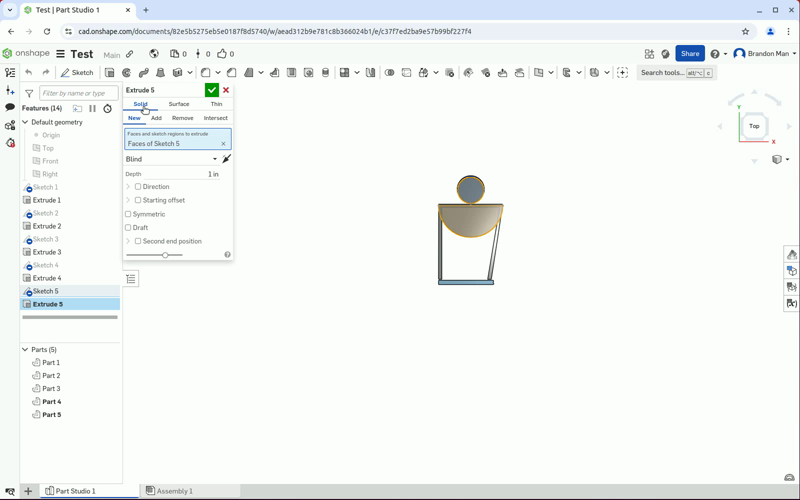
click(143, 106)
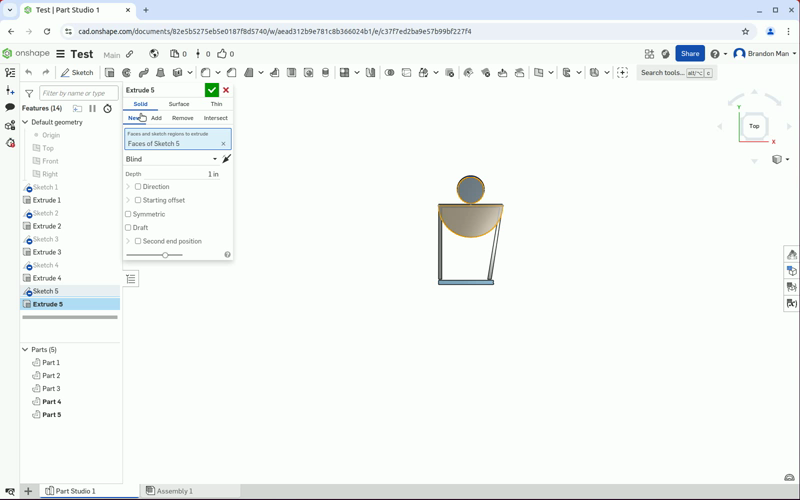
mouse_move(137, 120)
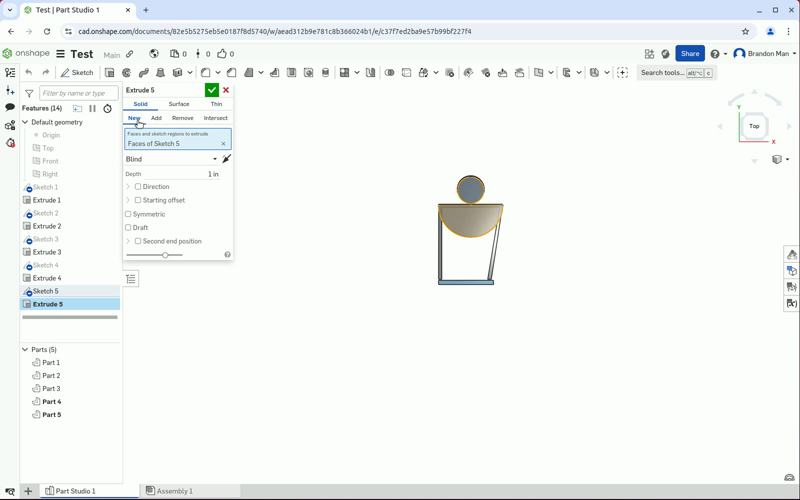
click(137, 120)
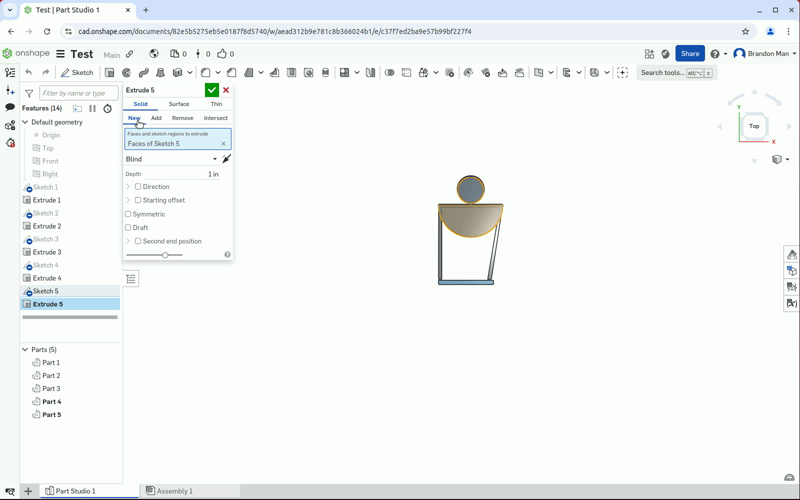
key(tab, 4)
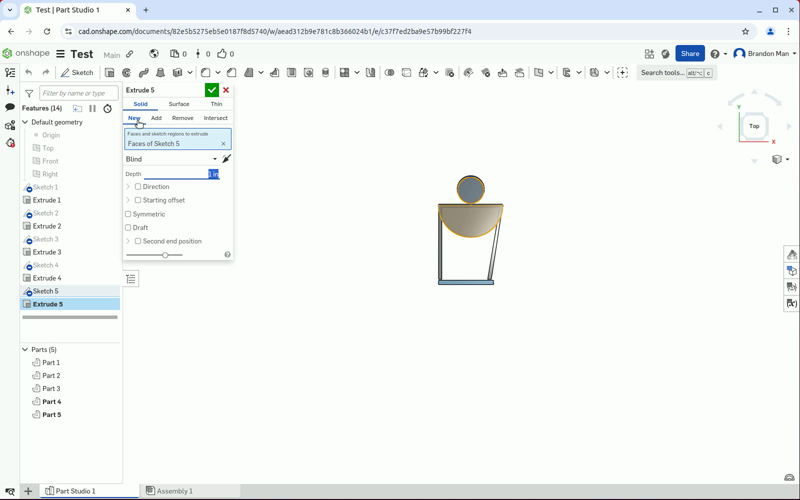
text(-10.591)
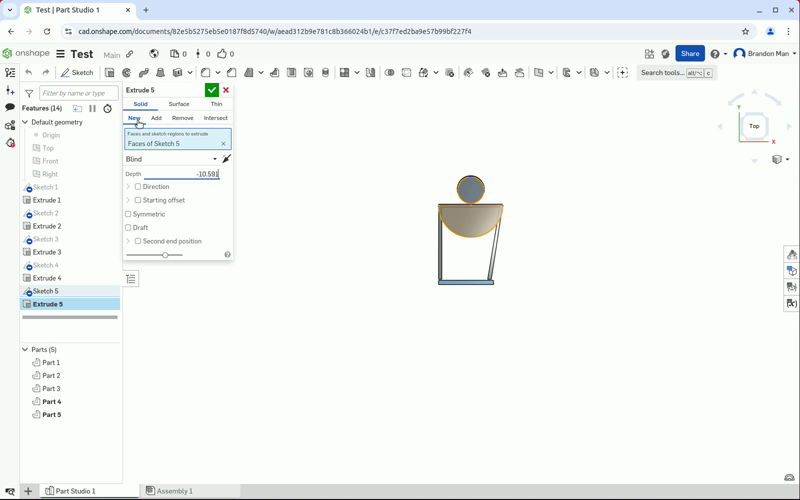
key(enter)
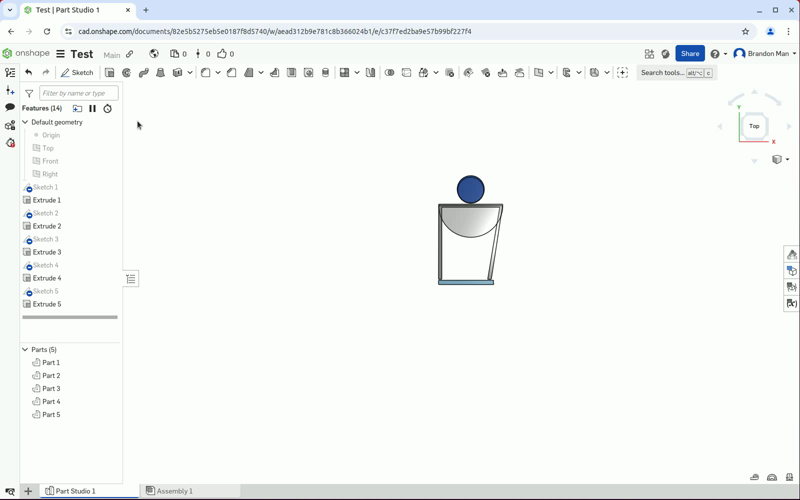
key(shift+h)
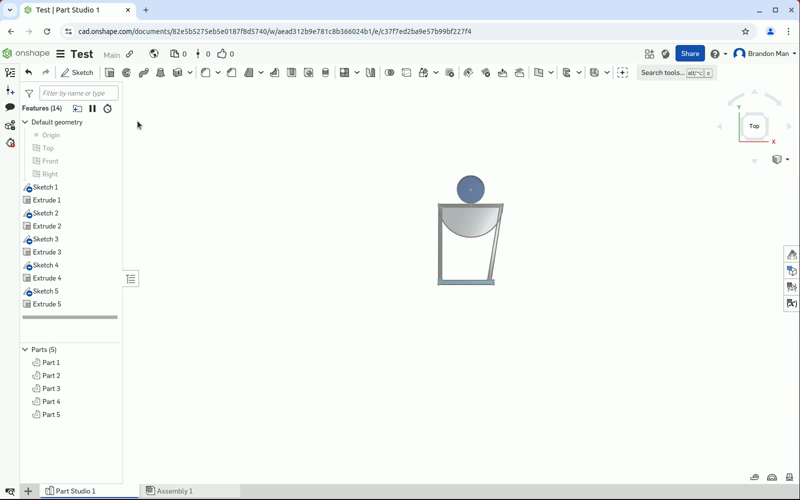
key(shift+h)
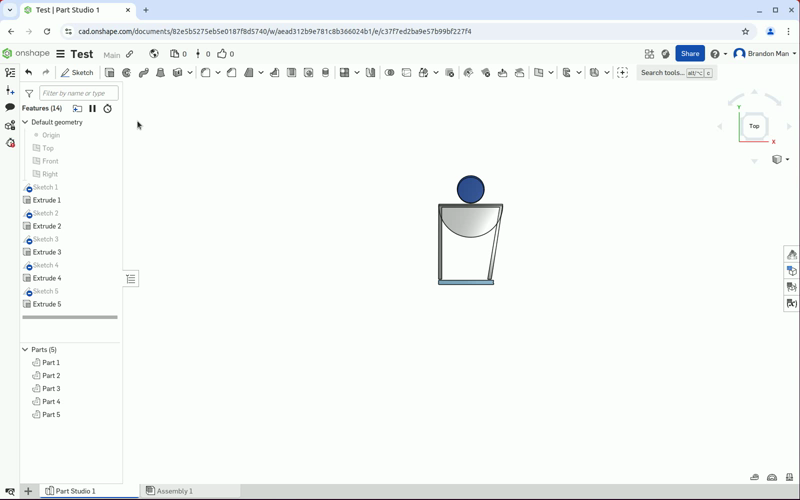
mouse_move(73, 189)
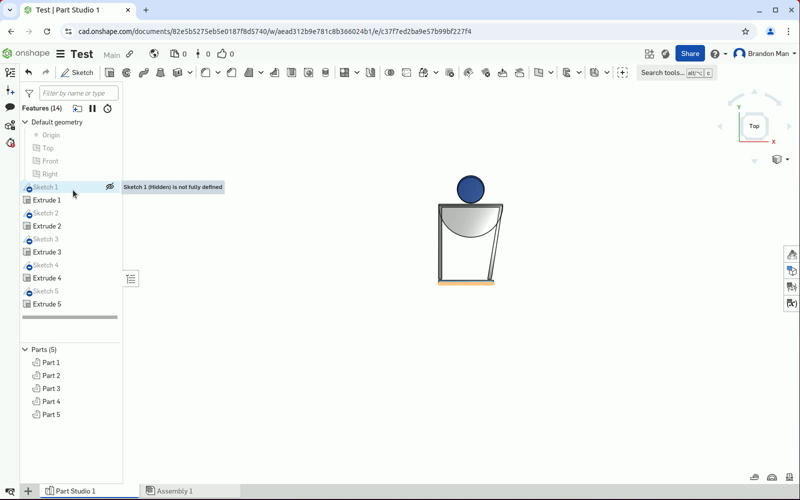
click(73, 189)
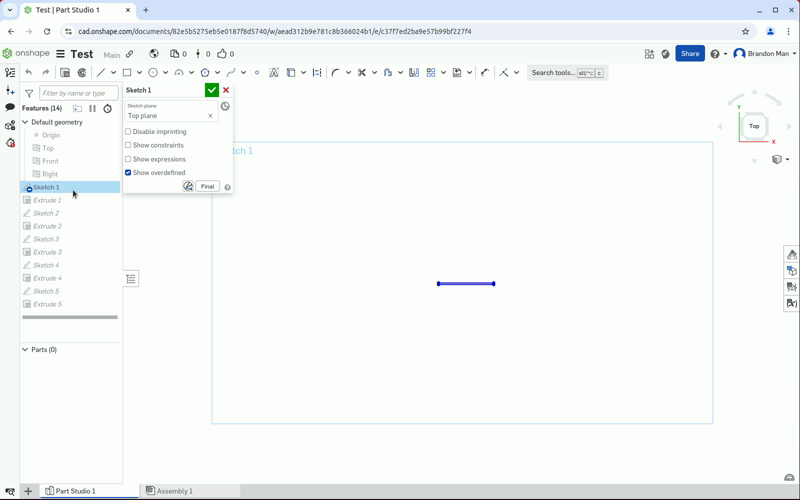
mouse_move(229, 92)
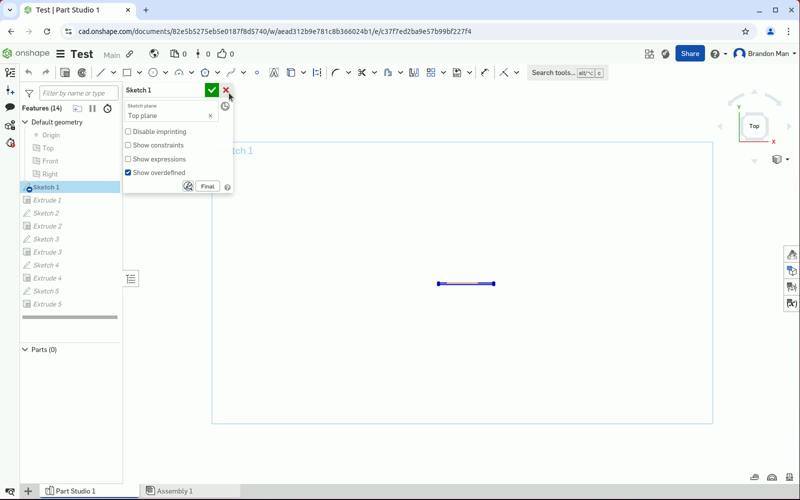
click(229, 92)
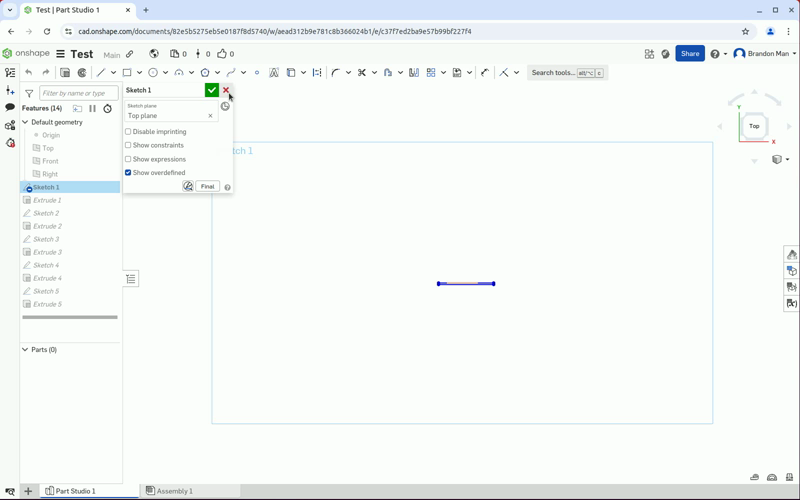
key(shift+s)
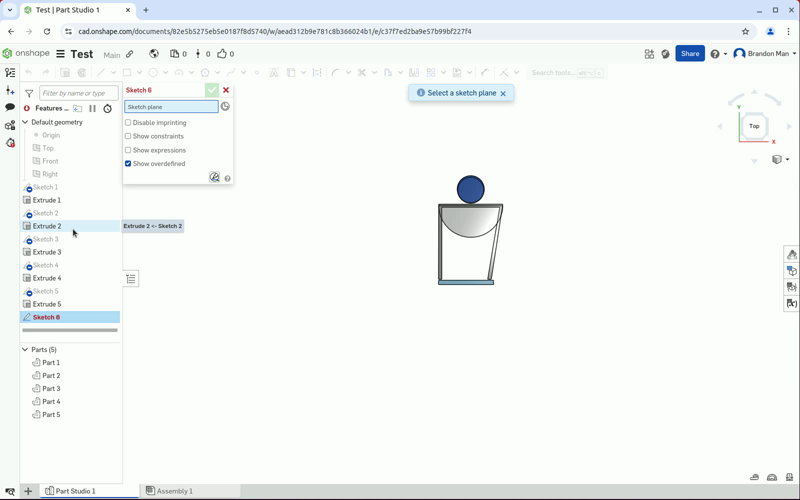
scroll(3)
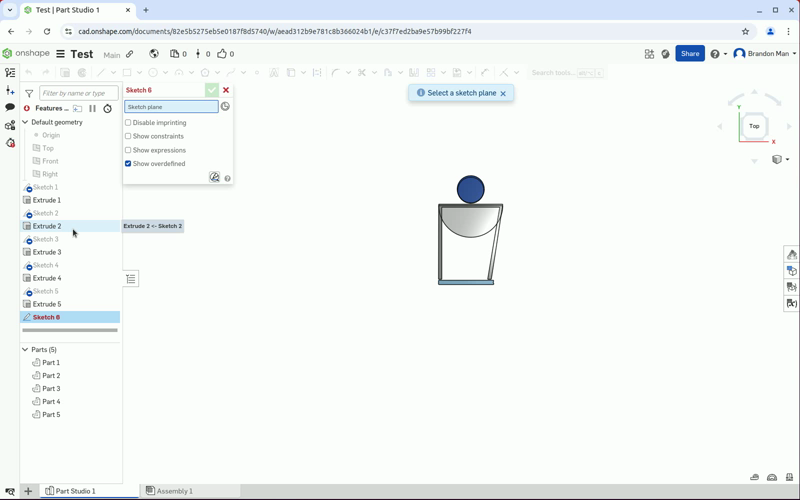
mouse_move(73, 150)
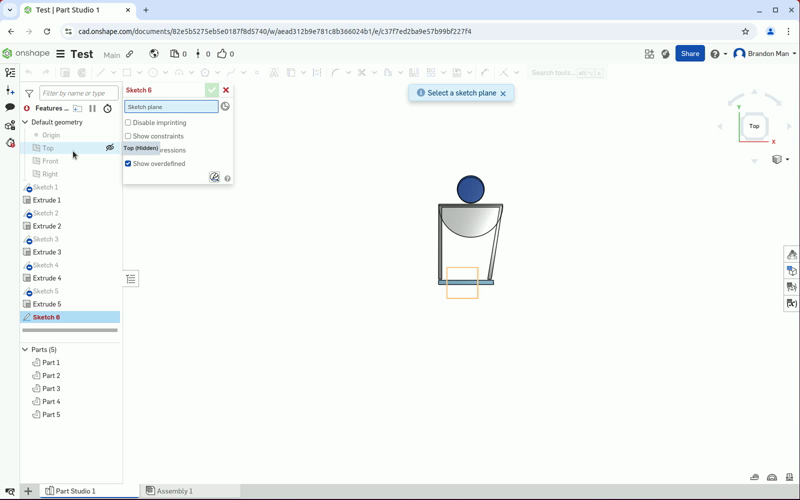
click(73, 150)
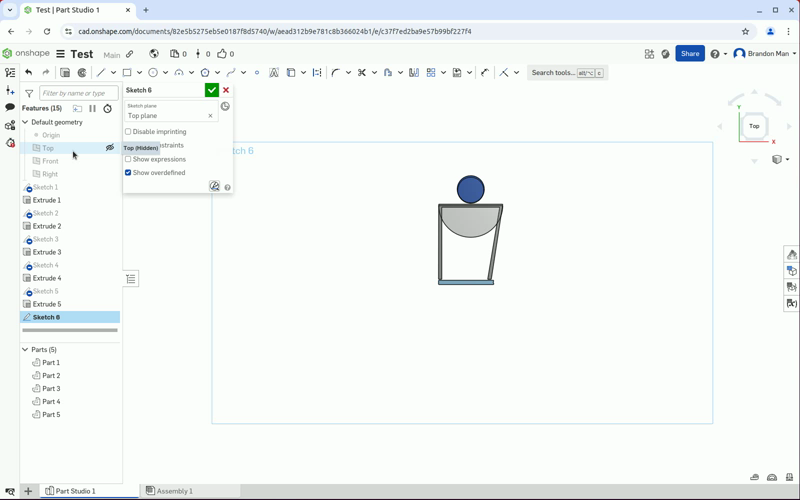
mouse_move(73, 352)
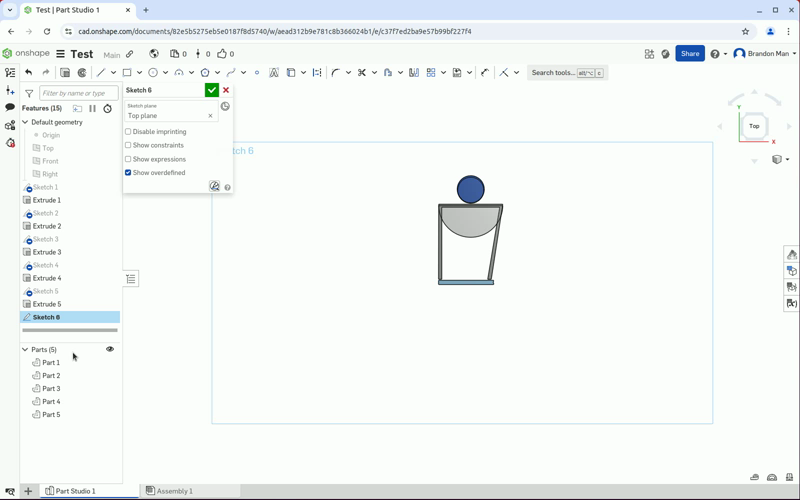
key(y)
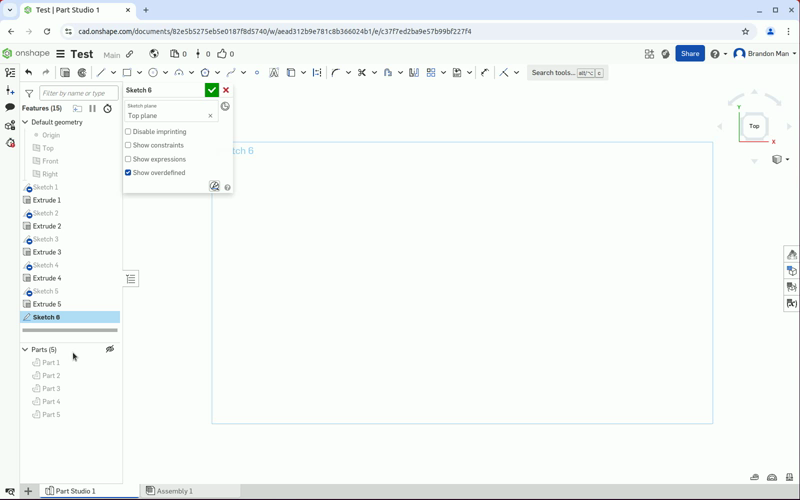
key(l)
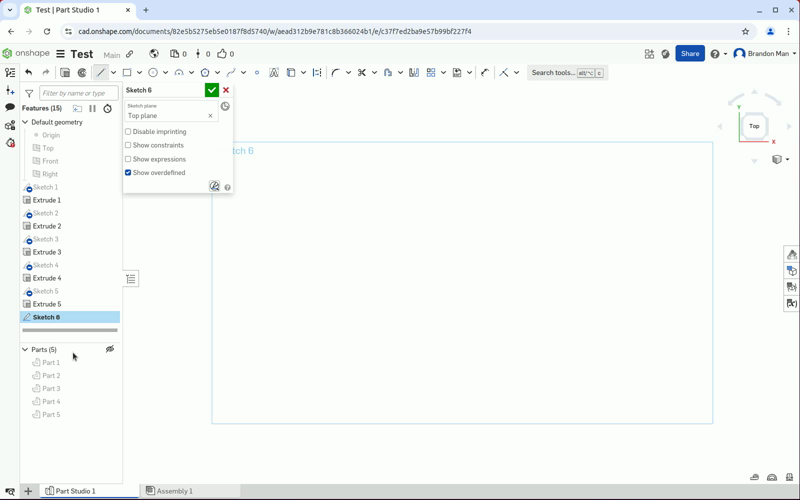
key_down(shift)
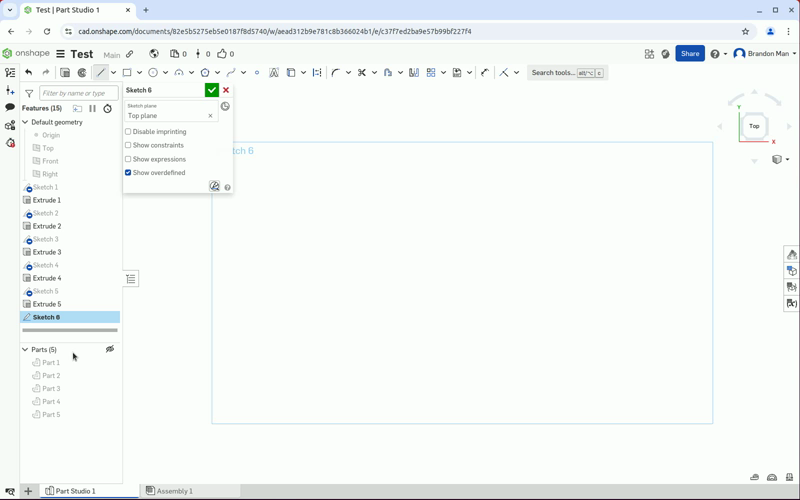
mouse_move(440, 279)
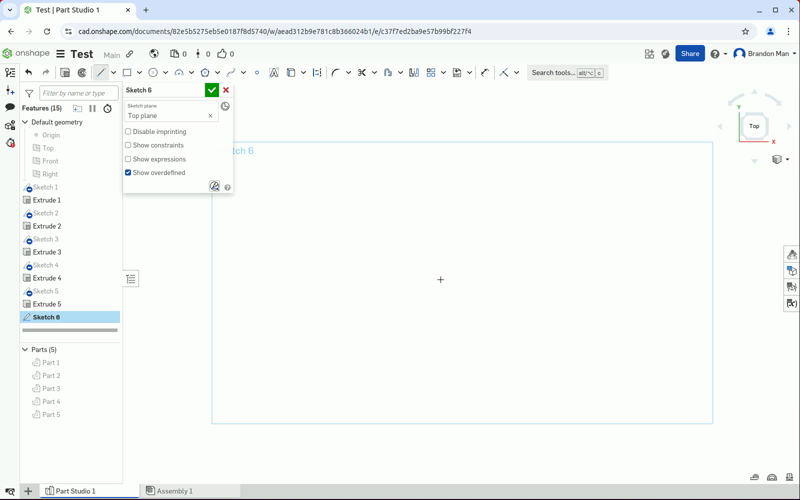
click(440, 279)
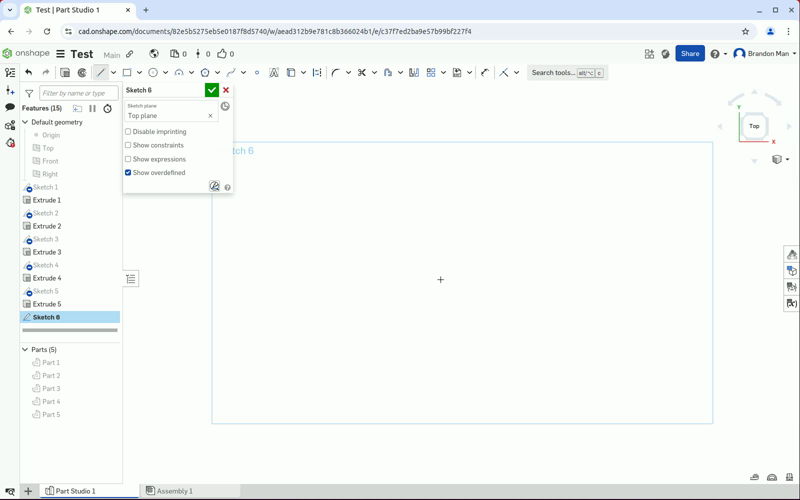
key_up(shift)
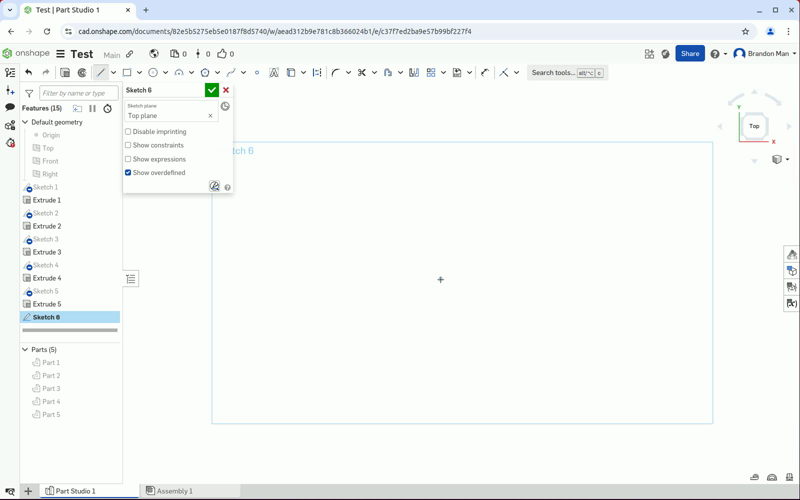
key_down(shift)
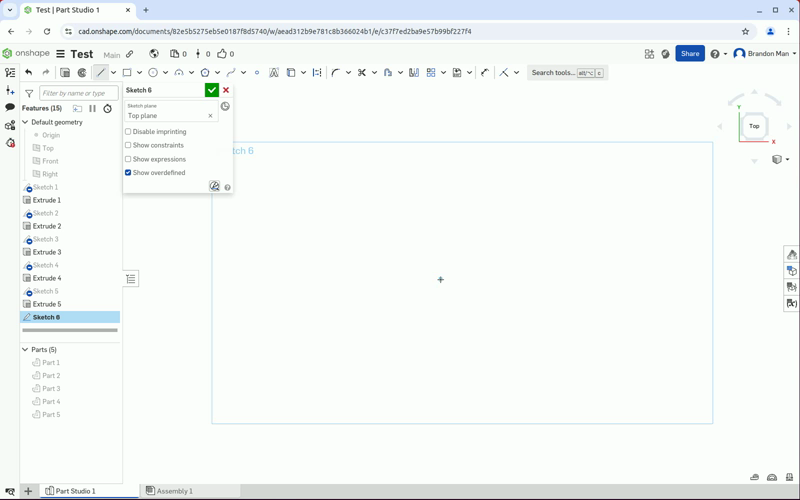
mouse_move(470, 279)
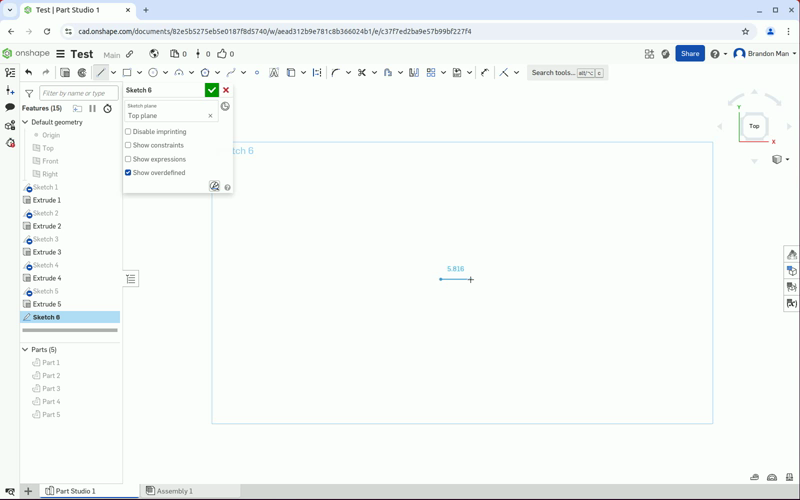
mouse_move(486, 279)
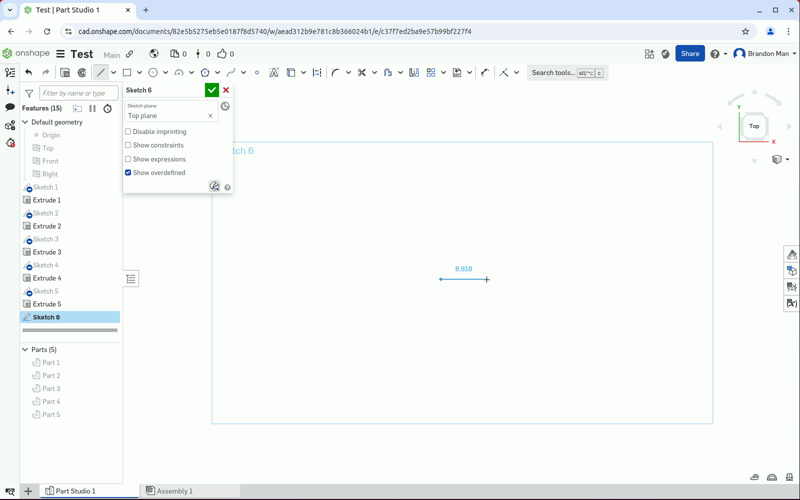
click(486, 279)
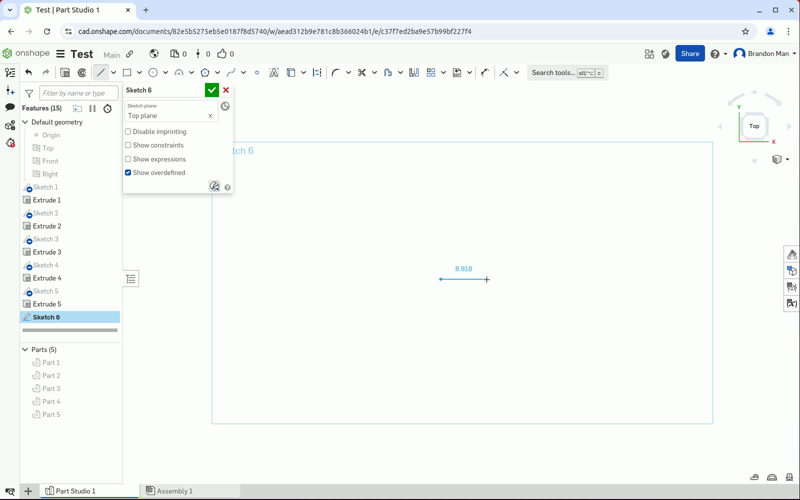
key_up(shift)
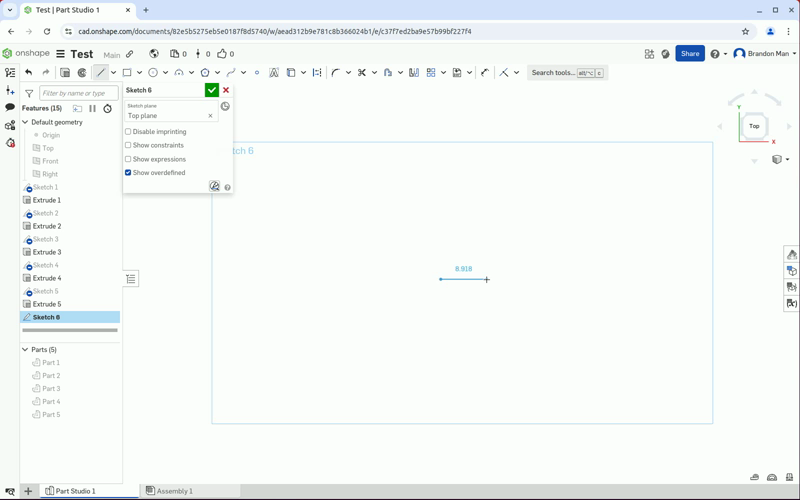
key_down(shift)
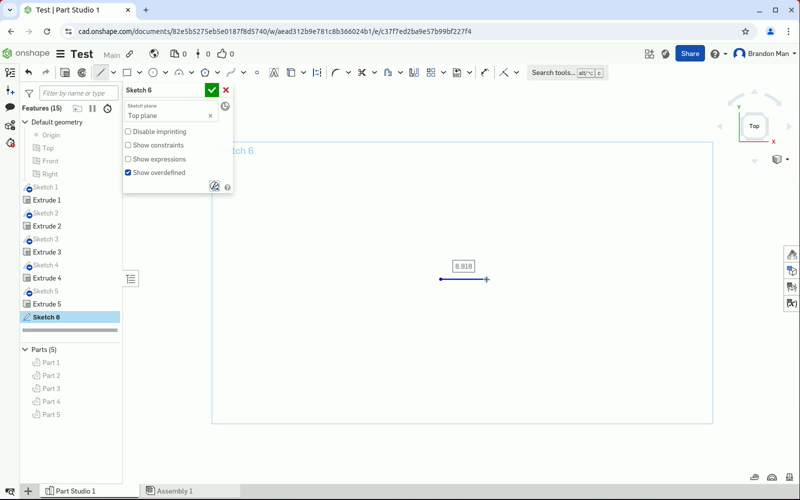
mouse_move(498, 207)
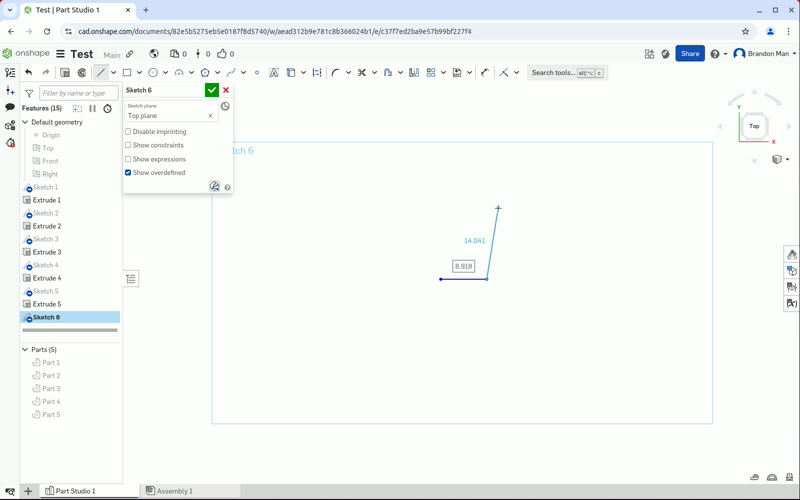
click(498, 207)
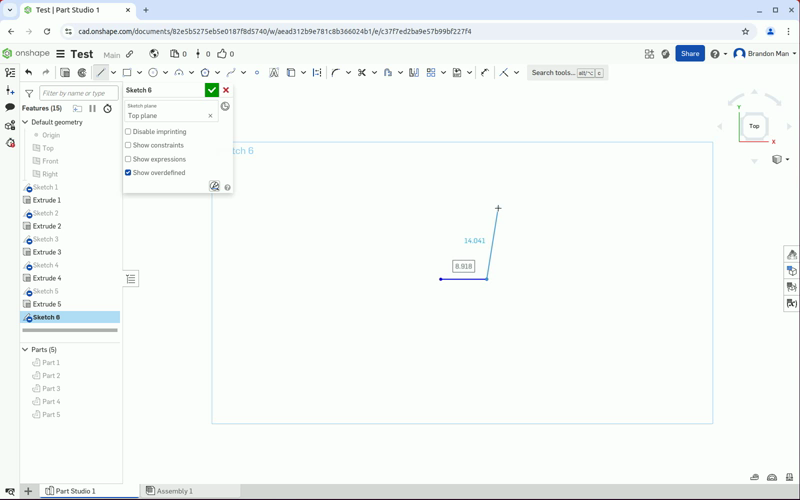
key_up(shift)
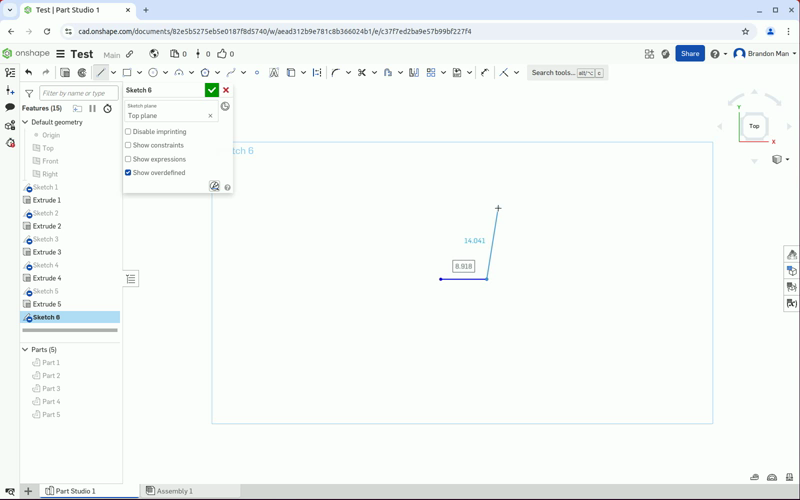
key_down(shift)
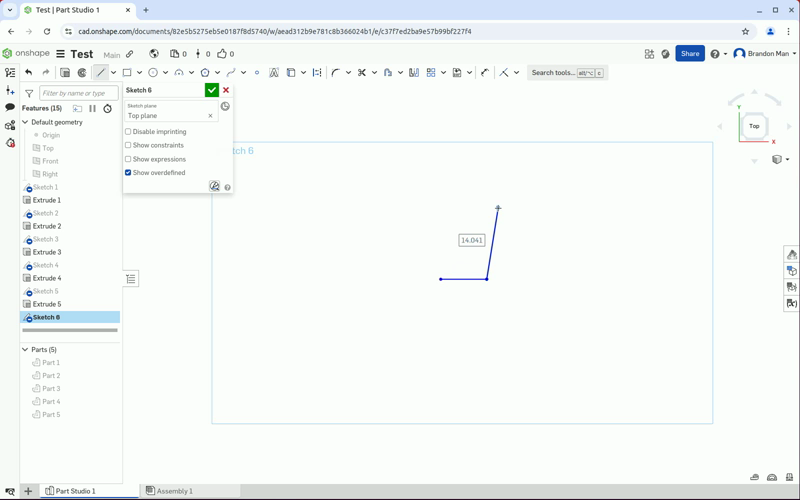
mouse_move(528, 207)
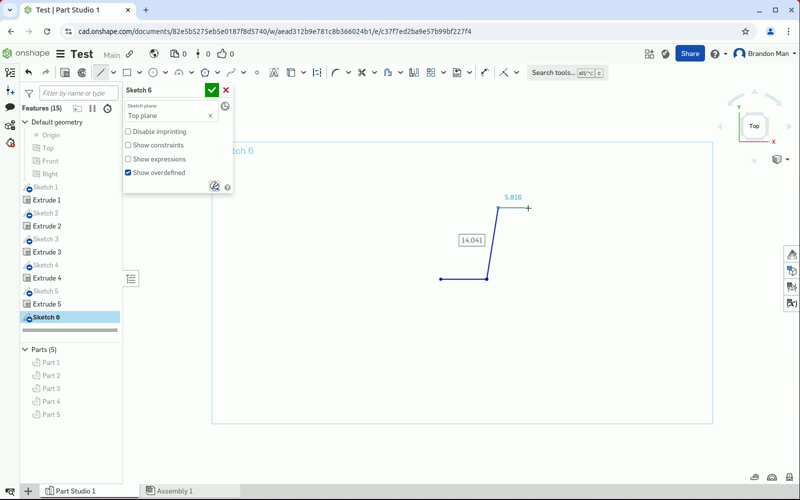
mouse_move(440, 207)
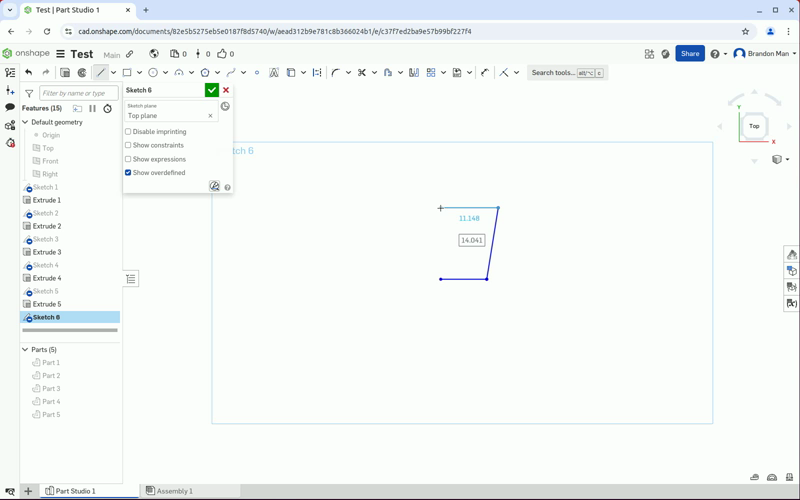
click(440, 207)
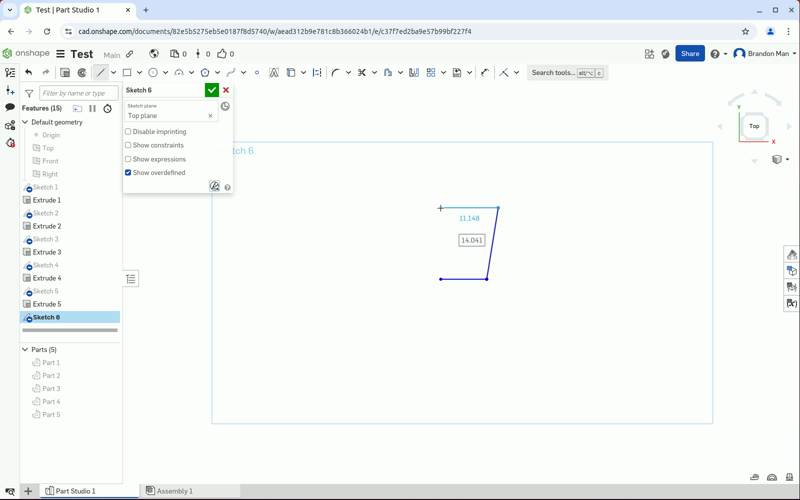
key_up(shift)
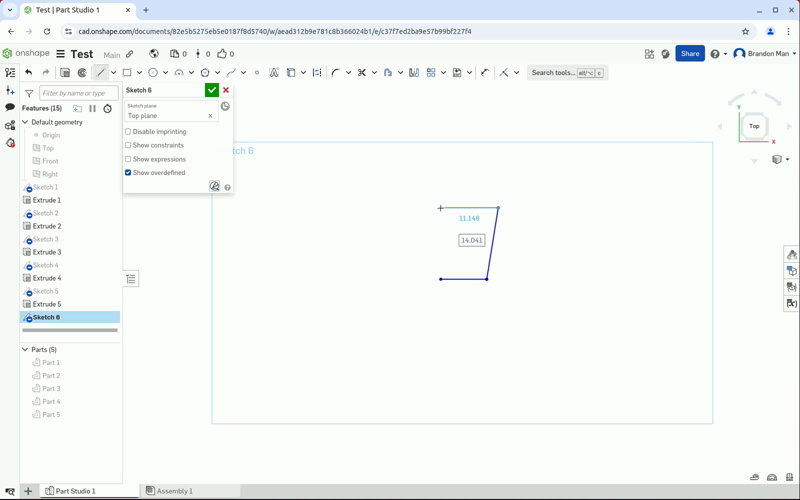
key_down(shift)
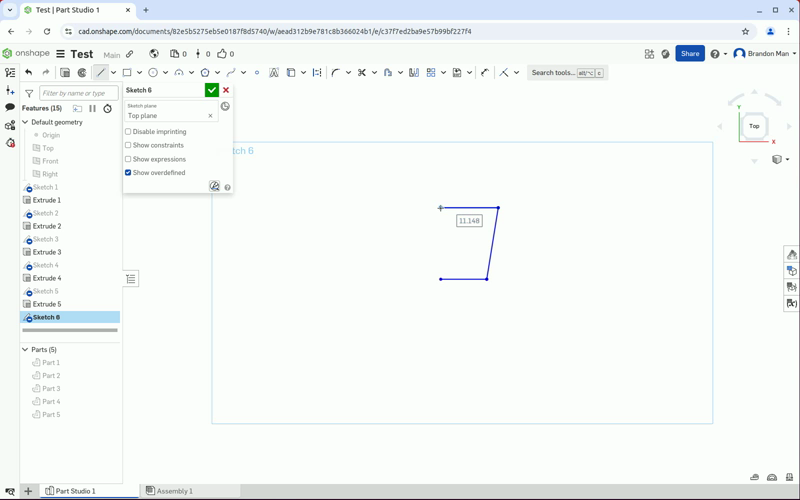
mouse_move(440, 279)
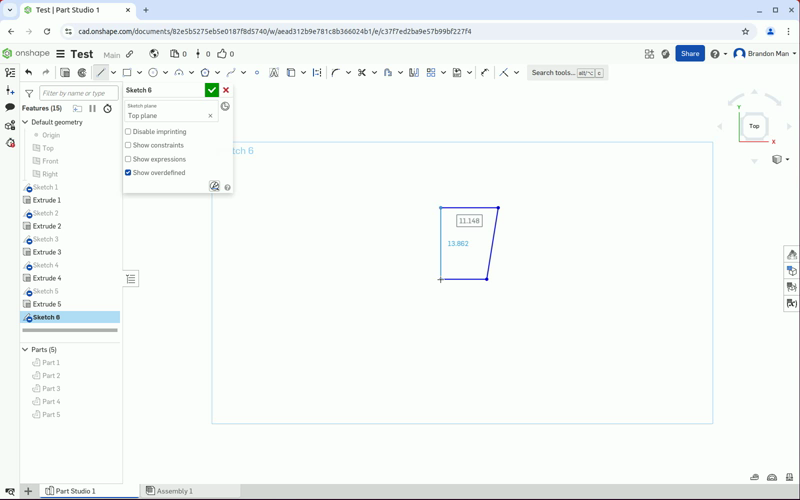
key_up(shift)
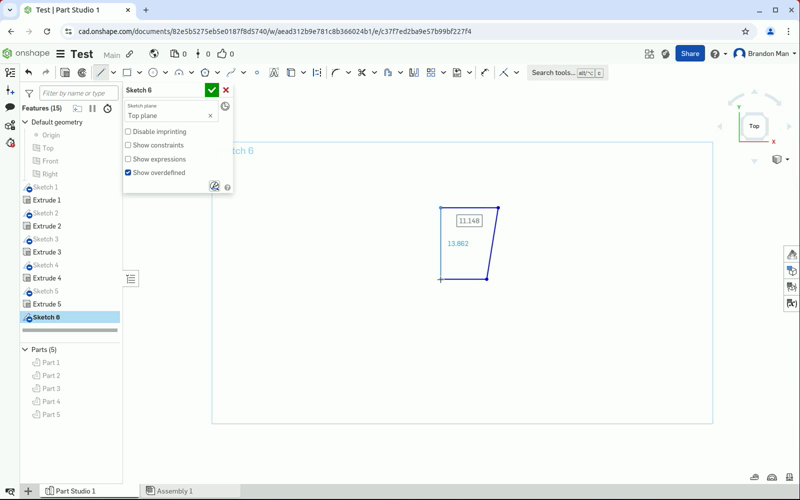
click(440, 279)
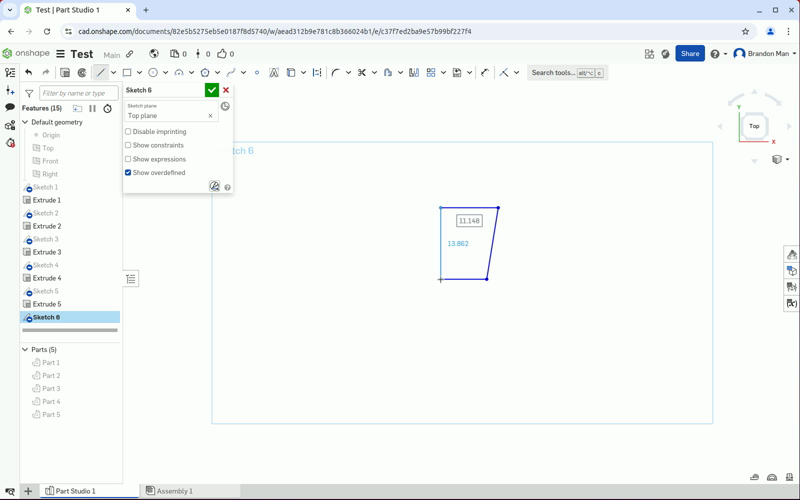
key(esc)
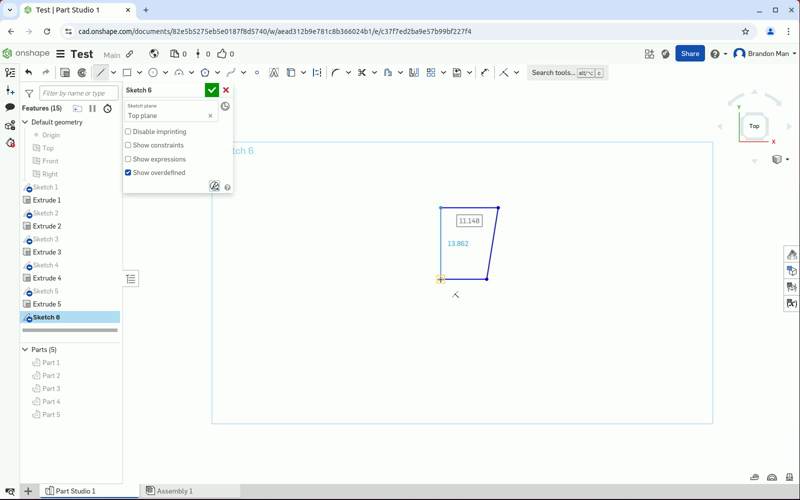
key(l)
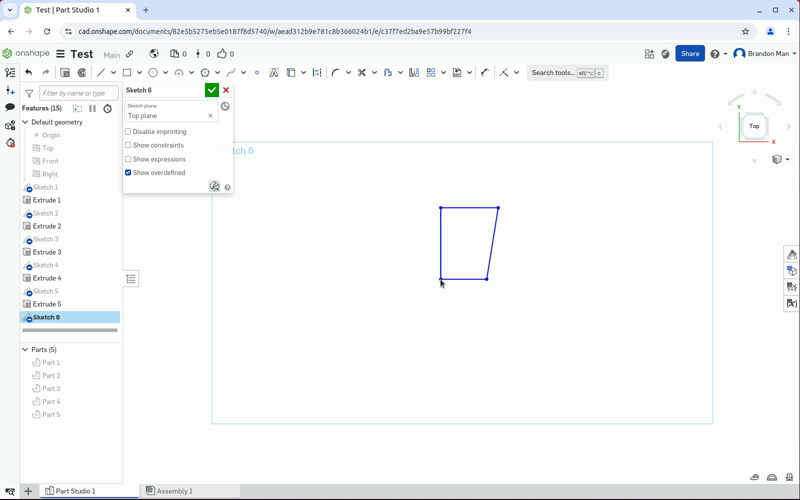
key_down(shift)
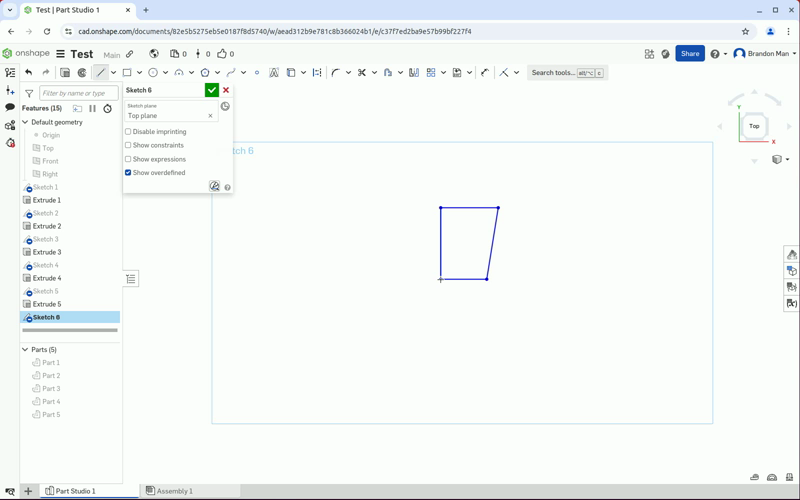
mouse_move(446, 274)
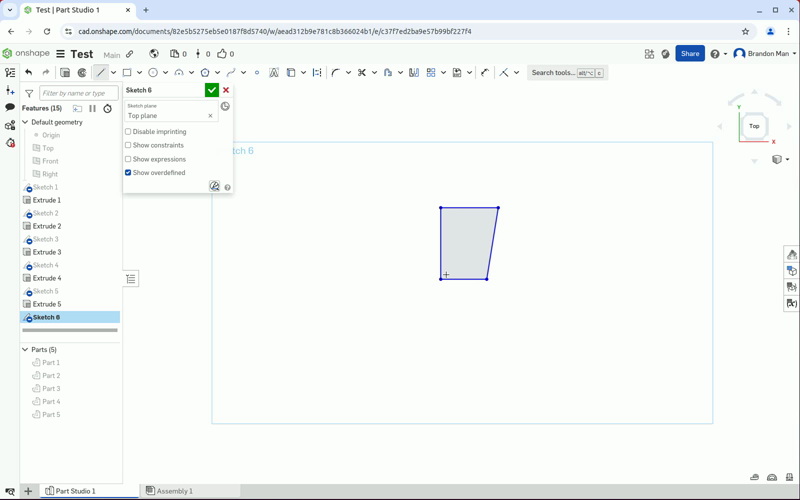
click(446, 274)
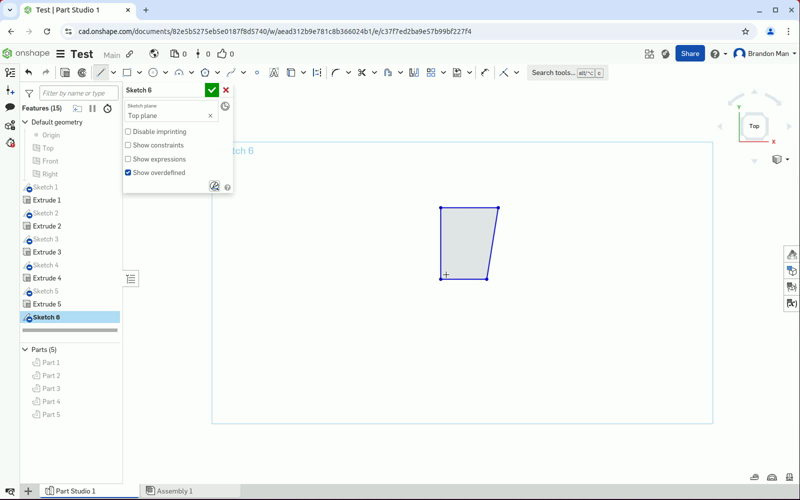
key_up(shift)
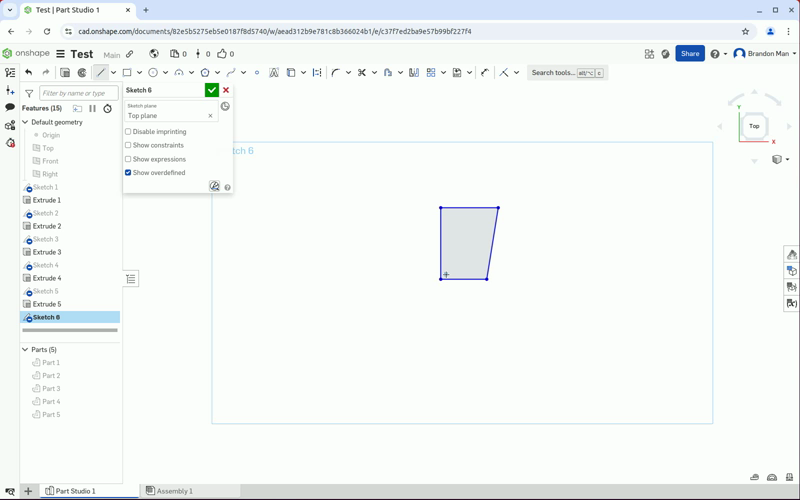
key_down(shift)
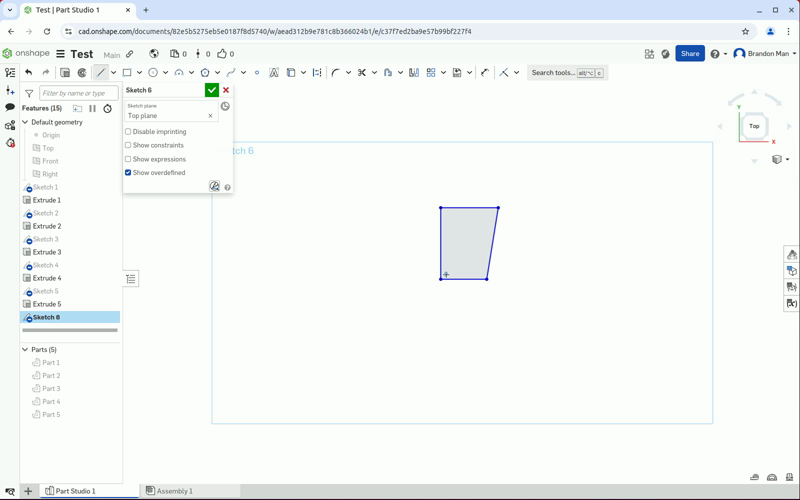
mouse_move(476, 274)
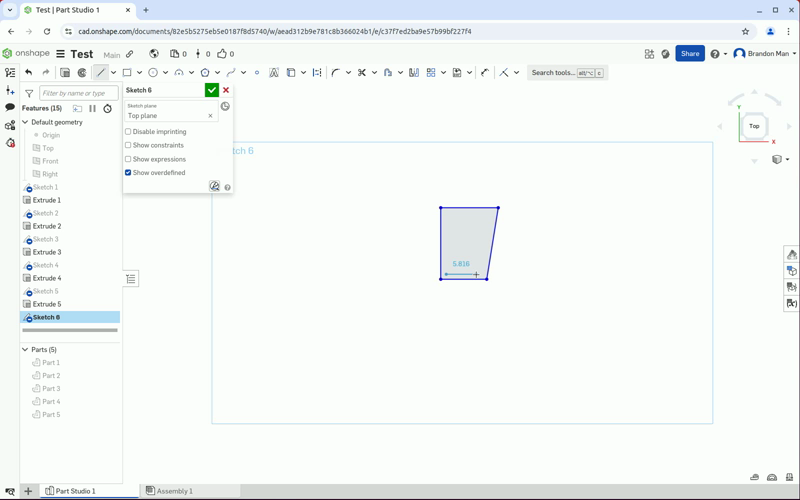
mouse_move(481, 274)
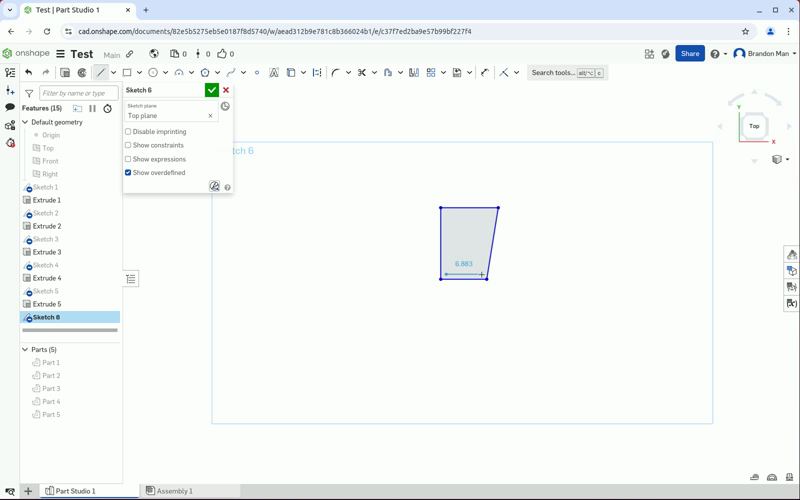
click(481, 274)
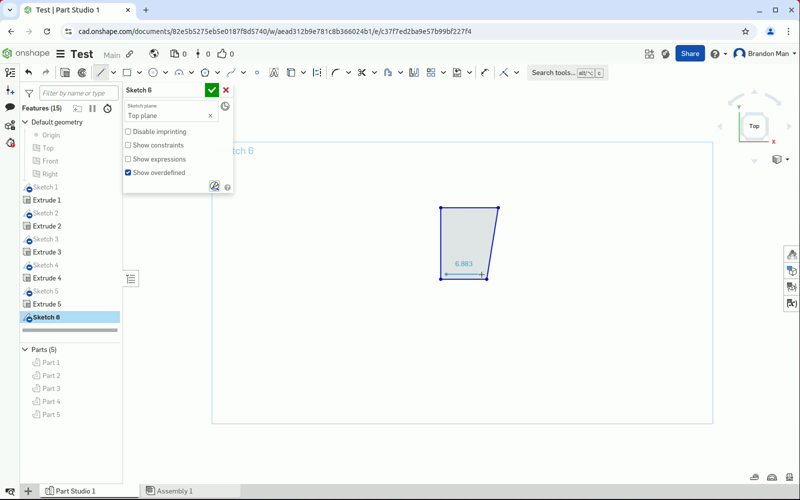
key_up(shift)
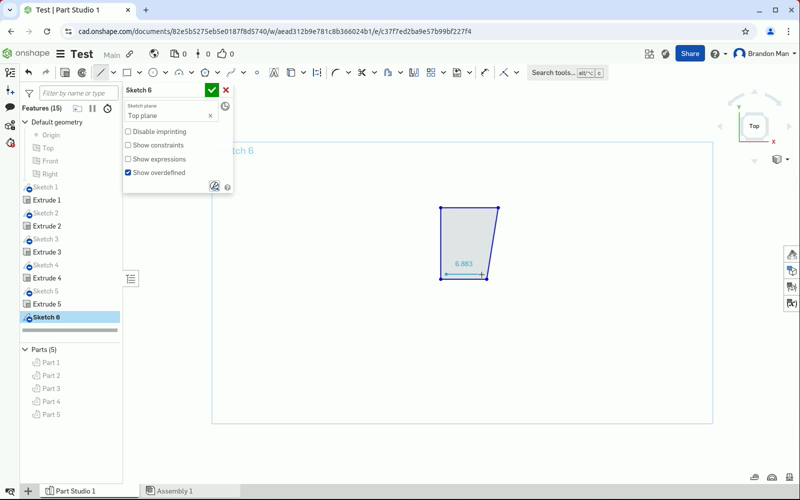
key_down(shift)
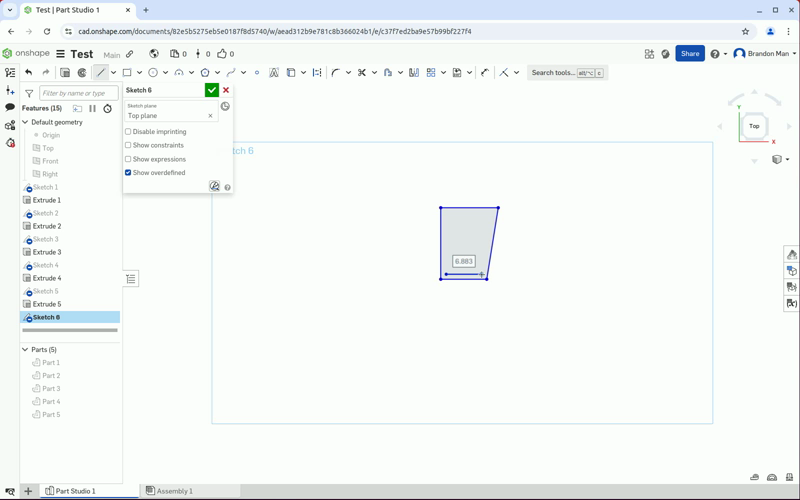
mouse_move(491, 212)
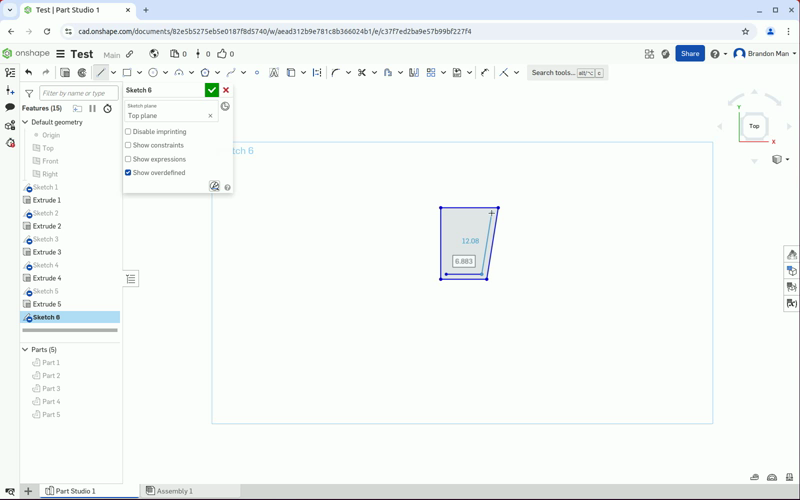
click(491, 212)
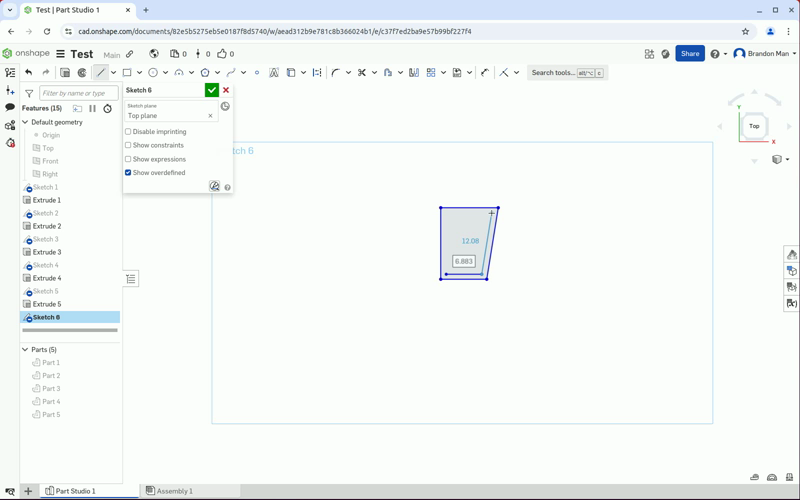
key_up(shift)
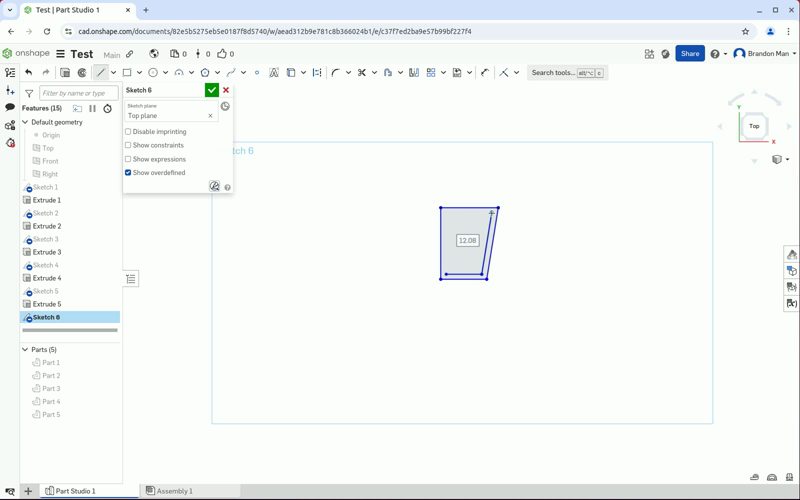
key_down(shift)
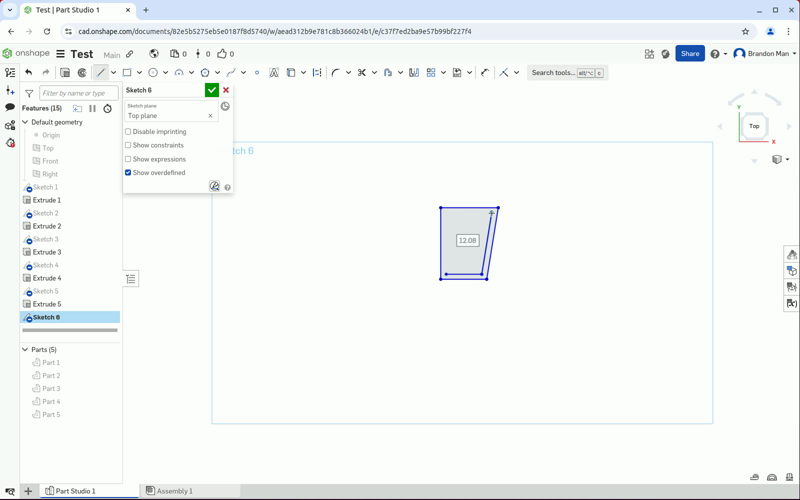
mouse_move(521, 212)
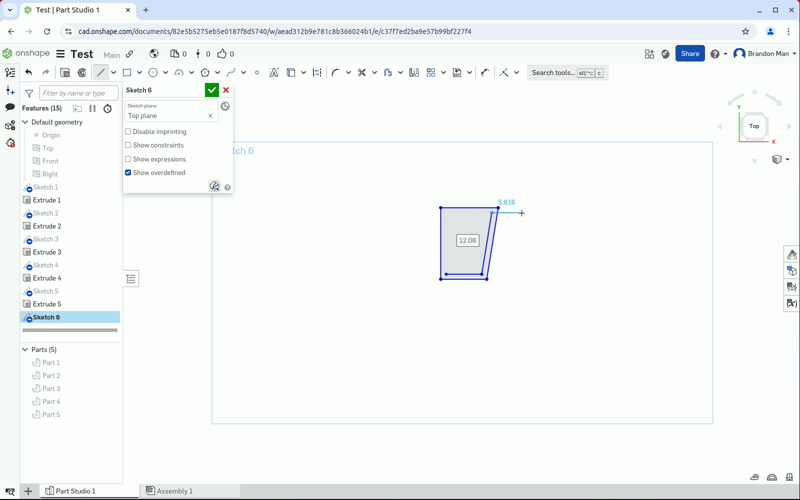
mouse_move(446, 212)
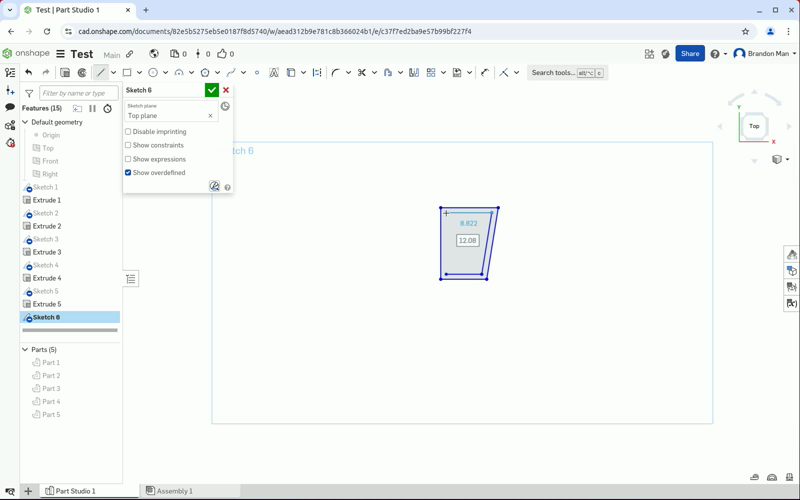
click(446, 212)
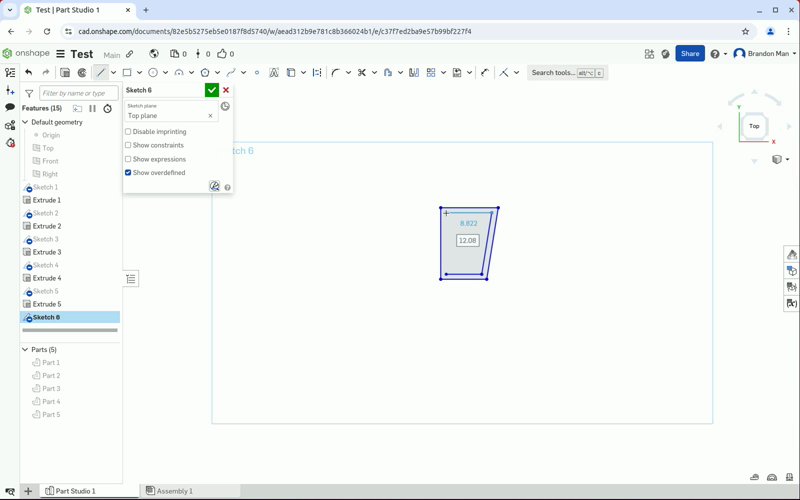
key_up(shift)
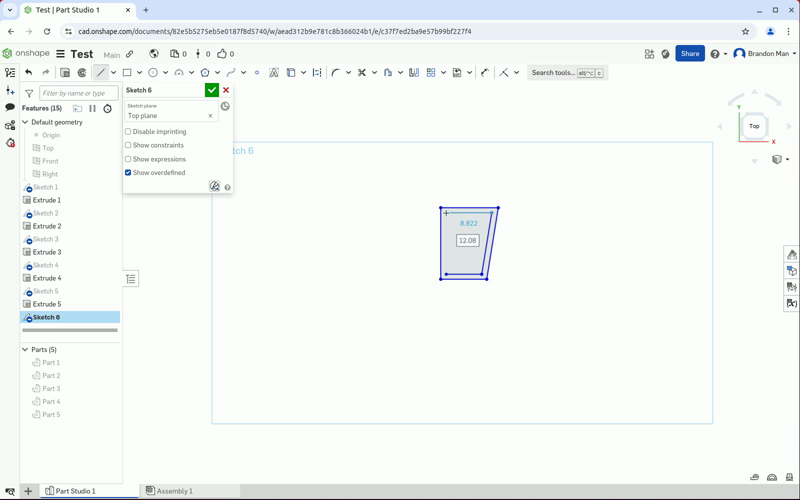
key_down(shift)
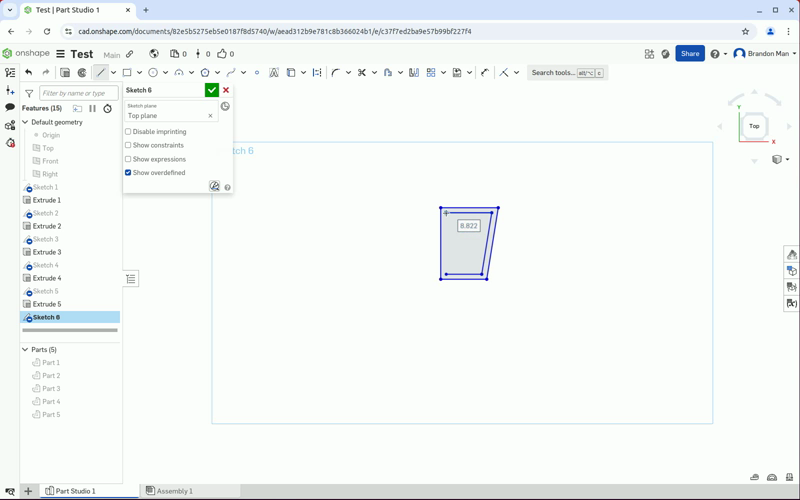
mouse_move(446, 274)
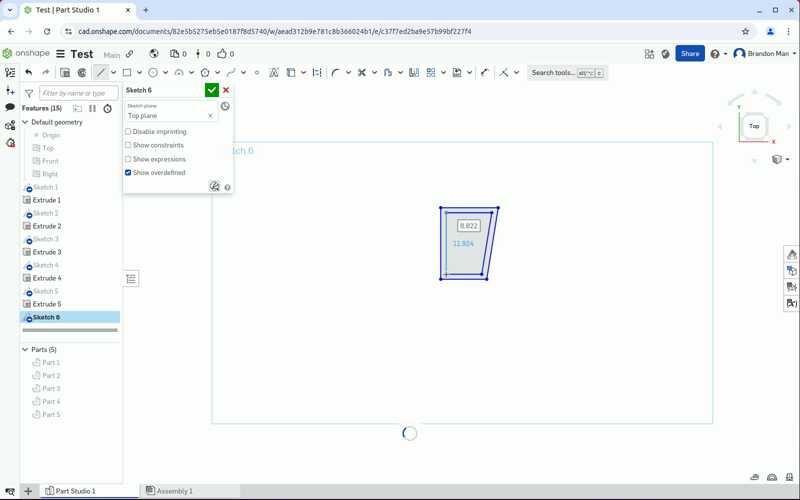
key_up(shift)
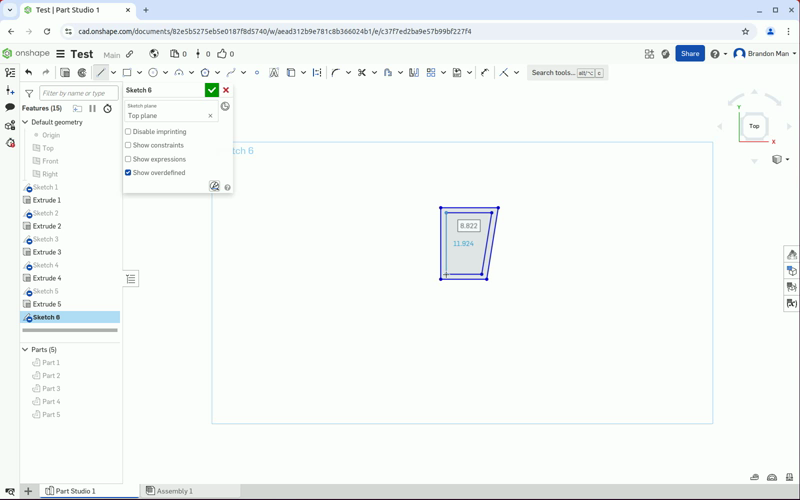
click(446, 274)
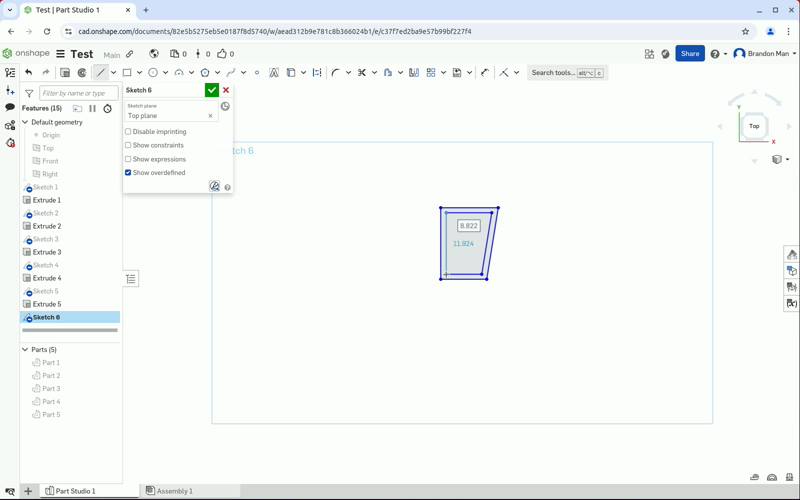
key(esc)
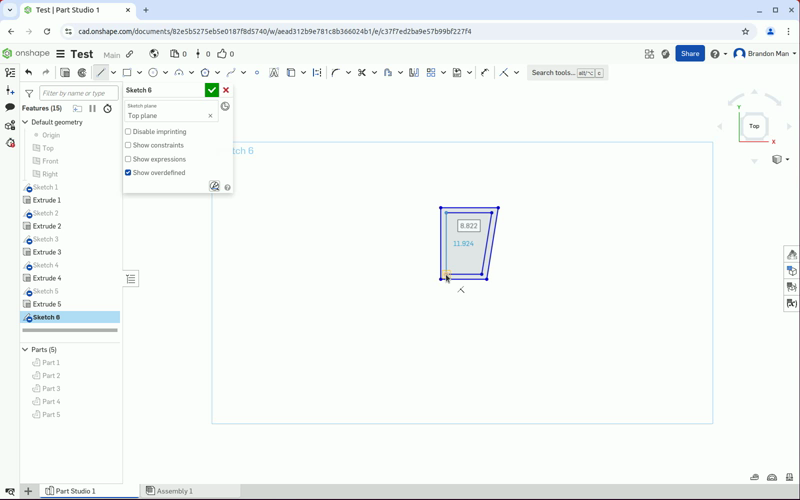
mouse_move(445, 227)
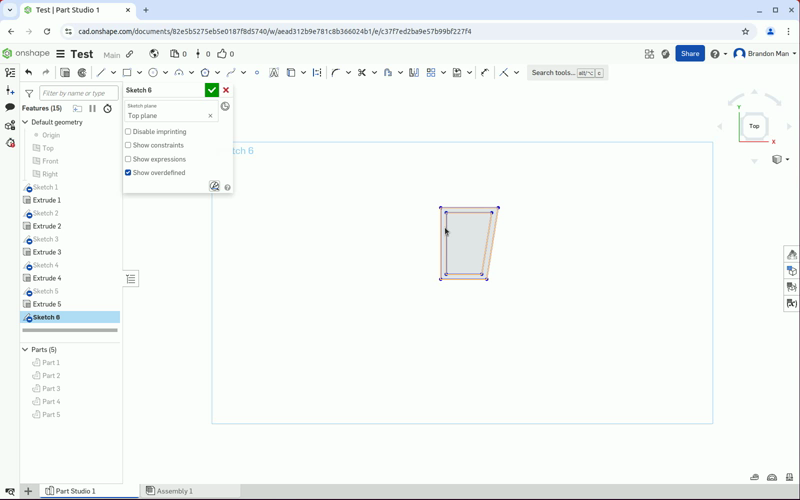
scroll(6)
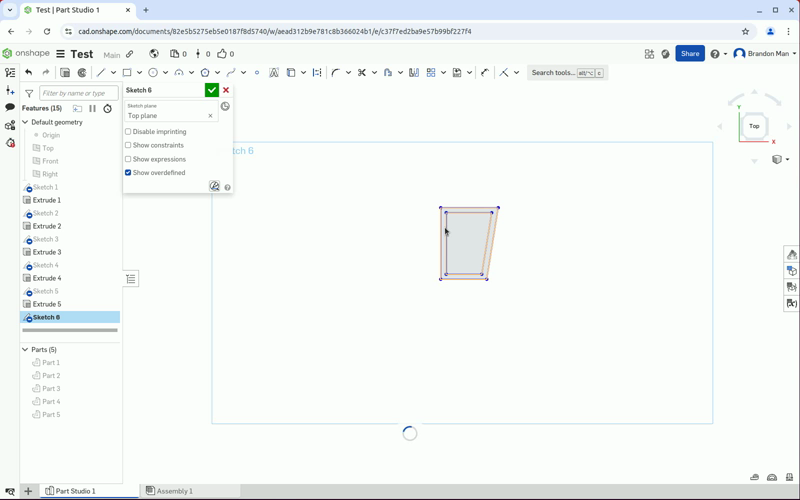
scroll(6)
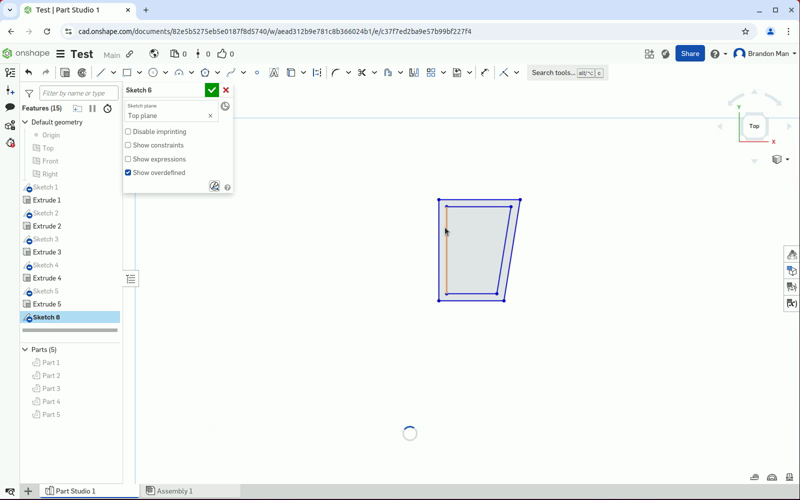
scroll(6)
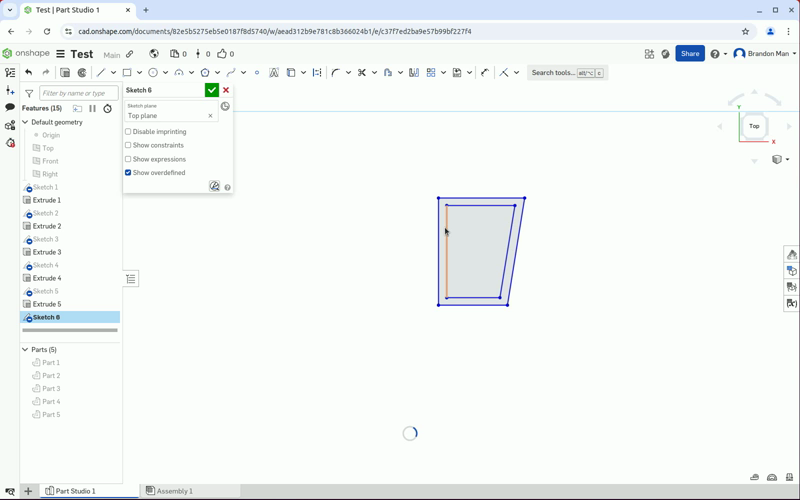
scroll(6)
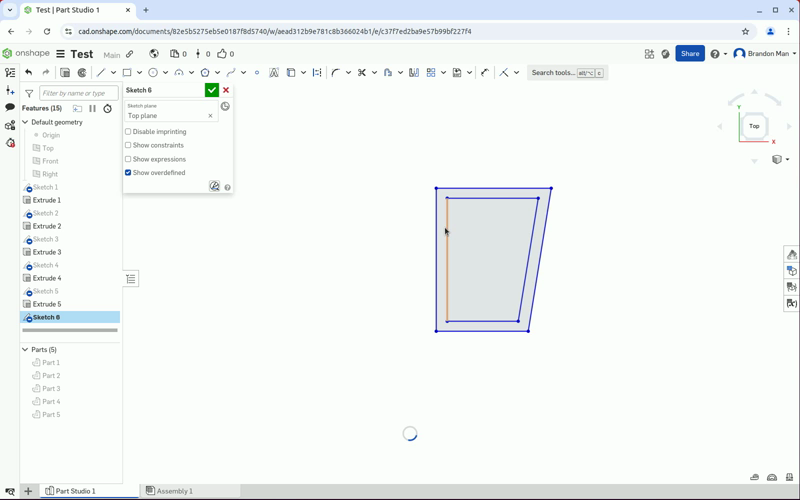
scroll(6)
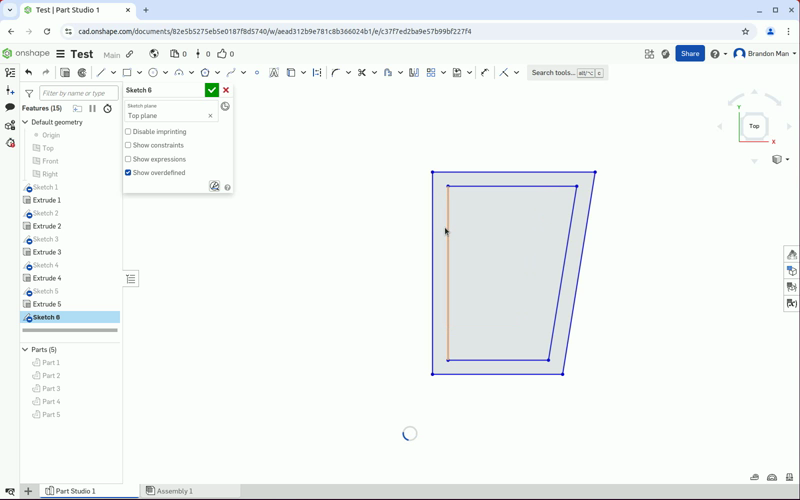
scroll(6)
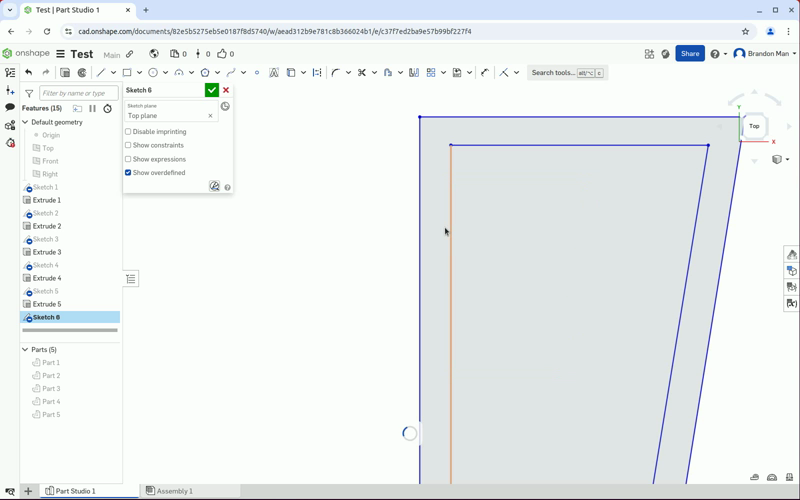
scroll(6)
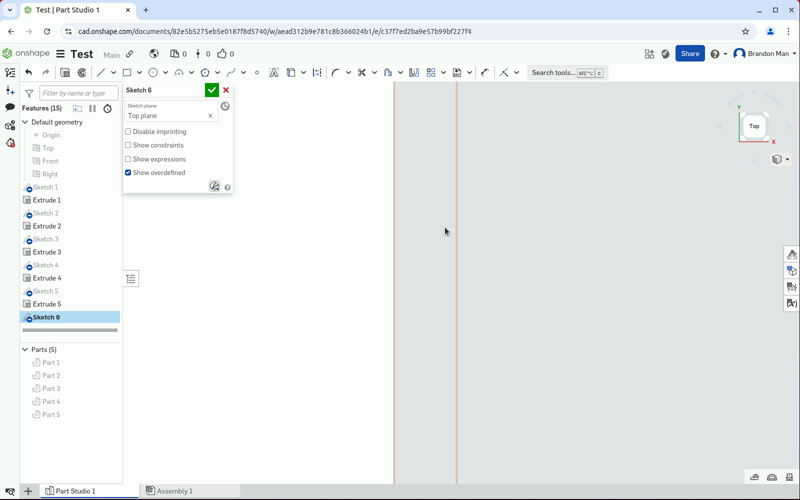
click(445, 227)
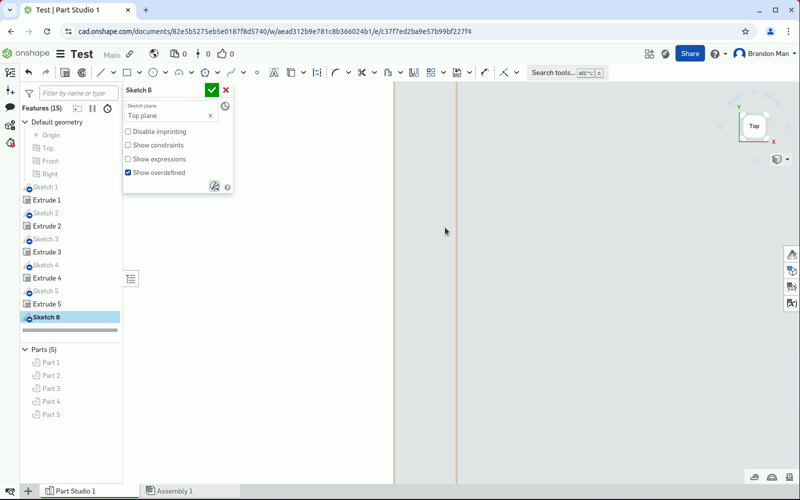
scroll(-6)
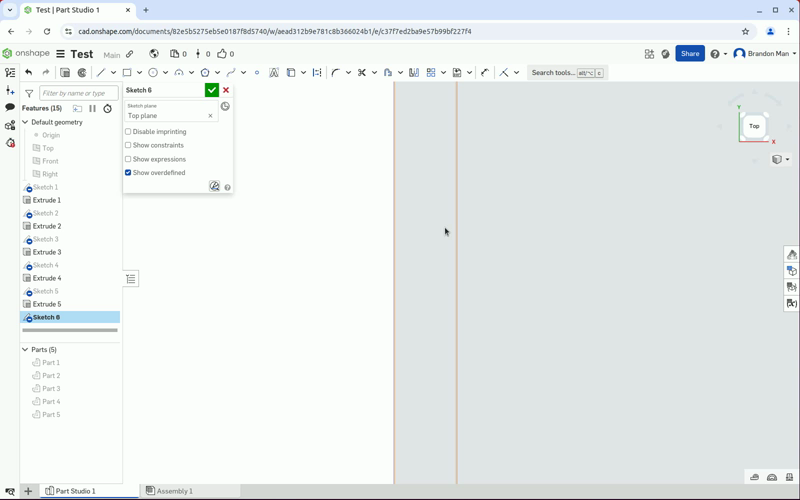
scroll(-6)
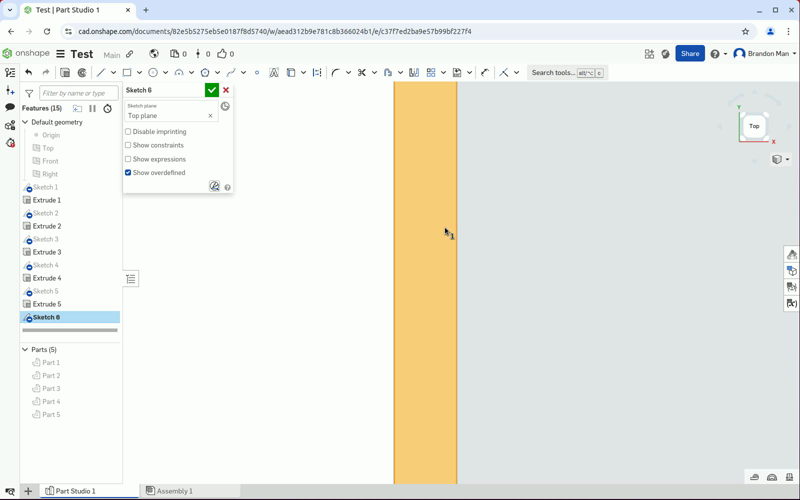
scroll(-6)
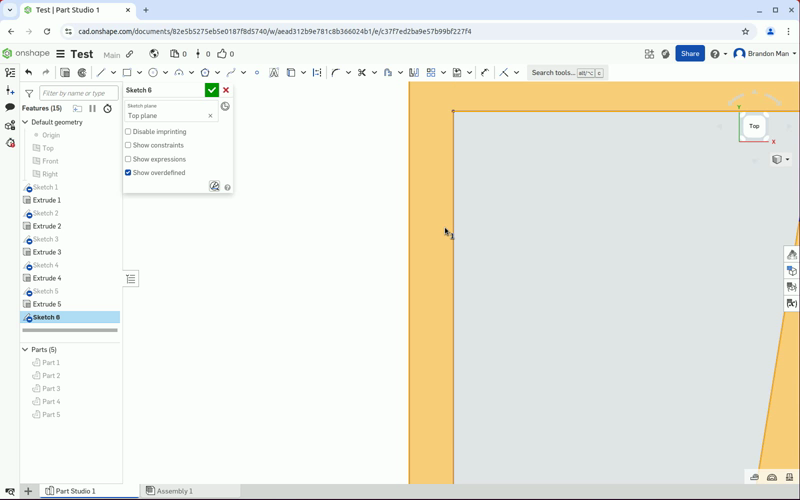
scroll(-6)
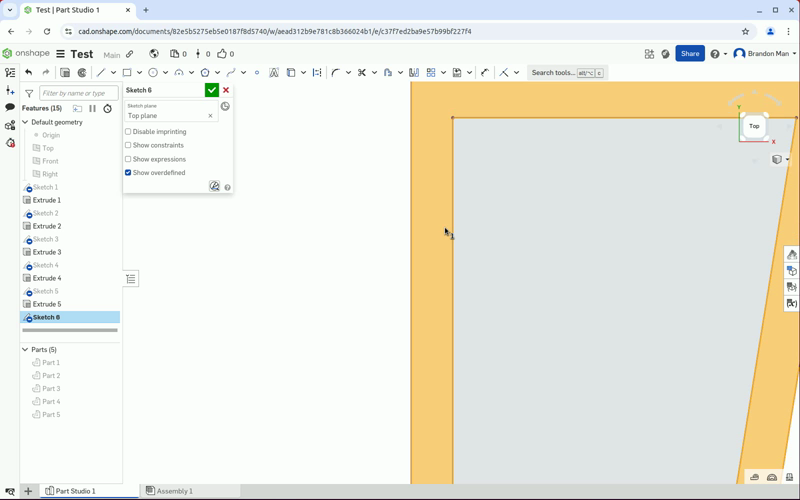
scroll(-6)
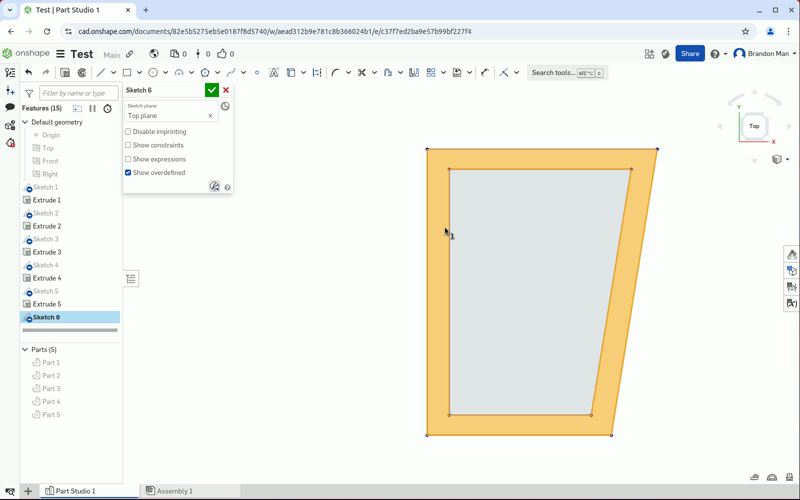
scroll(-6)
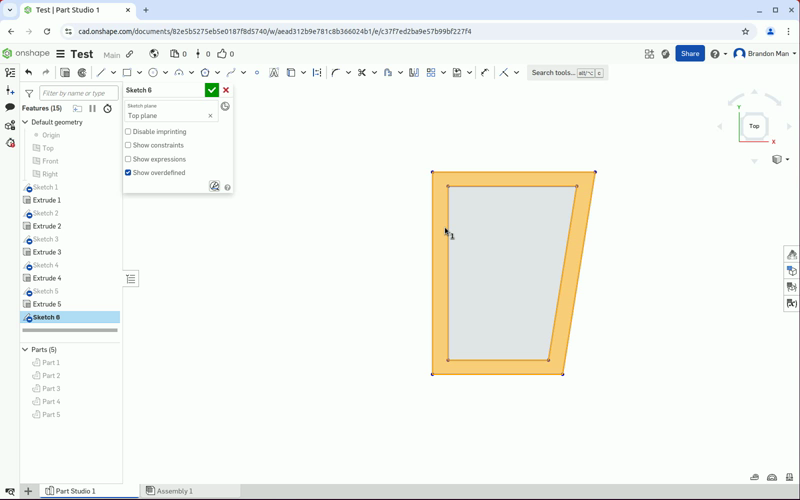
scroll(-6)
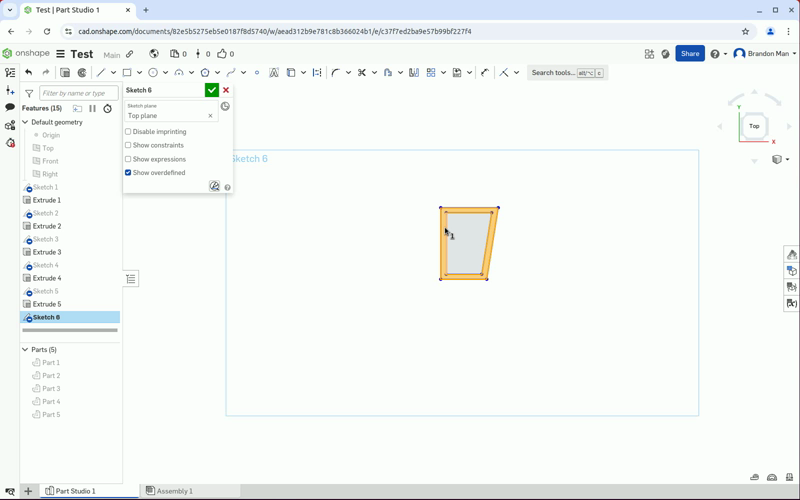
mouse_move(73, 352)
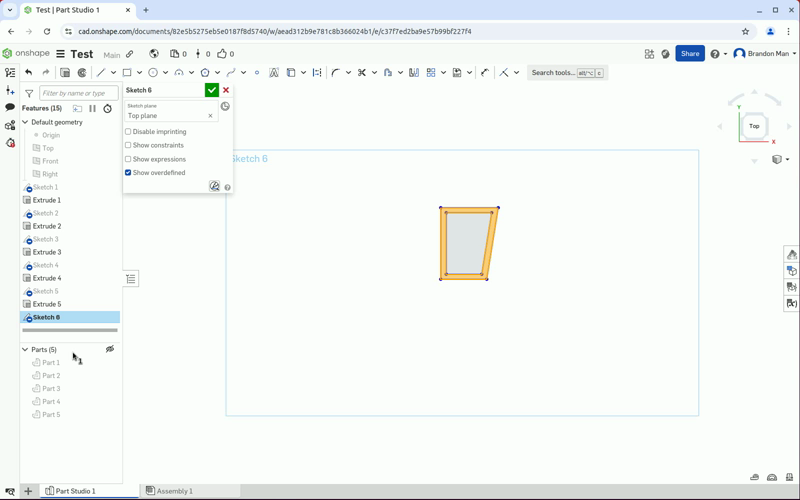
key(shift+y)
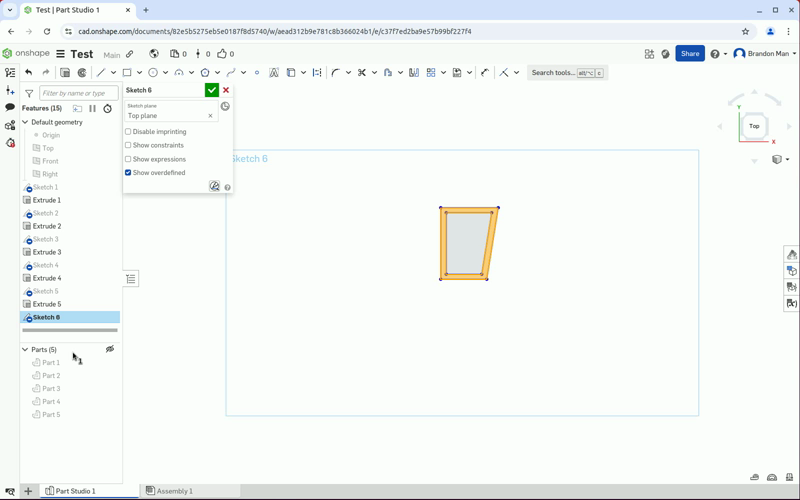
key(shift+e)
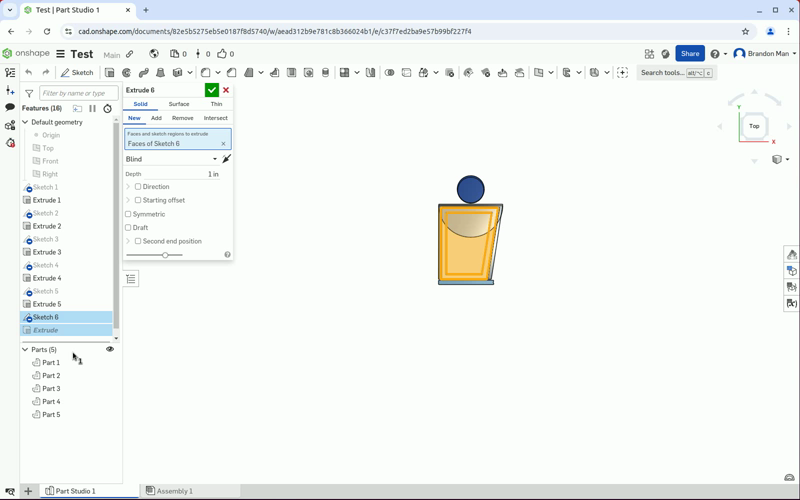
mouse_move(143, 106)
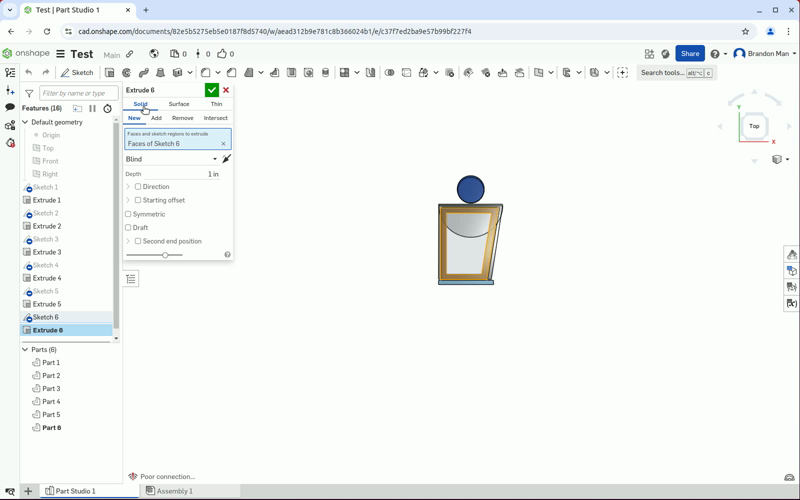
click(143, 106)
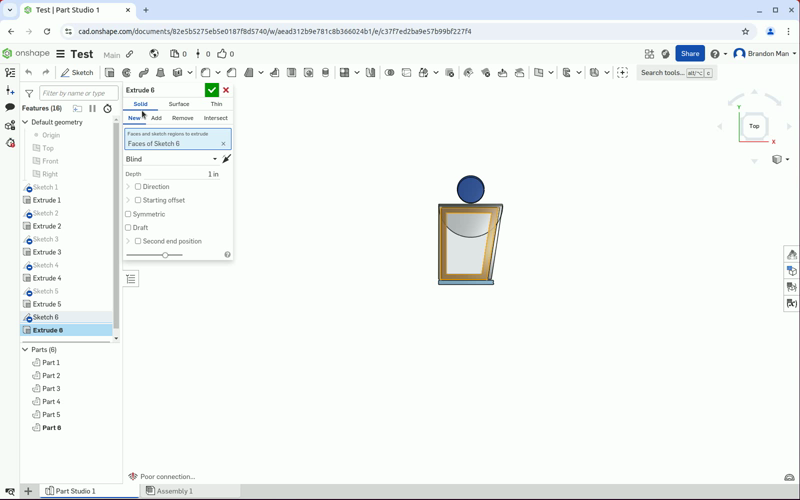
mouse_move(137, 120)
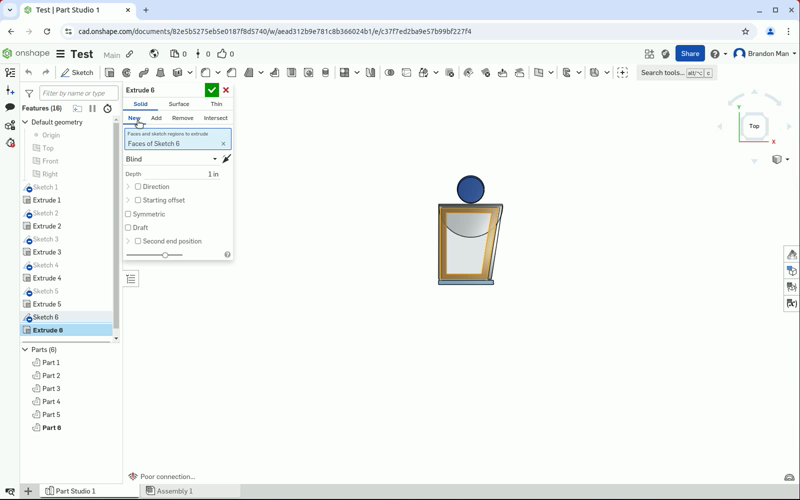
click(137, 120)
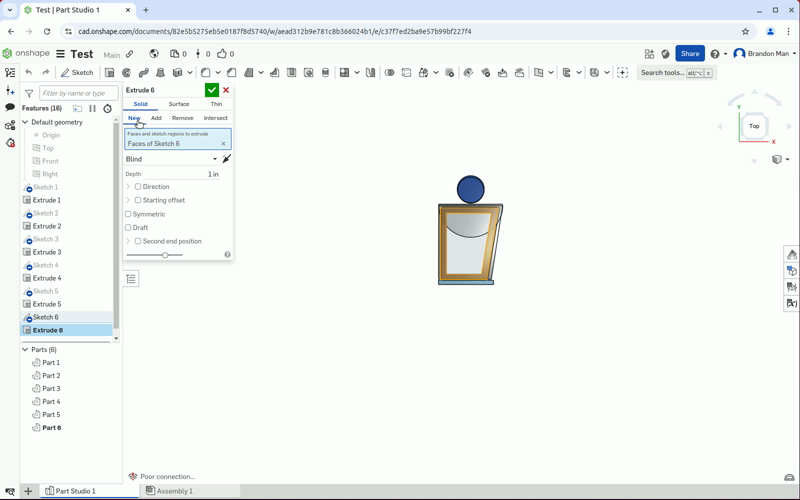
key(tab, 4)
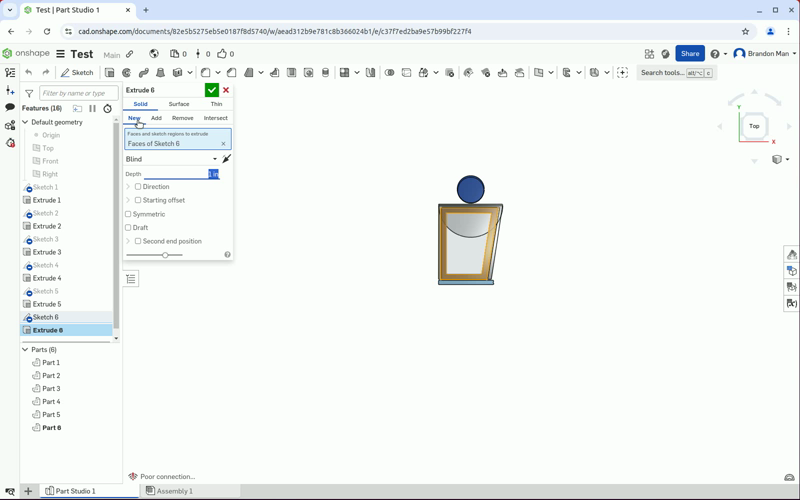
text(-1.444)
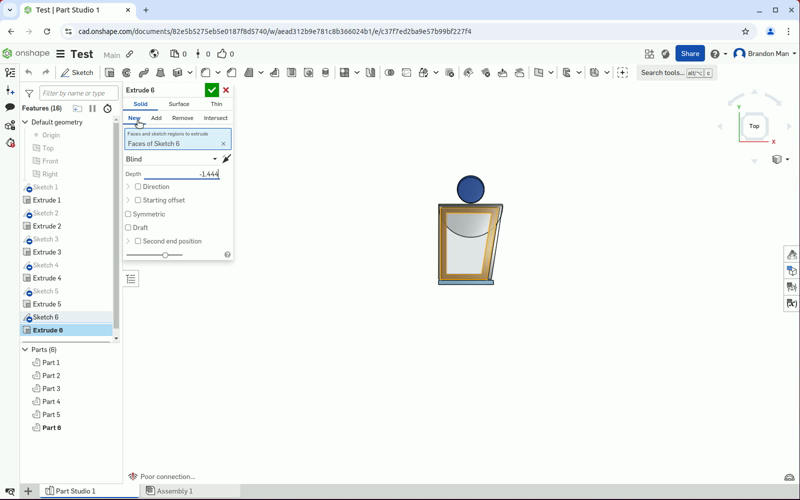
key(tab, 3)
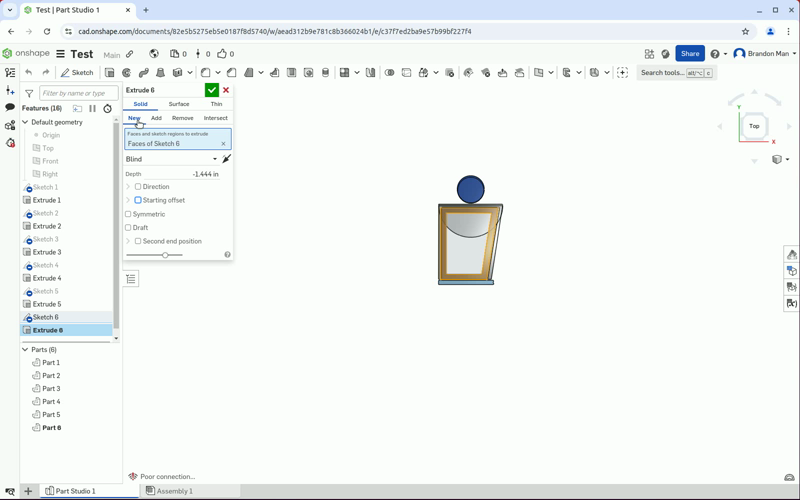
key(tab, 2)
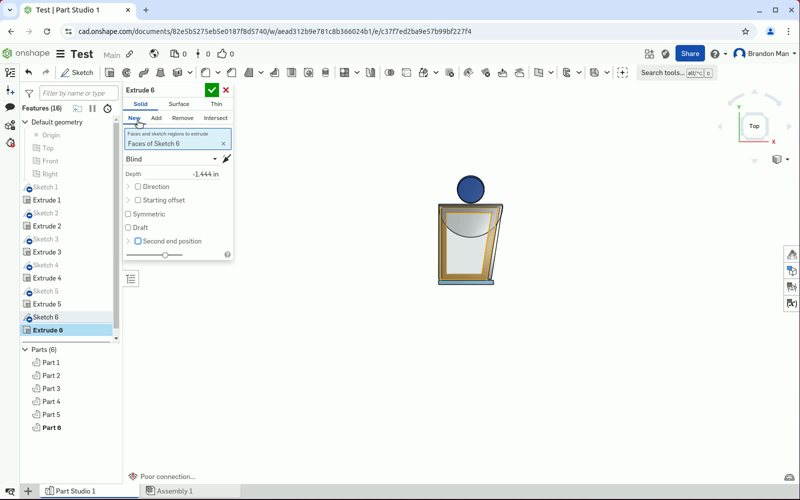
key(space)
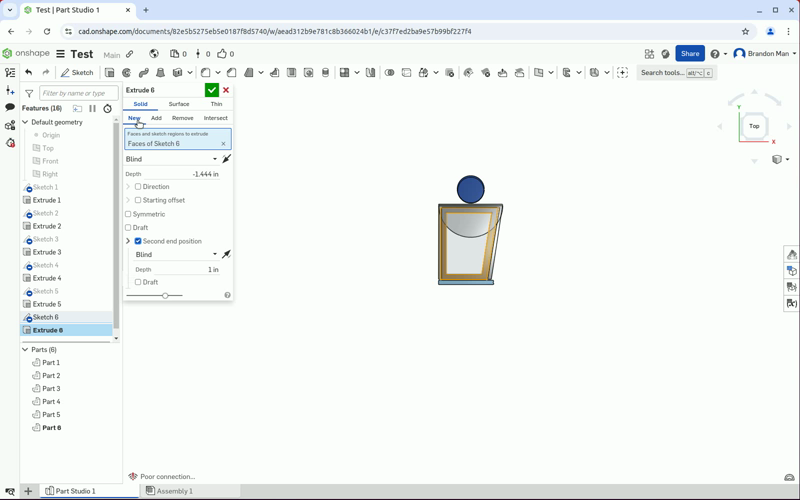
key(tab, 3)
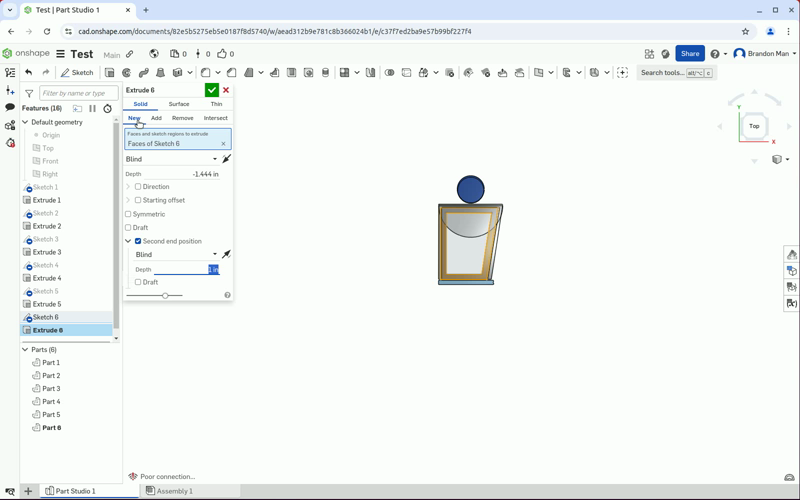
text(-0.722)
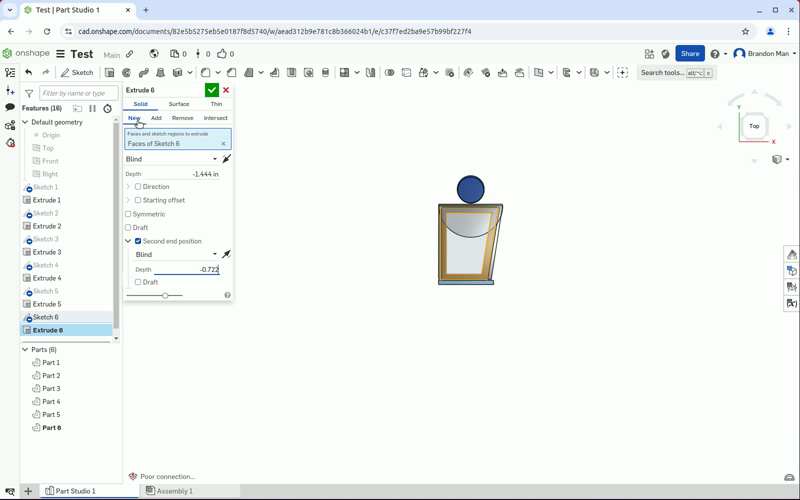
key(enter)
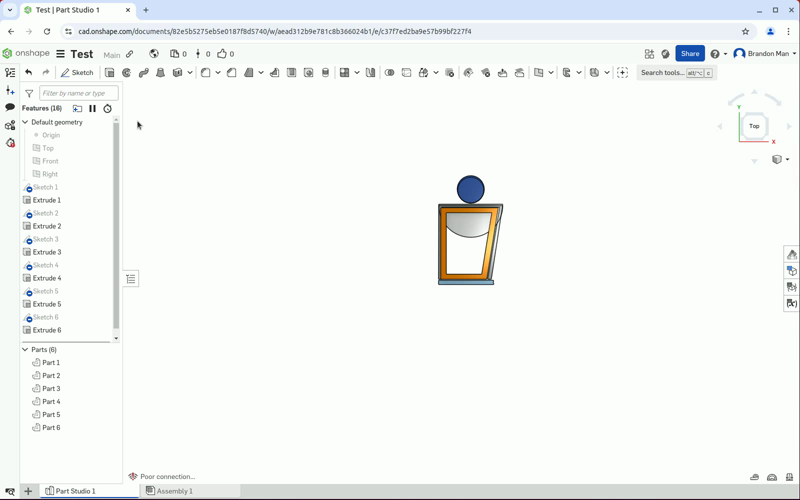
key(shift+h)
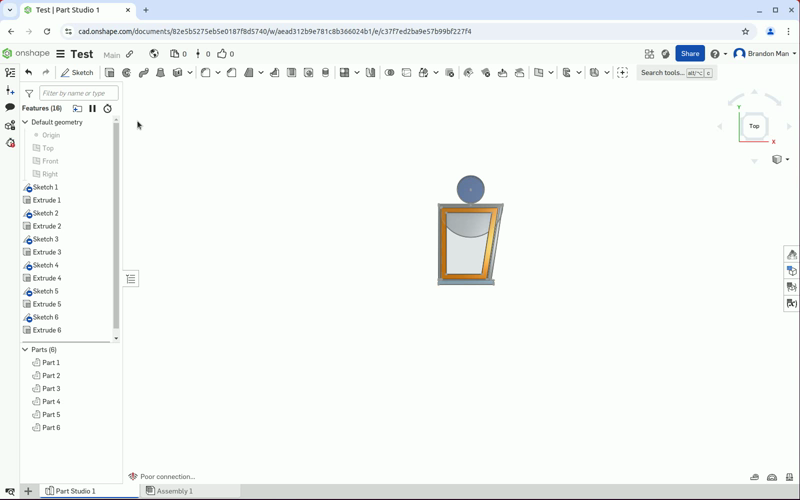
key(shift+h)
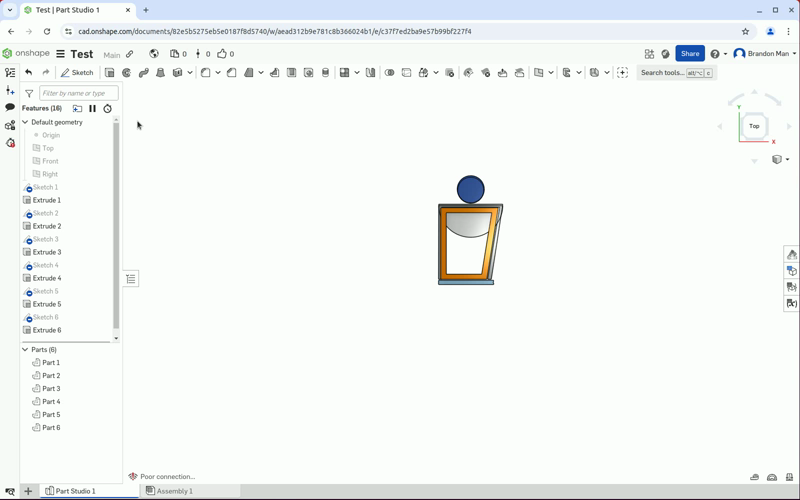
mouse_move(69, 189)
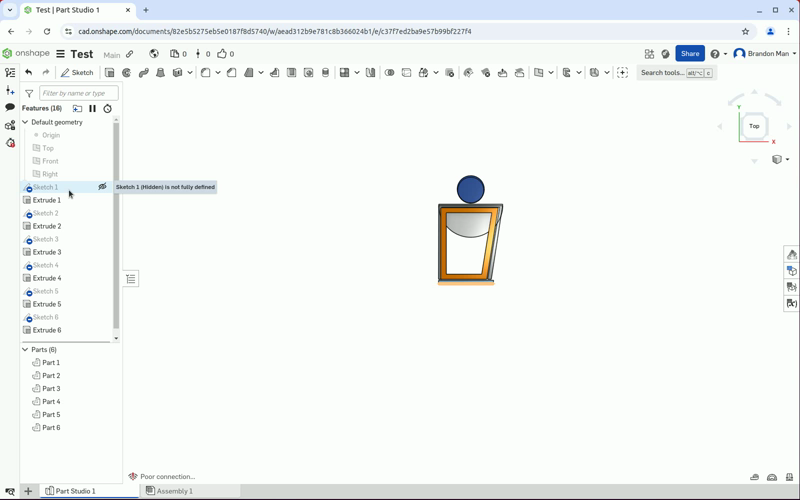
click(69, 189)
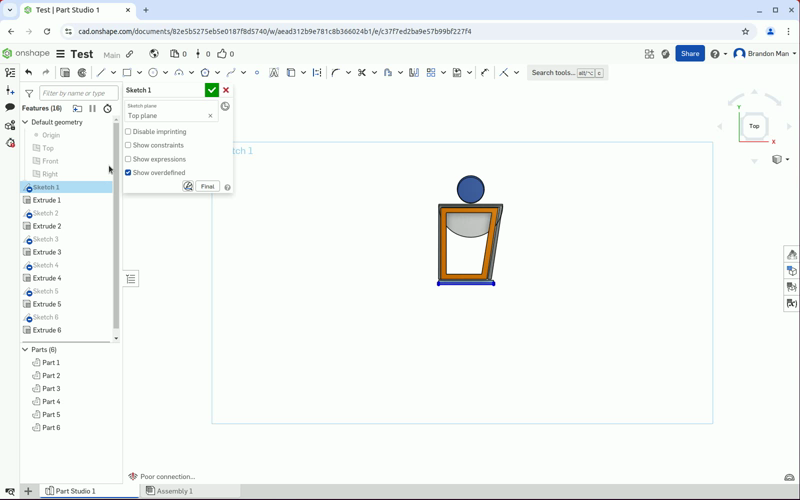
mouse_move(229, 92)
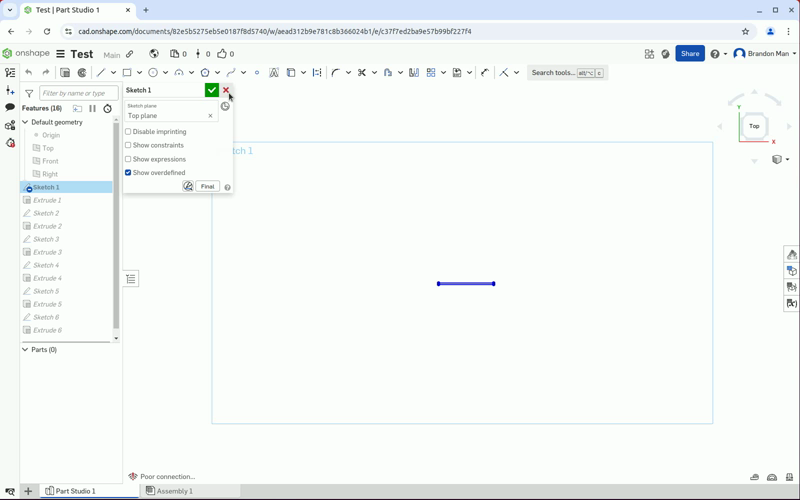
click(229, 92)
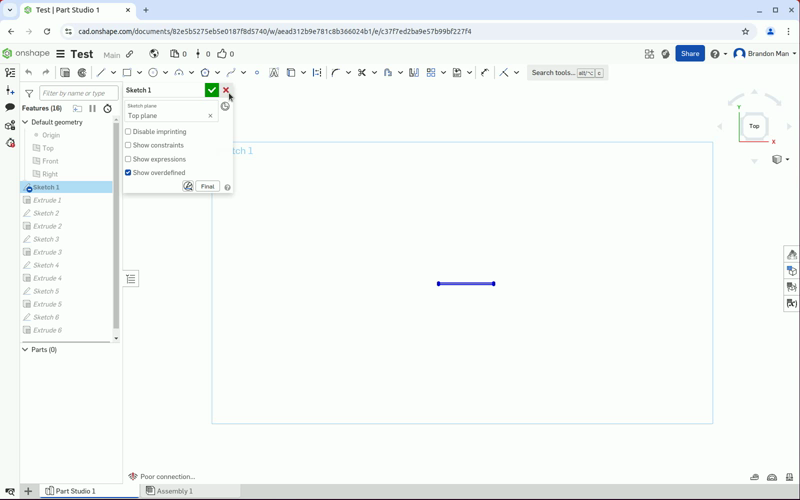
key(shift+s)
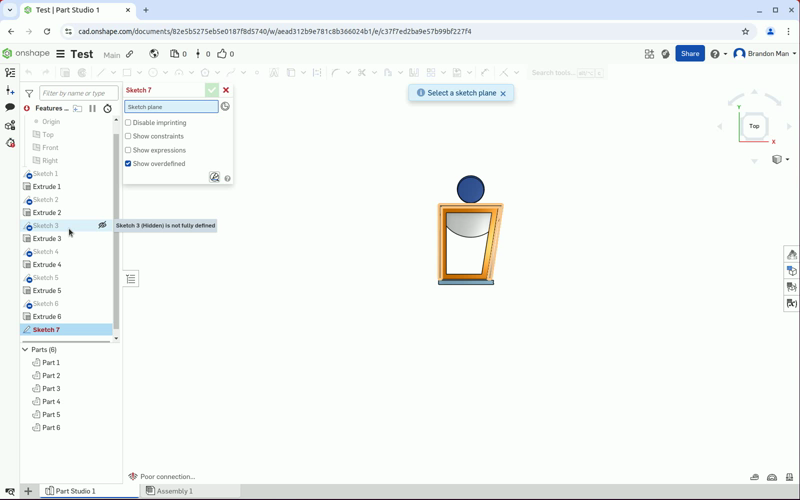
scroll(3)
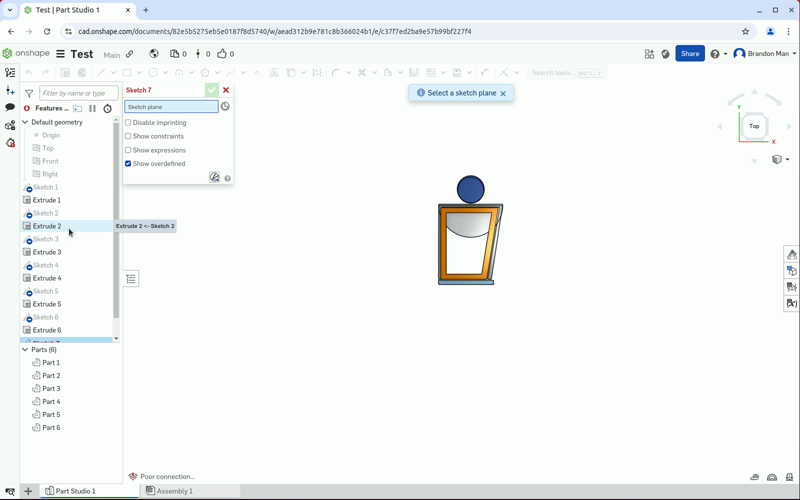
mouse_move(69, 150)
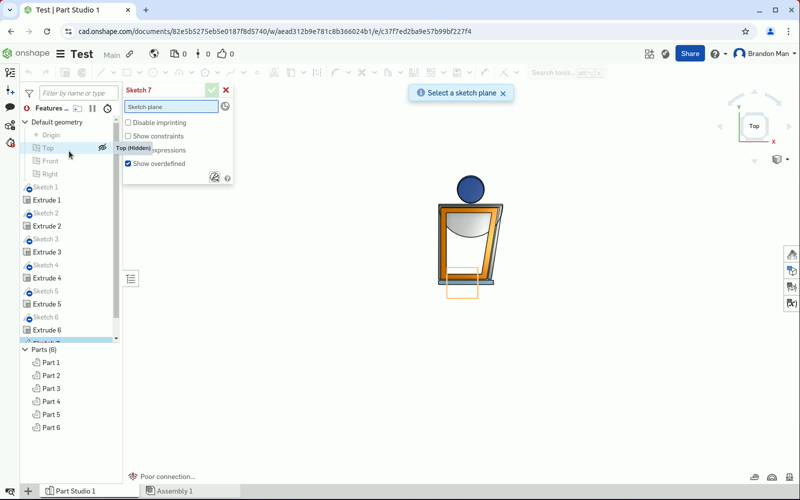
click(69, 150)
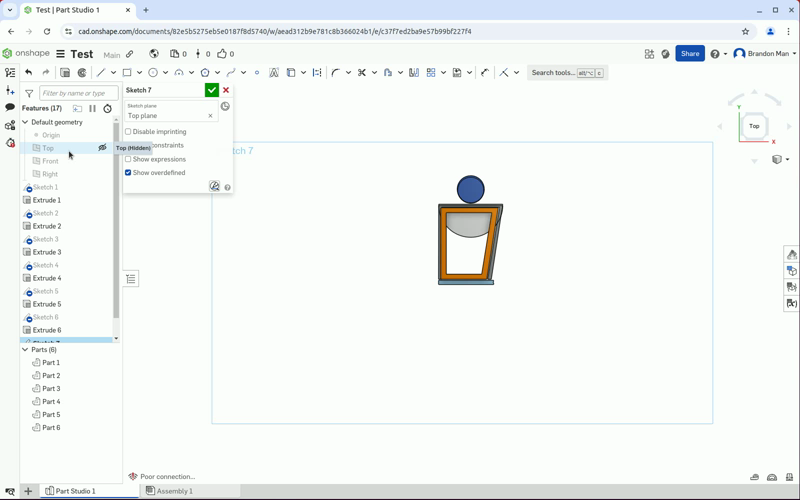
mouse_move(73, 352)
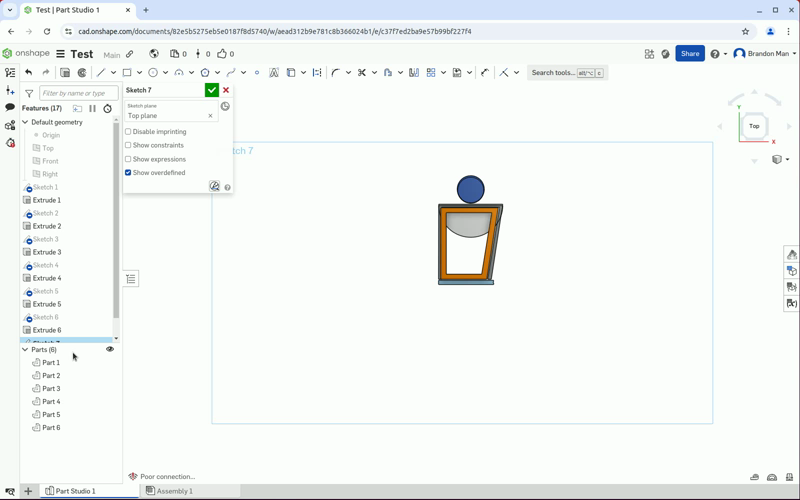
key(y)
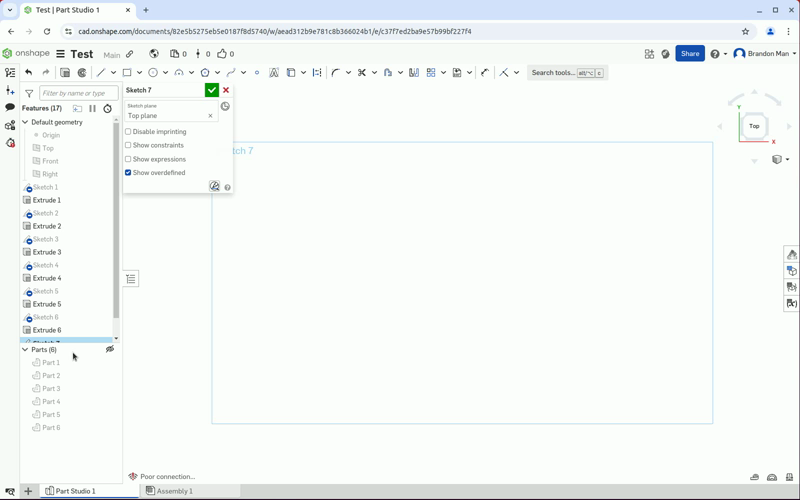
key(c)
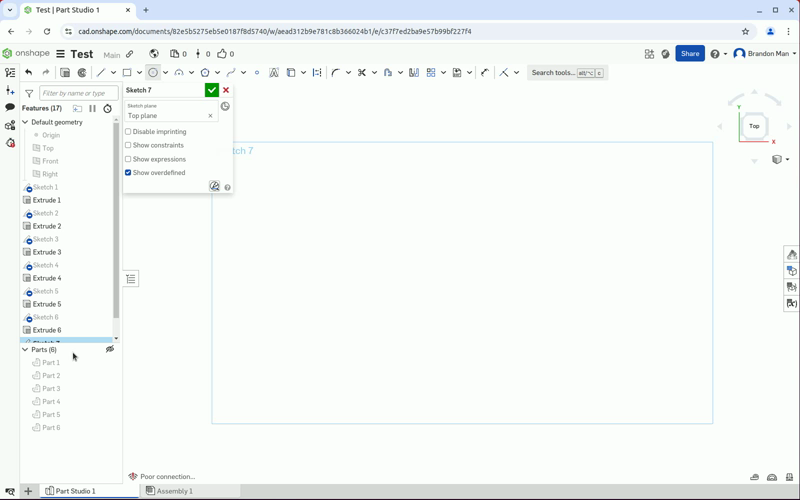
key_down(shift)
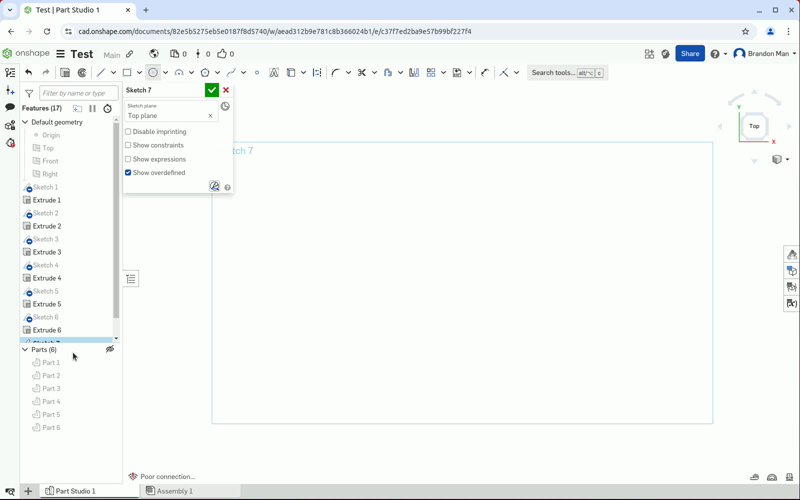
mouse_move(470, 189)
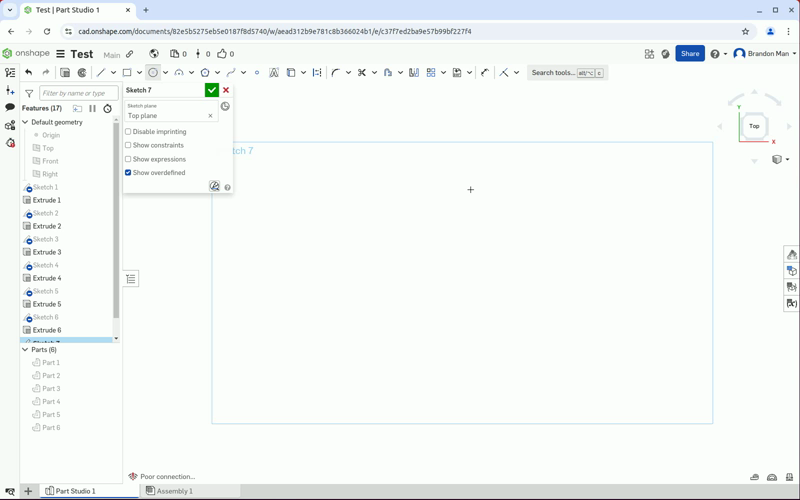
click(470, 189)
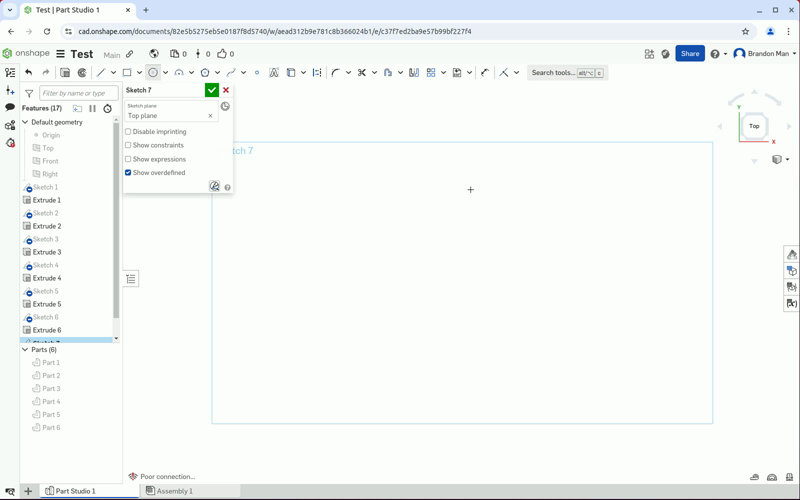
key_up(shift)
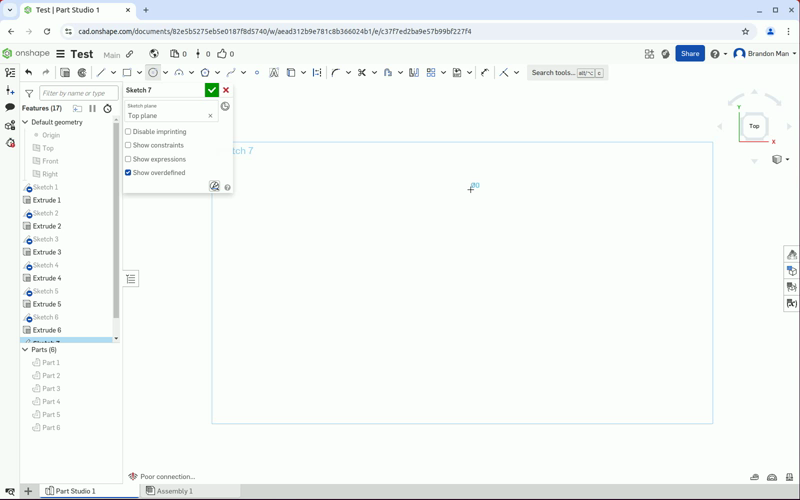
mouse_move(484, 189)
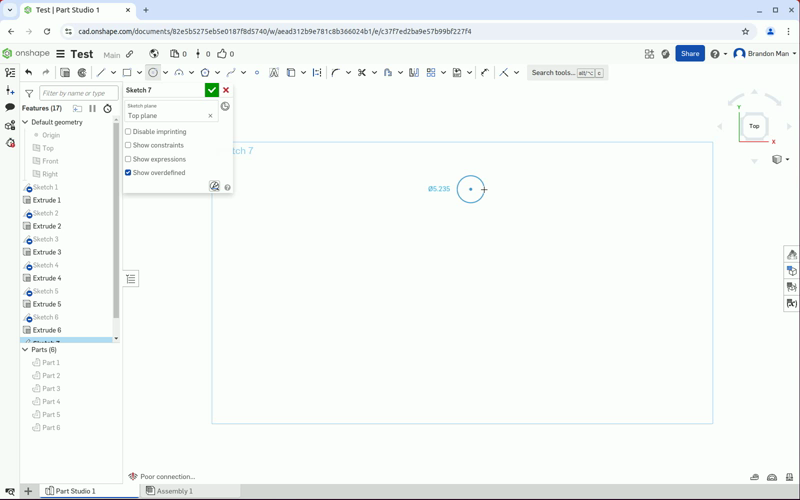
click(484, 189)
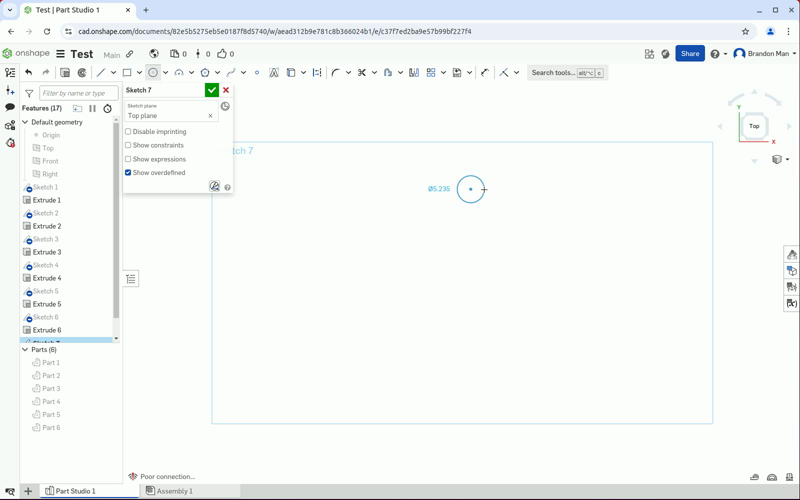
key(esc)
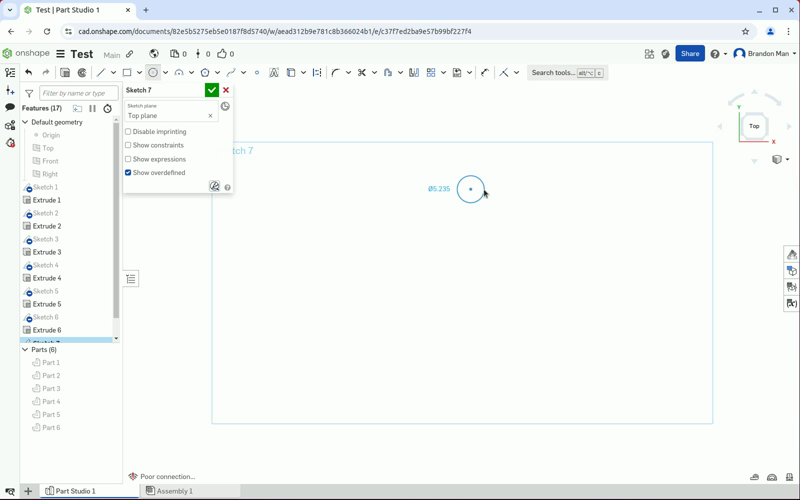
mouse_move(482, 186)
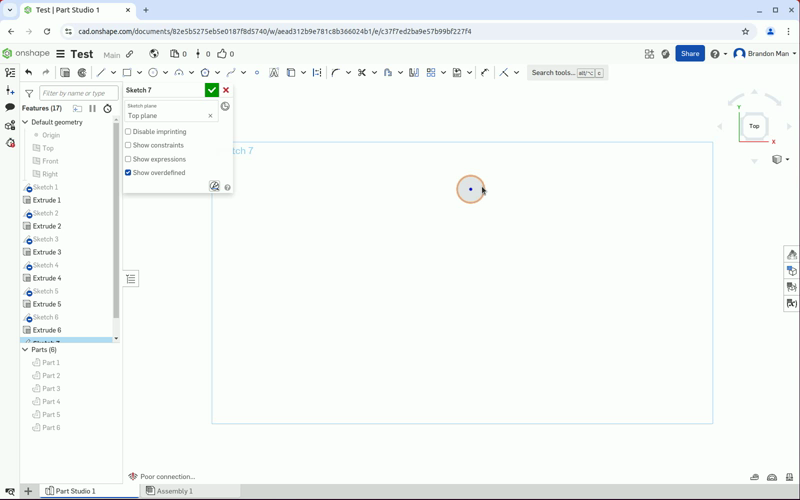
scroll(6)
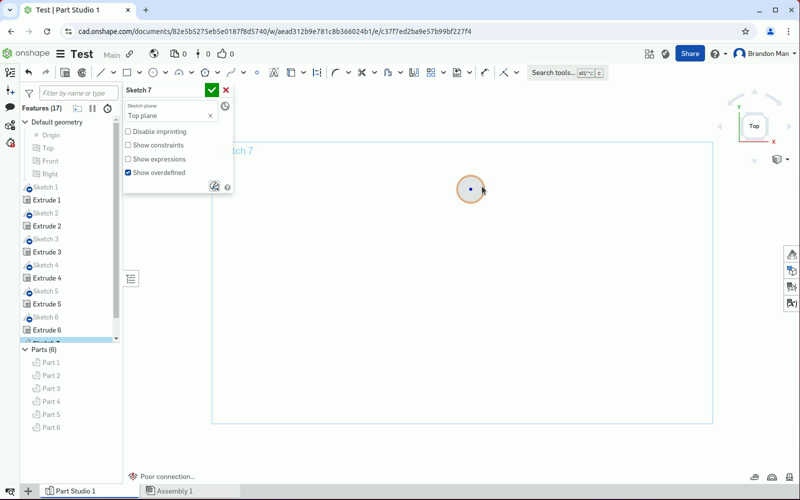
scroll(6)
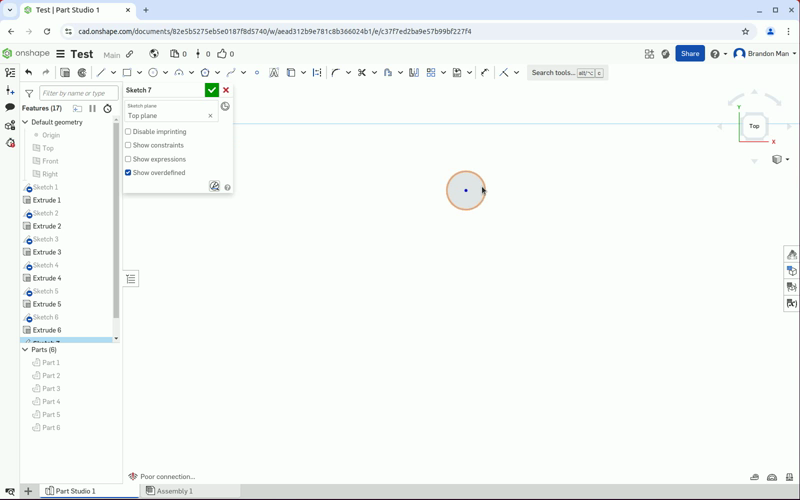
scroll(6)
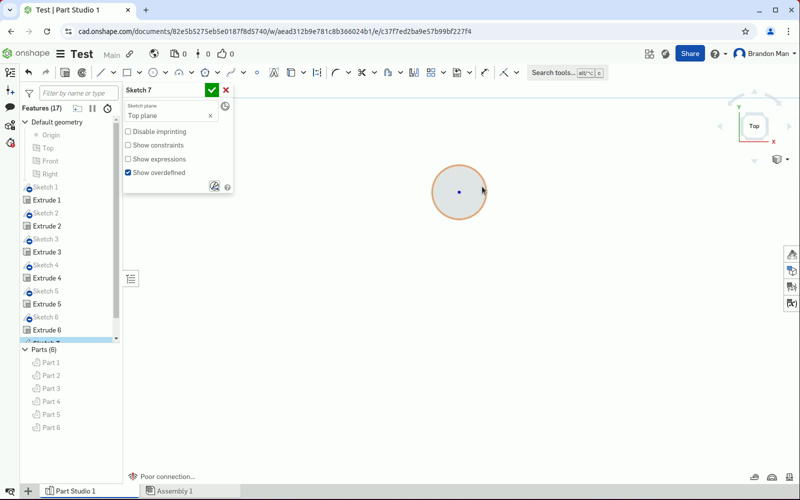
scroll(6)
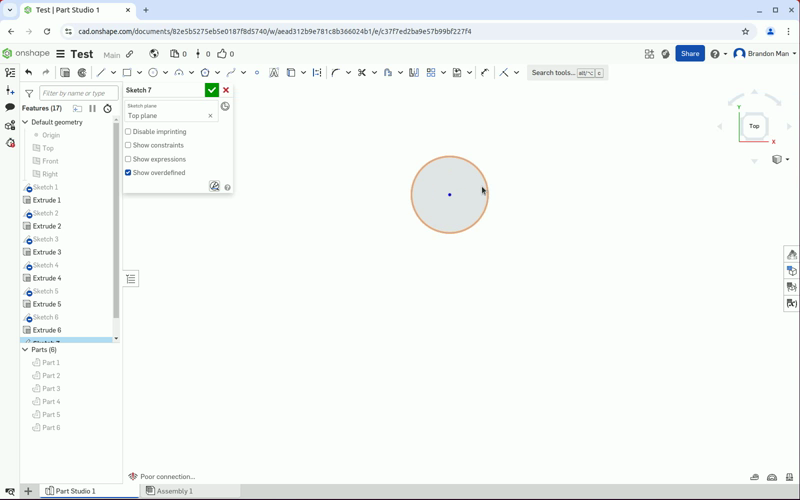
scroll(6)
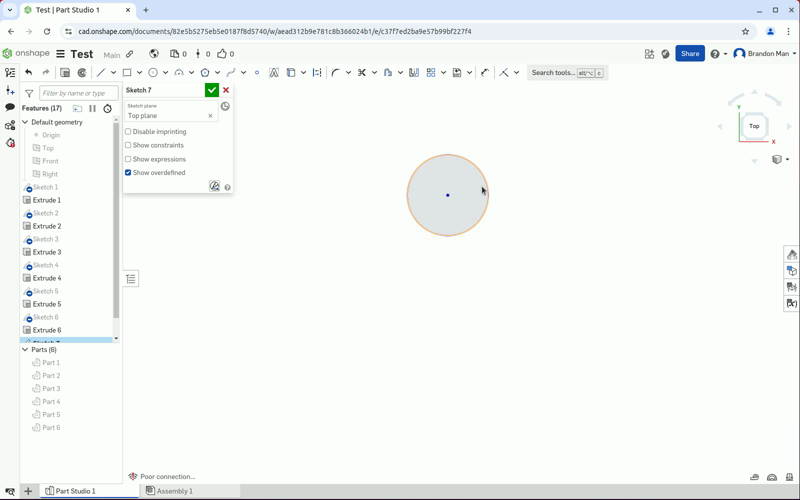
scroll(6)
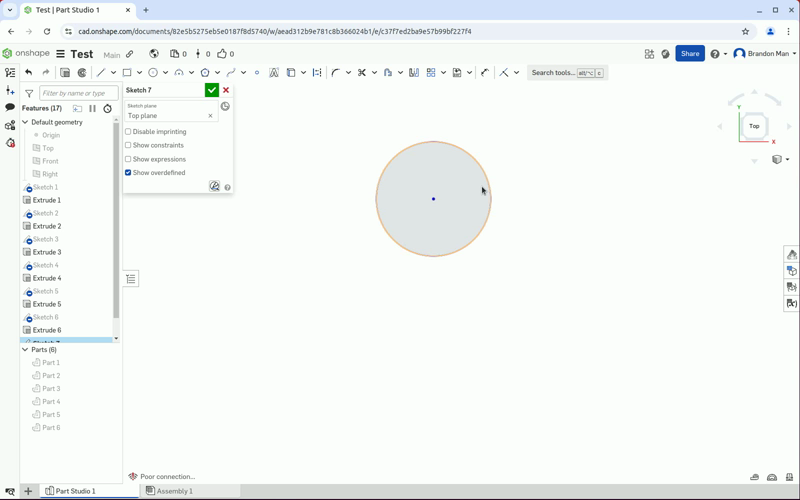
scroll(6)
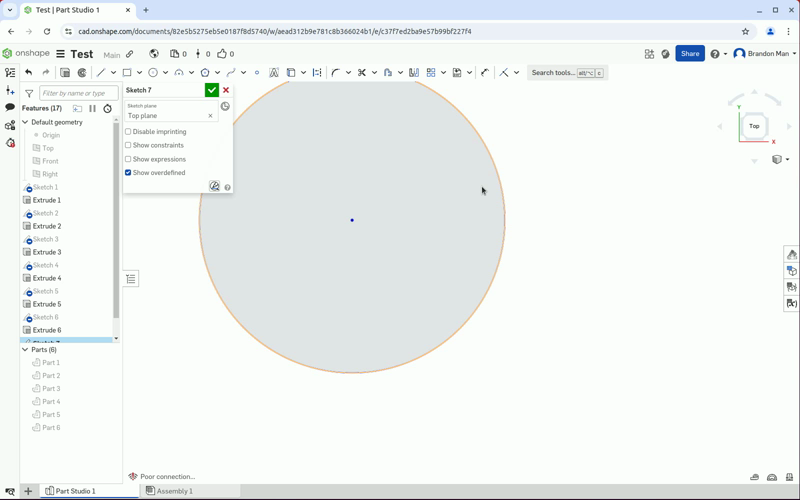
click(482, 186)
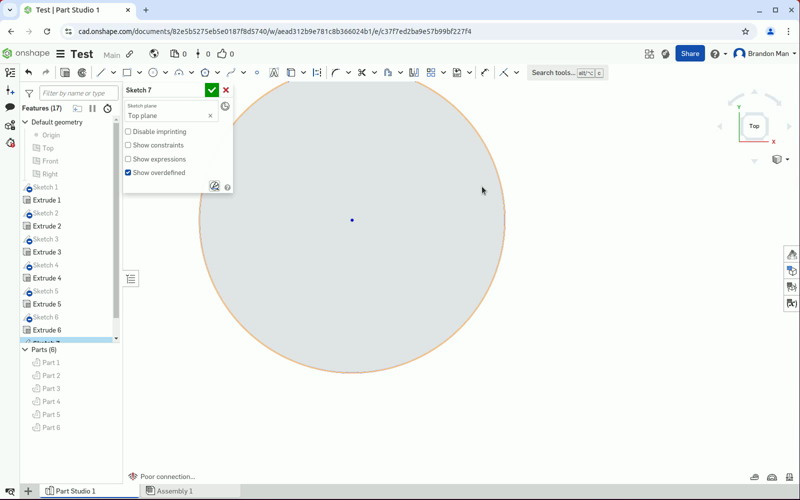
scroll(-6)
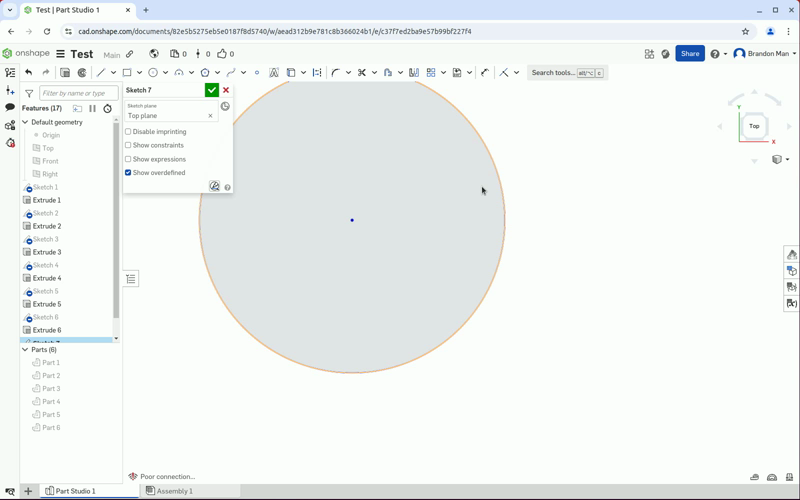
scroll(-6)
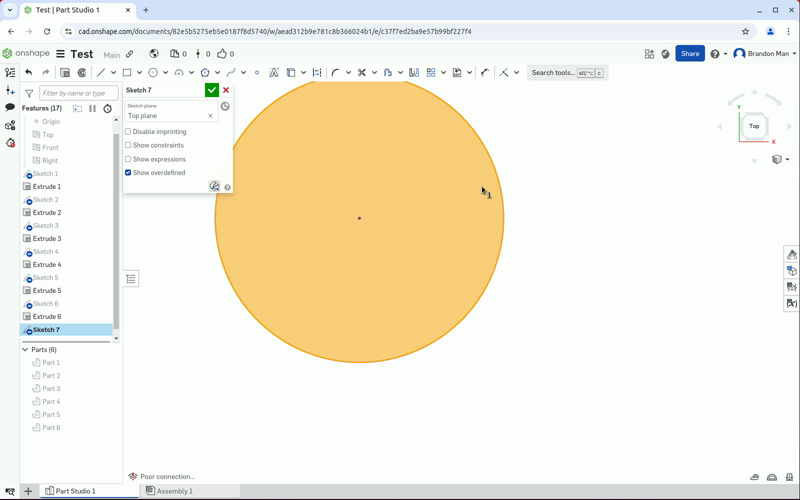
scroll(-6)
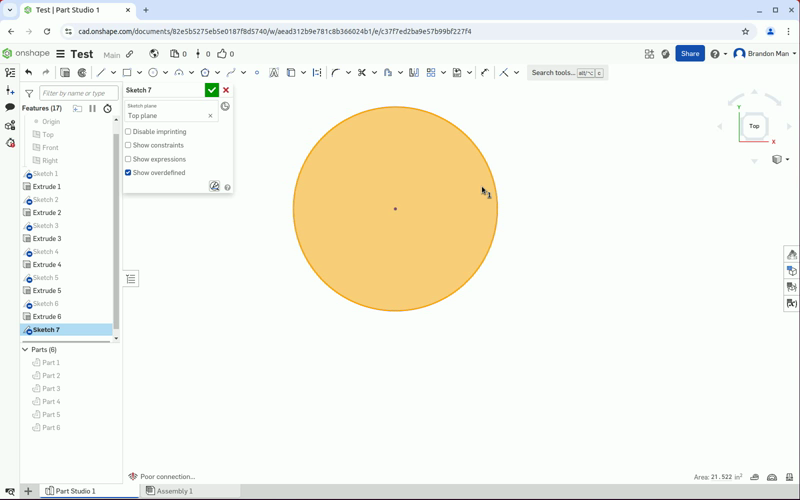
scroll(-6)
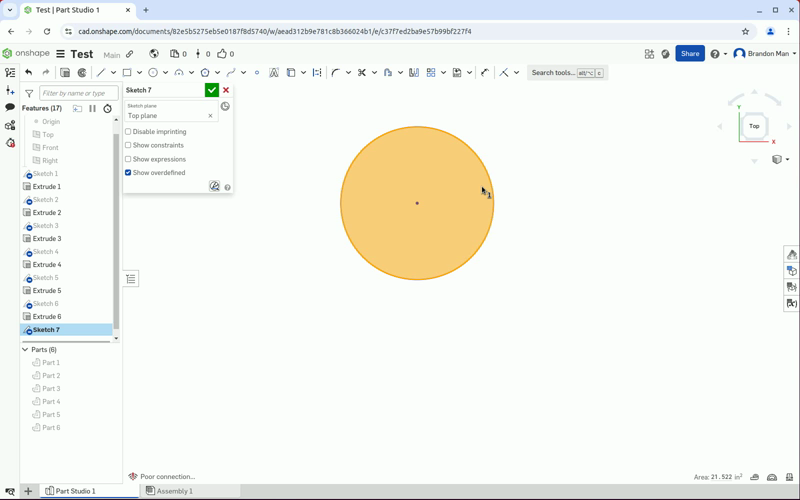
scroll(-6)
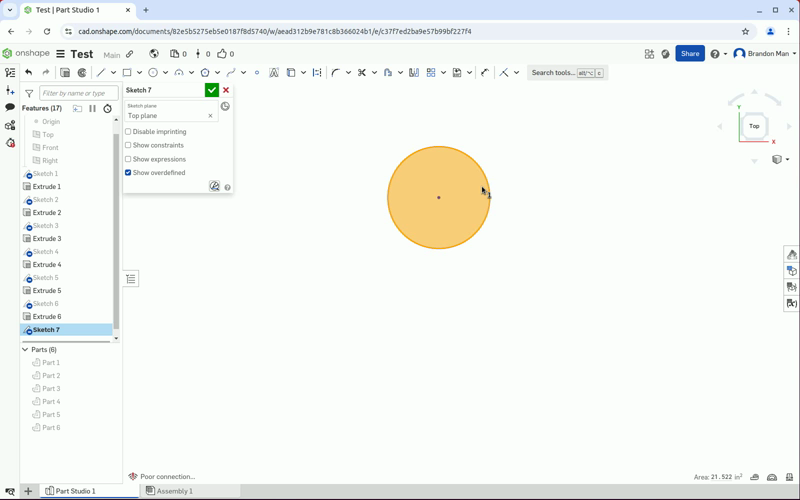
scroll(-6)
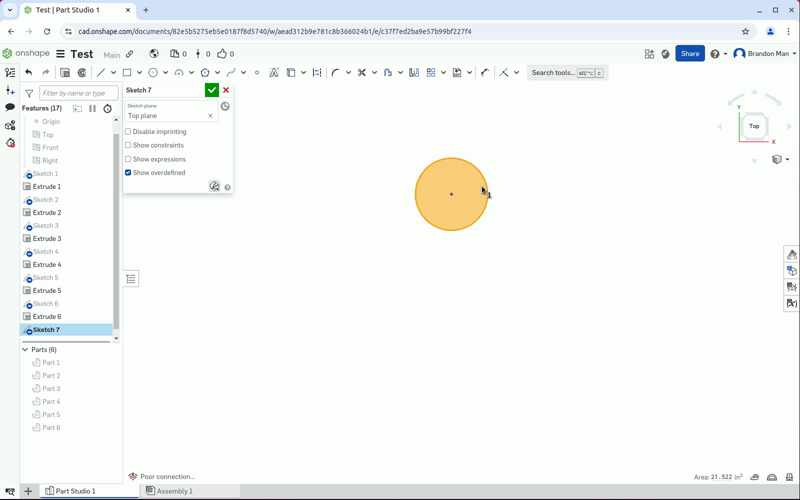
scroll(-6)
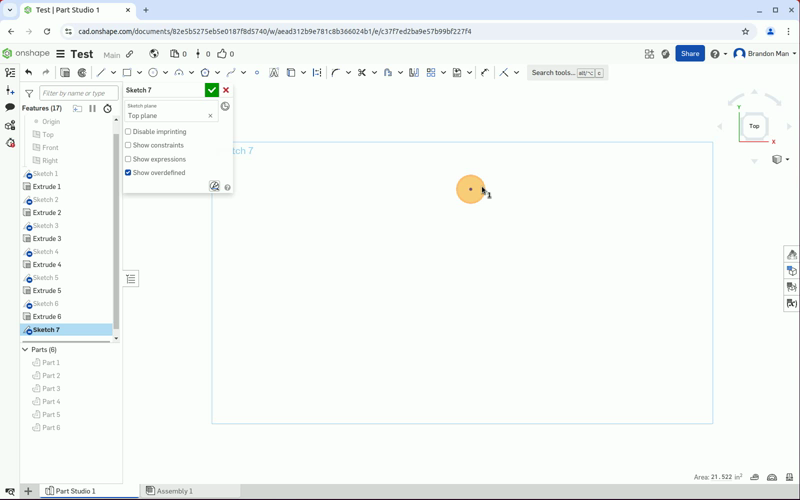
mouse_move(73, 352)
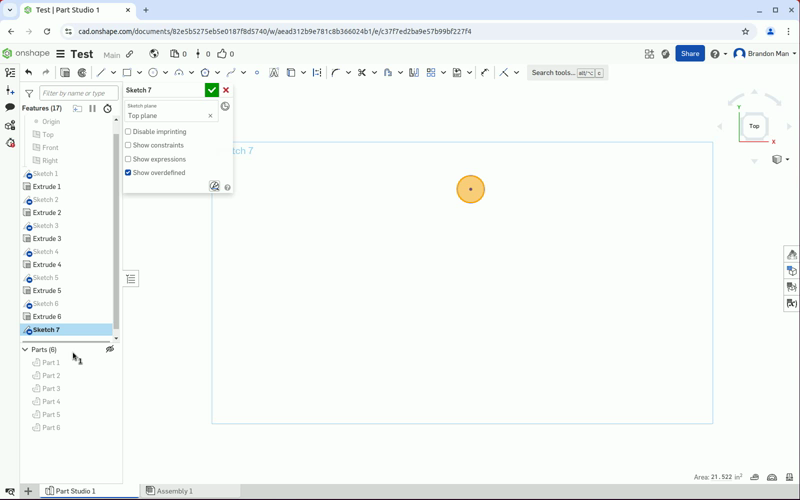
key(shift+y)
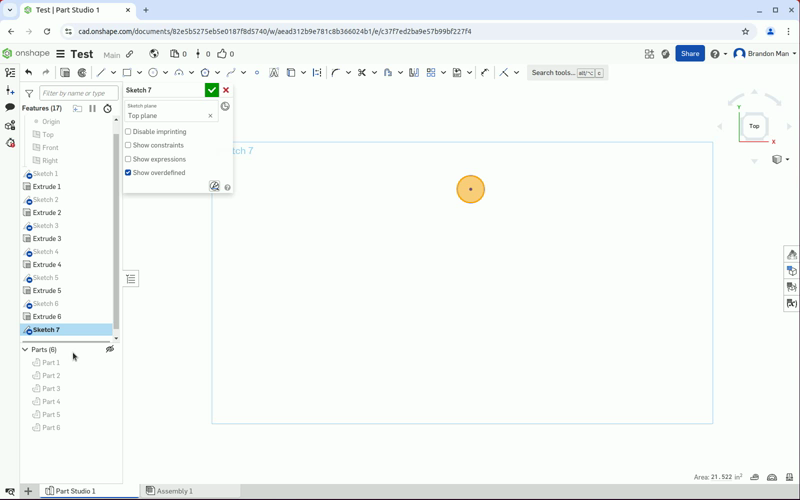
key(shift+e)
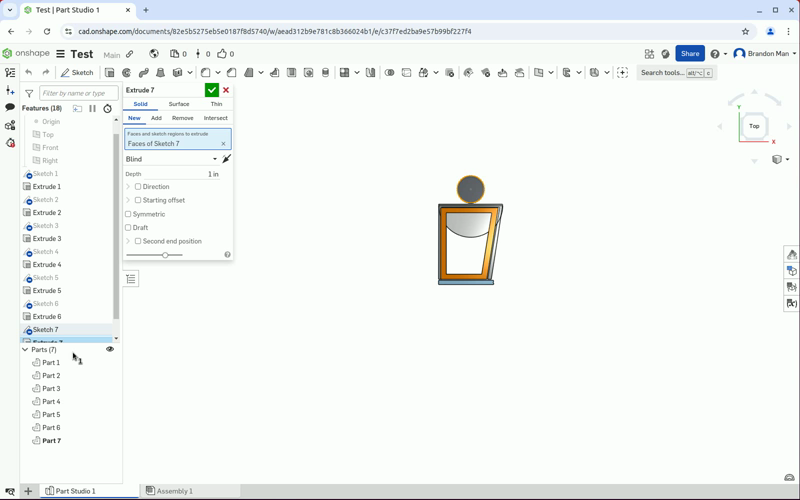
mouse_move(143, 106)
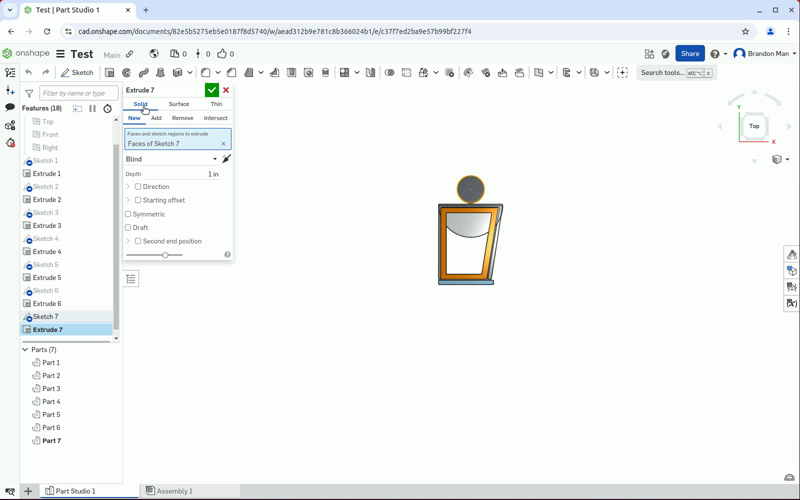
click(143, 106)
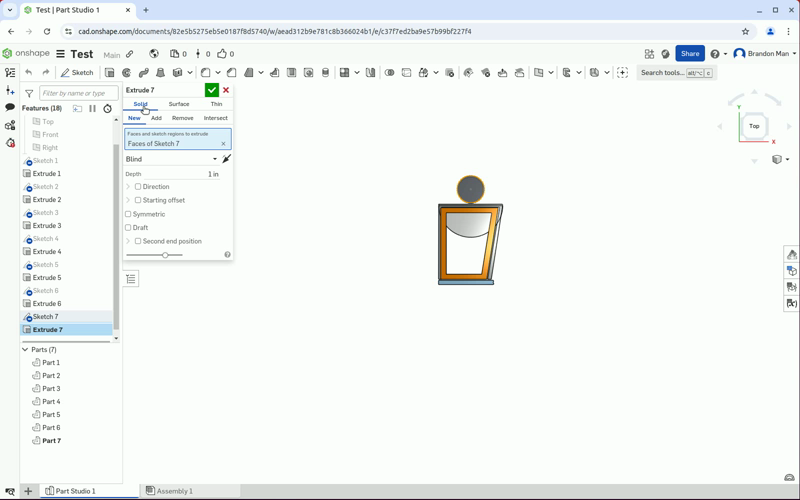
mouse_move(186, 120)
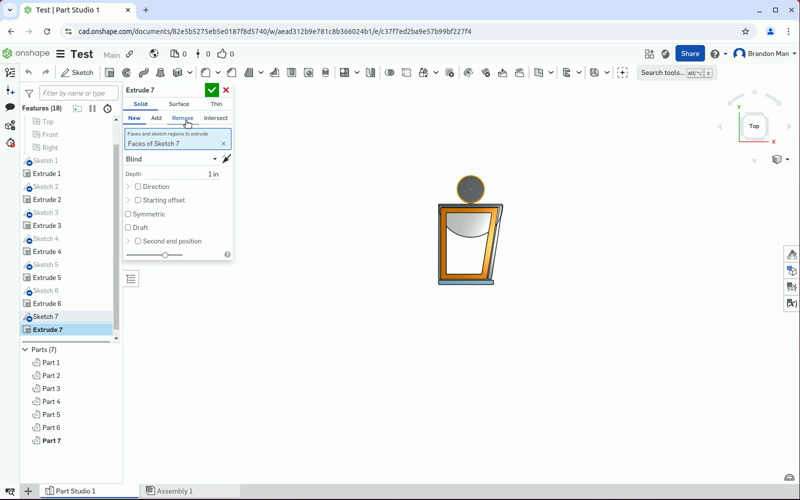
click(186, 120)
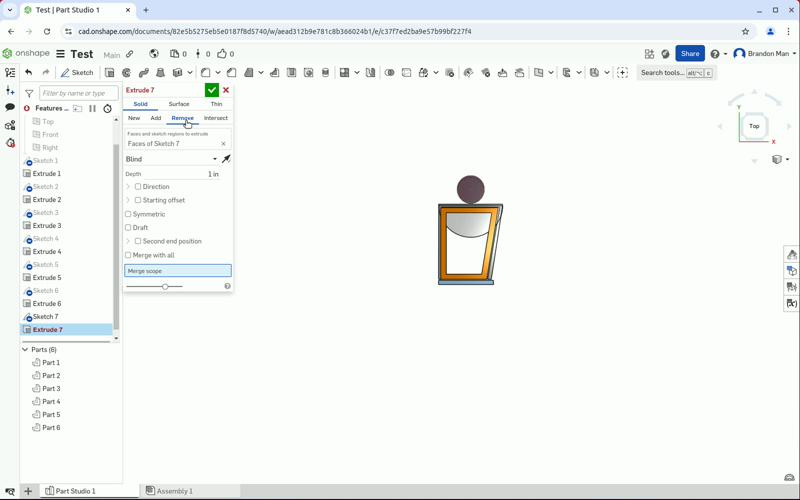
key(tab, 4)
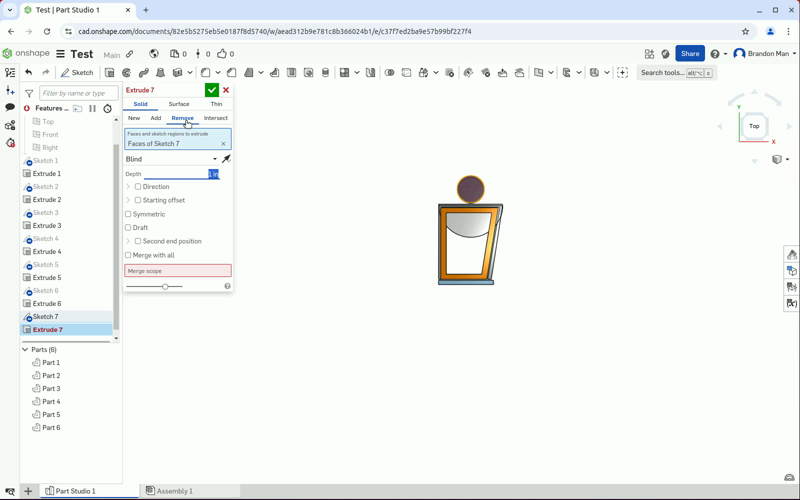
text(5.777)
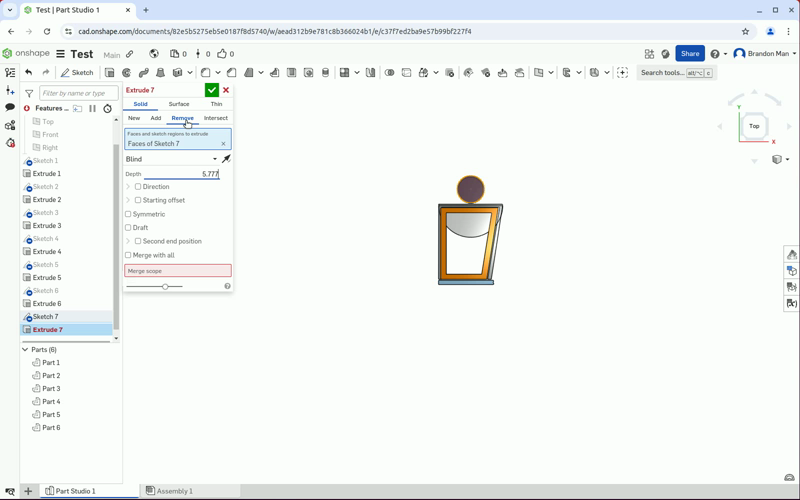
key(tab, 6)
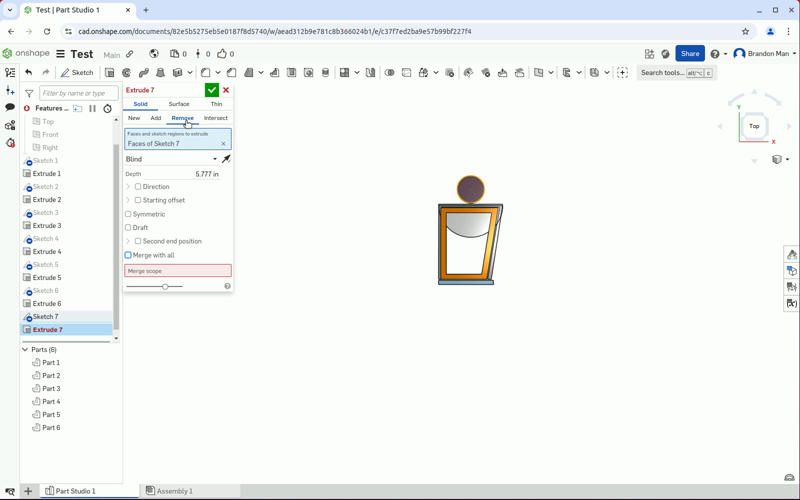
key(space)
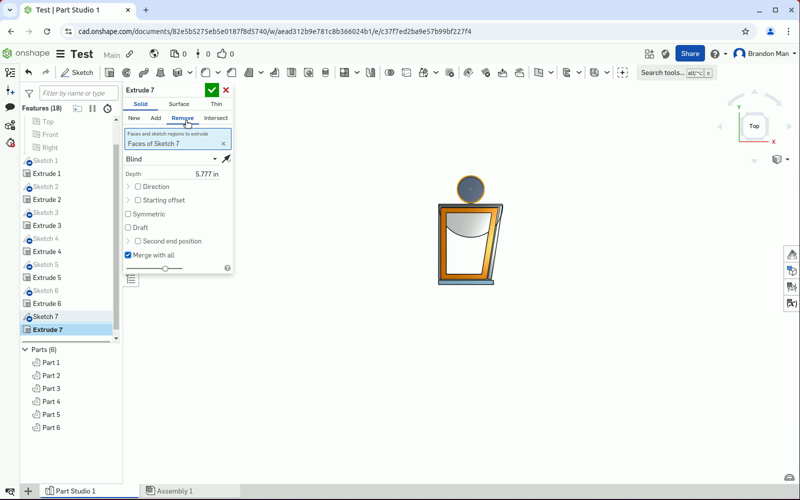
key(enter)
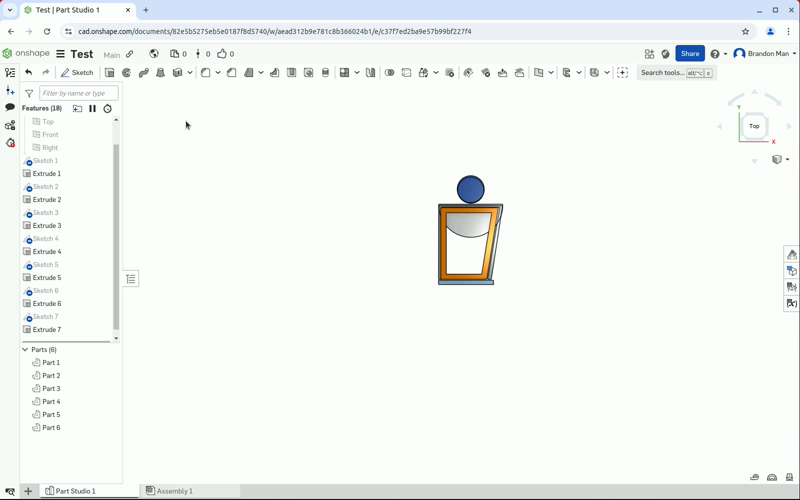
key(shift+h)
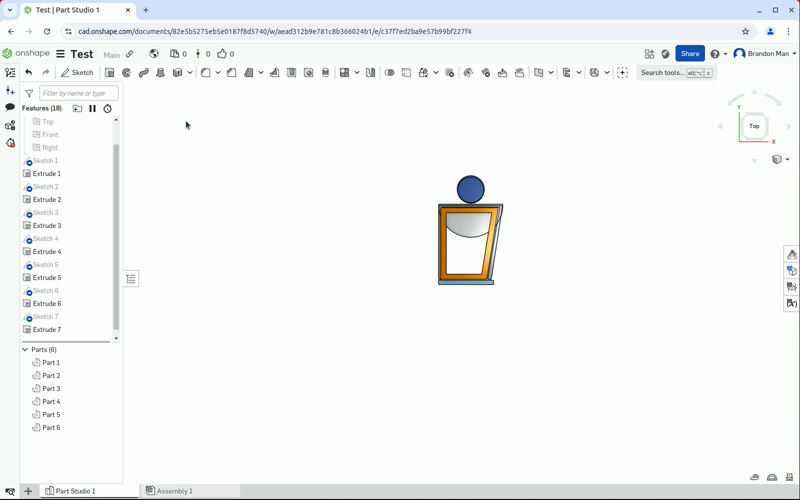
key(shift+h)
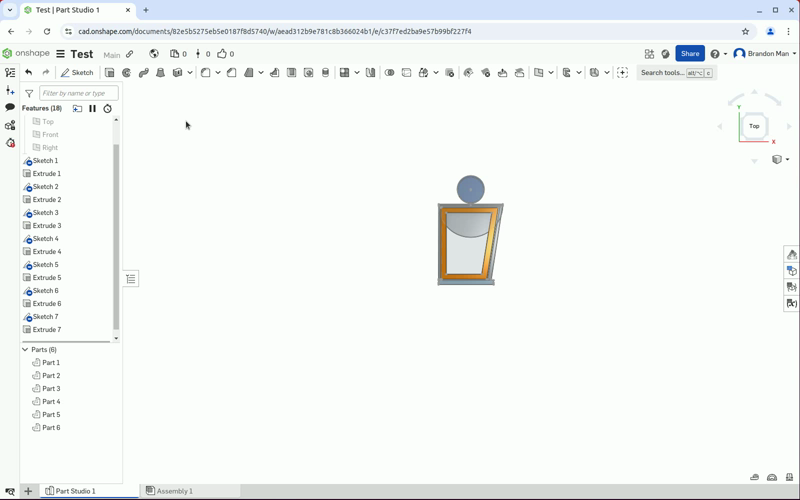
key(shift+7)
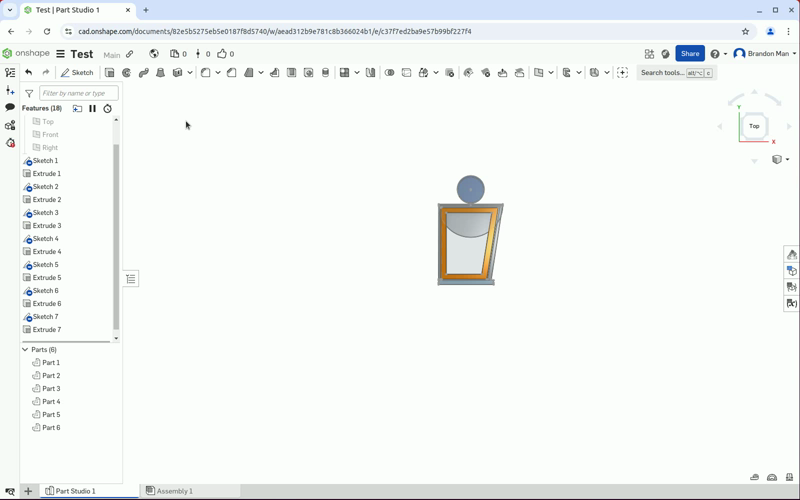
key(up, 3)
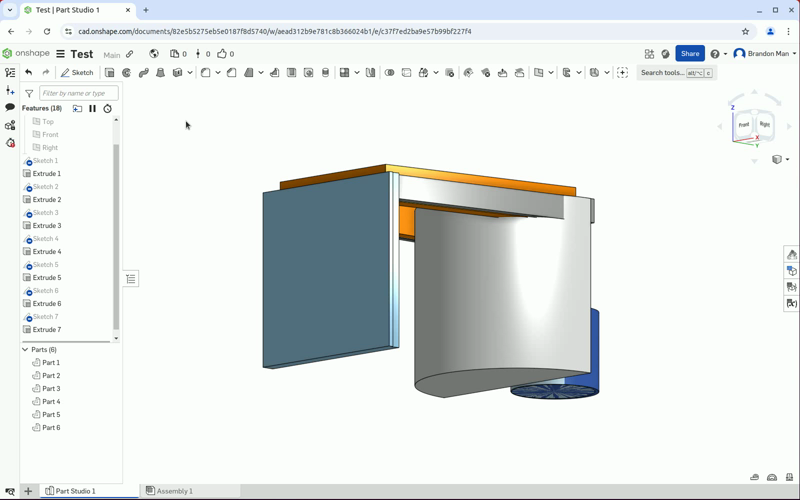
key(left, 3)
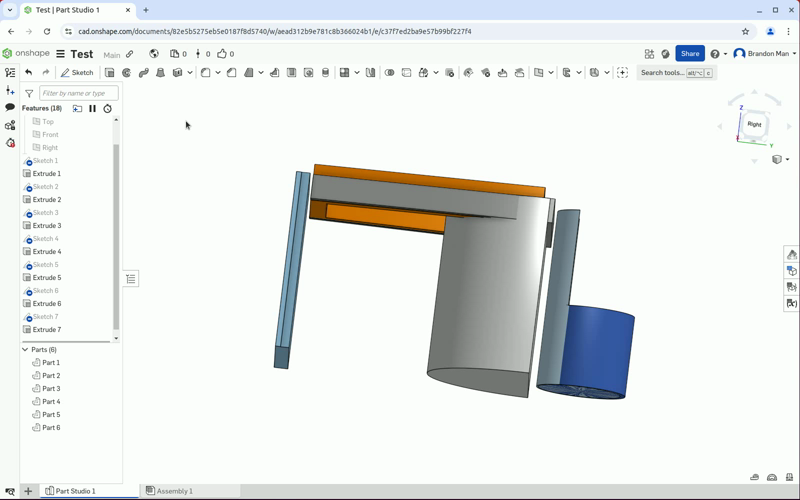
key(right, 3)
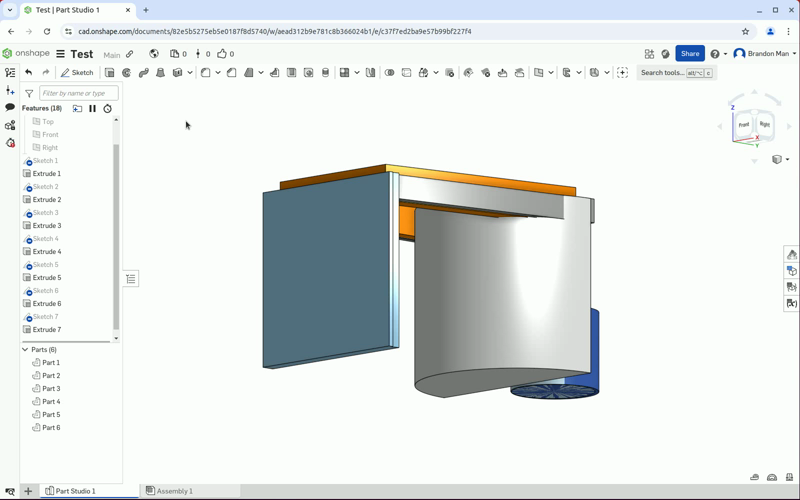
key(down, 3)
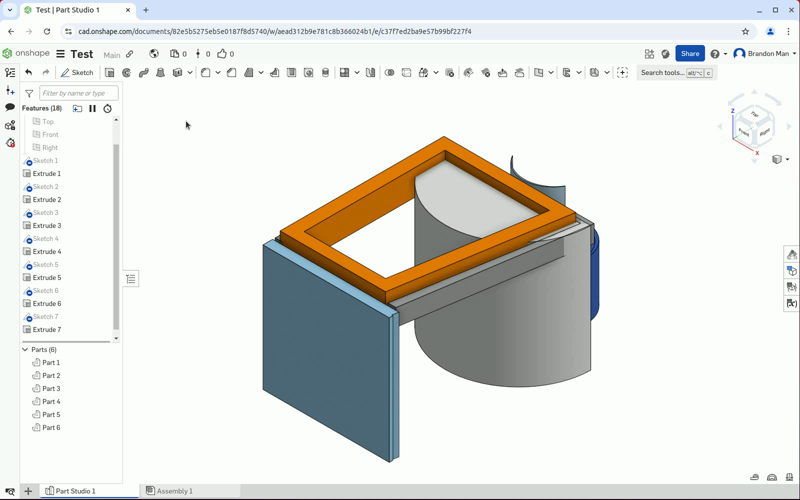
mouse_move(69, 163)
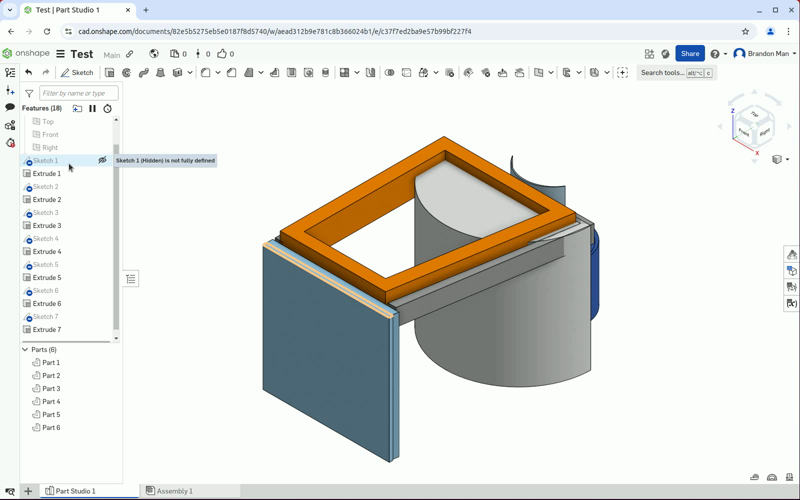
click(69, 163)